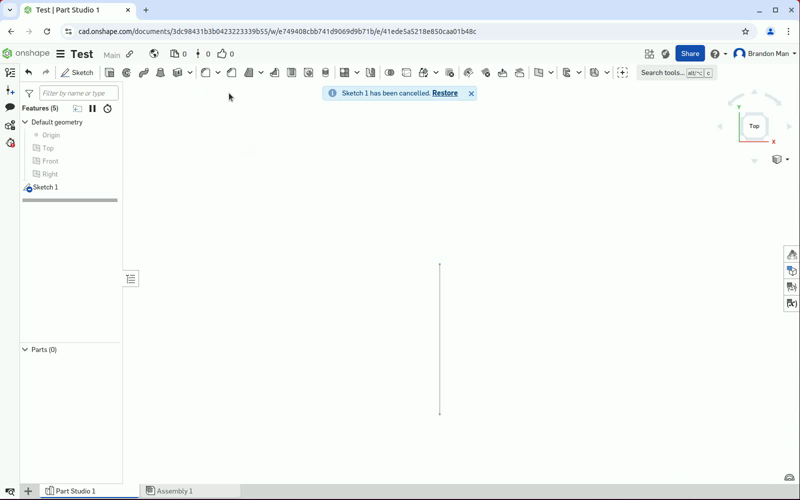
key(shift+h)
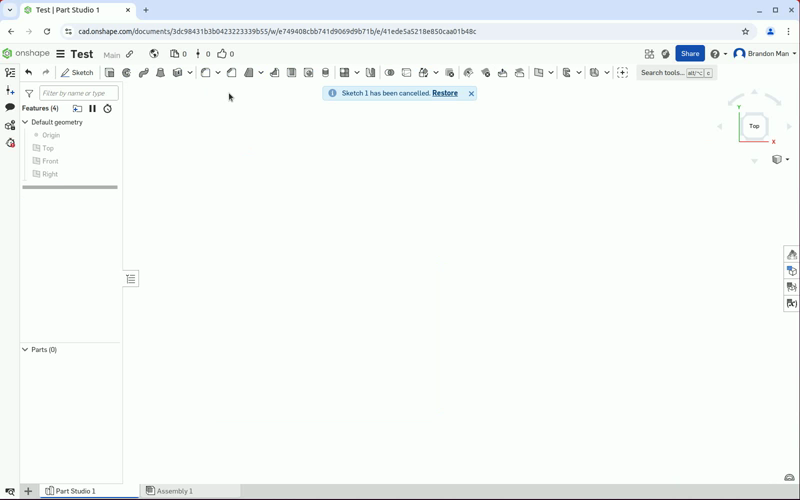
key(shift+s)
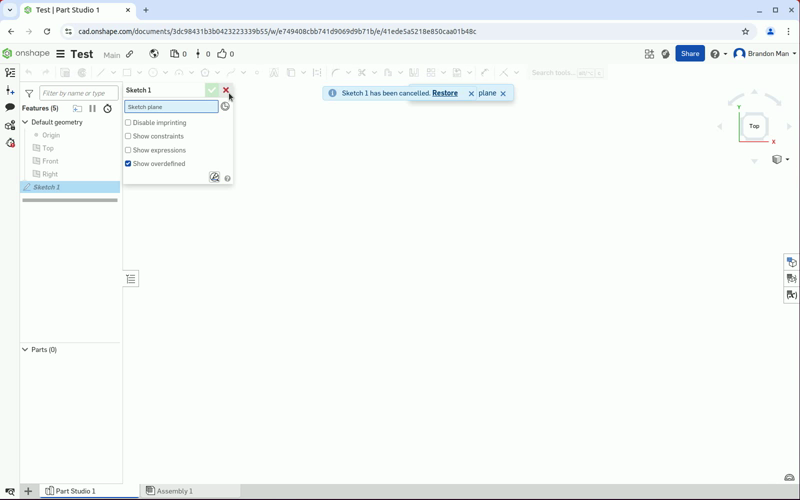
mouse_move(73, 150)
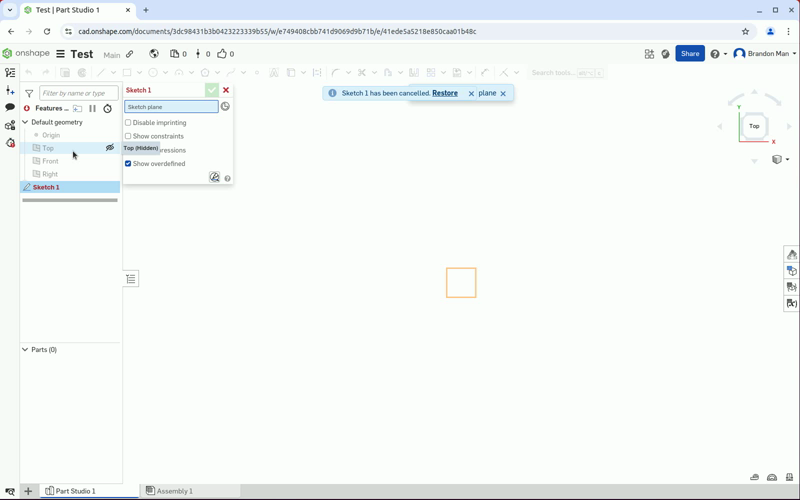
click(73, 150)
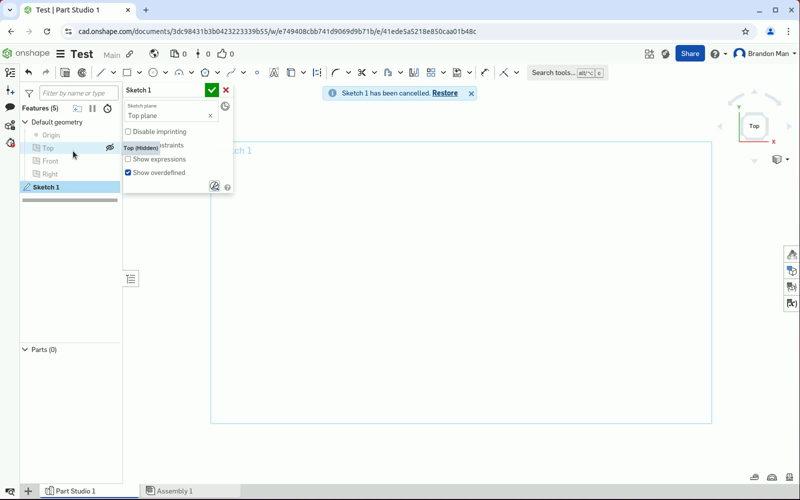
mouse_move(73, 352)
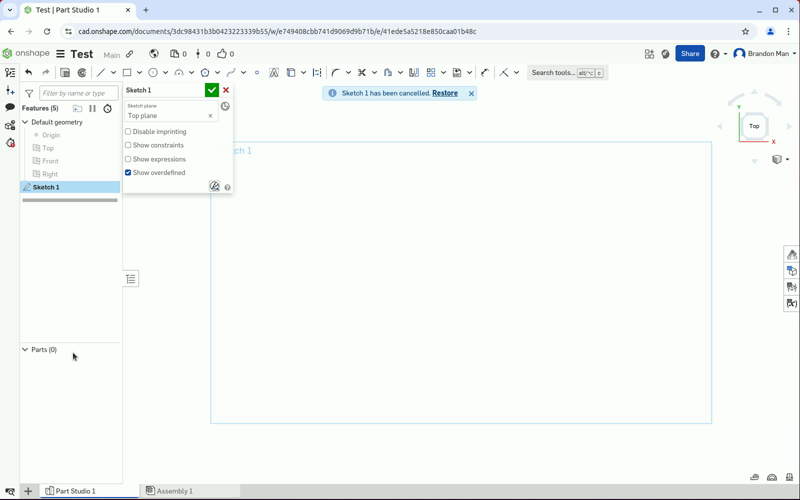
key(y)
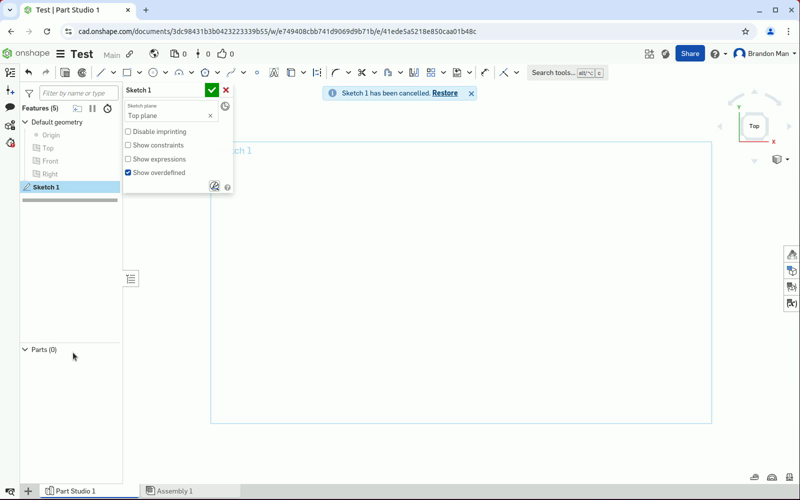
key(l)
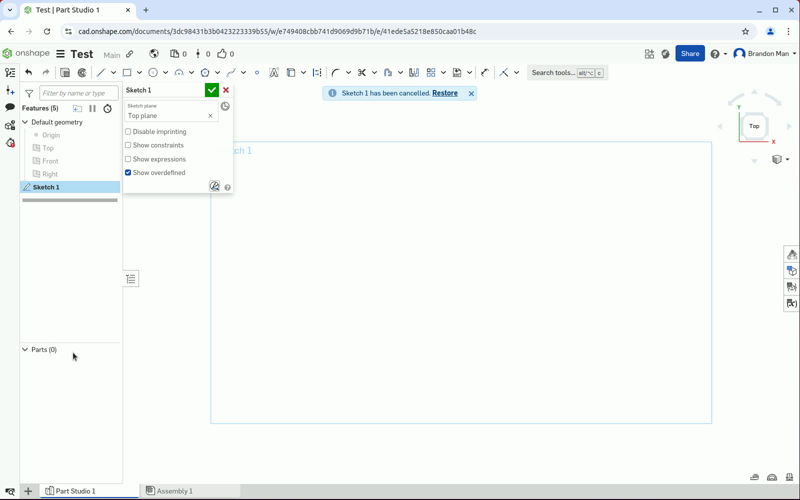
key_down(shift)
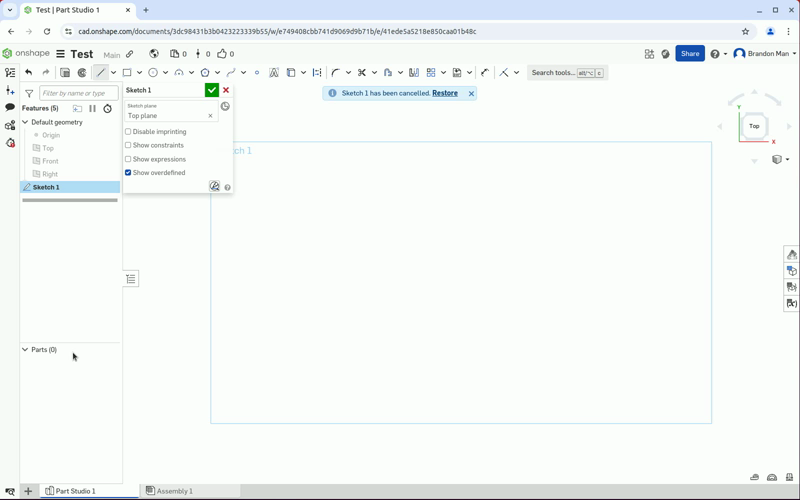
mouse_move(494, 275)
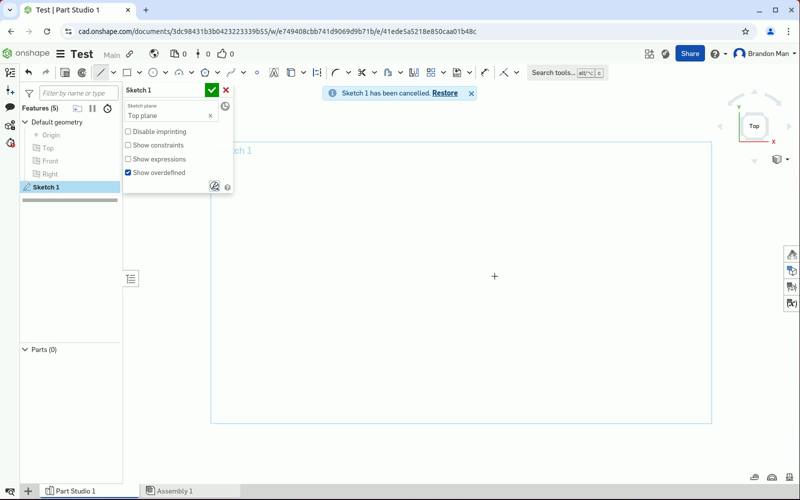
click(494, 275)
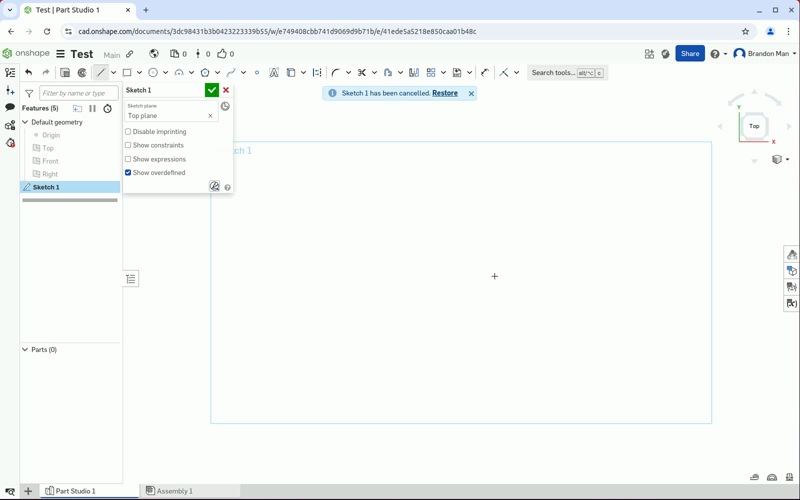
key_up(shift)
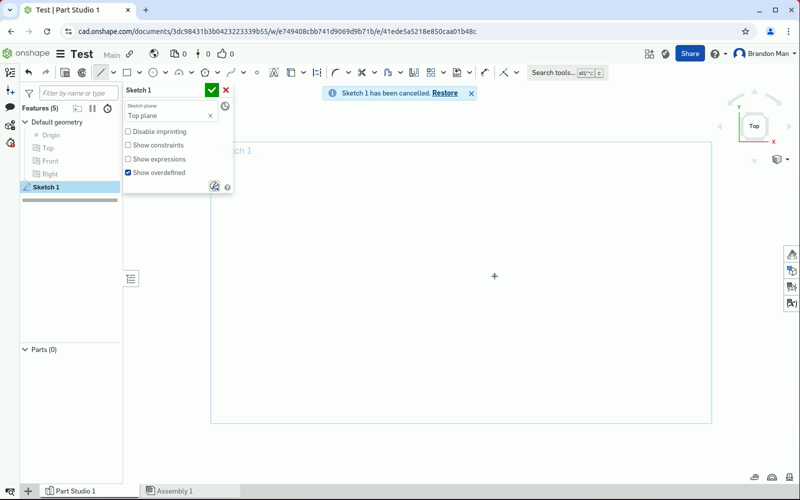
key_down(shift)
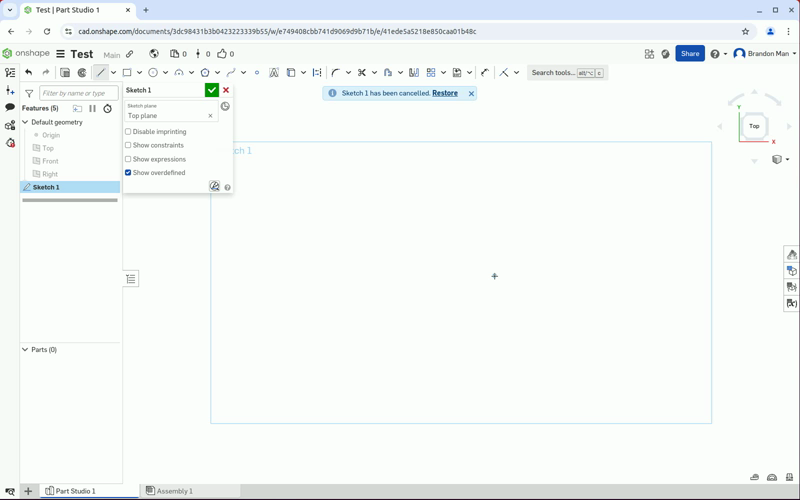
mouse_move(573, 275)
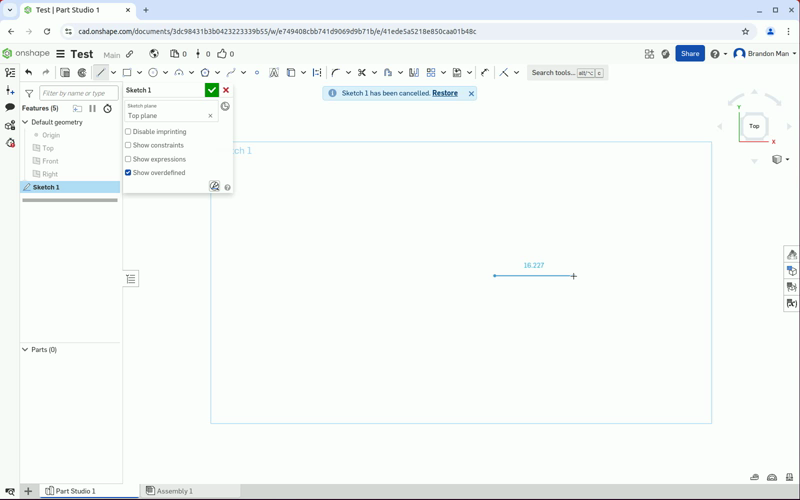
click(573, 275)
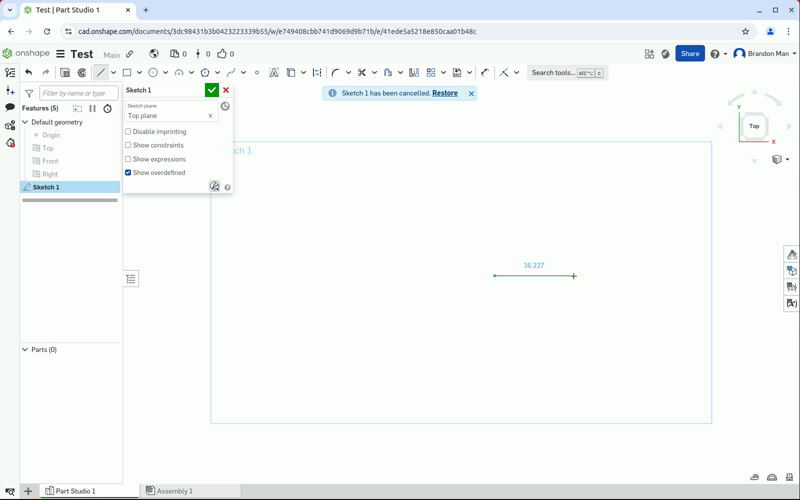
key_up(shift)
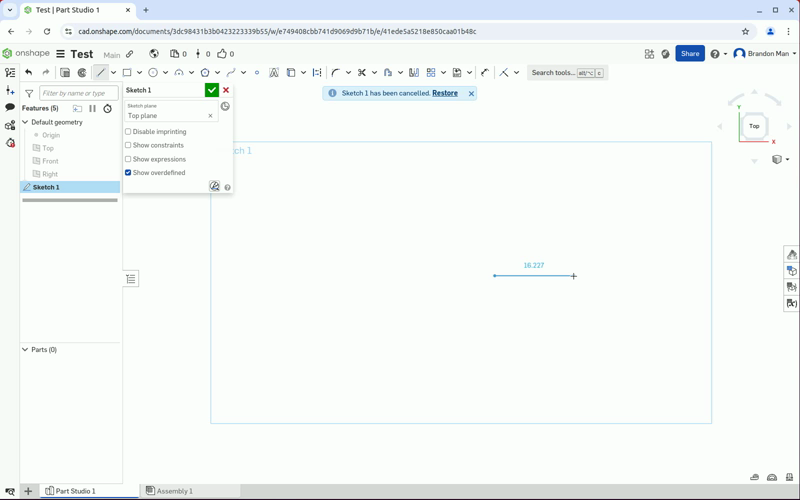
key_down(shift)
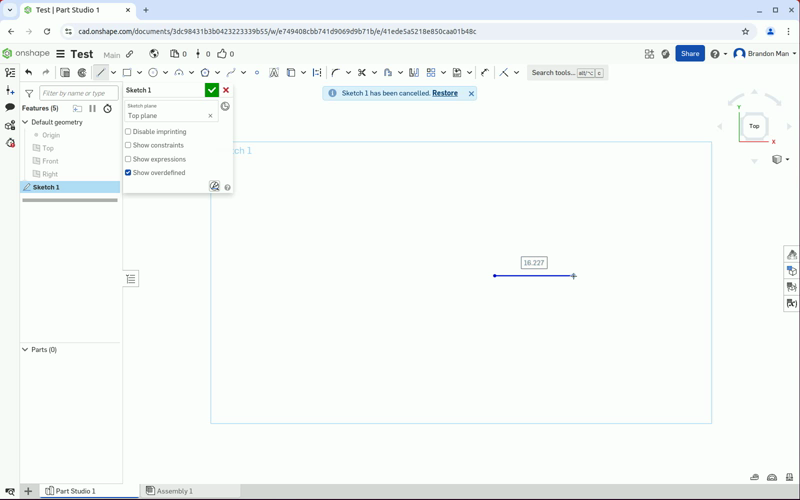
mouse_move(589, 275)
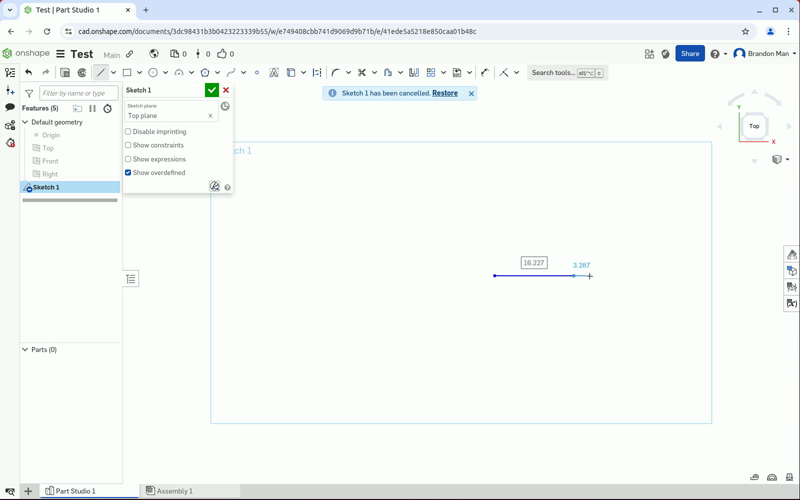
mouse_move(573, 270)
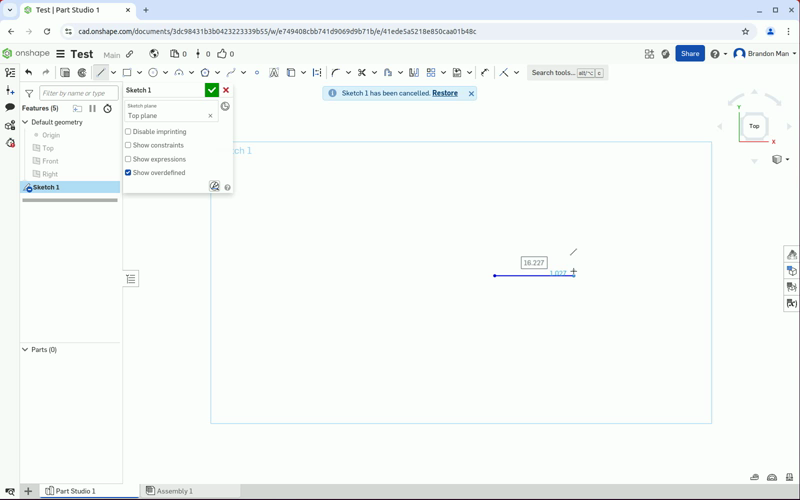
scroll(6)
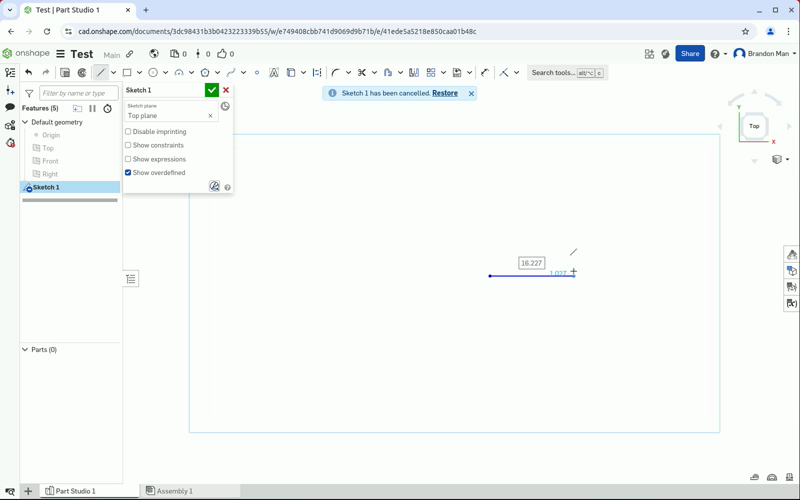
scroll(6)
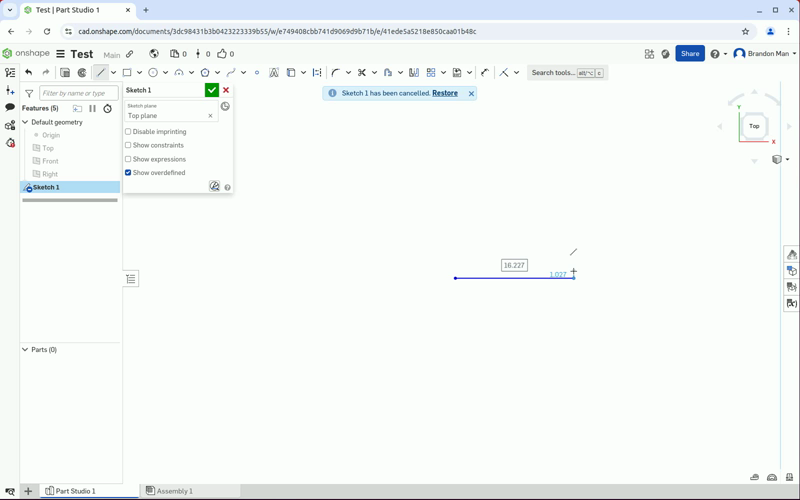
scroll(6)
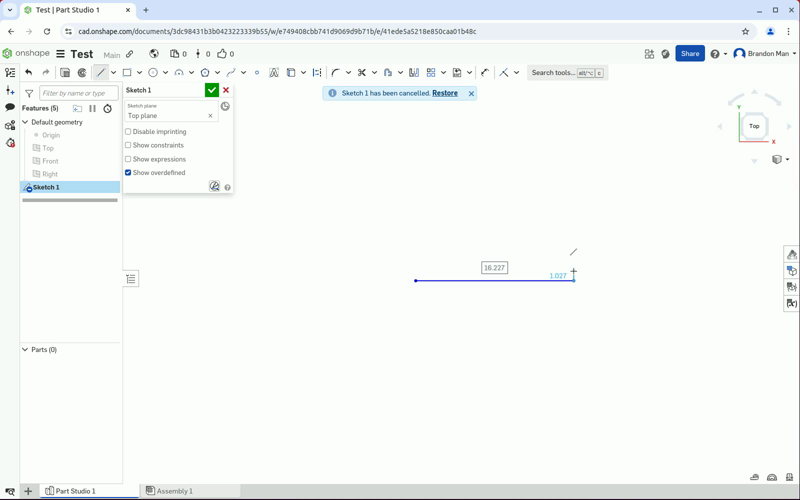
scroll(6)
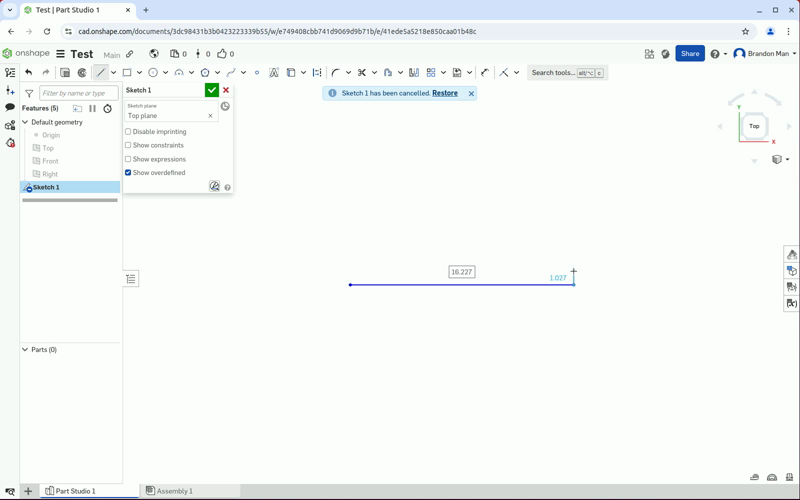
scroll(6)
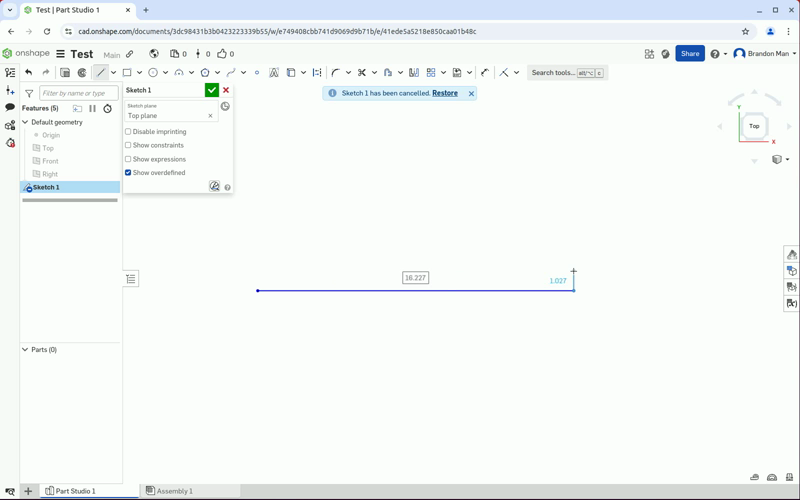
scroll(6)
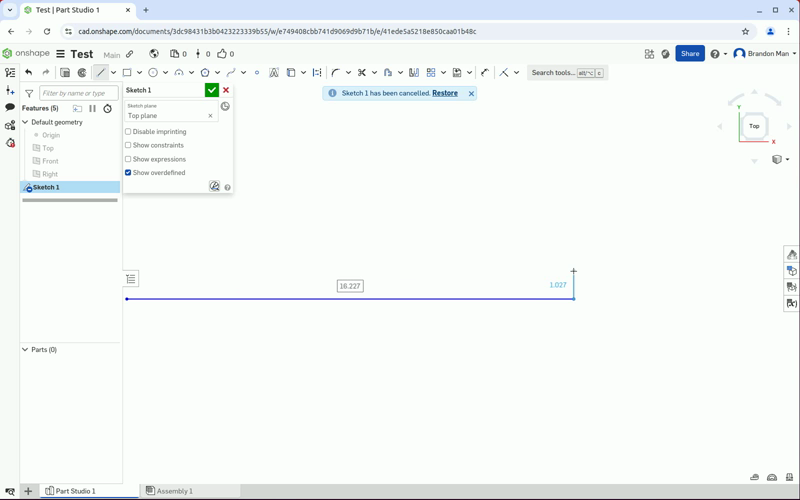
scroll(6)
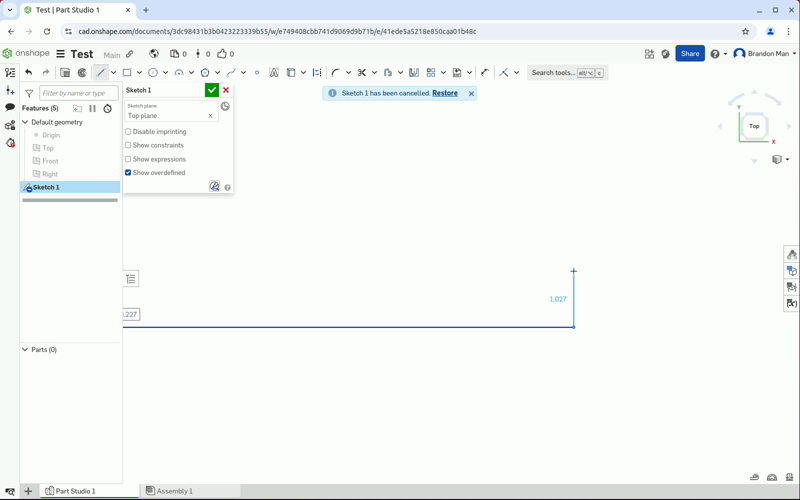
click(573, 270)
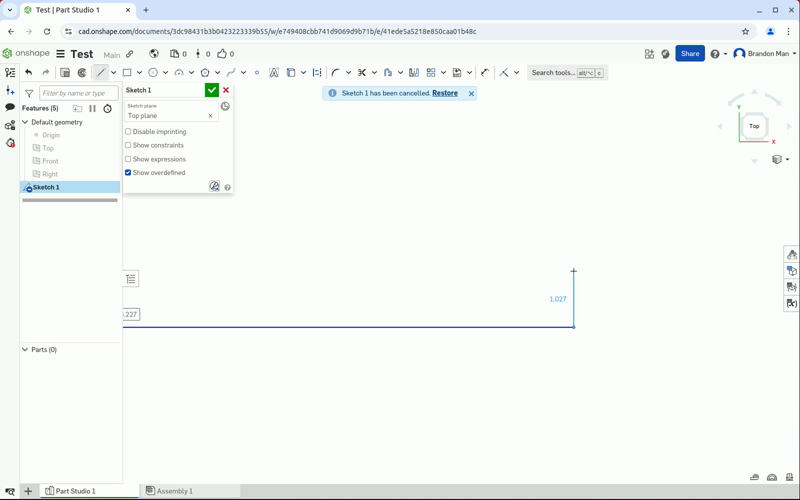
scroll(-6)
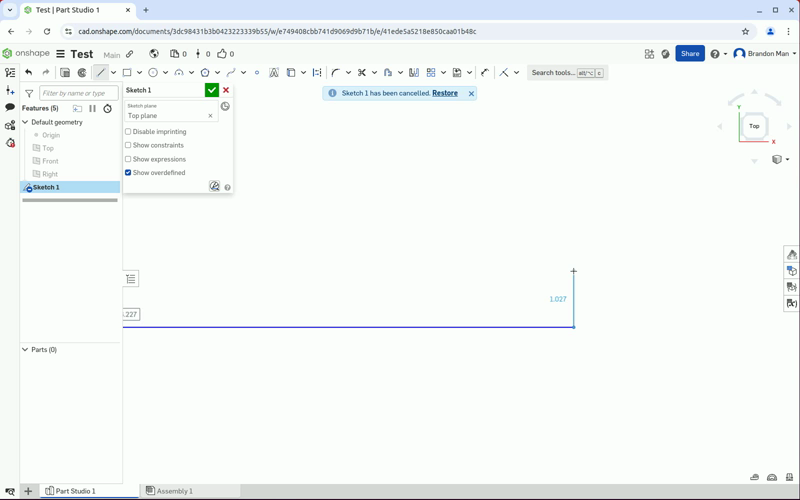
scroll(-6)
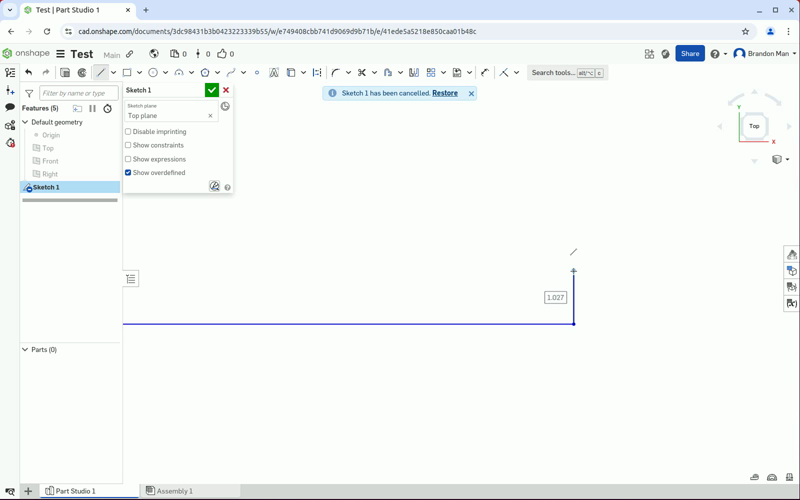
scroll(-6)
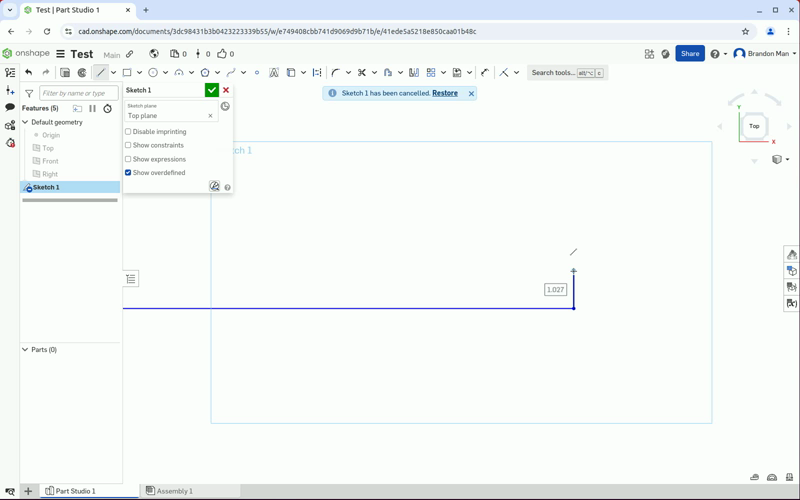
scroll(-6)
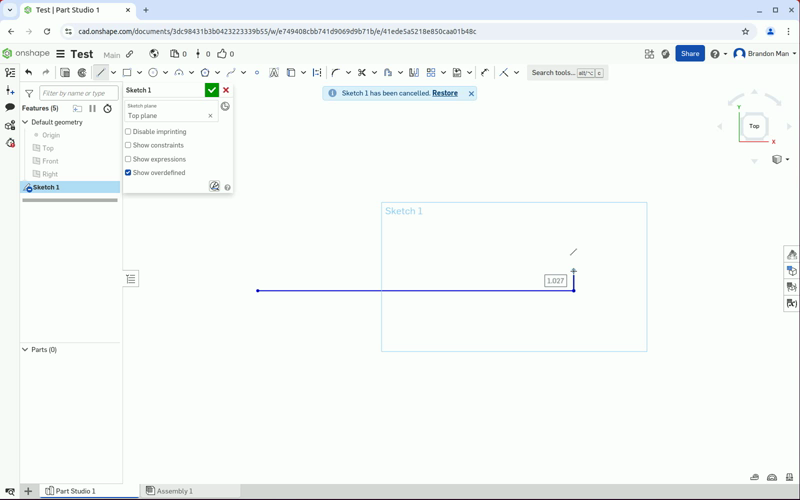
scroll(-6)
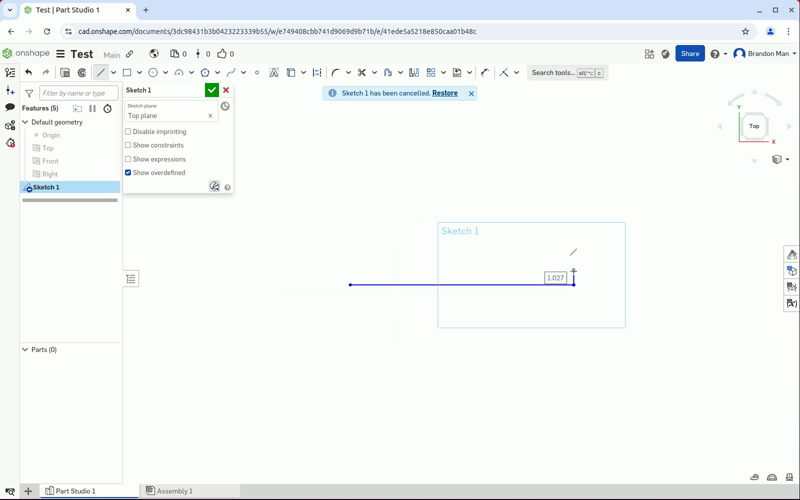
scroll(-6)
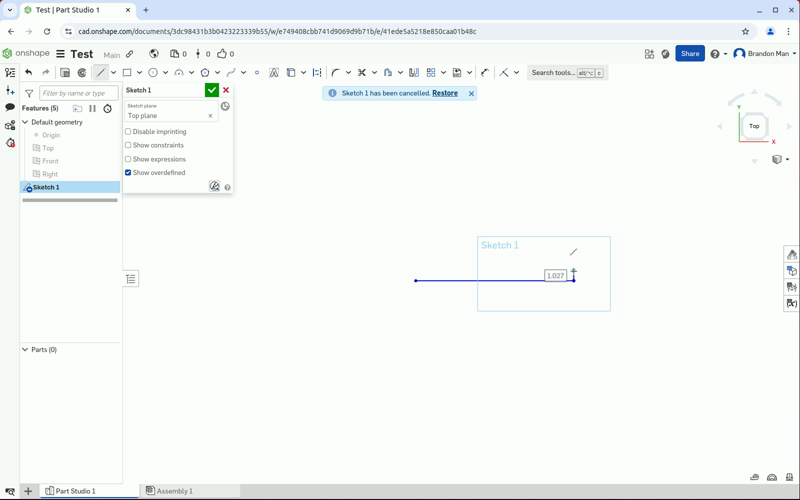
scroll(-6)
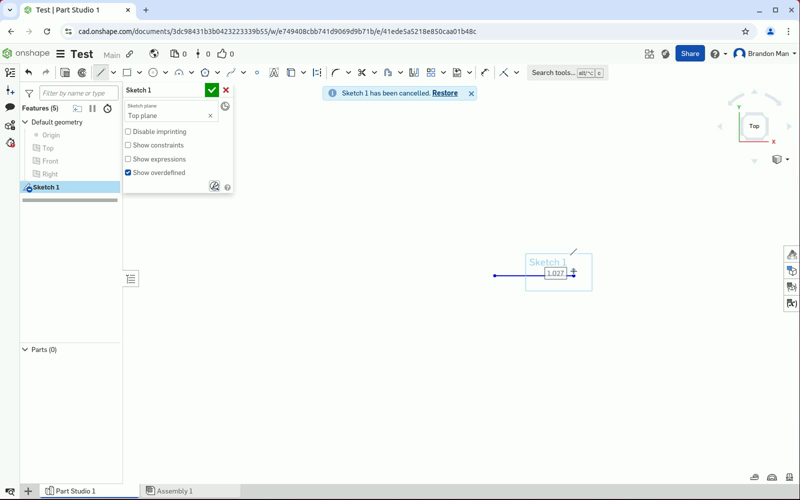
key_up(shift)
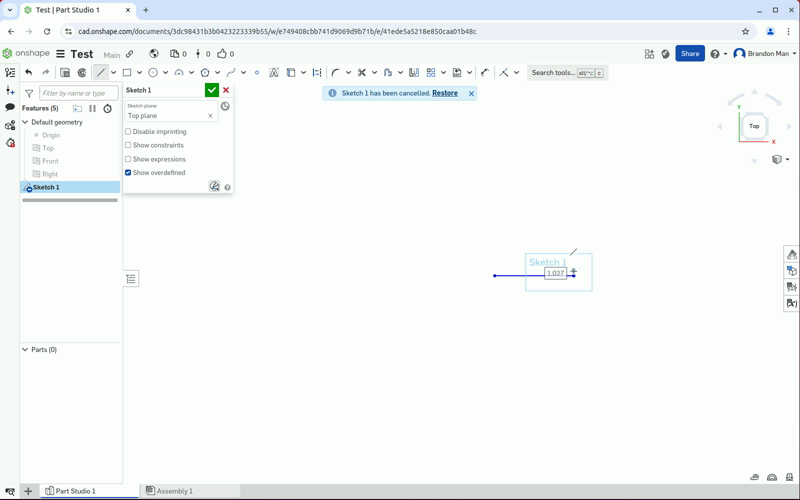
key_down(shift)
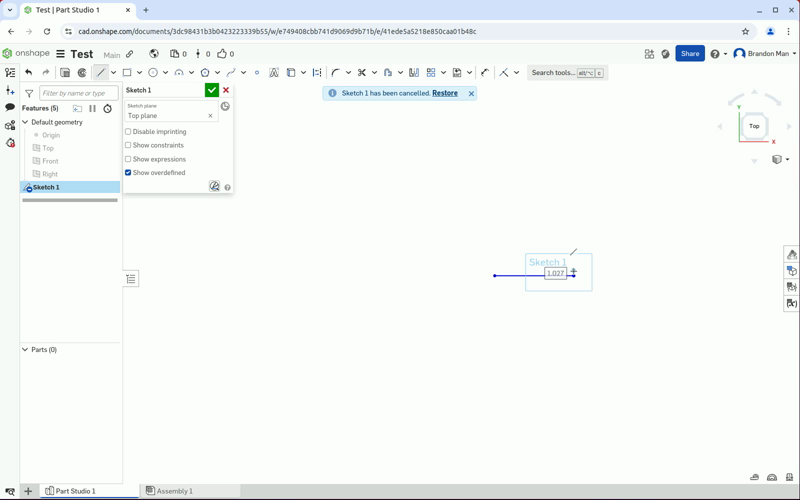
mouse_move(589, 270)
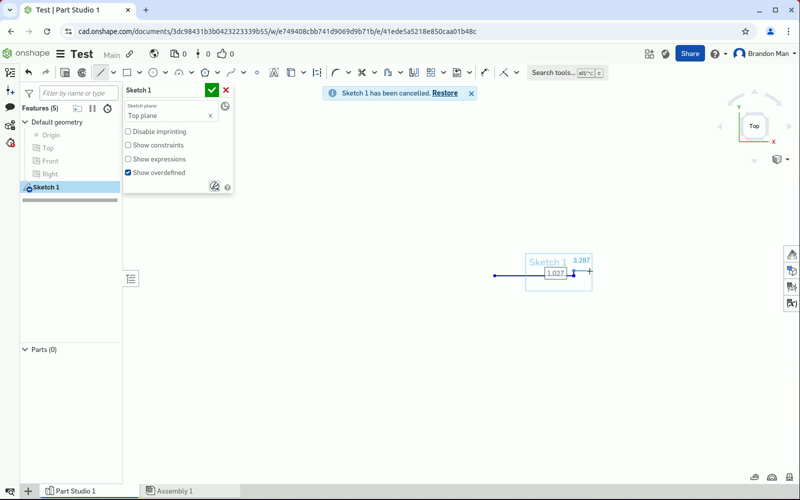
mouse_move(557, 254)
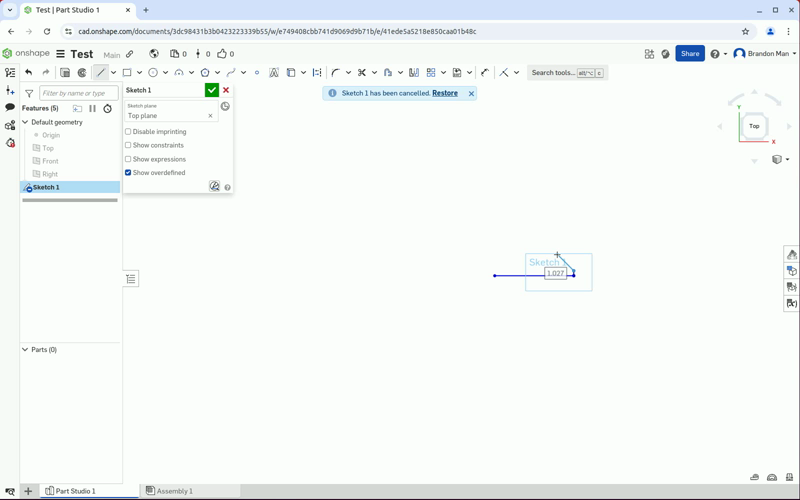
click(557, 254)
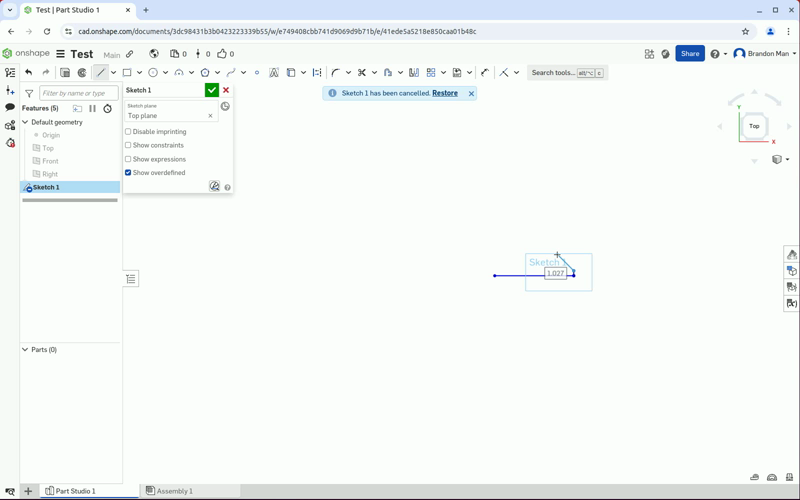
key_up(shift)
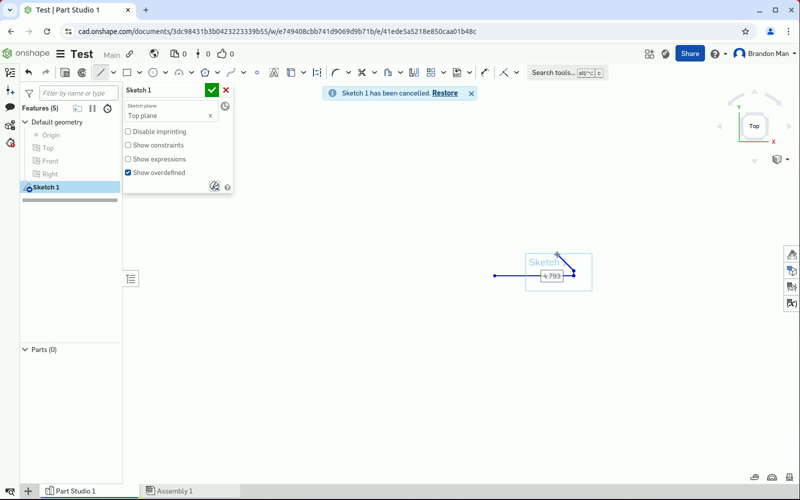
key_down(shift)
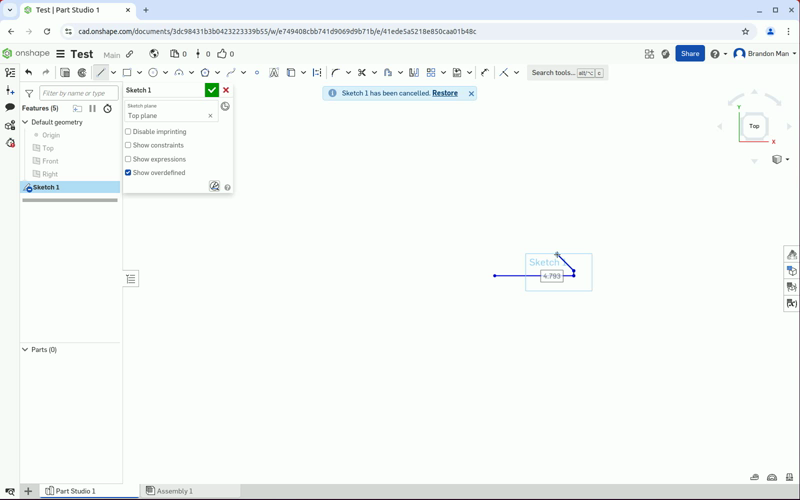
mouse_move(494, 254)
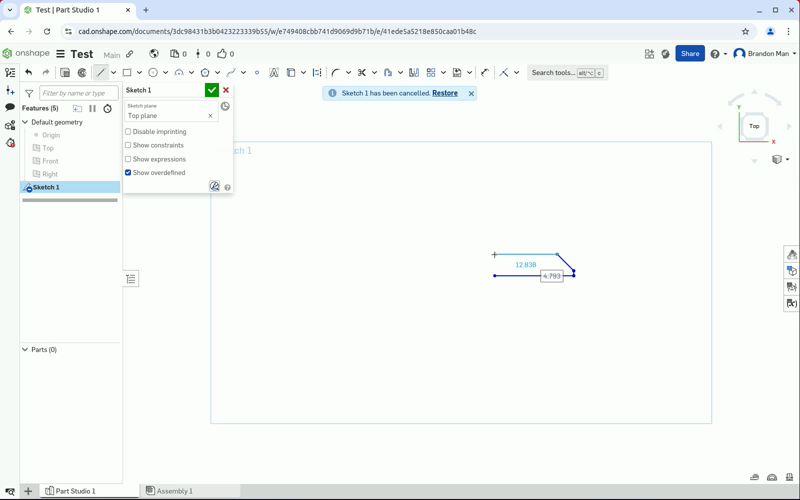
click(494, 254)
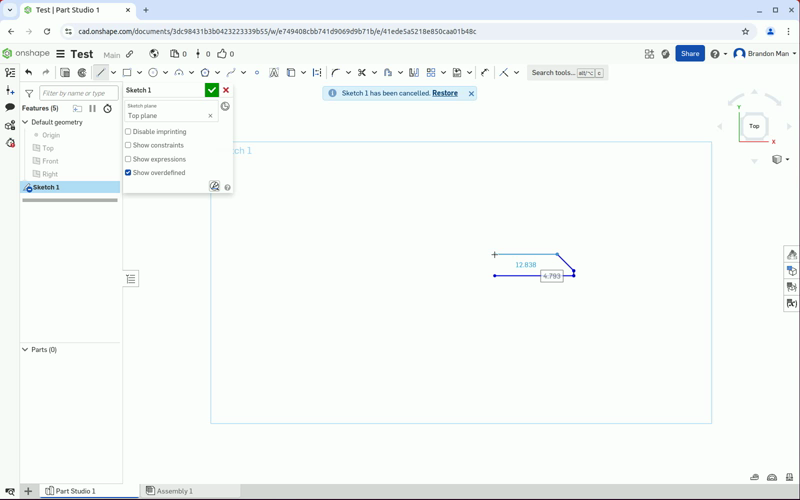
key_up(shift)
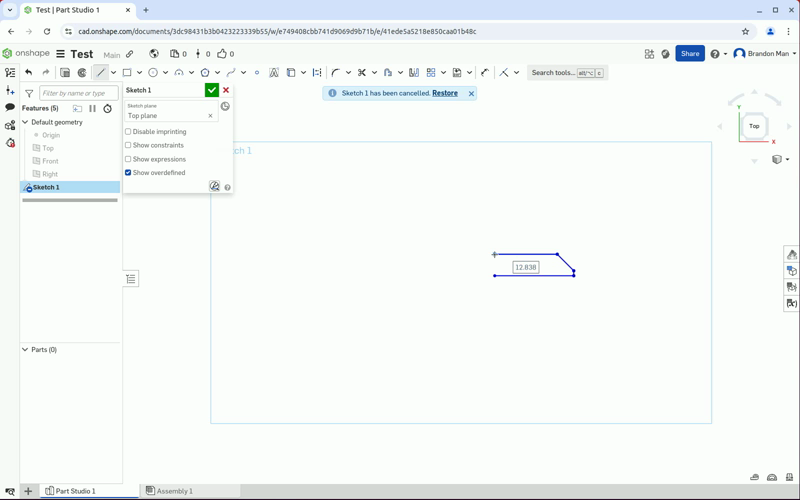
mouse_move(524, 254)
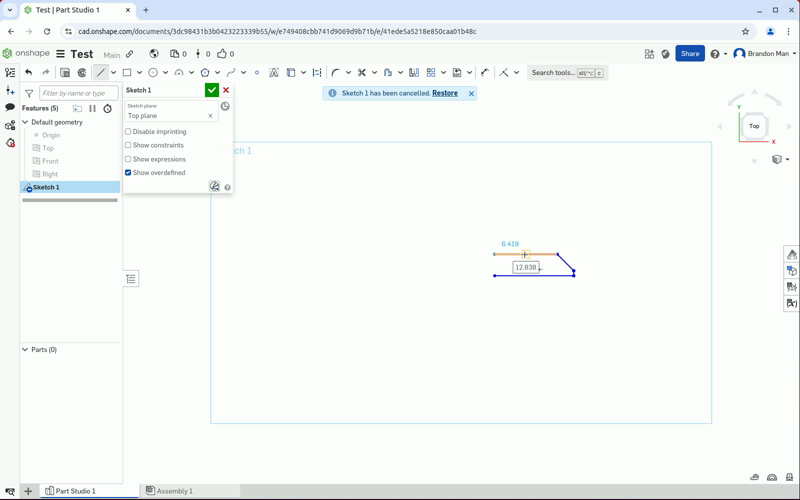
key_down(shift)
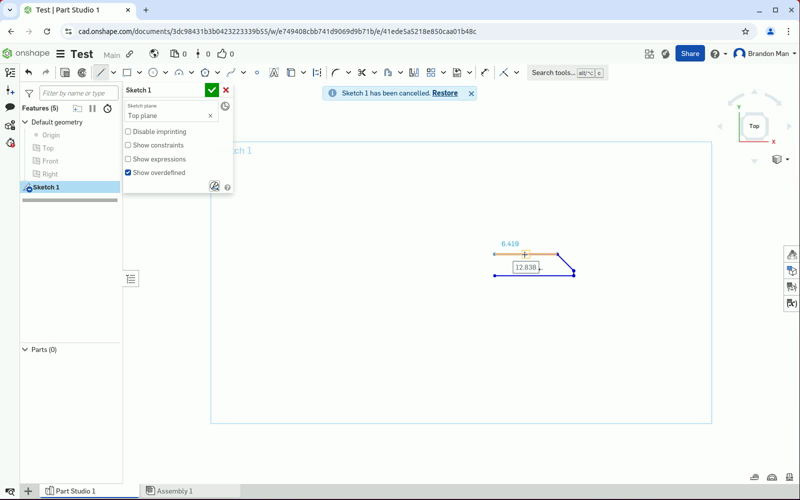
mouse_move(494, 275)
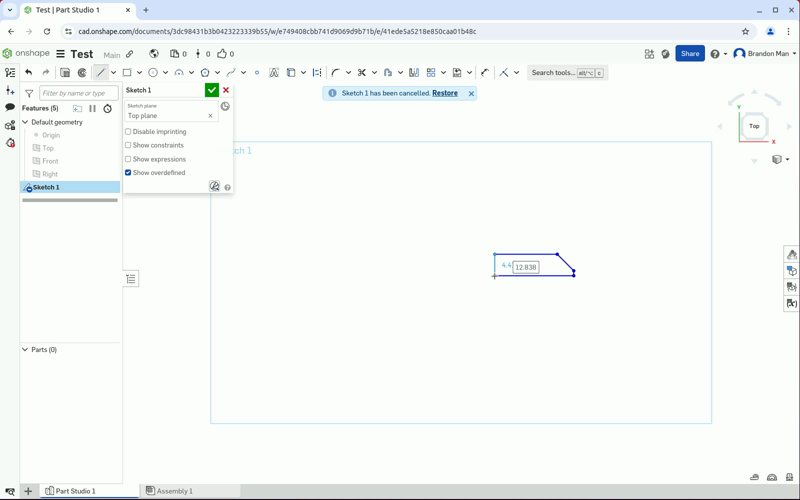
key_up(shift)
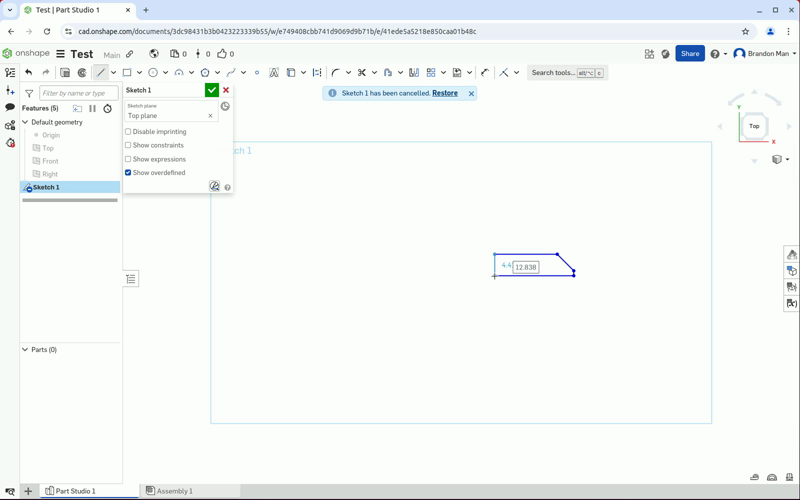
click(494, 275)
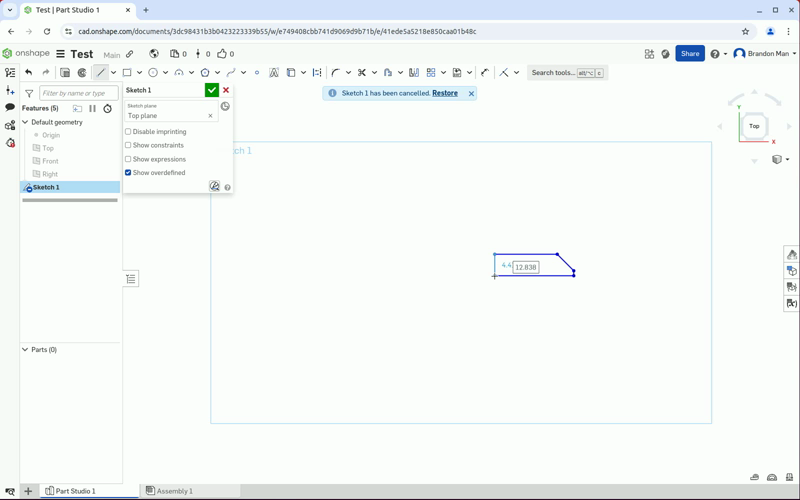
key(esc)
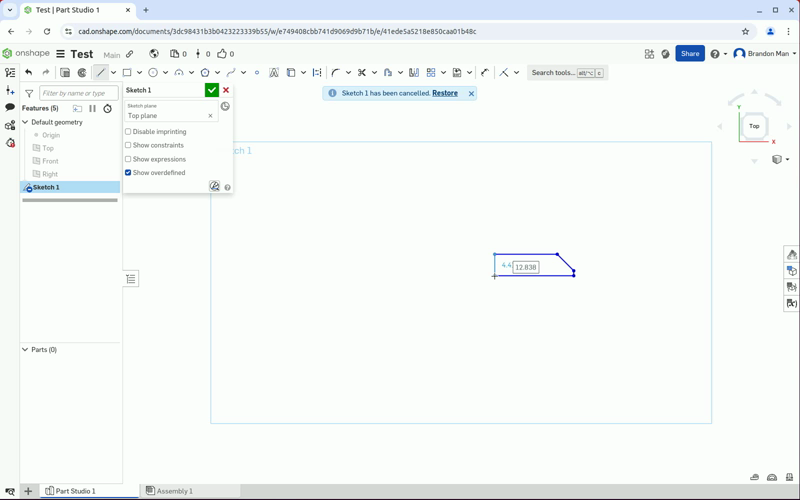
mouse_move(527, 266)
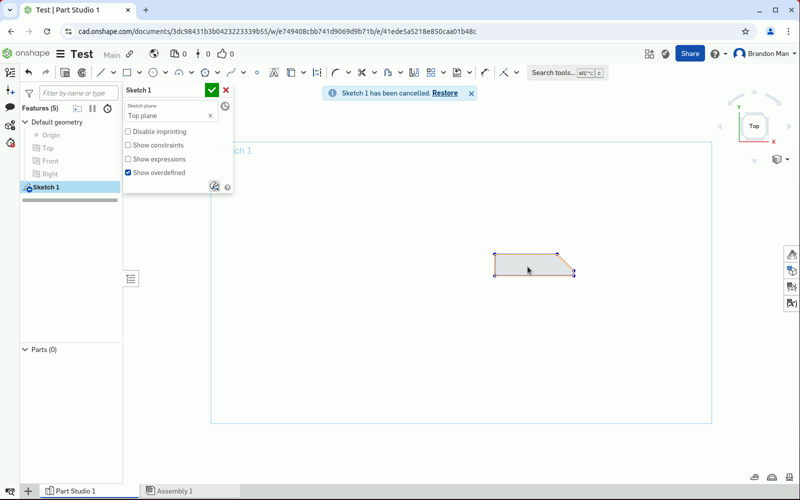
scroll(6)
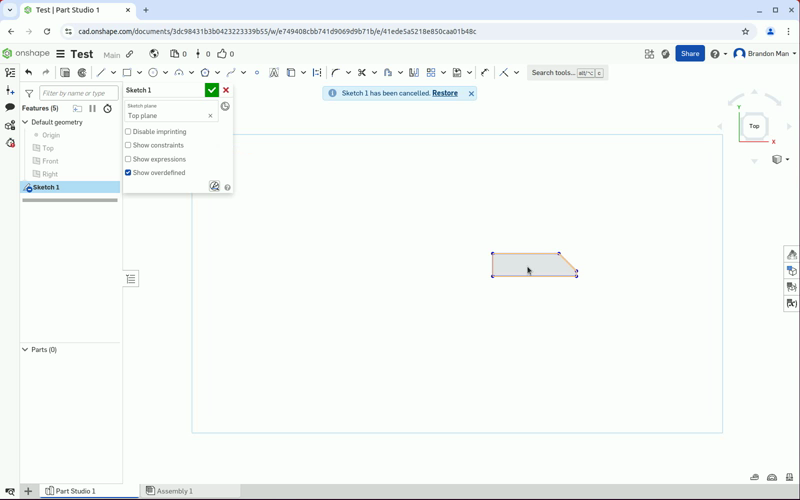
scroll(6)
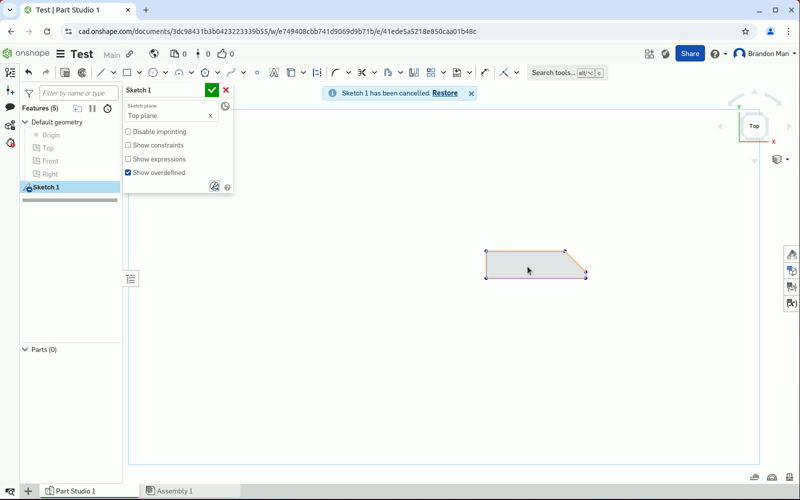
scroll(6)
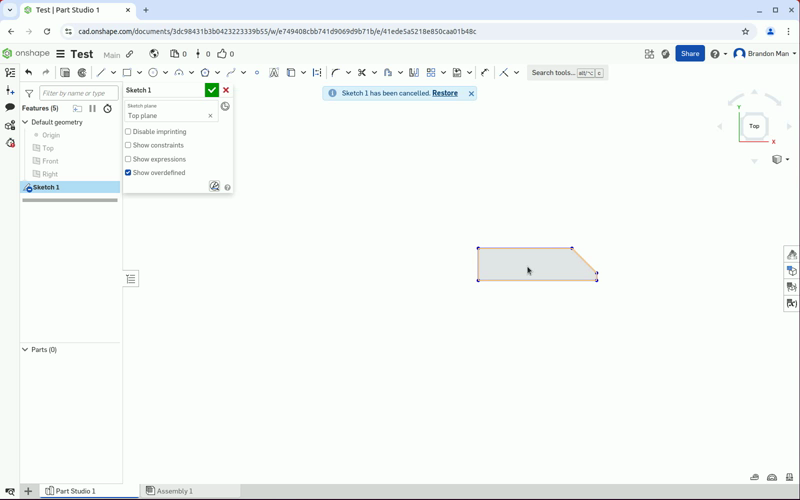
scroll(6)
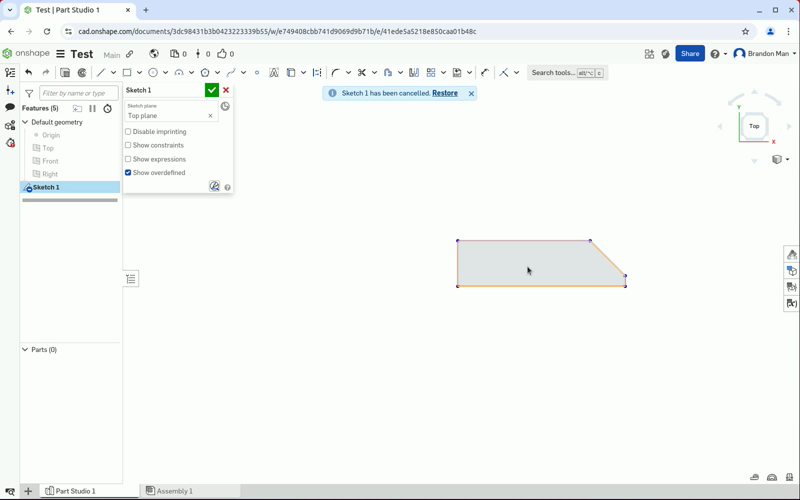
scroll(6)
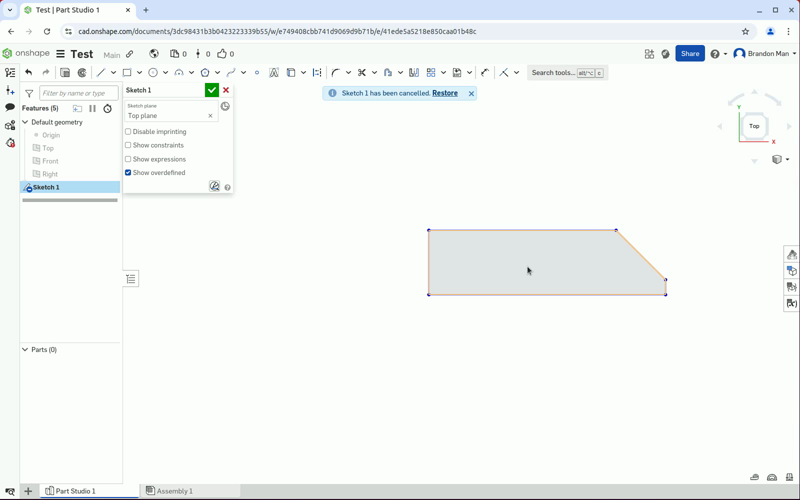
scroll(6)
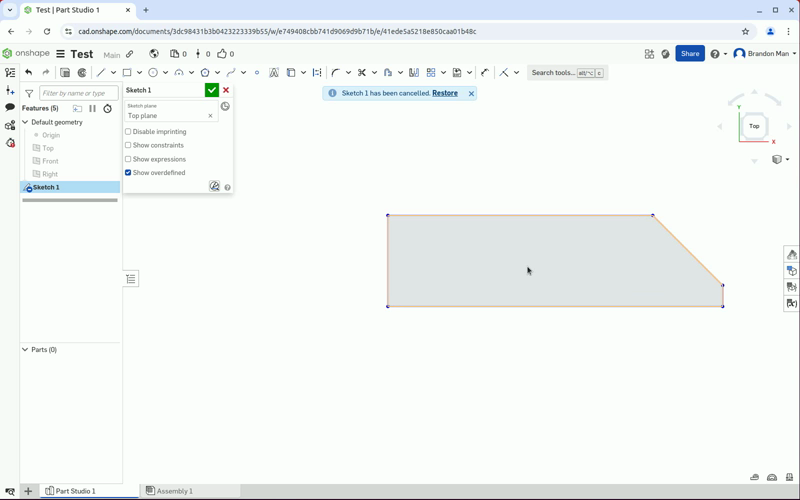
scroll(6)
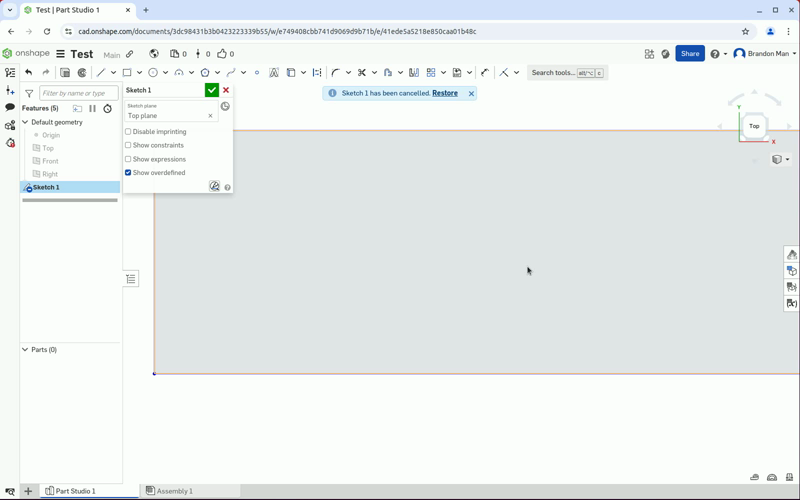
click(527, 266)
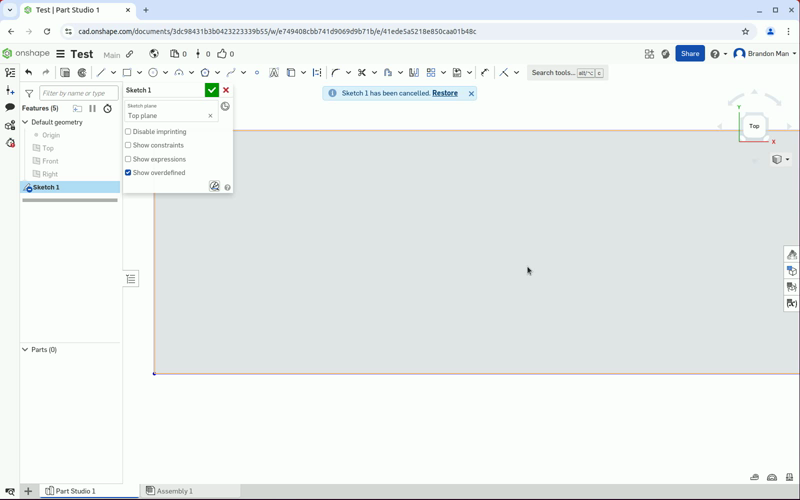
scroll(-6)
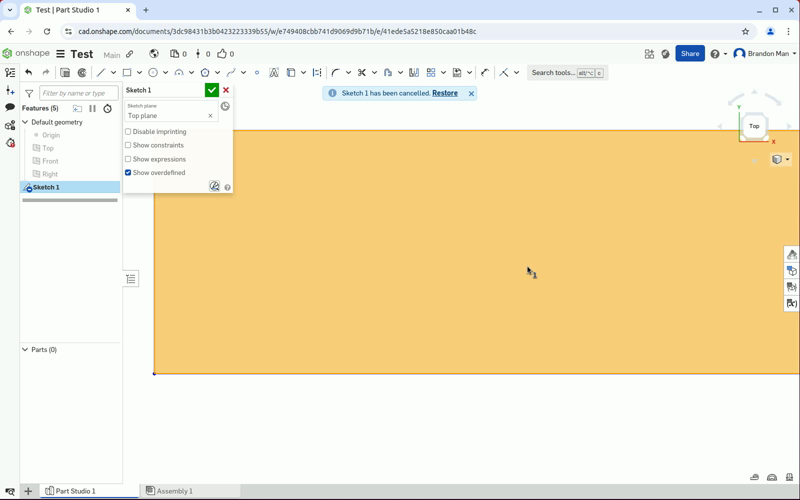
scroll(-6)
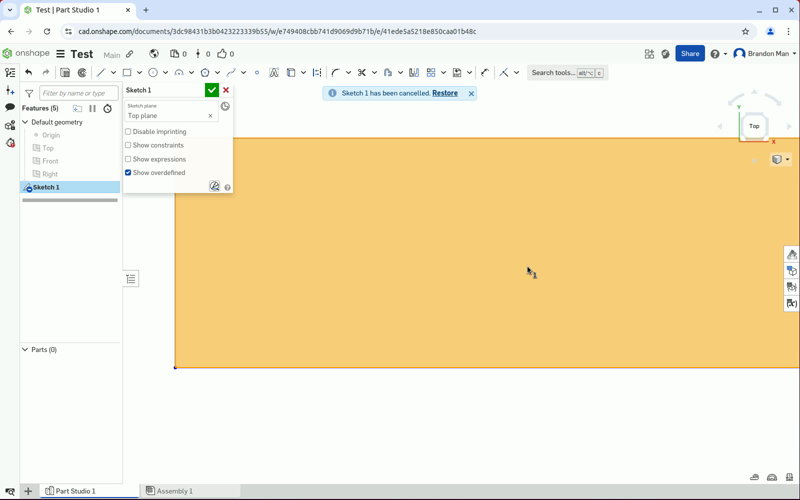
scroll(-6)
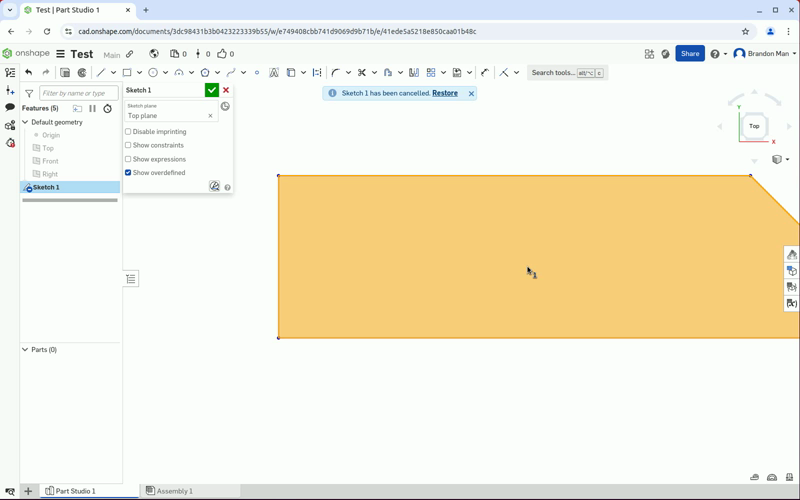
scroll(-6)
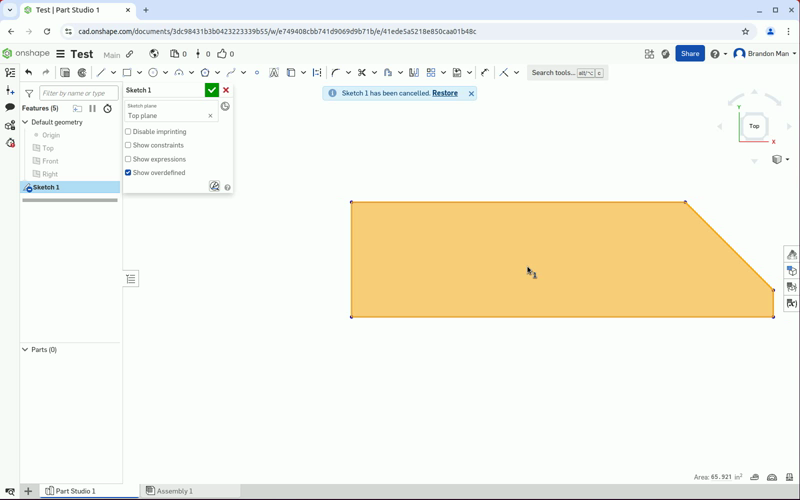
scroll(-6)
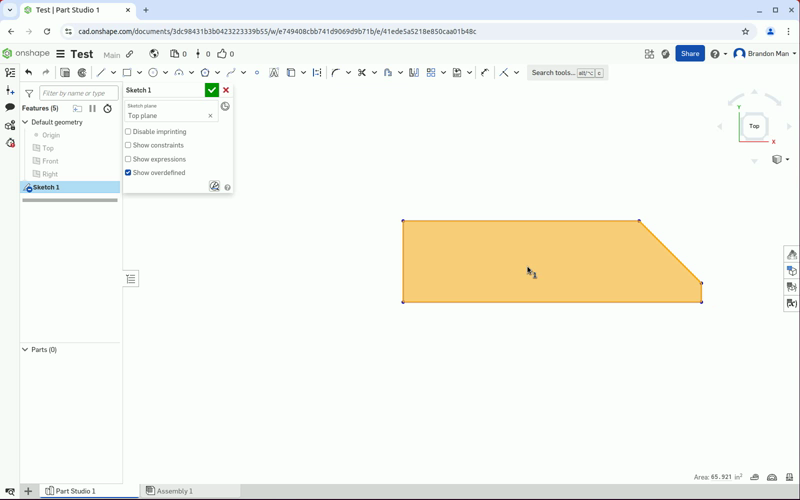
scroll(-6)
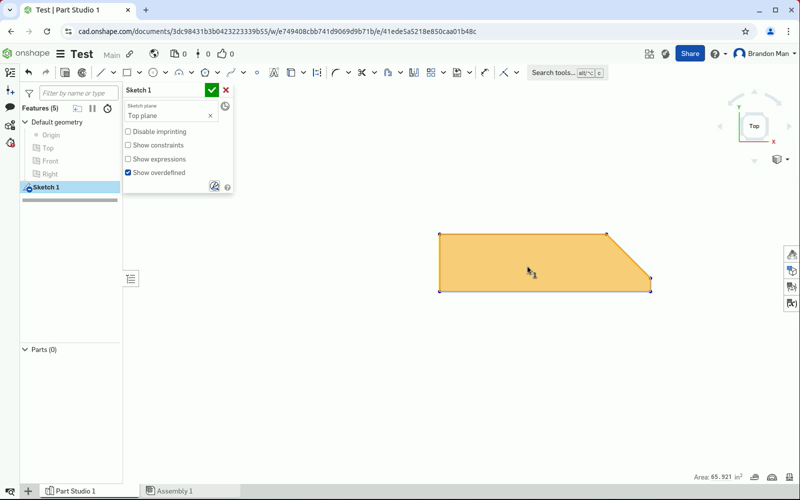
scroll(-6)
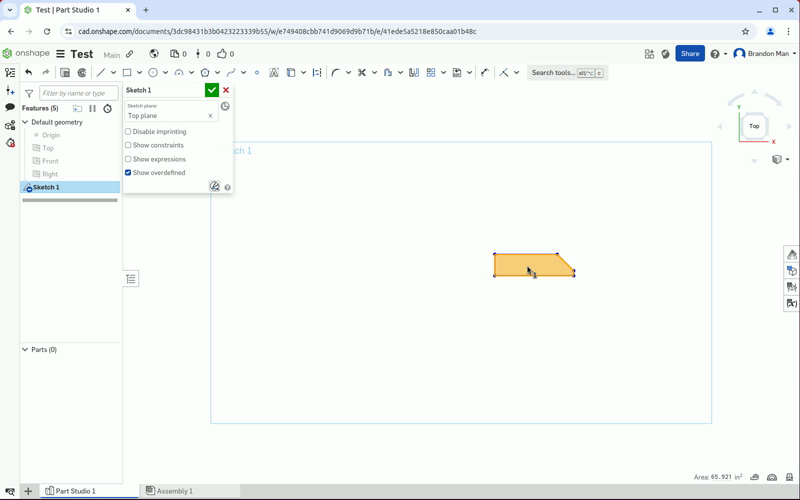
mouse_move(73, 352)
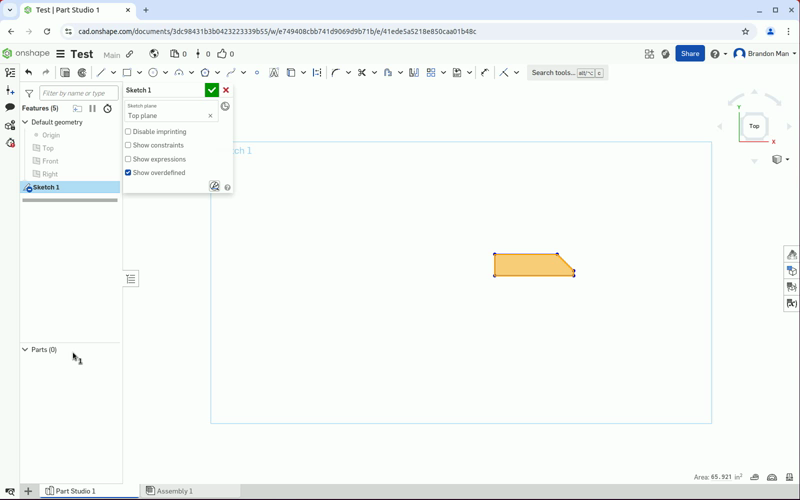
key(shift+y)
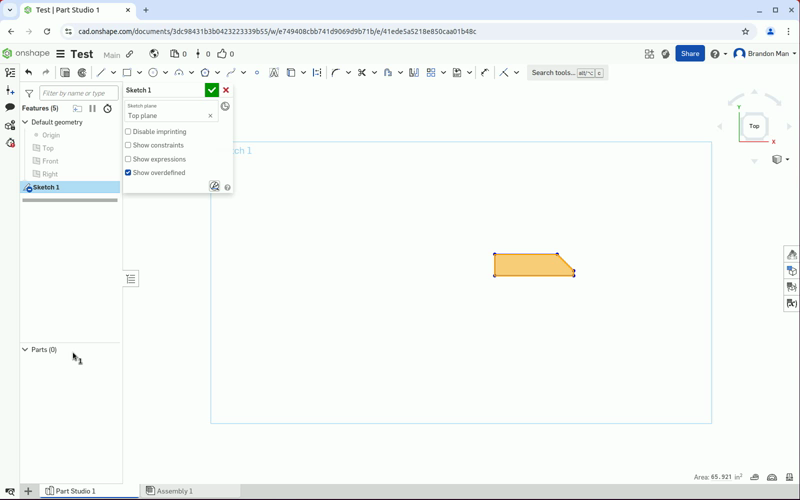
key(shift+e)
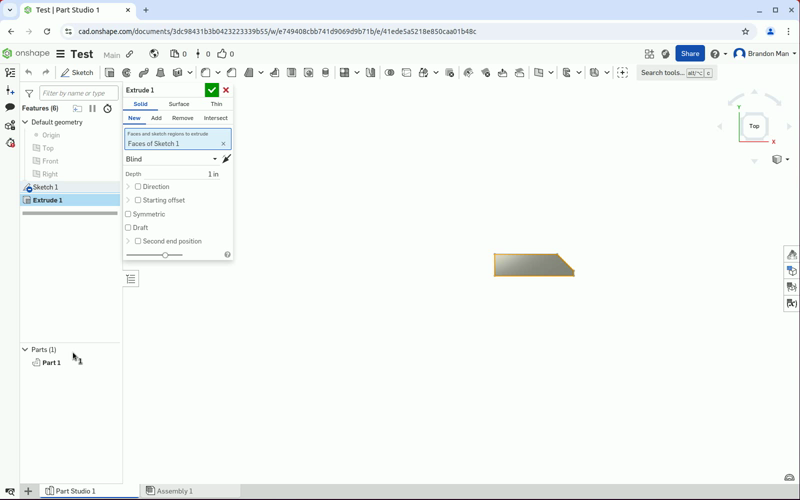
mouse_move(143, 106)
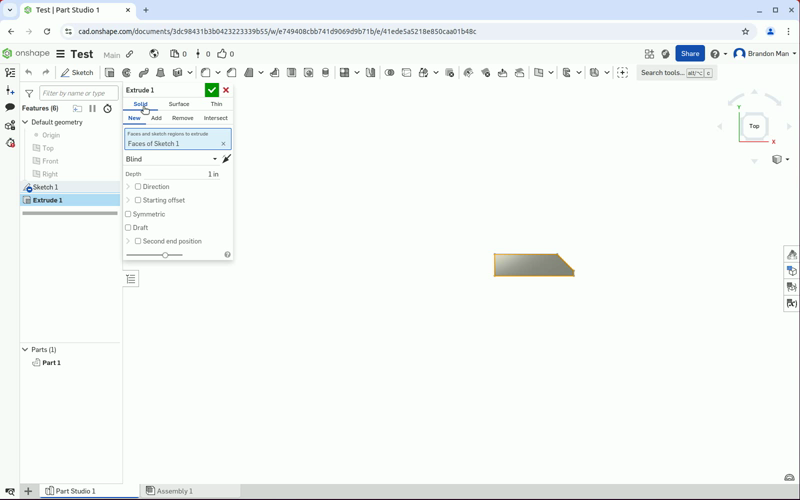
click(143, 106)
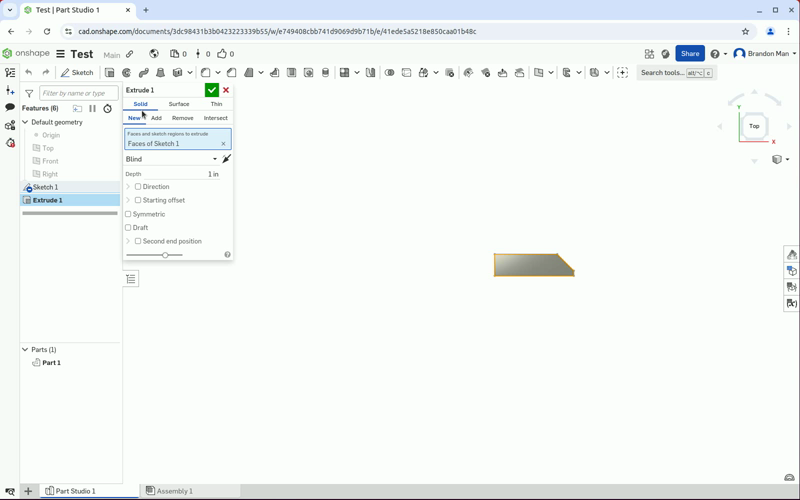
mouse_move(137, 120)
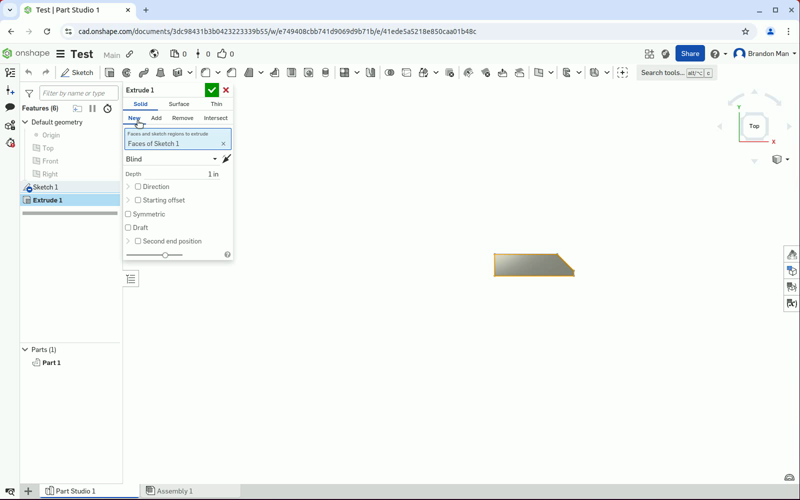
click(137, 120)
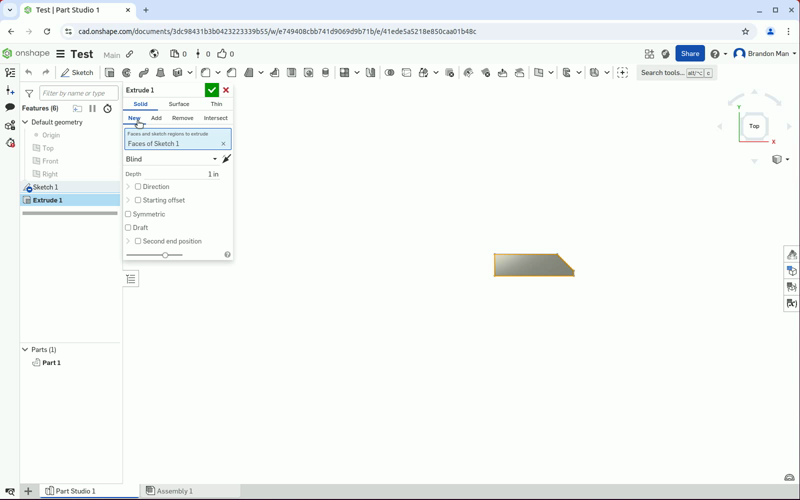
key(tab, 4)
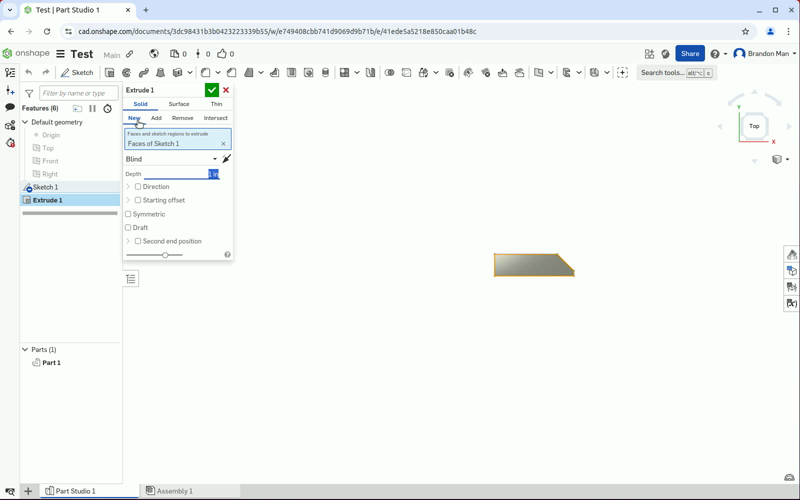
text(2.407)
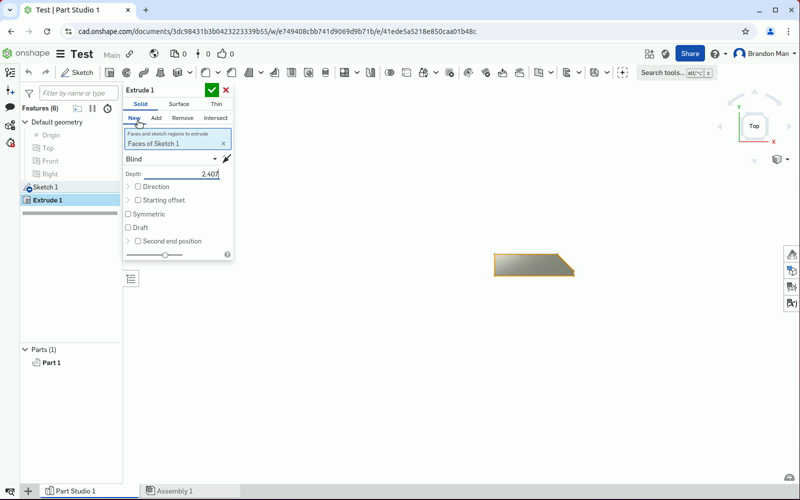
key(enter)
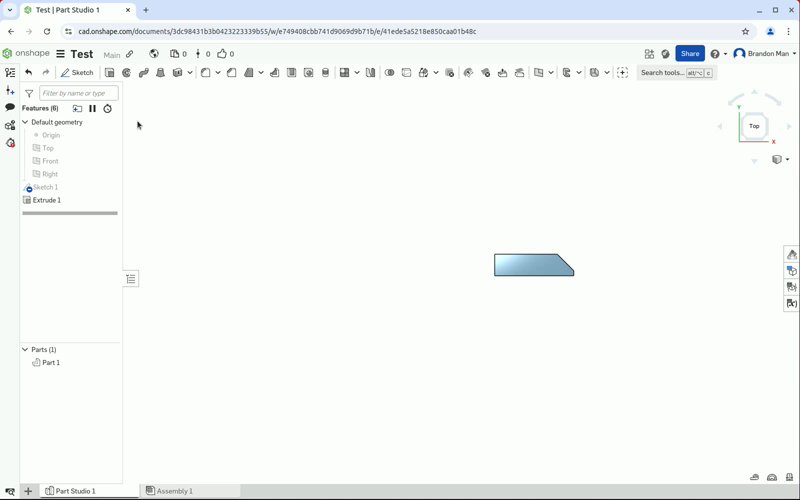
key(shift+h)
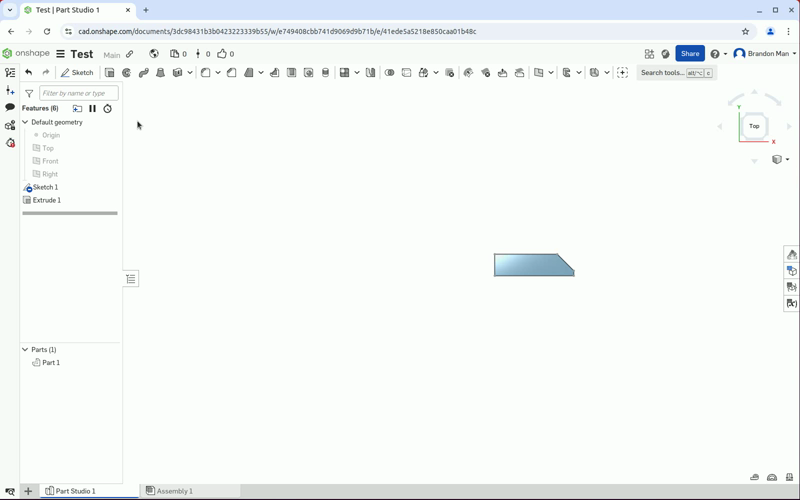
key(shift+h)
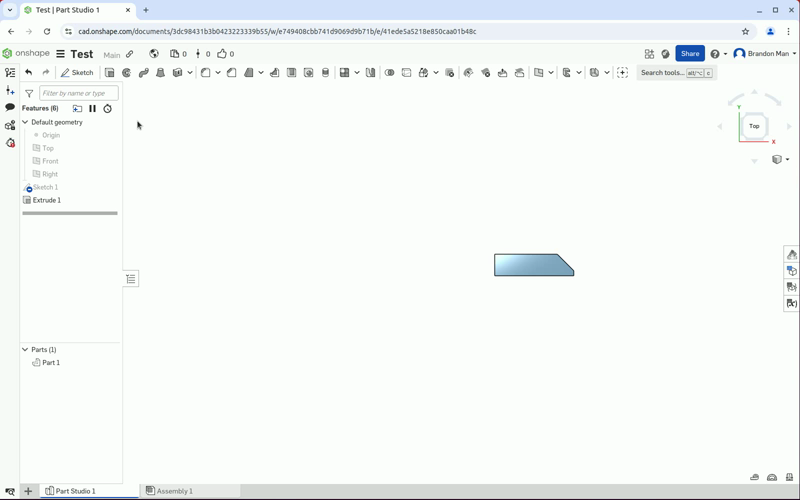
mouse_move(73, 189)
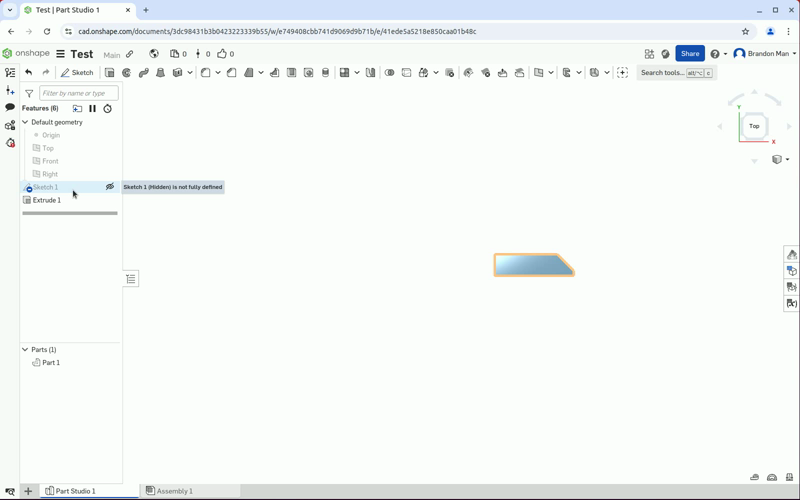
click(73, 189)
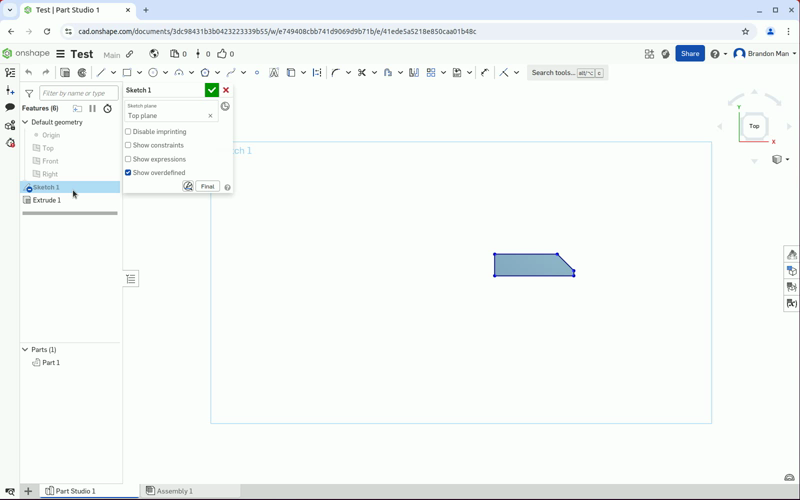
mouse_move(229, 92)
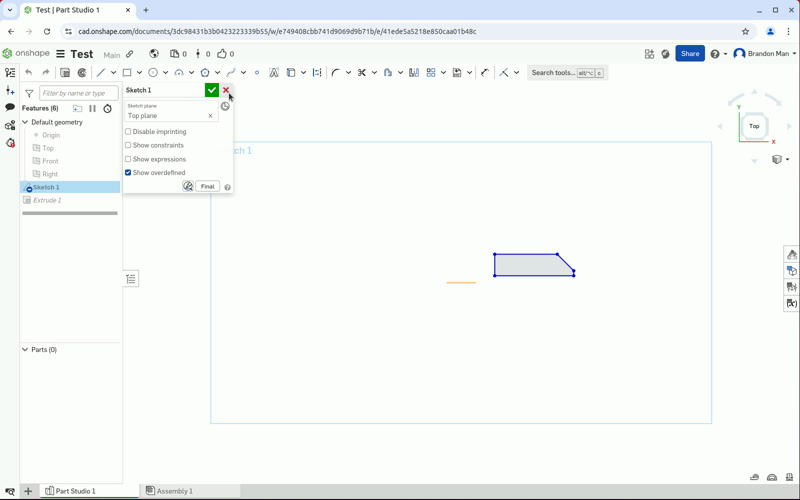
click(229, 92)
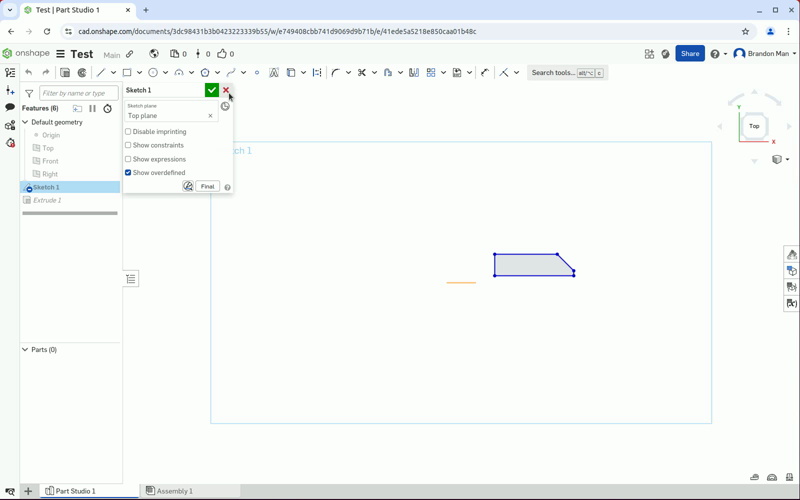
key(shift+s)
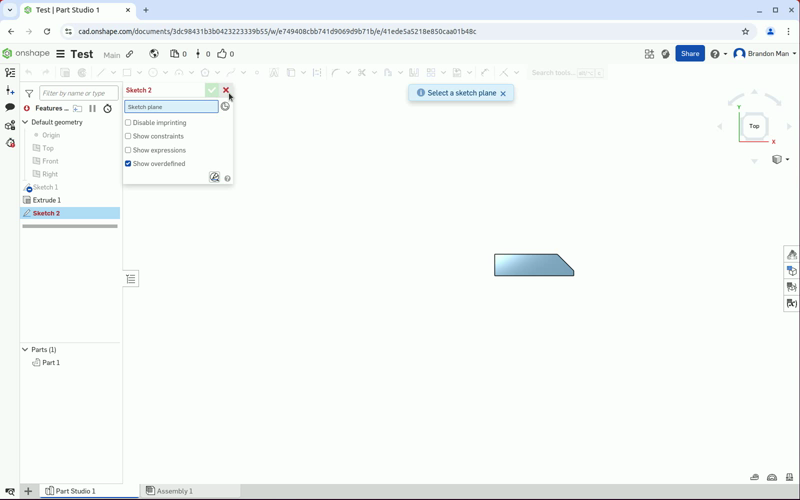
mouse_move(73, 150)
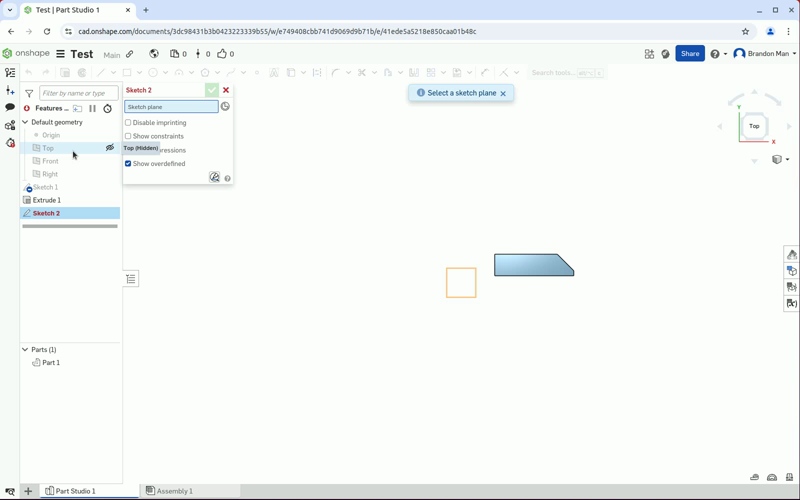
click(73, 150)
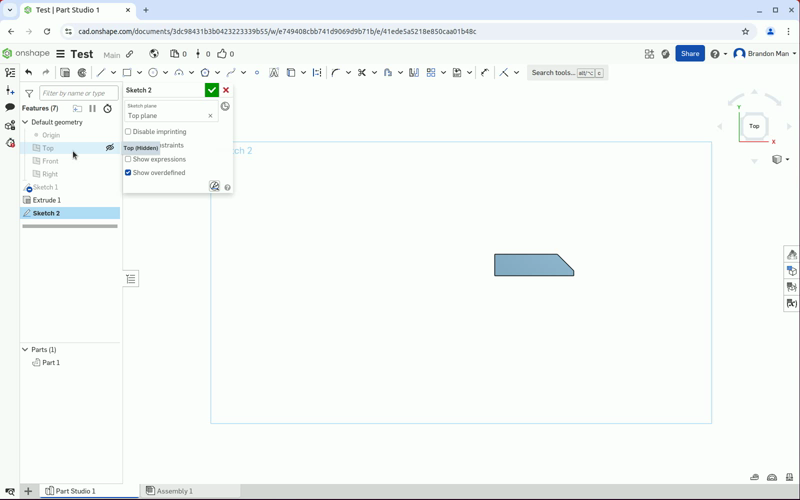
mouse_move(73, 352)
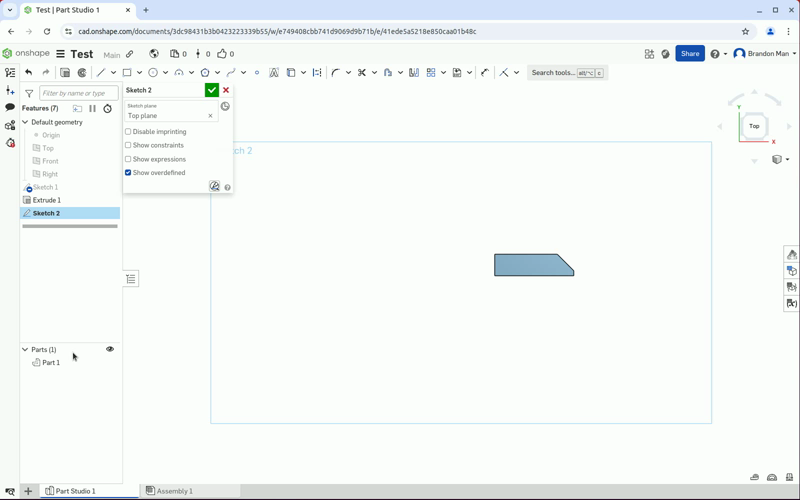
key(y)
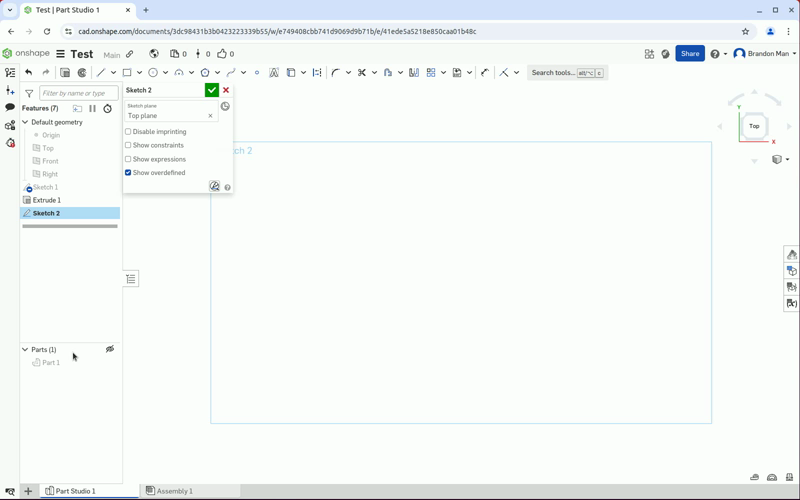
key(l)
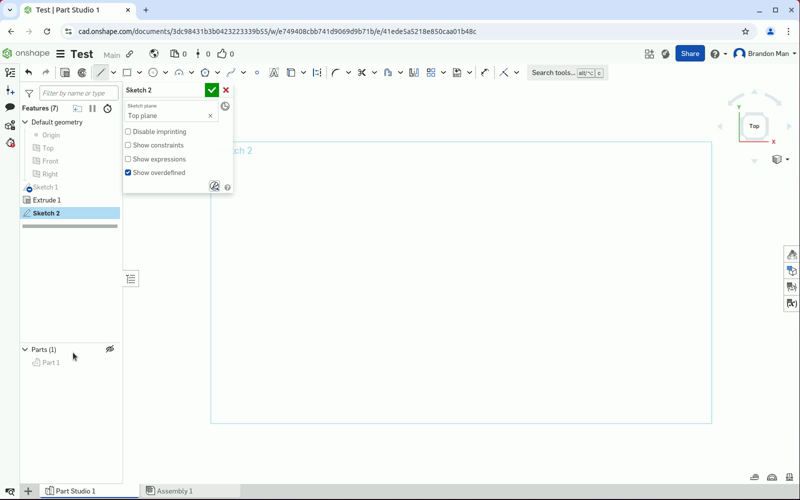
key_down(shift)
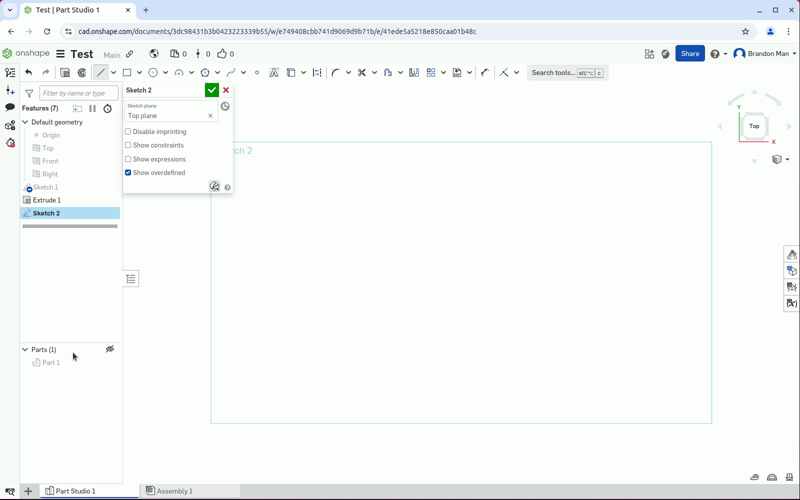
mouse_move(494, 311)
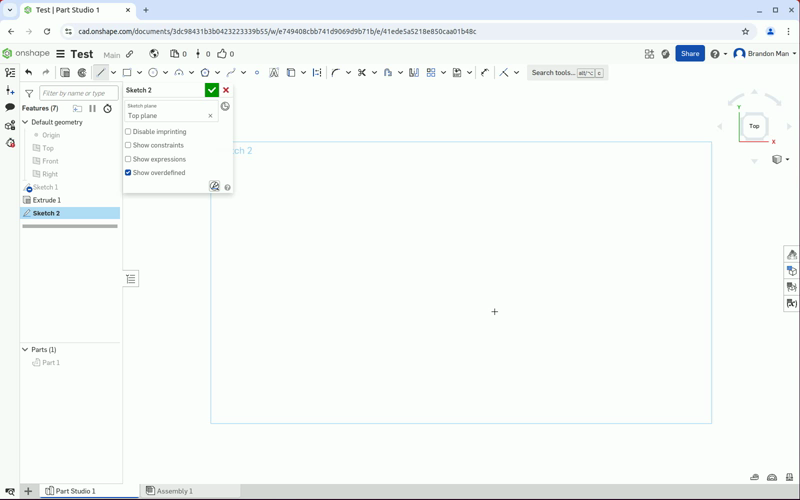
click(494, 311)
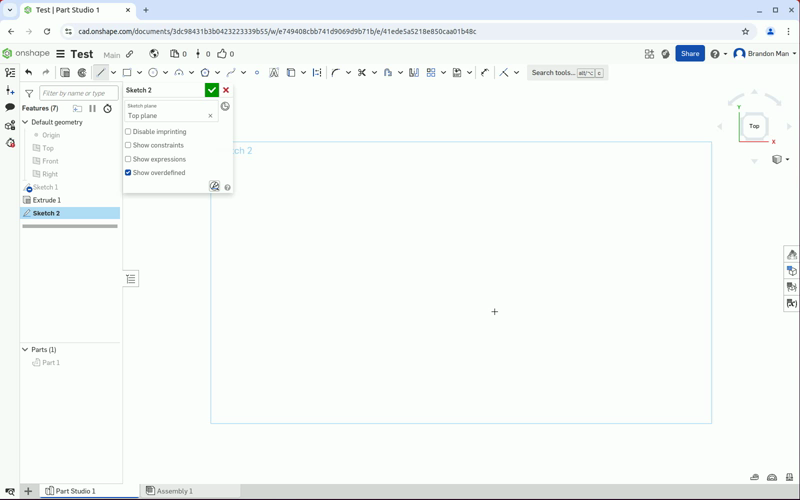
key_up(shift)
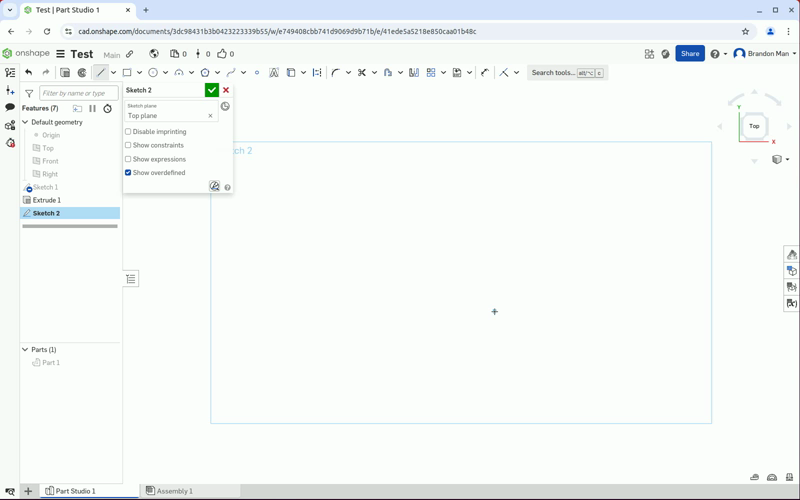
key_down(shift)
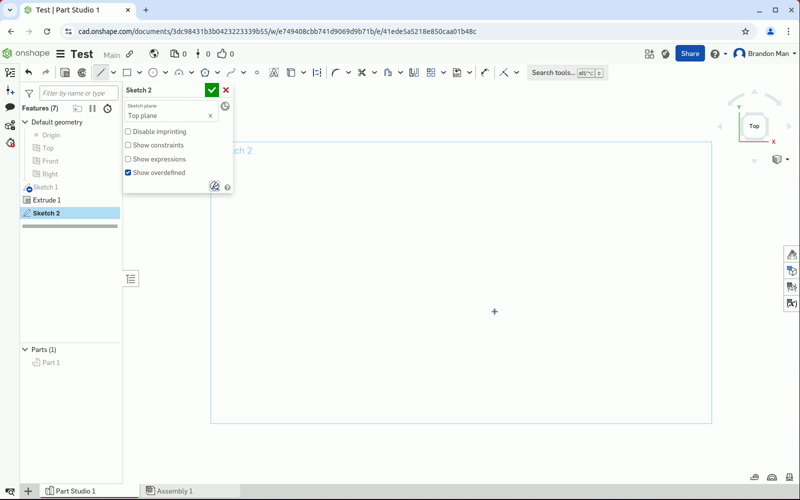
mouse_move(557, 311)
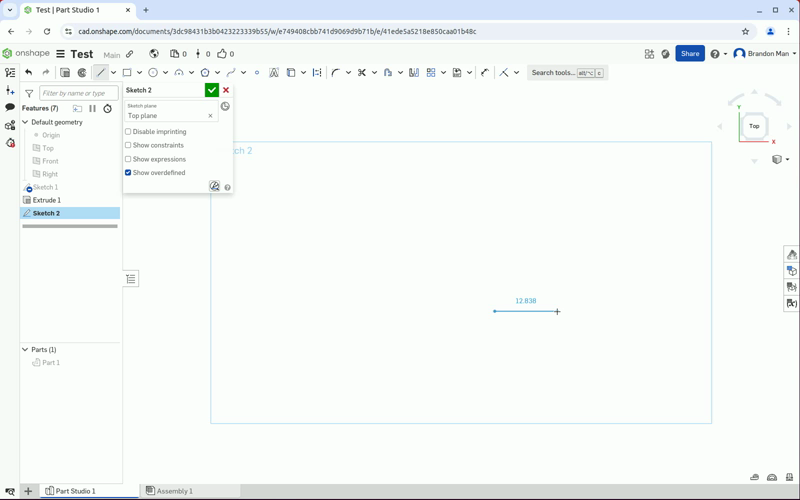
click(557, 311)
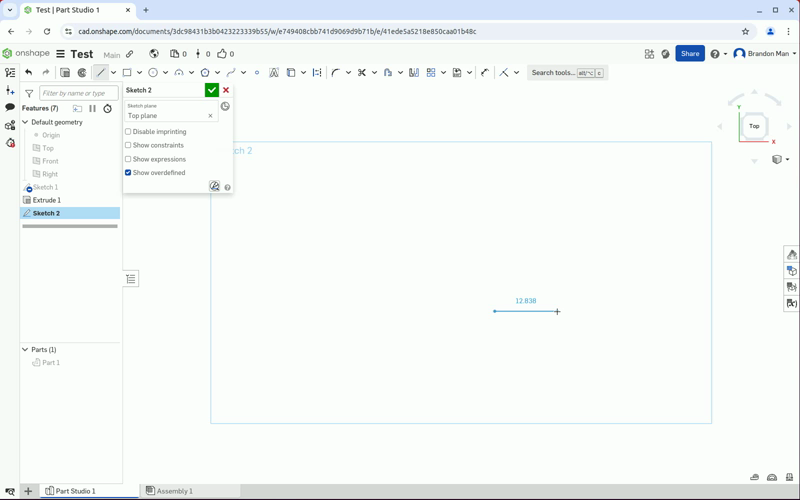
key_up(shift)
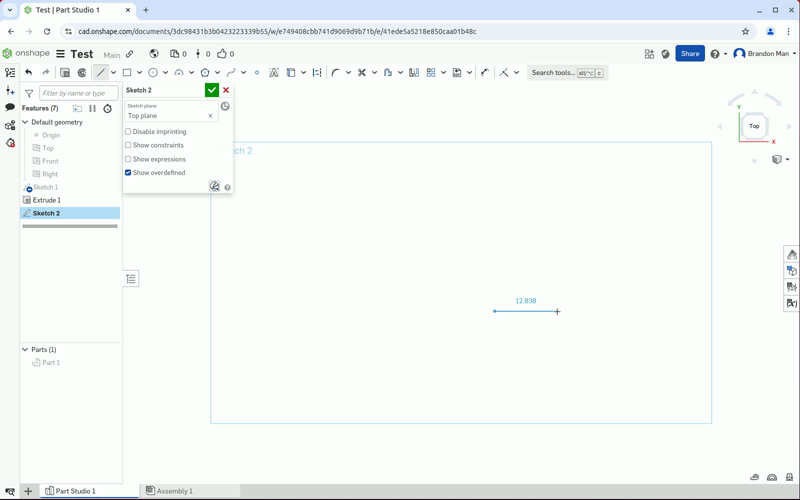
key_down(shift)
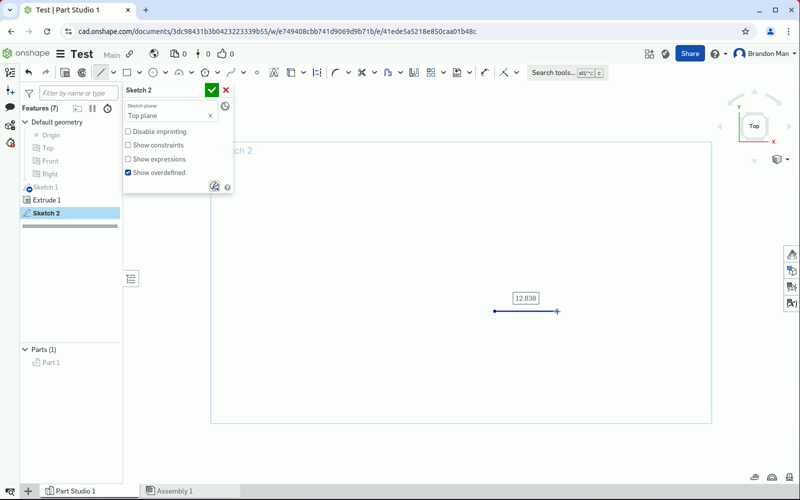
mouse_move(587, 311)
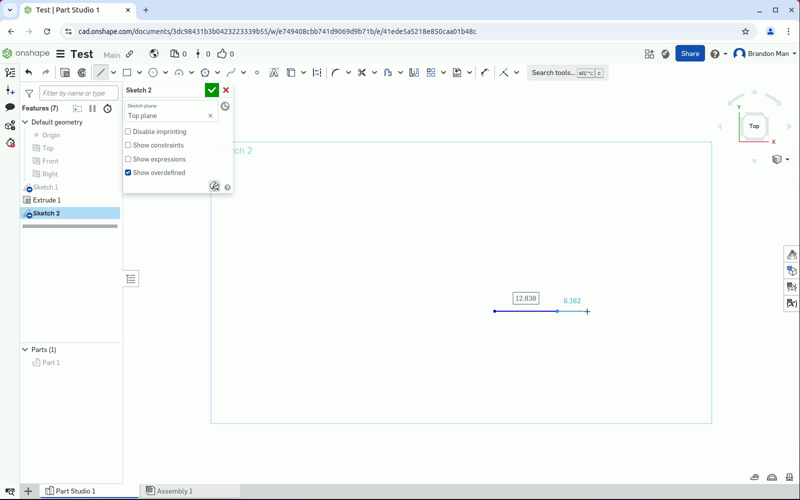
mouse_move(573, 294)
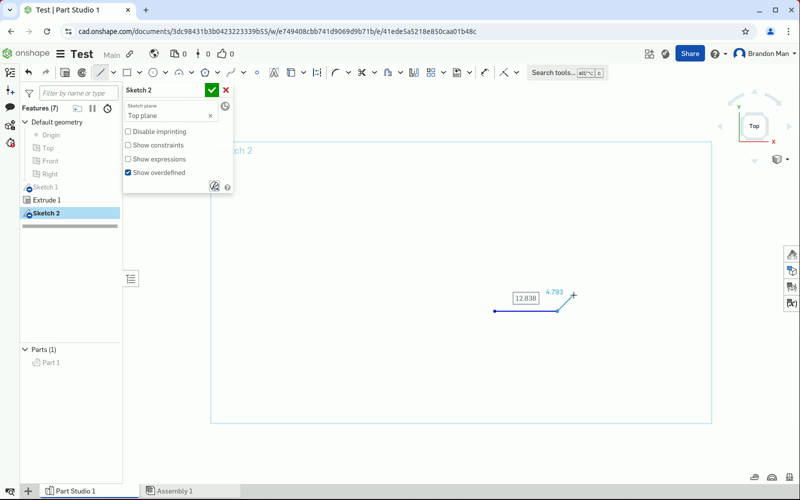
click(573, 294)
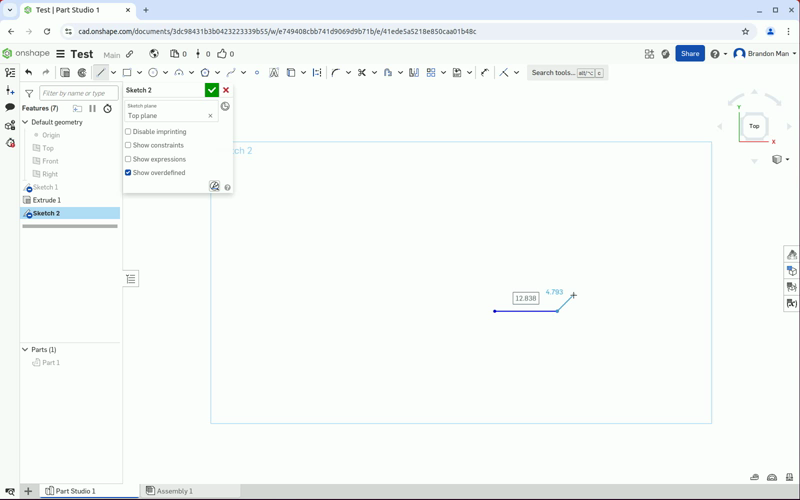
key_up(shift)
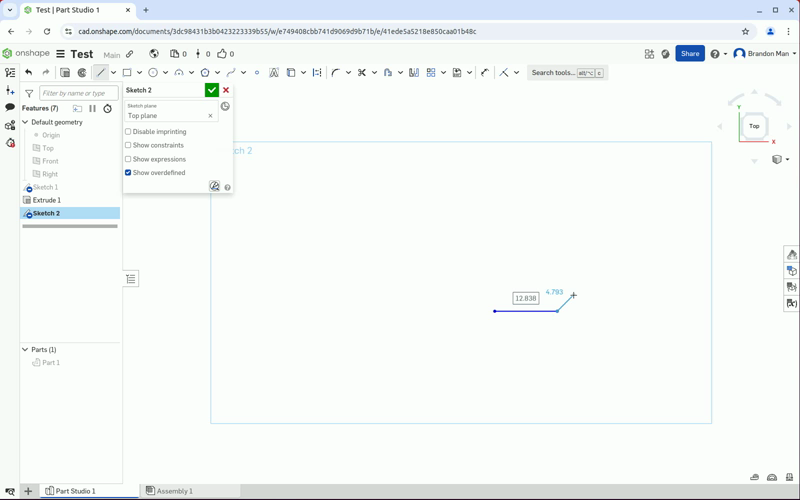
key_down(shift)
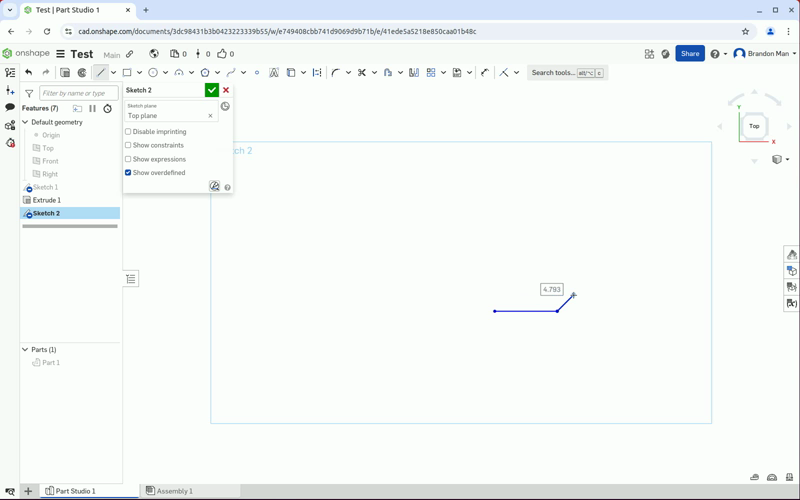
mouse_move(589, 294)
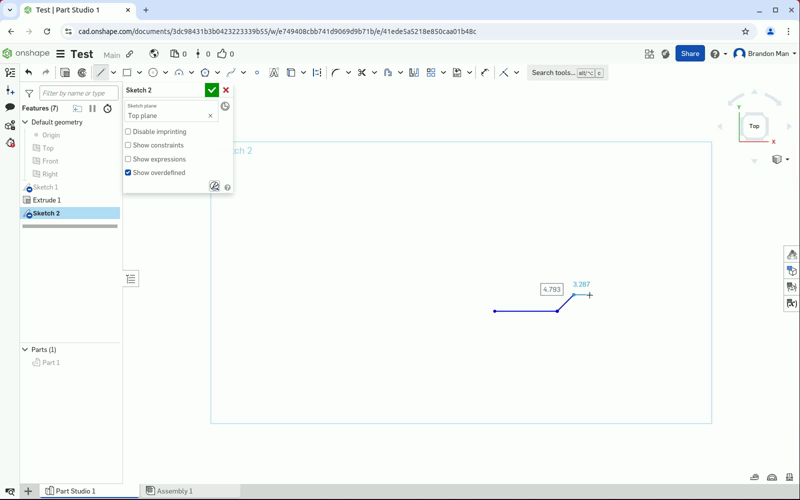
mouse_move(573, 289)
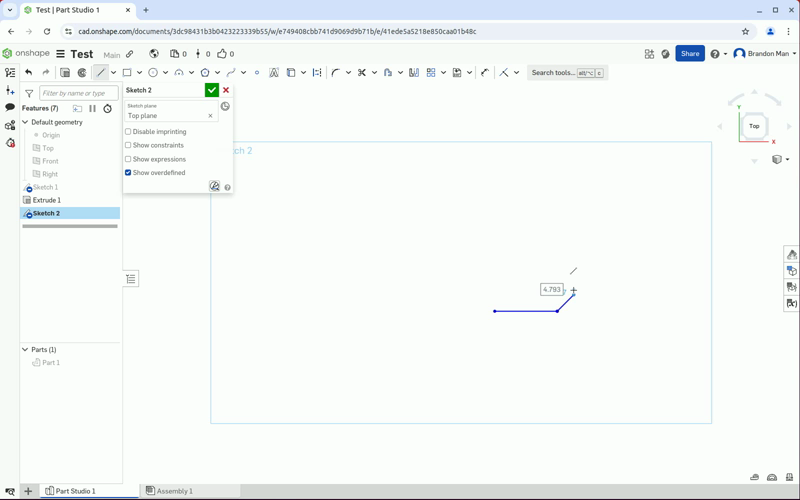
scroll(6)
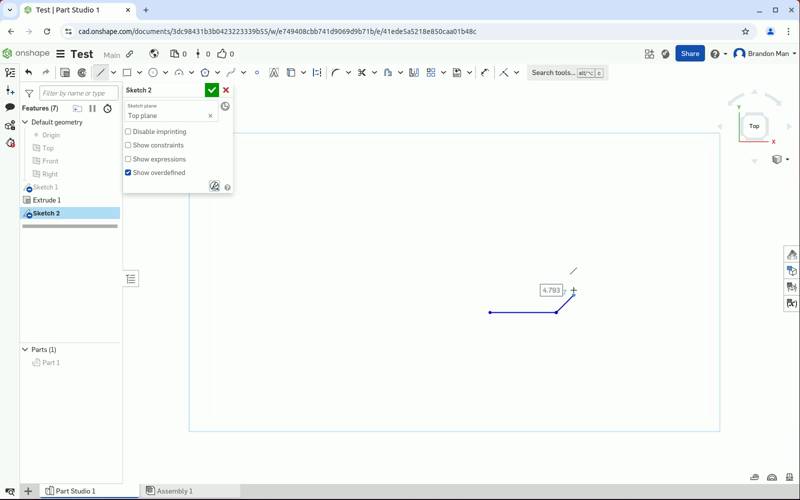
scroll(6)
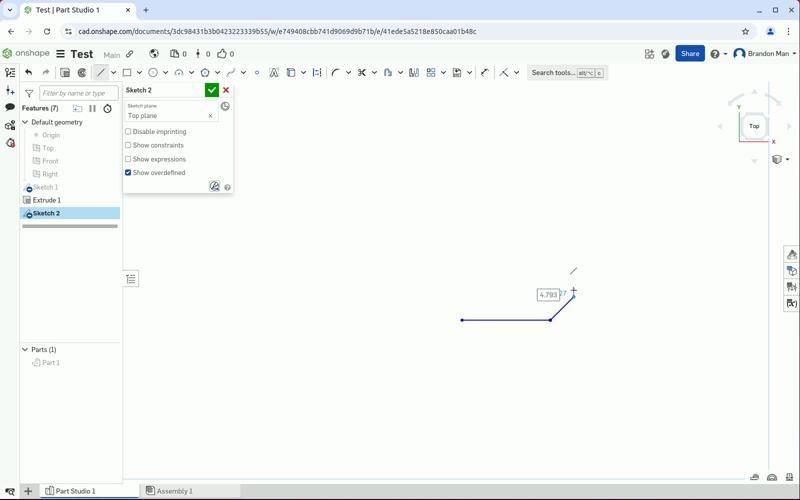
scroll(6)
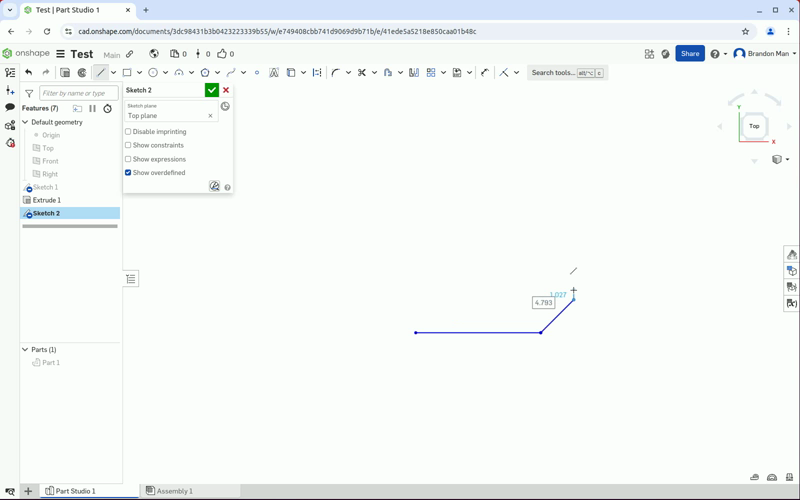
scroll(6)
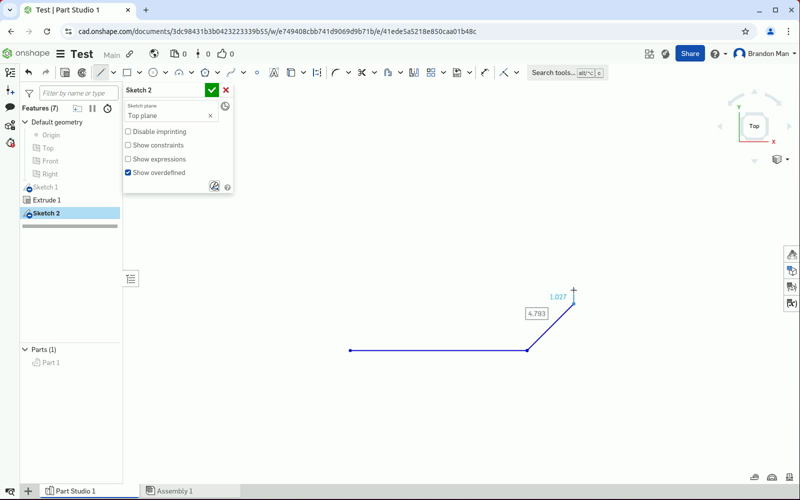
scroll(6)
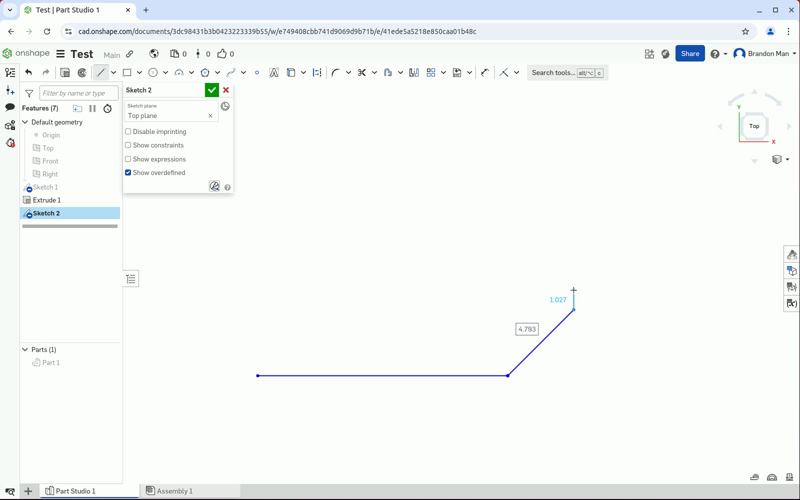
scroll(6)
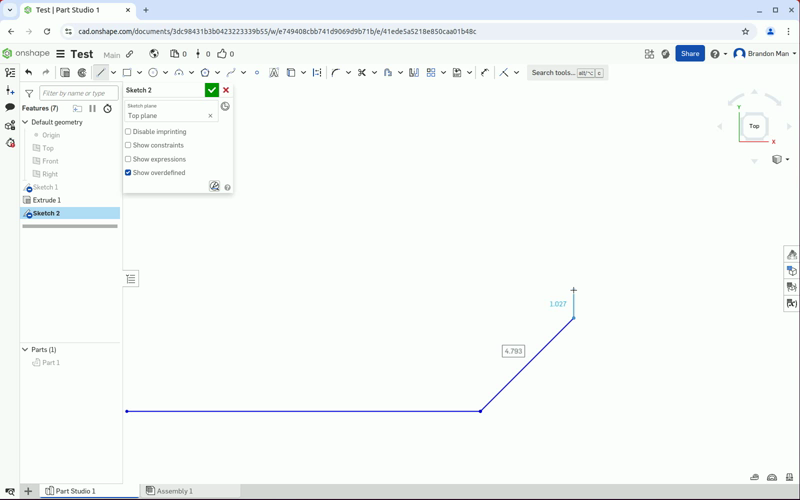
scroll(6)
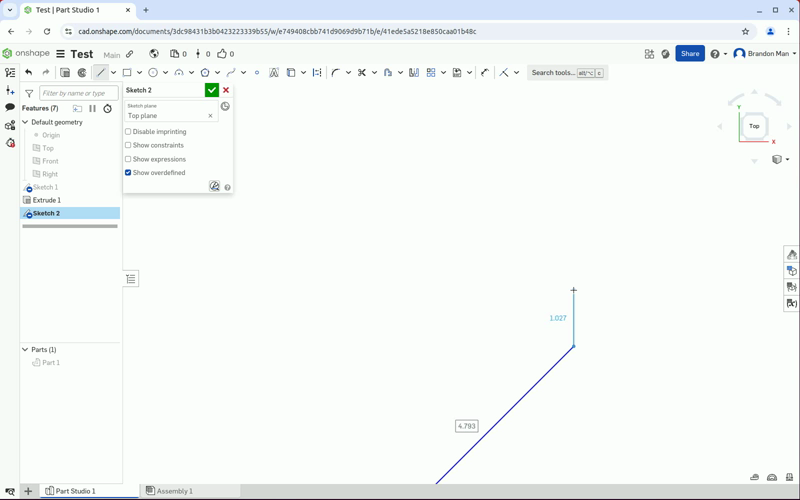
click(573, 289)
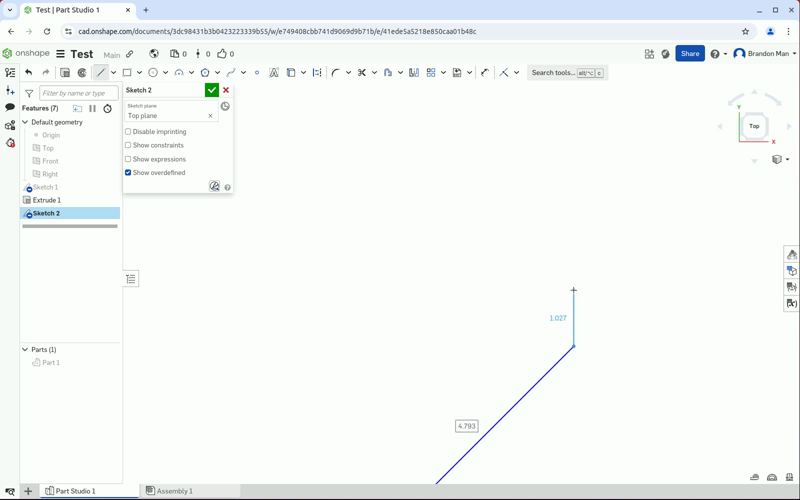
scroll(-6)
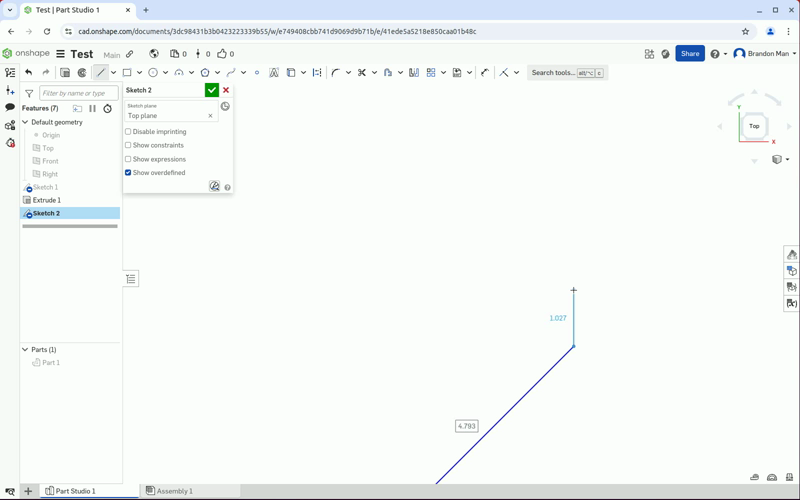
scroll(-6)
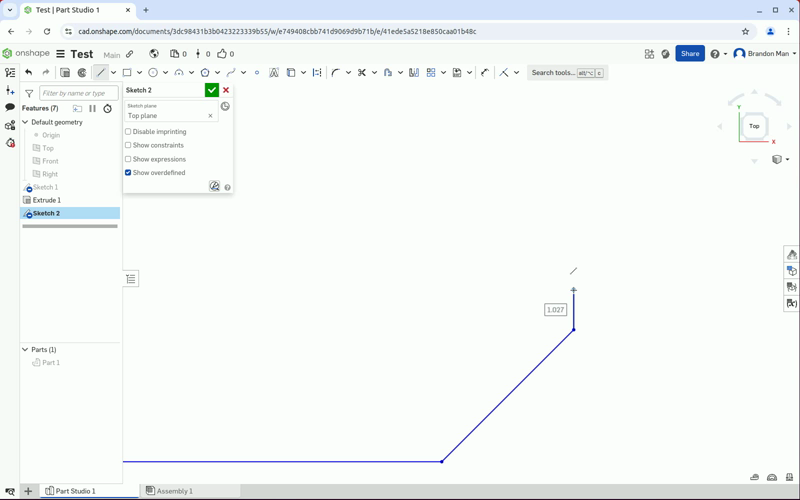
scroll(-6)
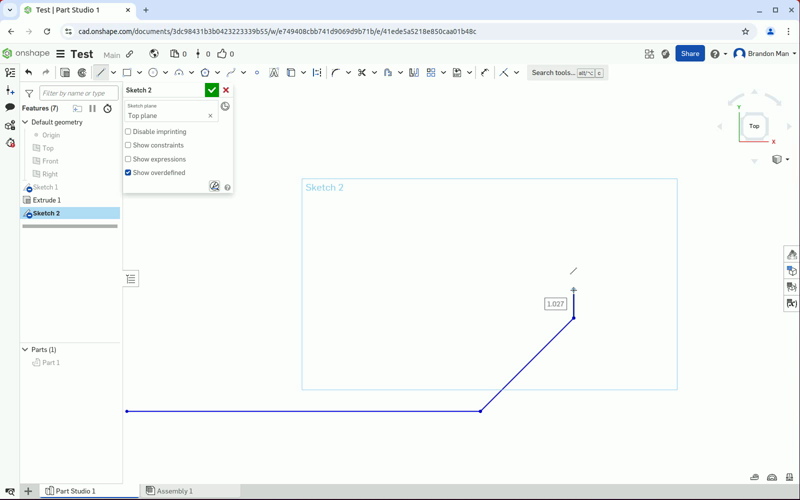
scroll(-6)
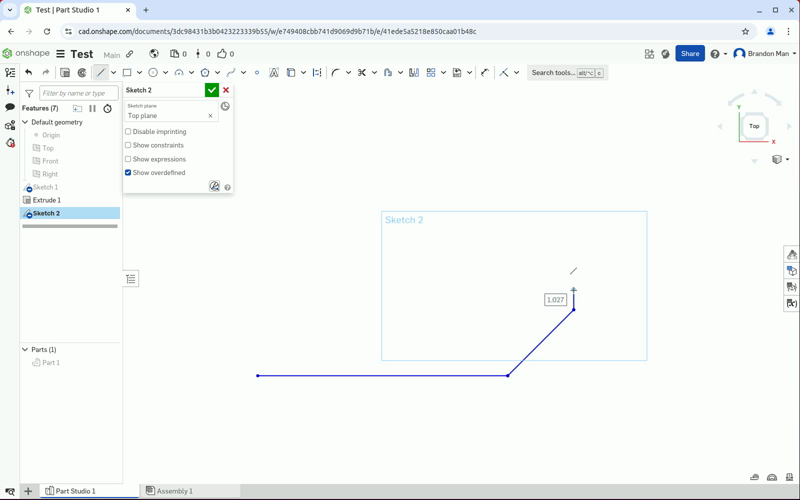
scroll(-6)
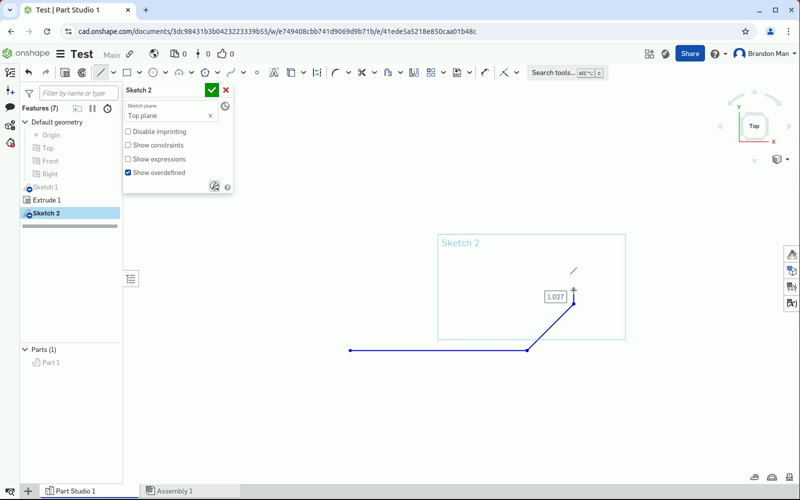
scroll(-6)
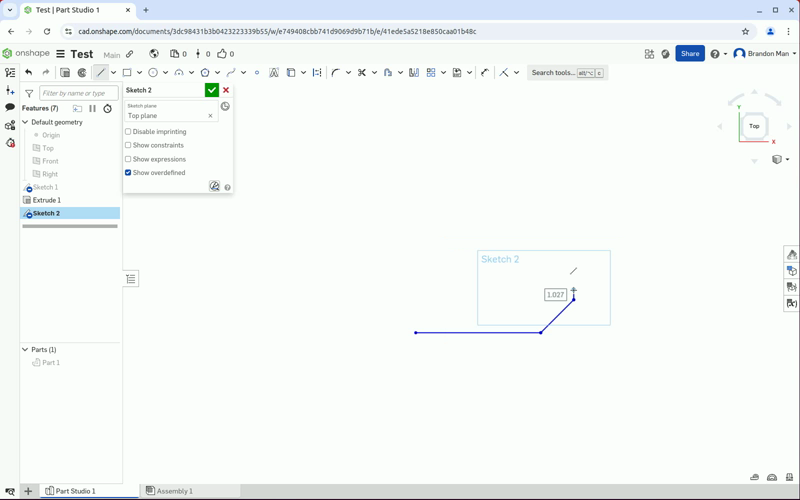
scroll(-6)
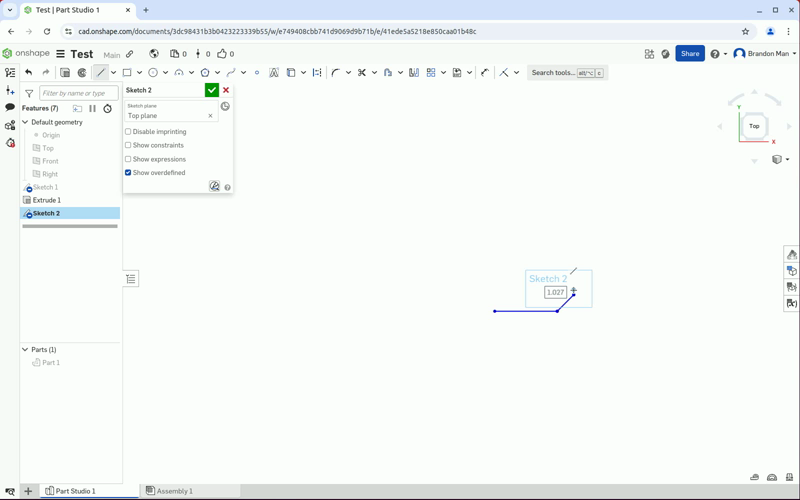
key_up(shift)
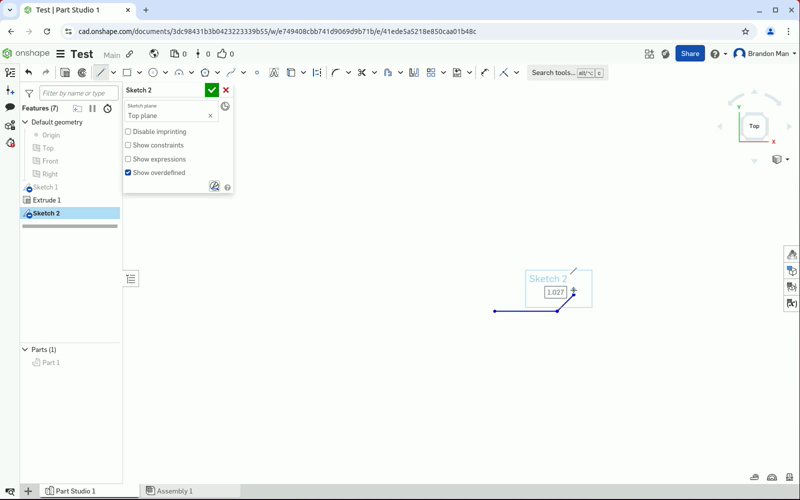
key_down(shift)
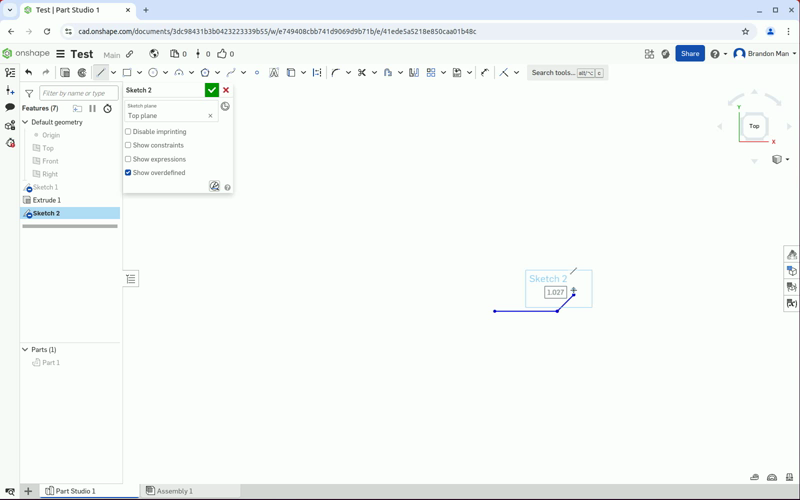
mouse_move(494, 289)
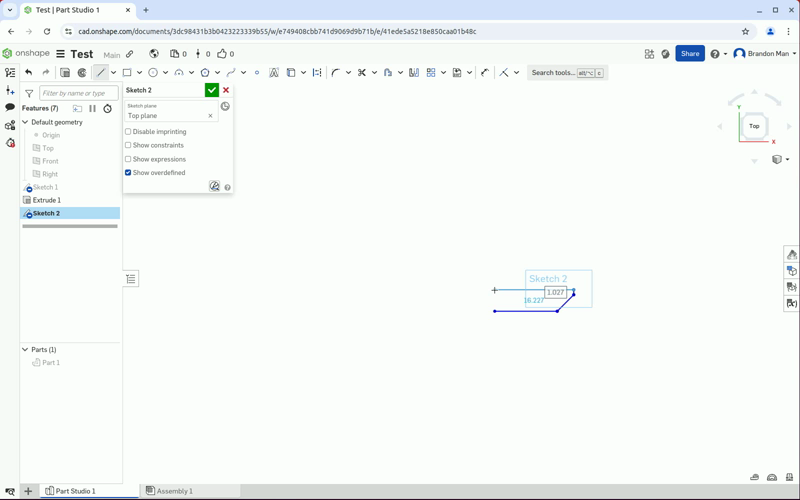
click(494, 289)
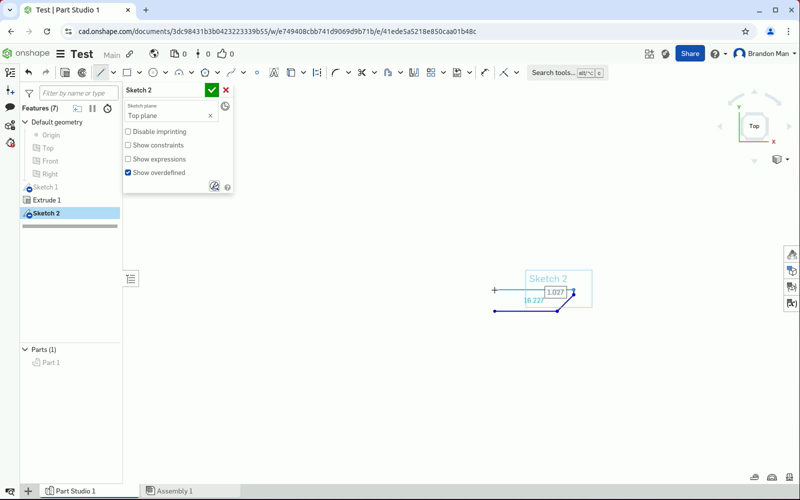
key_up(shift)
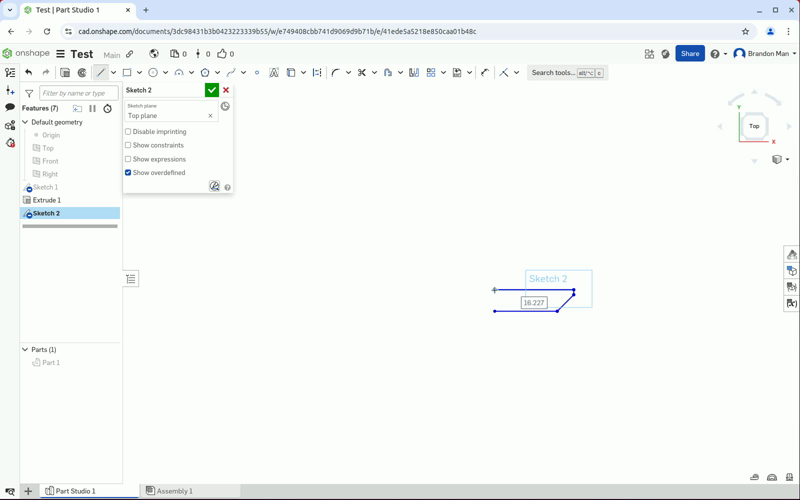
mouse_move(524, 289)
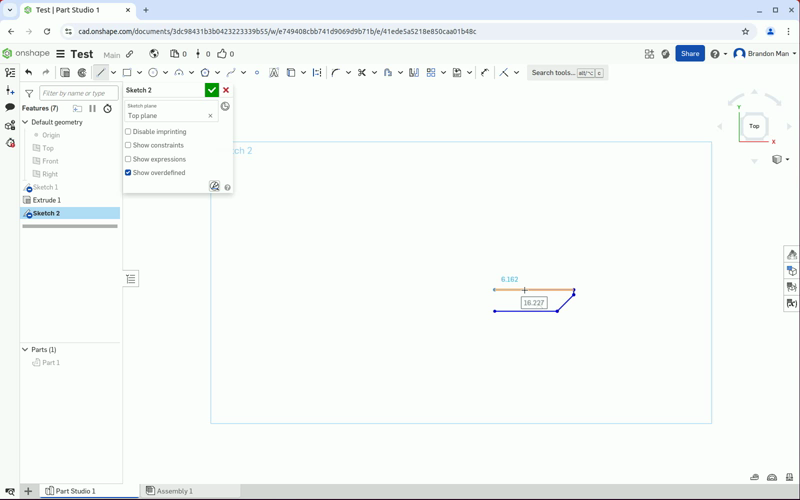
key_down(shift)
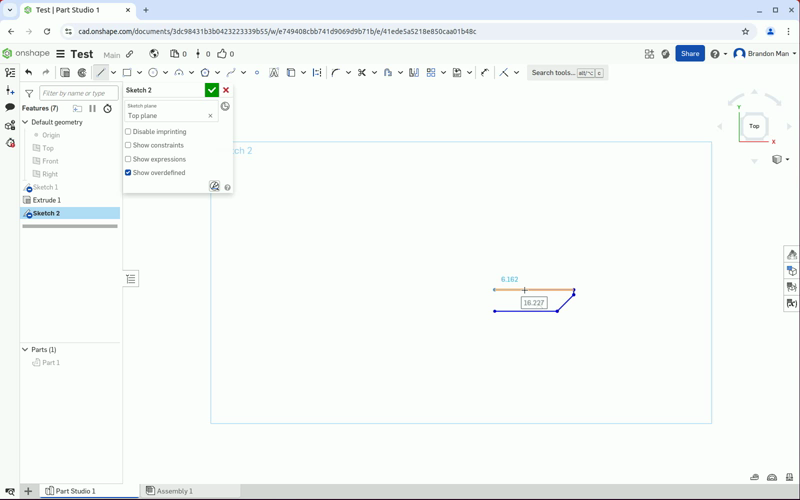
mouse_move(494, 311)
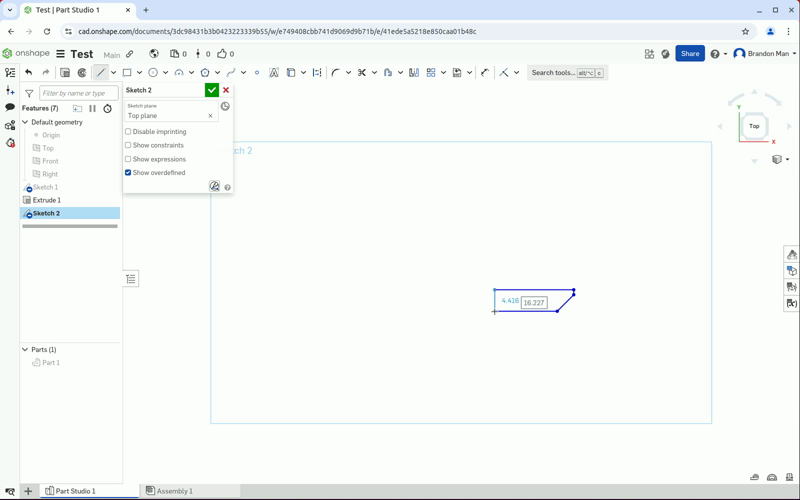
key_up(shift)
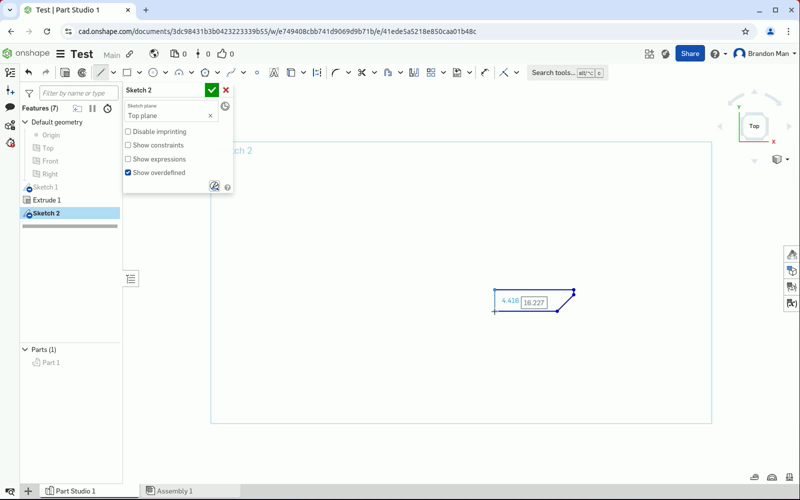
click(494, 311)
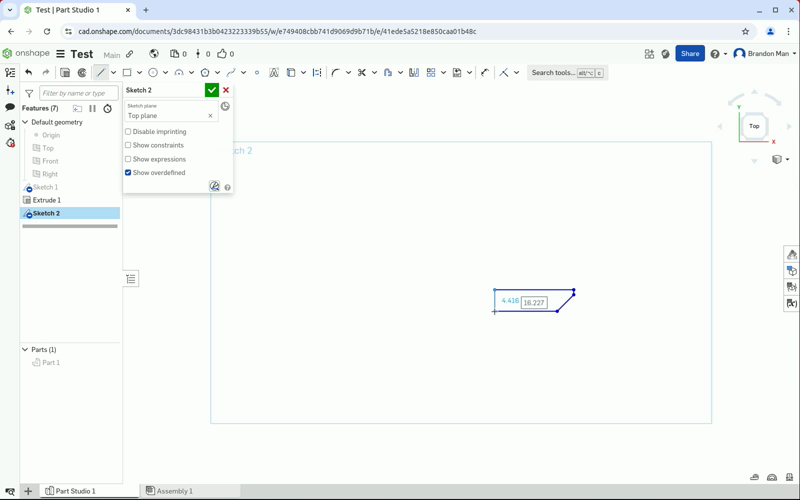
key(esc)
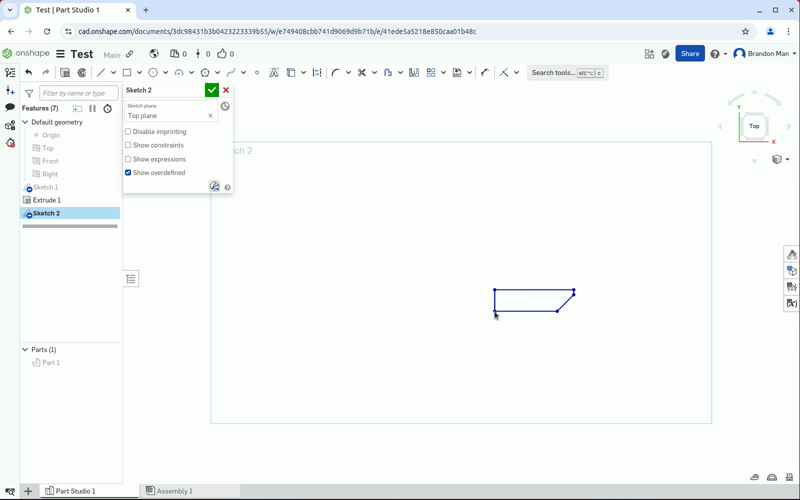
mouse_move(515, 292)
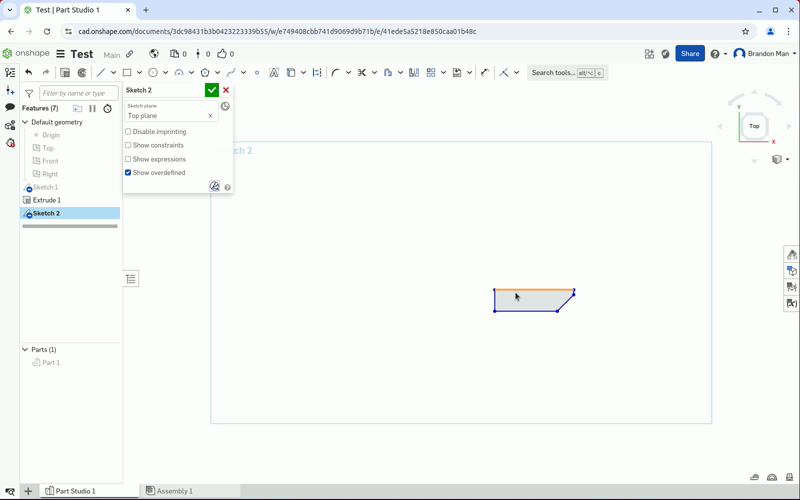
scroll(6)
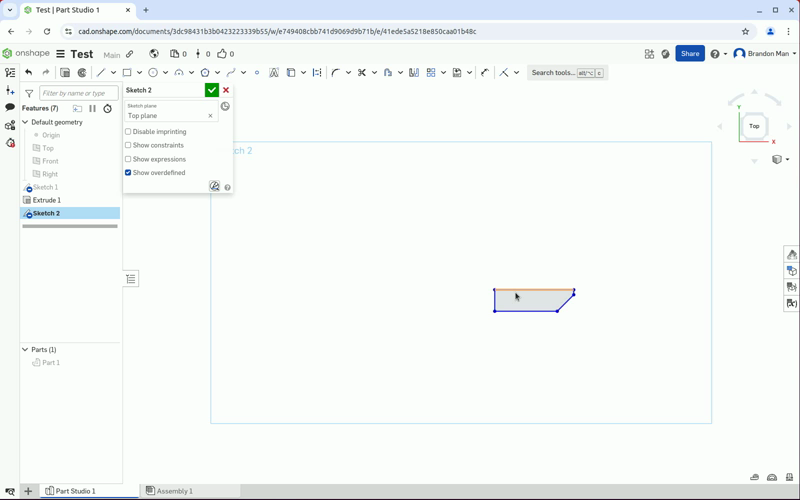
scroll(6)
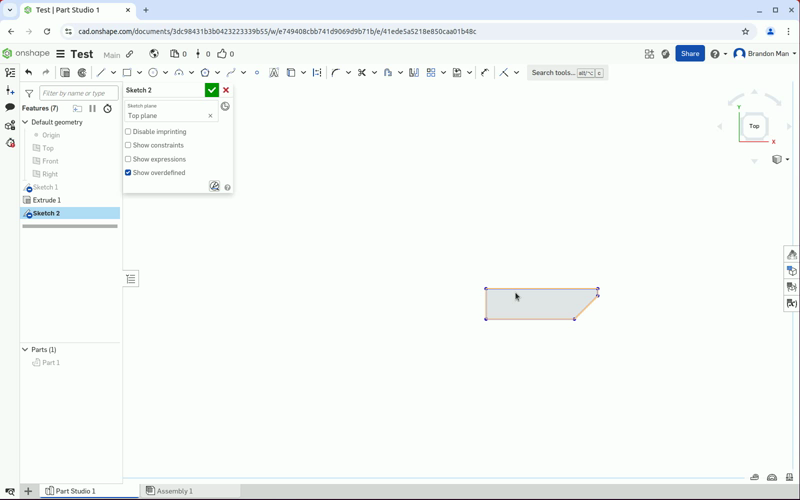
scroll(6)
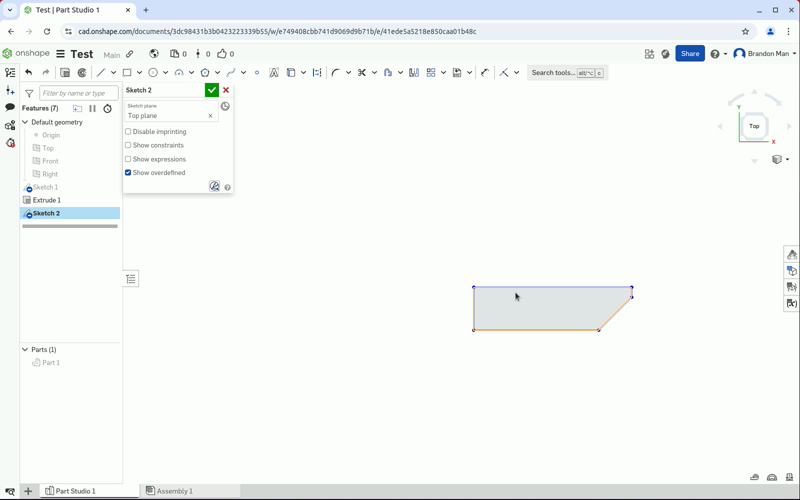
scroll(6)
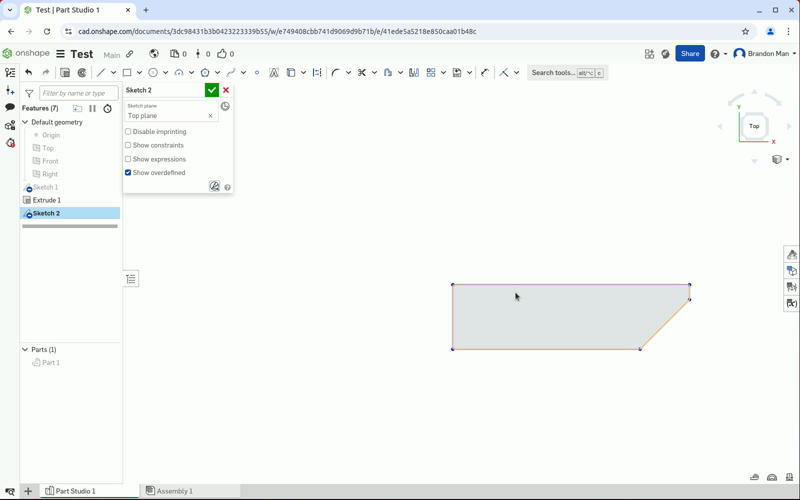
scroll(6)
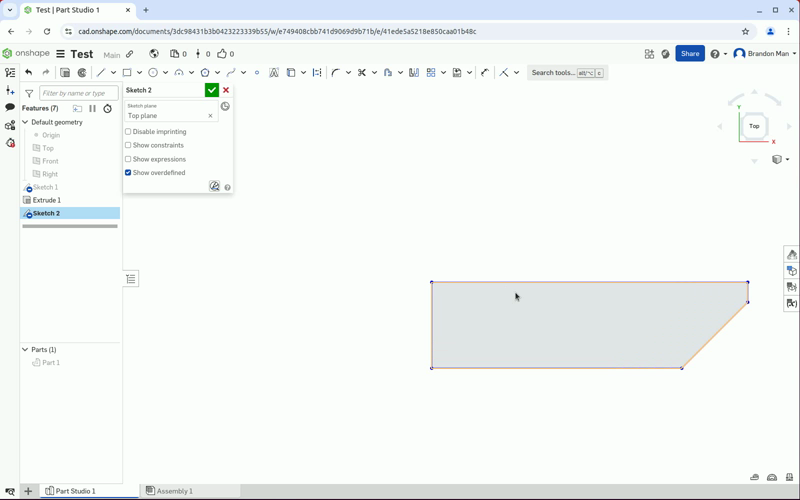
scroll(6)
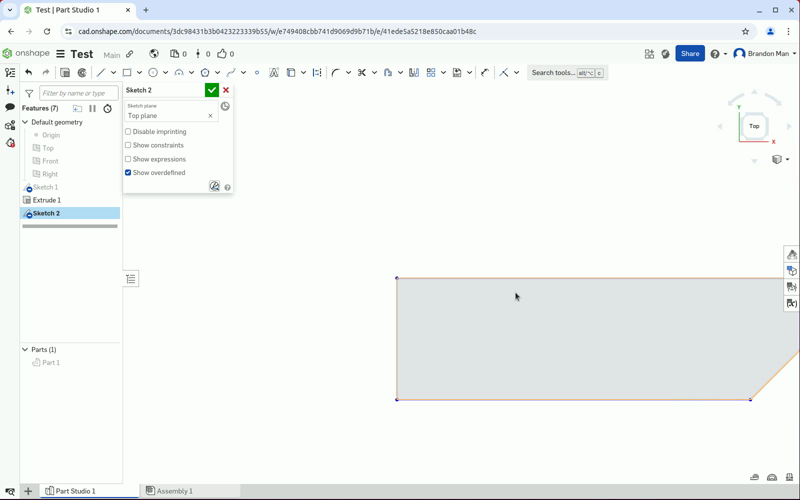
scroll(6)
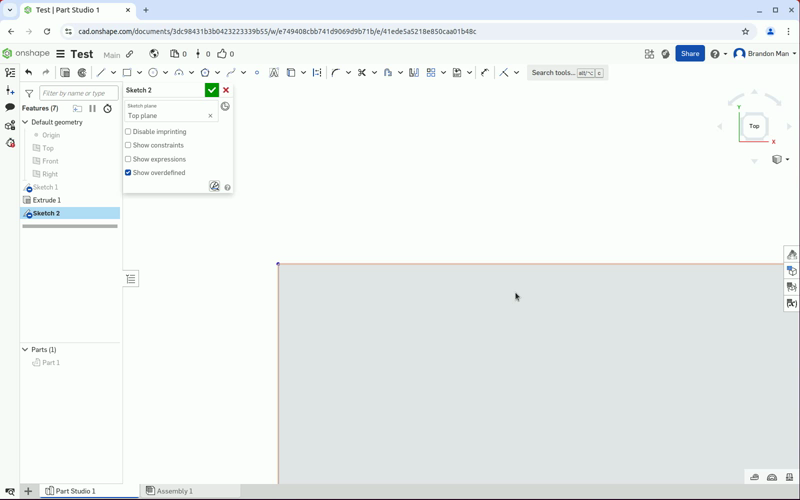
click(515, 292)
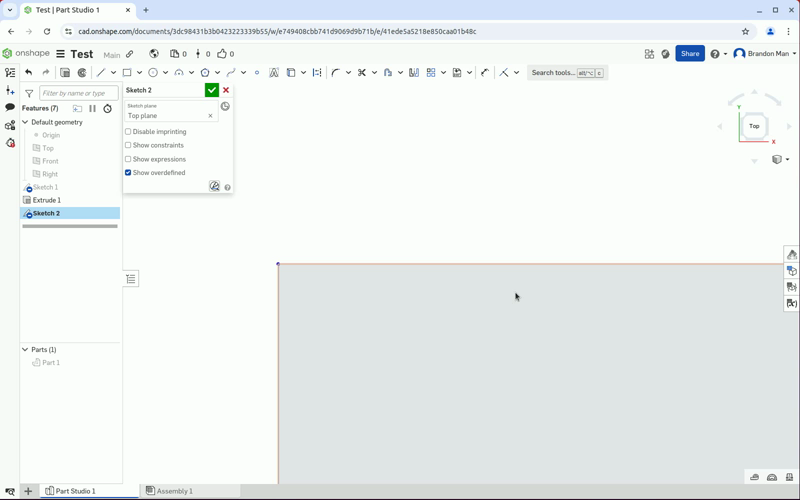
scroll(-6)
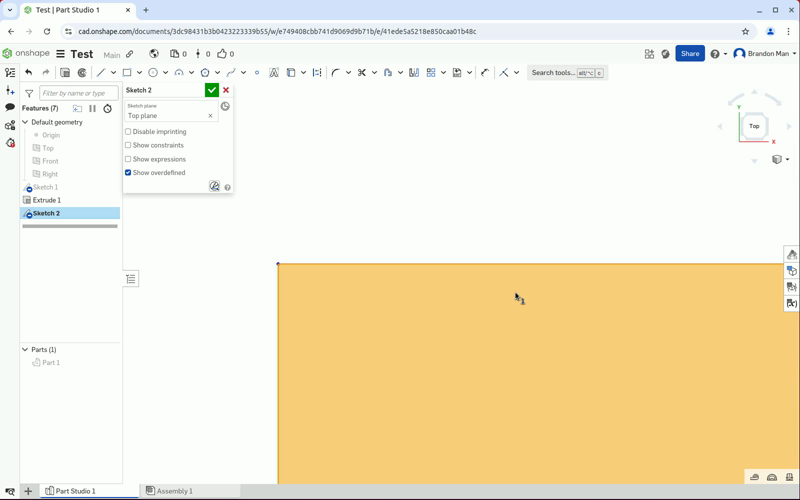
scroll(-6)
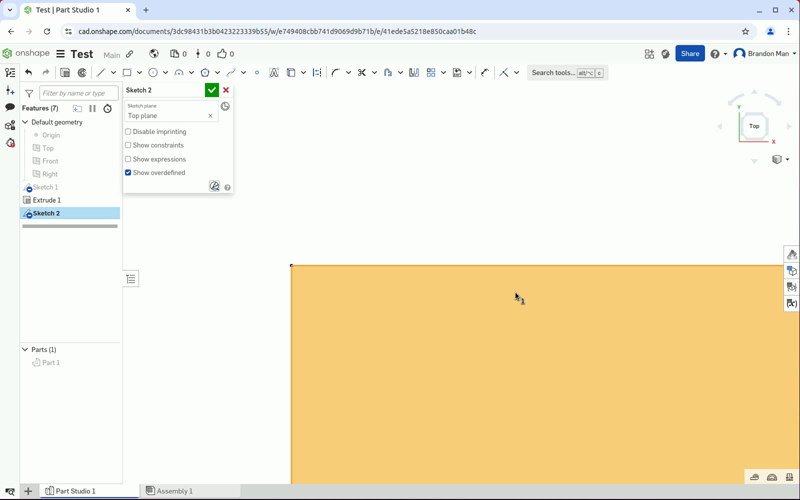
scroll(-6)
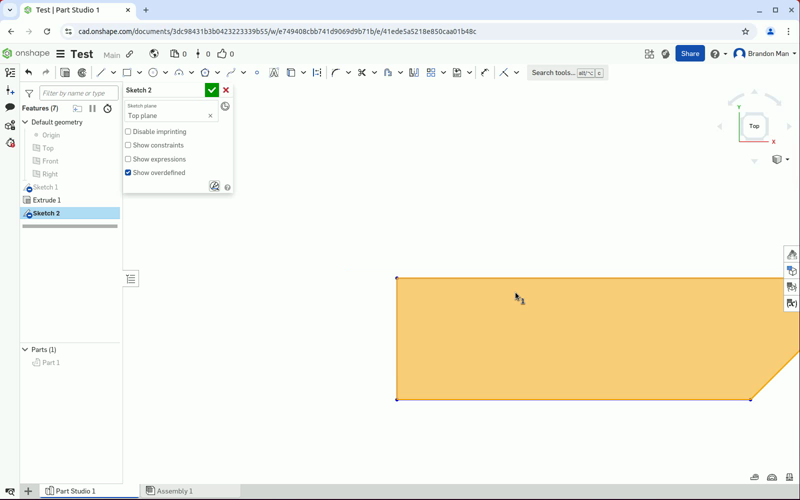
scroll(-6)
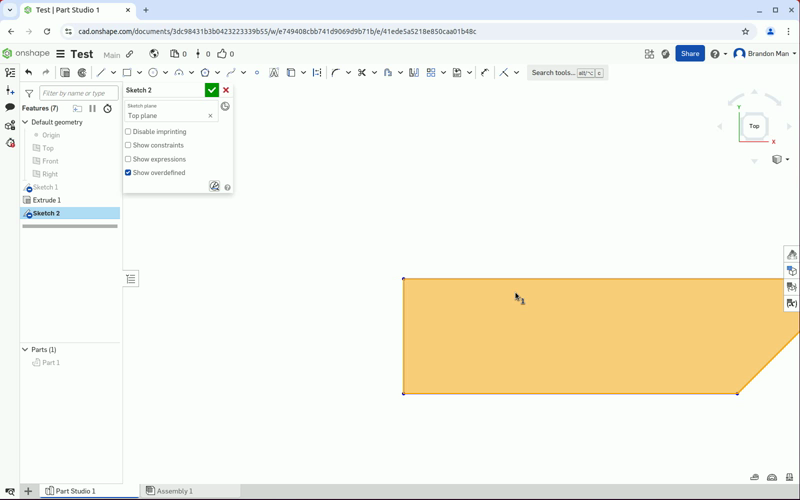
scroll(-6)
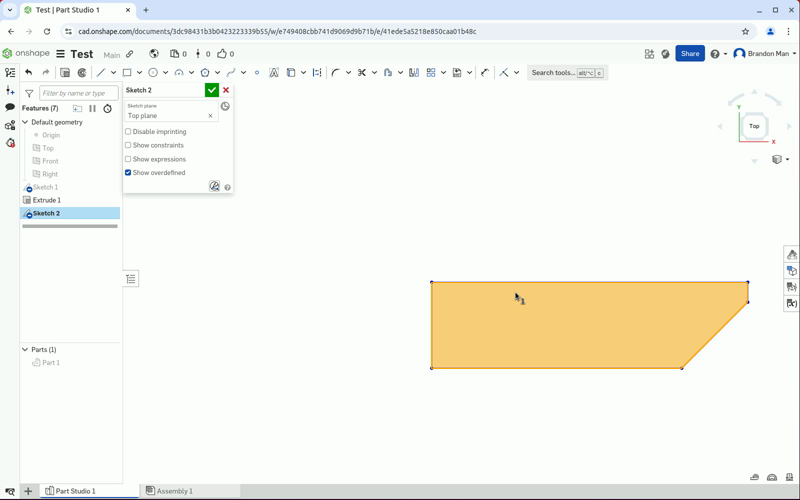
scroll(-6)
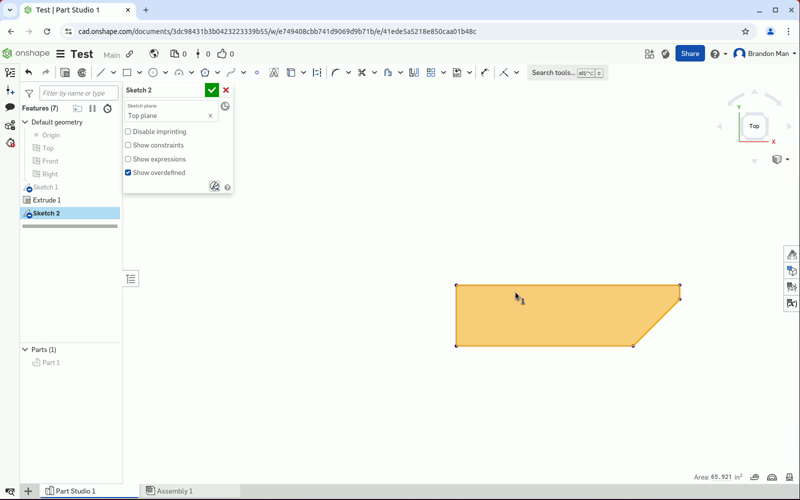
scroll(-6)
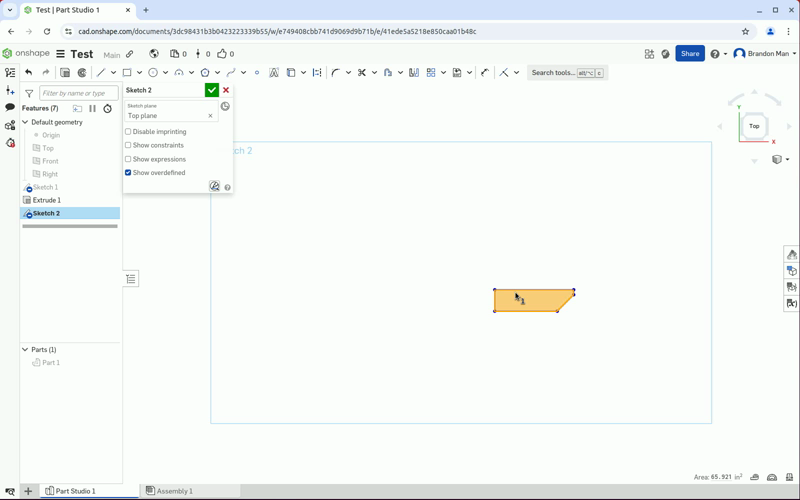
mouse_move(73, 352)
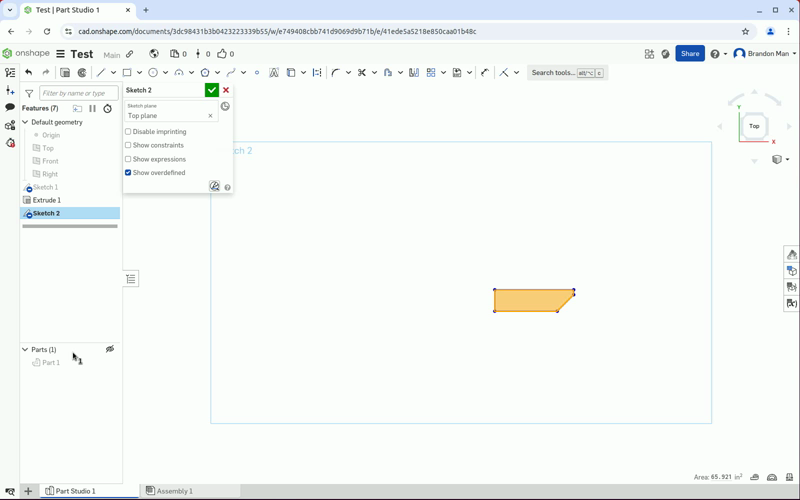
key(shift+y)
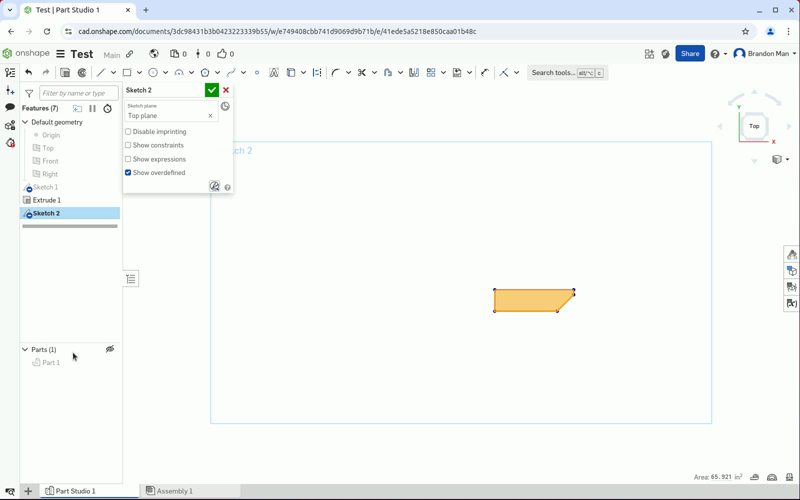
key(shift+e)
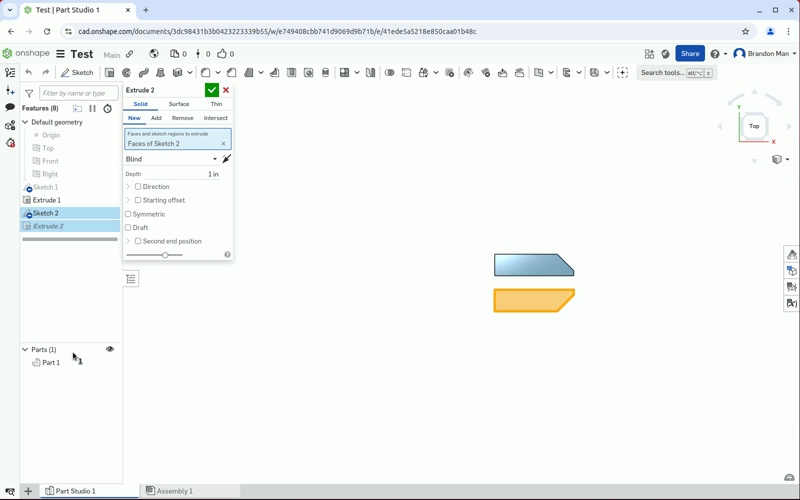
mouse_move(143, 106)
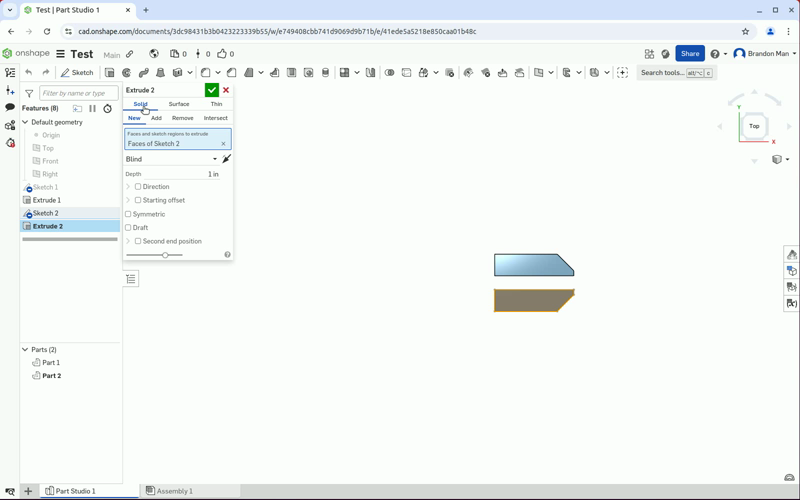
click(143, 106)
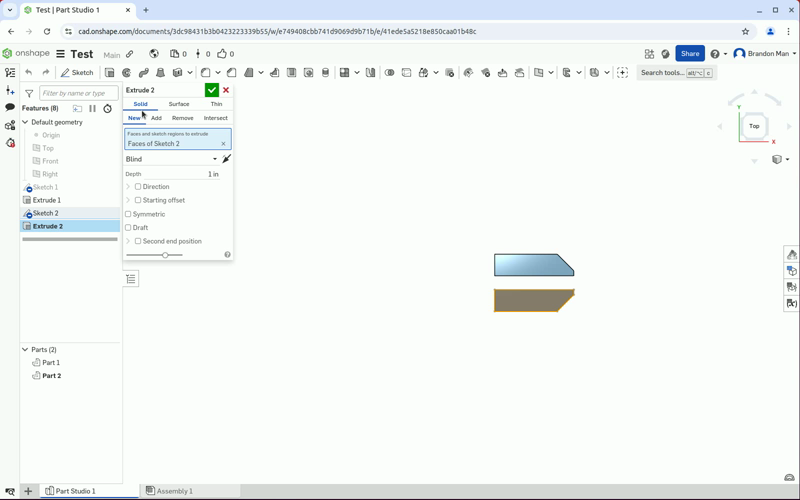
mouse_move(137, 120)
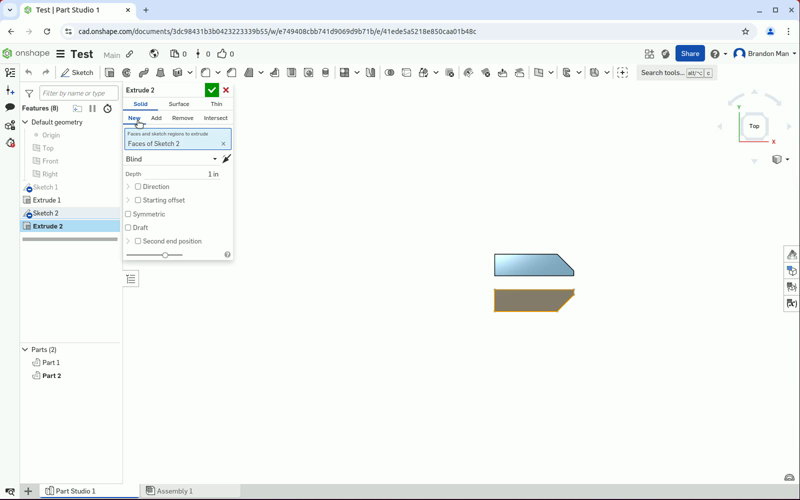
click(137, 120)
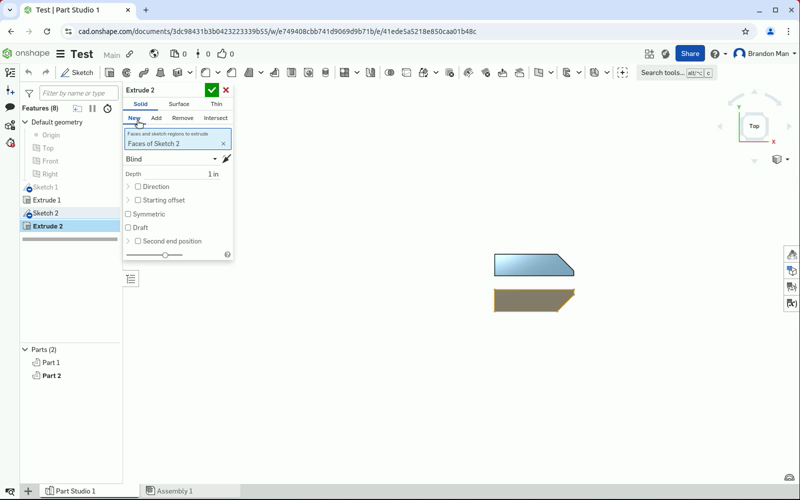
key(tab, 4)
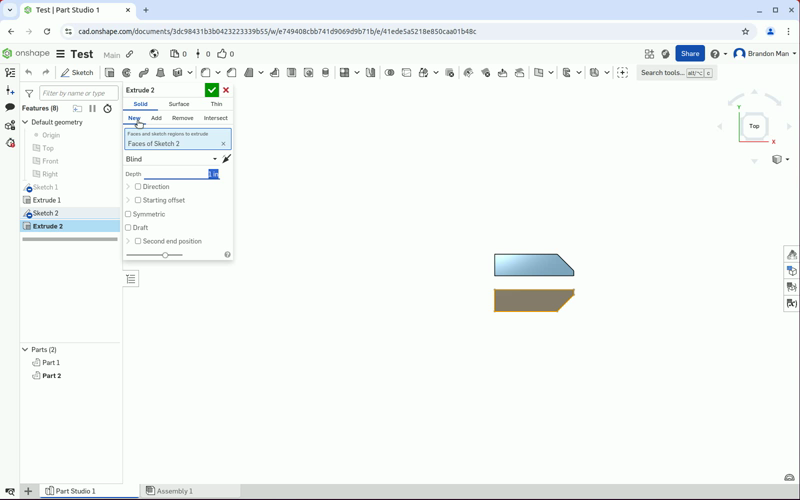
text(2.407)
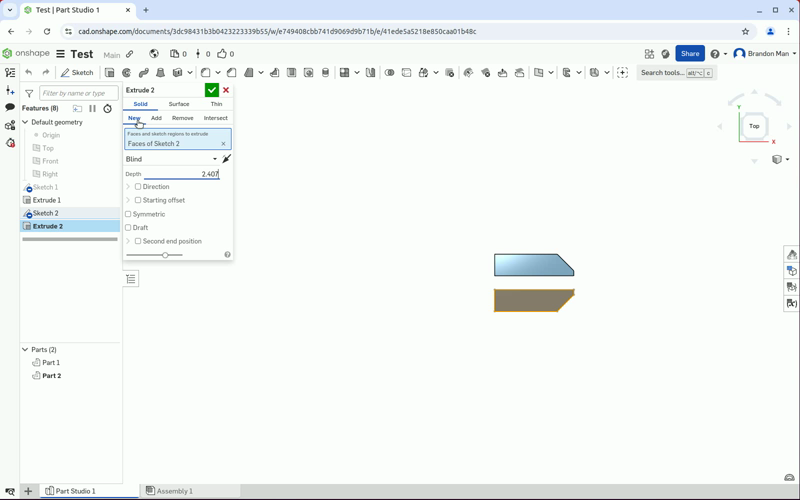
key(enter)
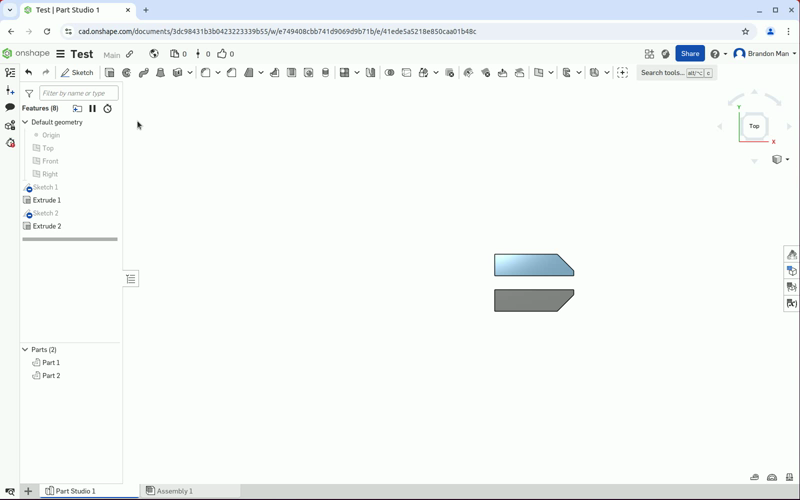
key(shift+h)
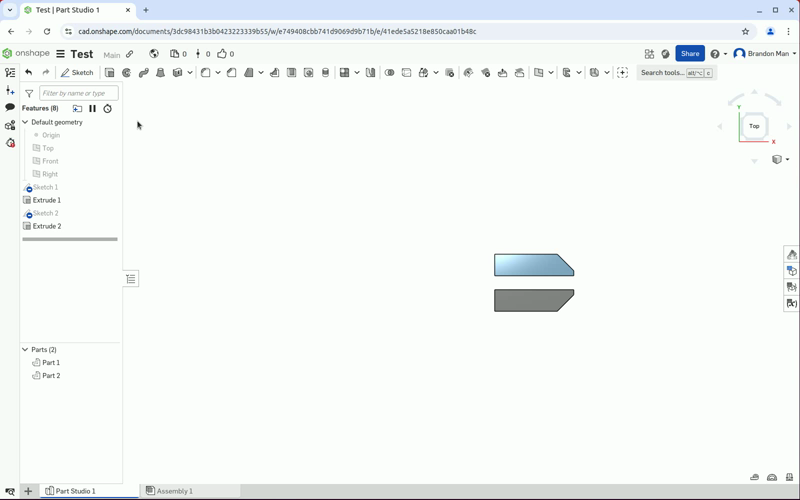
key(shift+h)
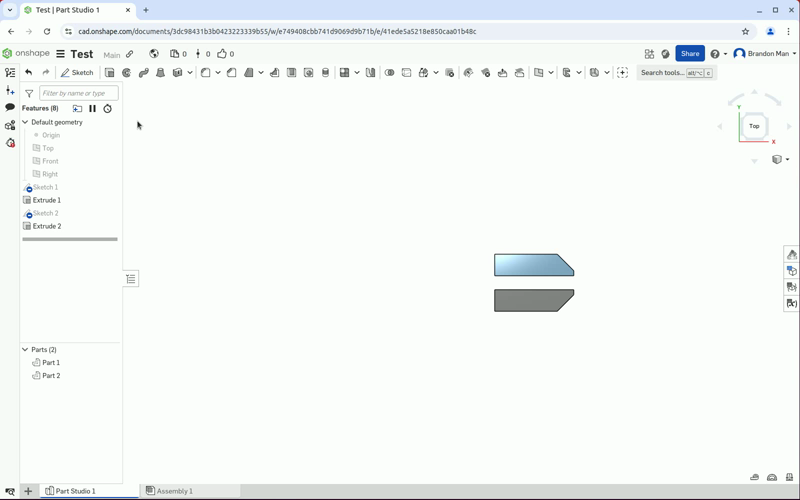
mouse_move(73, 189)
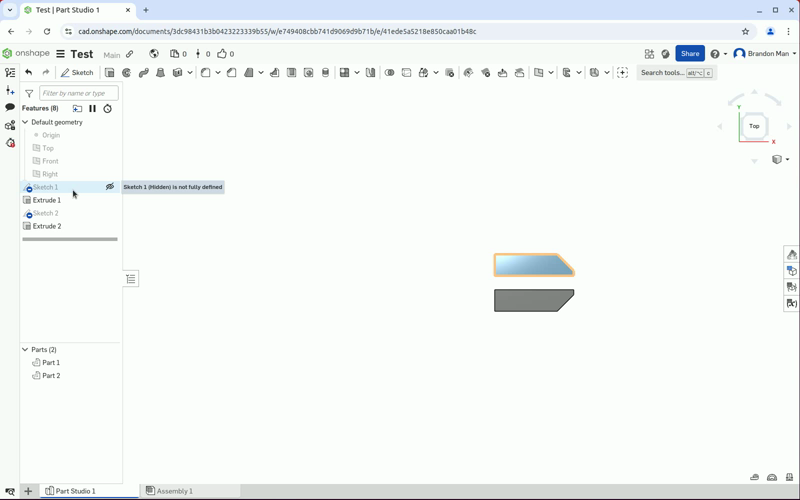
click(73, 189)
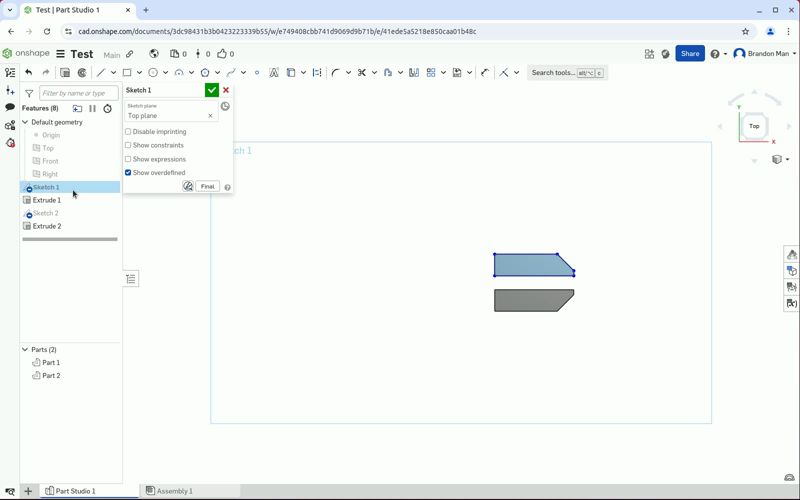
mouse_move(229, 92)
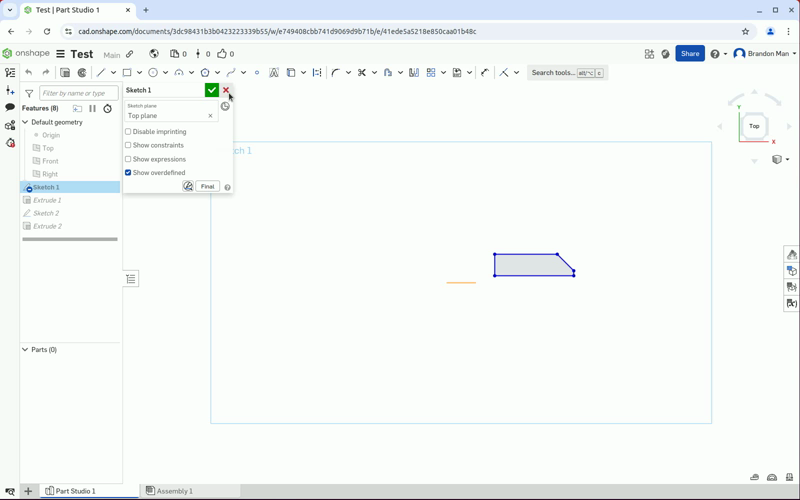
click(229, 92)
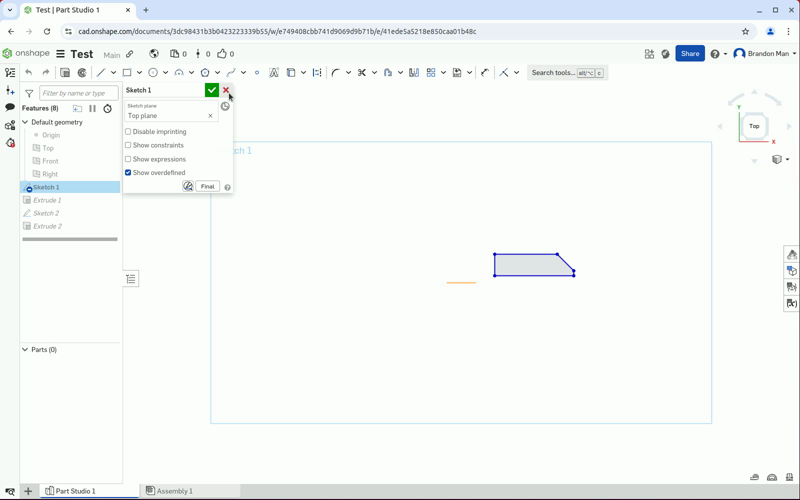
key(shift+s)
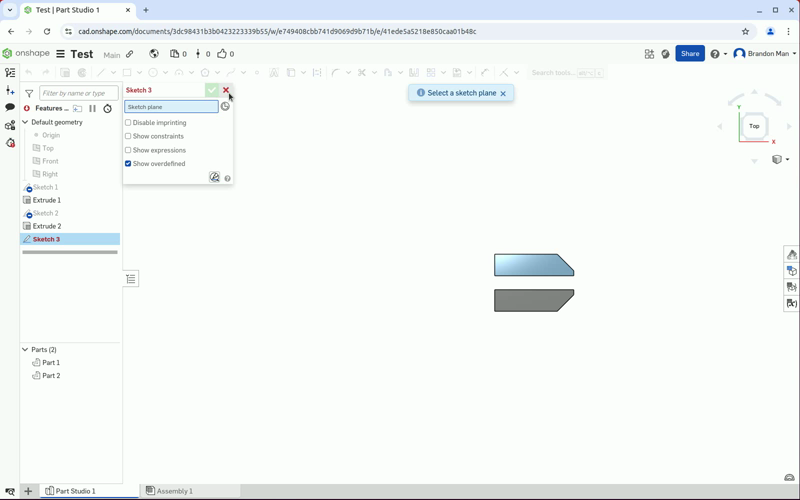
mouse_move(73, 150)
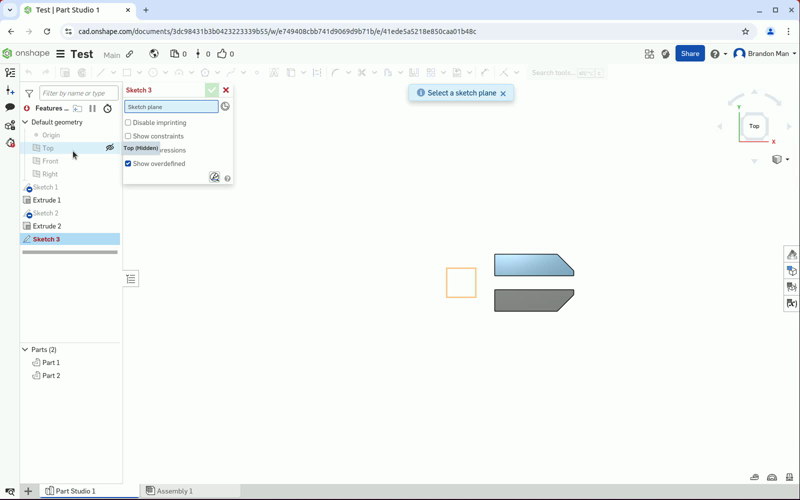
click(73, 150)
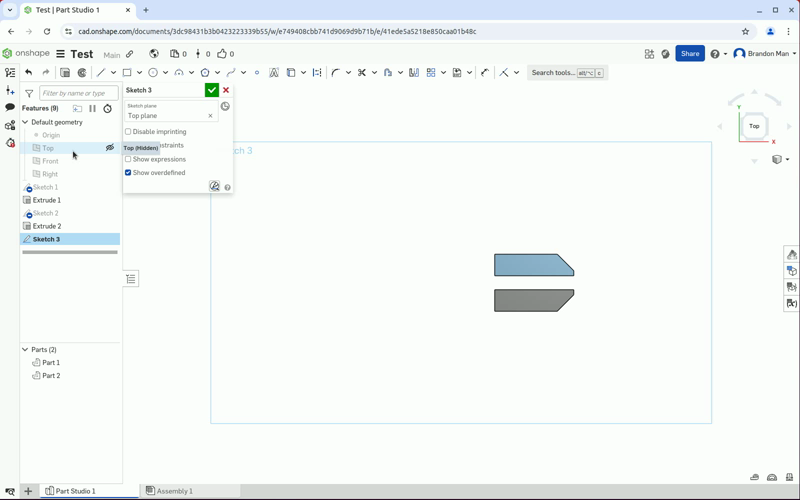
mouse_move(73, 352)
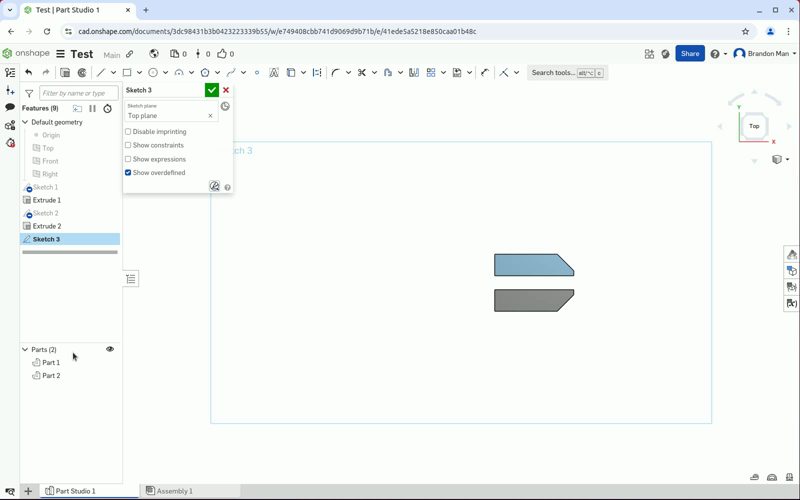
key(y)
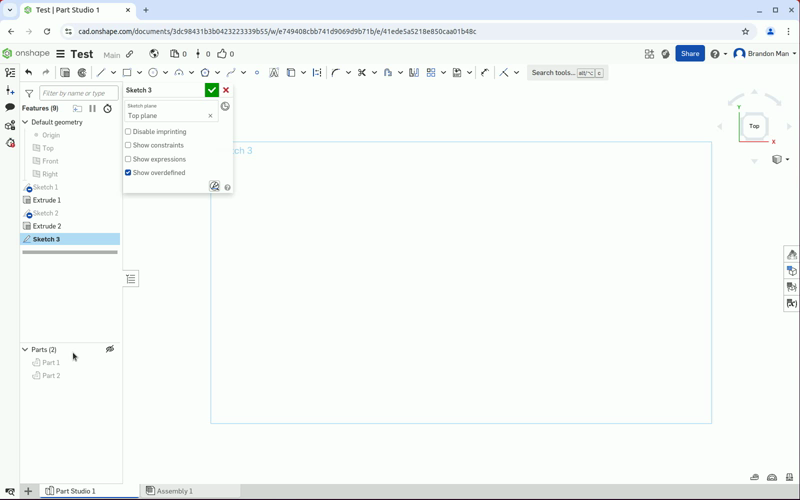
key(l)
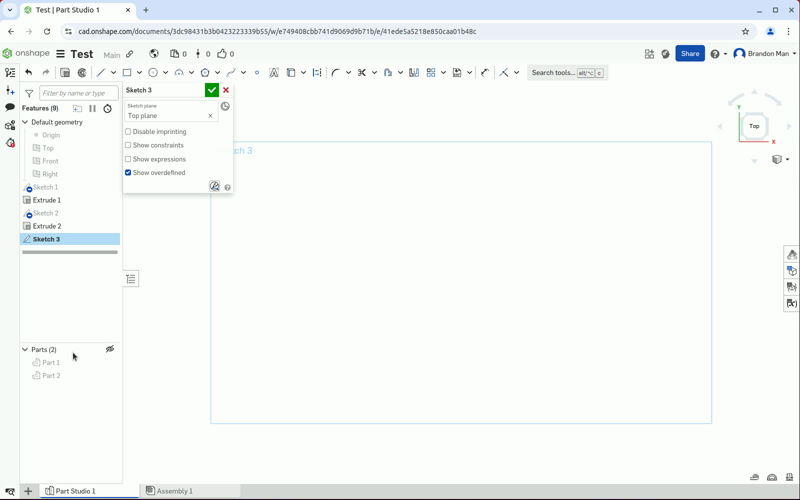
key_down(shift)
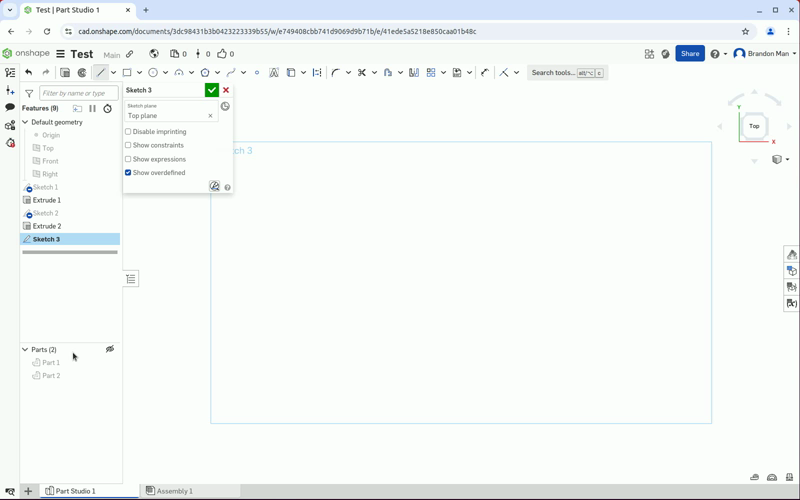
mouse_move(460, 311)
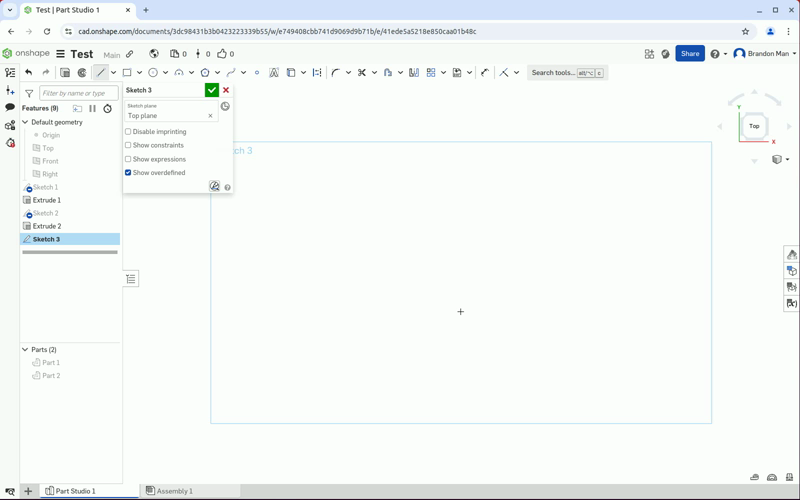
click(460, 311)
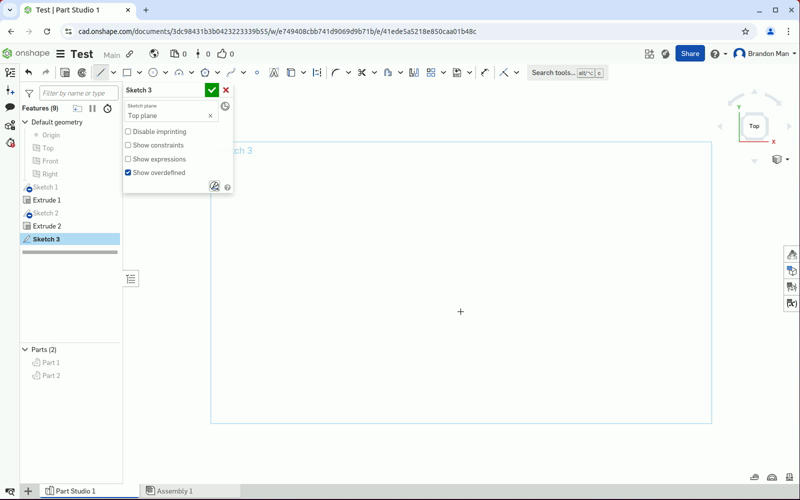
key_up(shift)
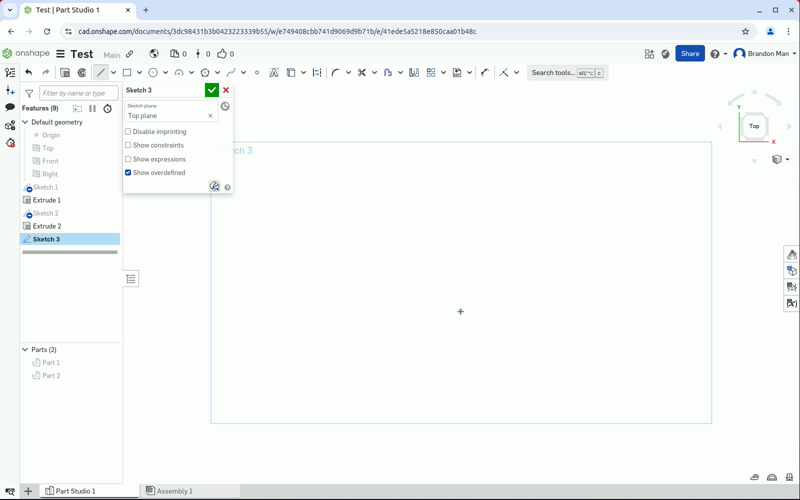
key_down(shift)
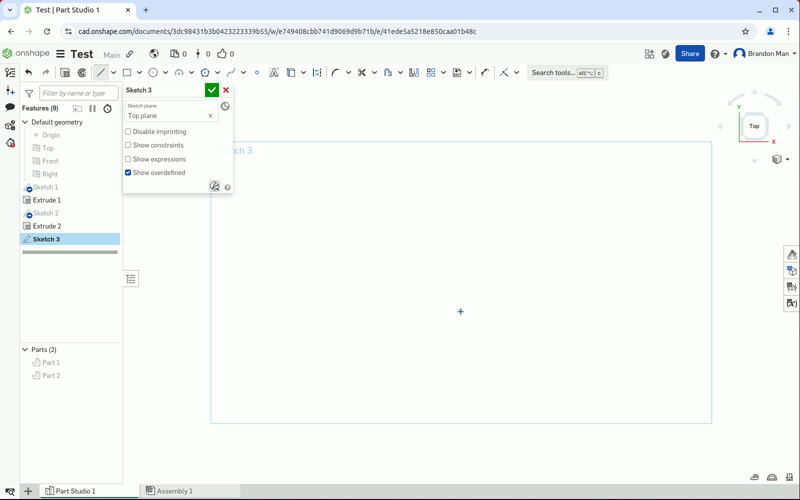
mouse_move(490, 311)
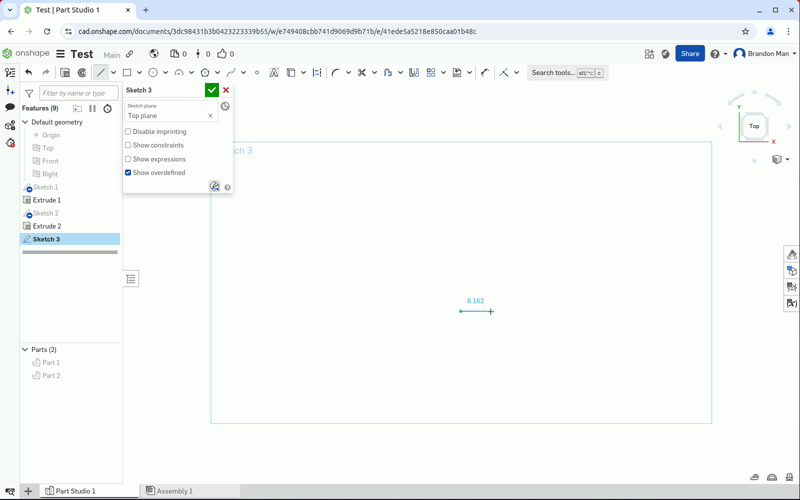
mouse_move(494, 311)
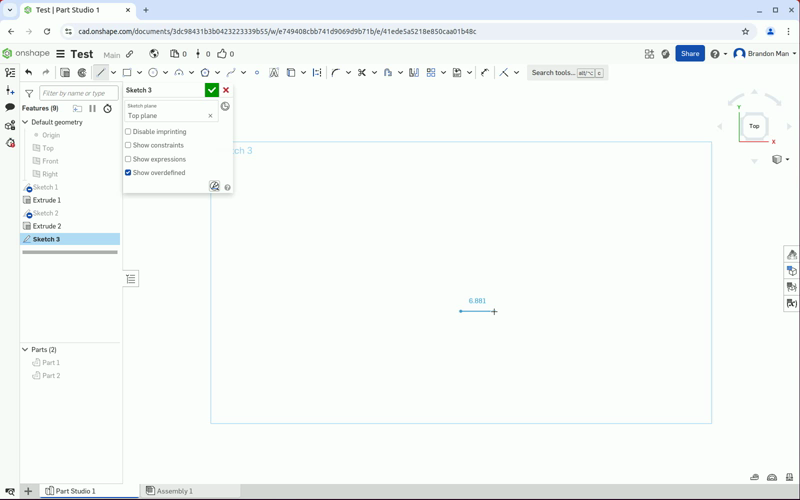
click(494, 311)
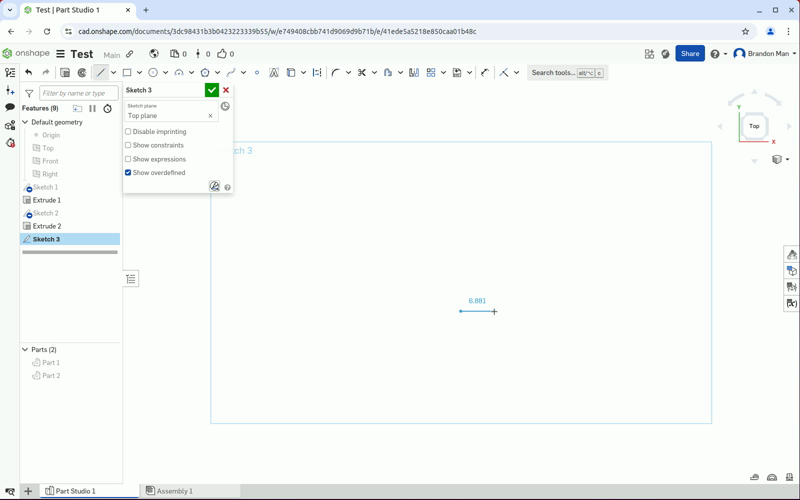
key_up(shift)
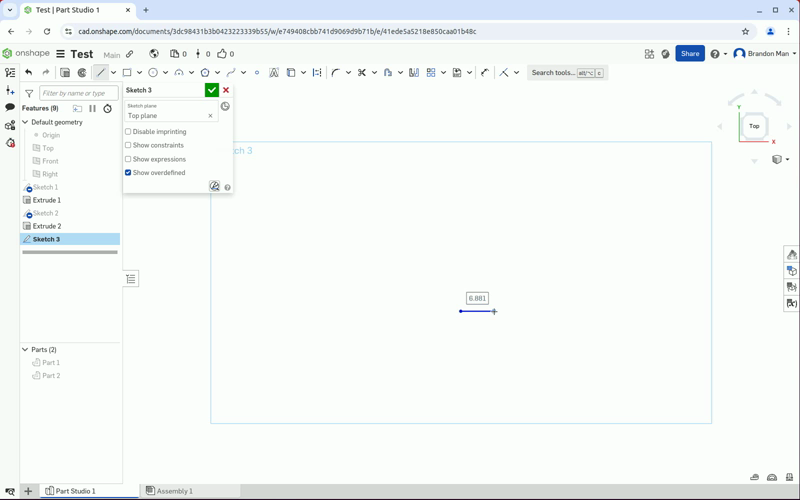
key_down(shift)
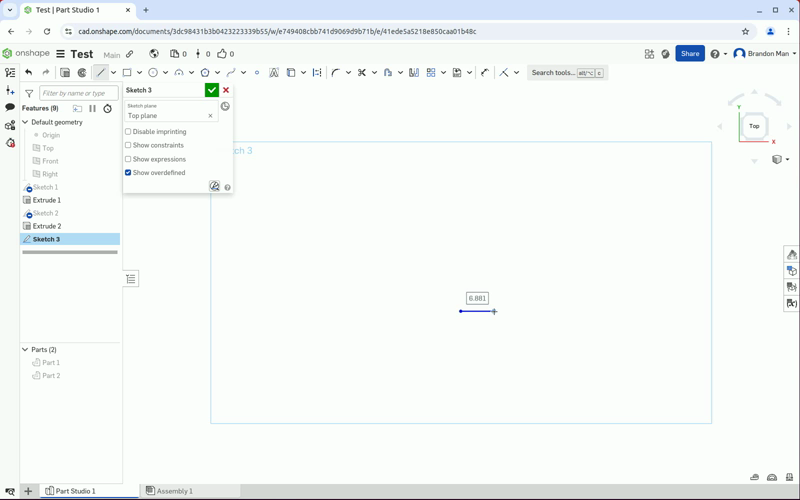
mouse_move(524, 311)
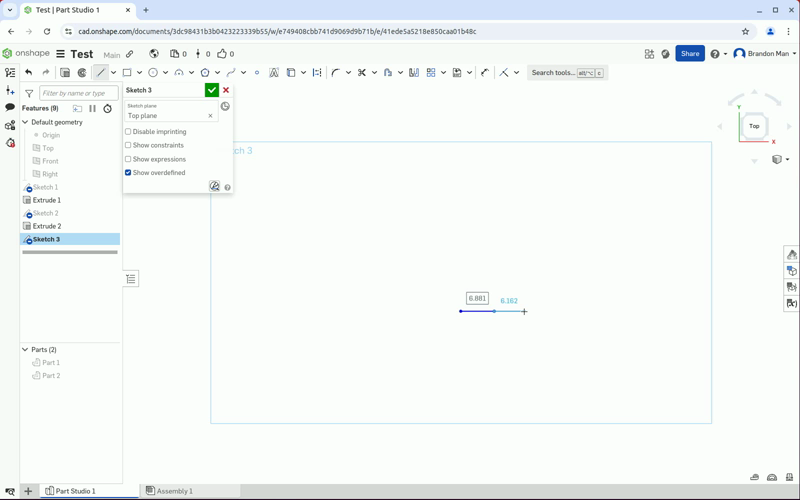
mouse_move(494, 289)
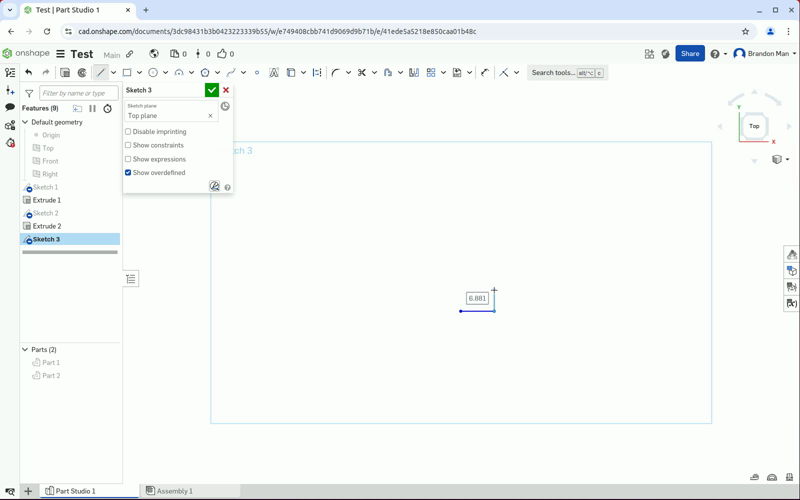
click(494, 289)
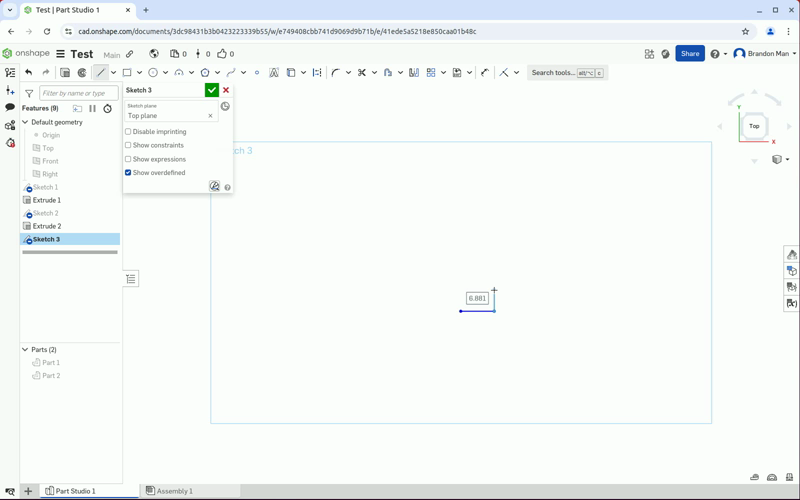
key_up(shift)
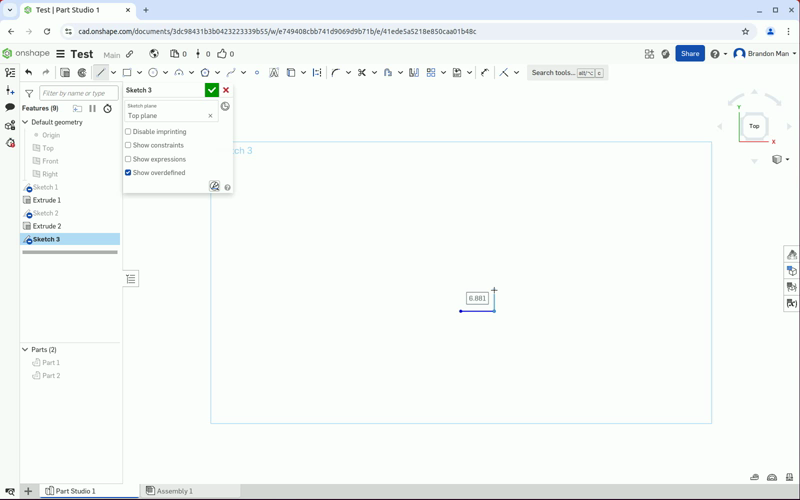
key_down(shift)
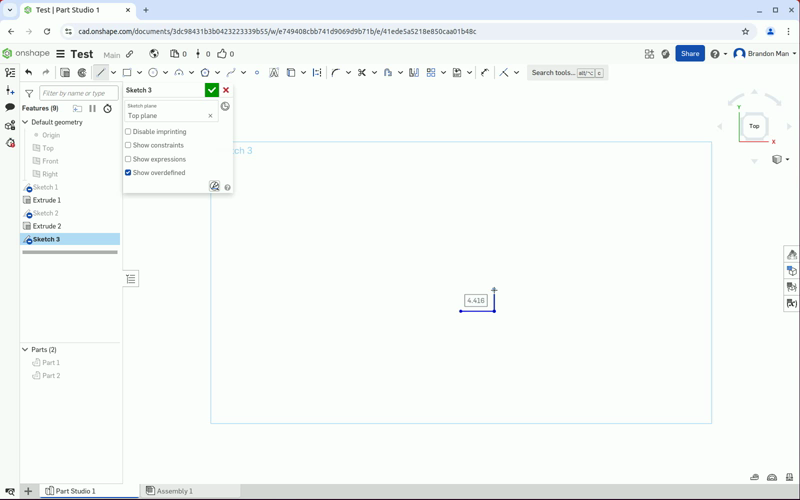
mouse_move(573, 289)
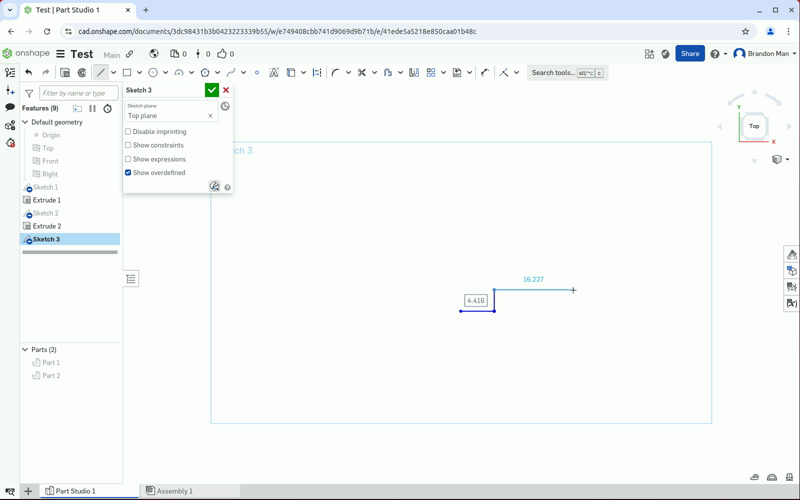
click(573, 289)
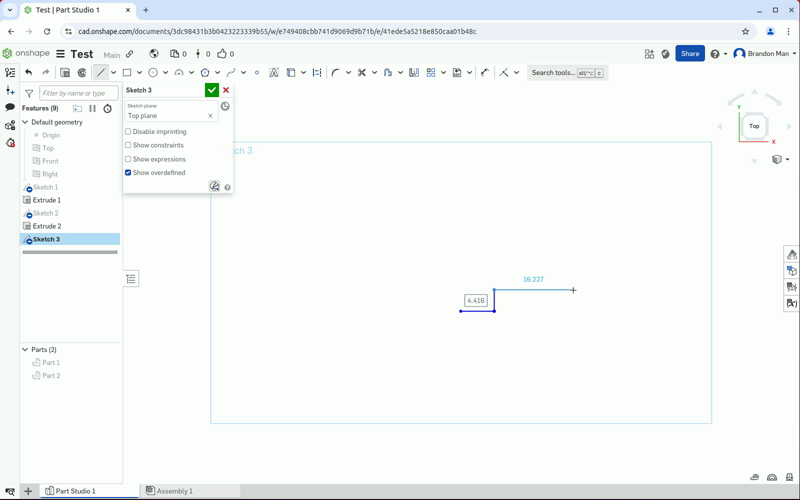
key_up(shift)
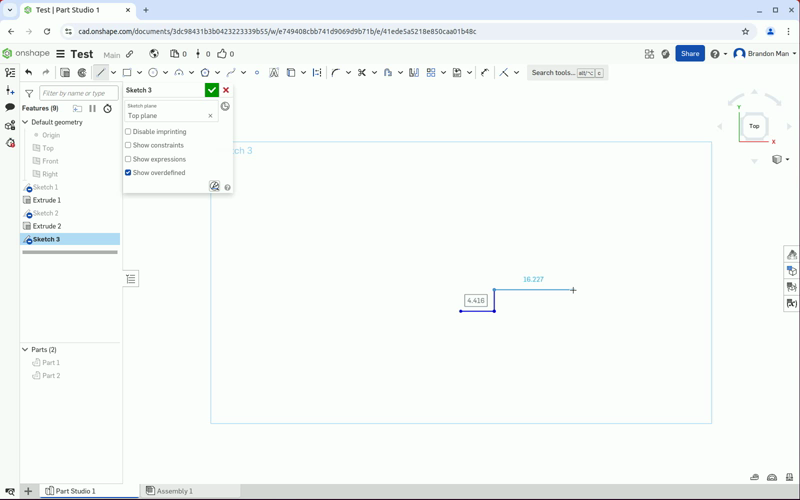
key_down(shift)
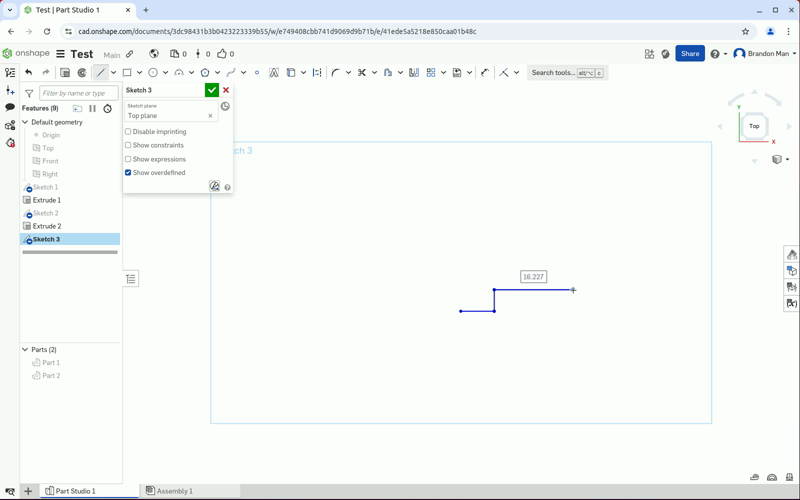
mouse_move(589, 289)
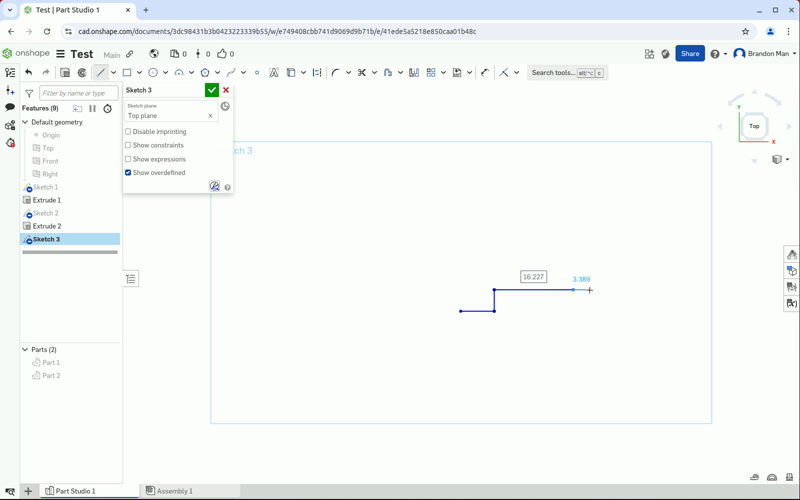
mouse_move(573, 282)
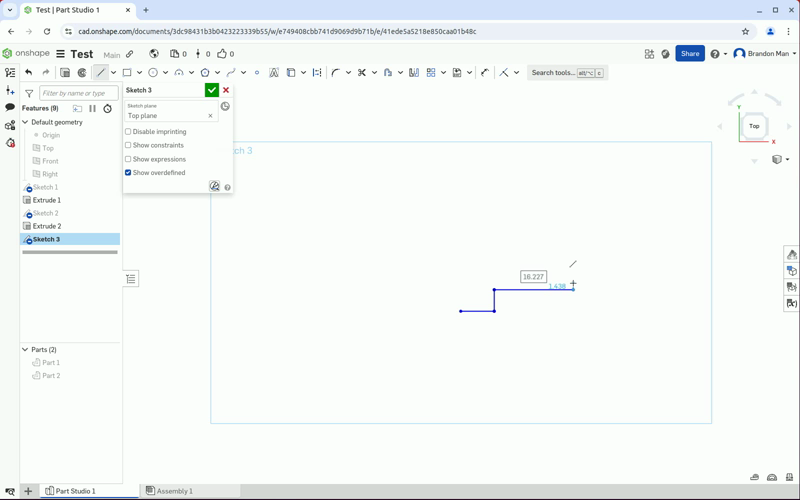
scroll(6)
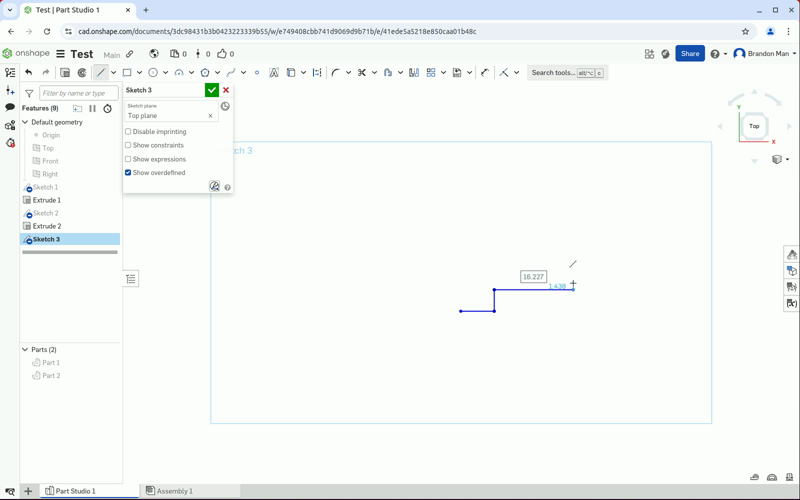
scroll(6)
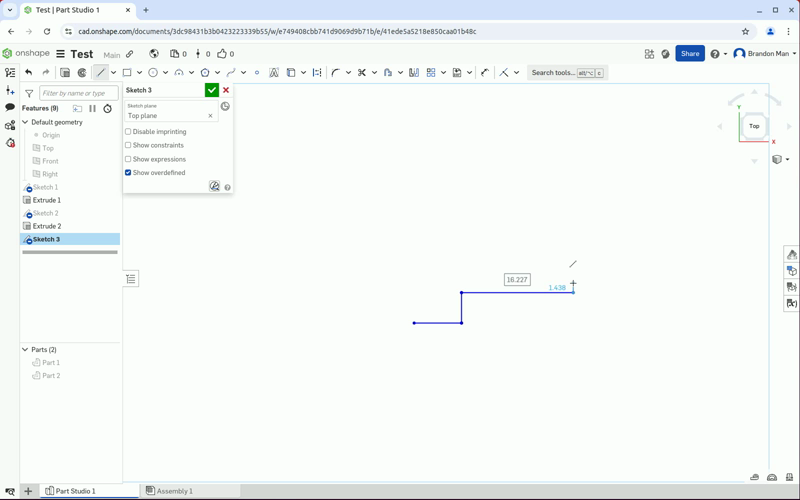
scroll(6)
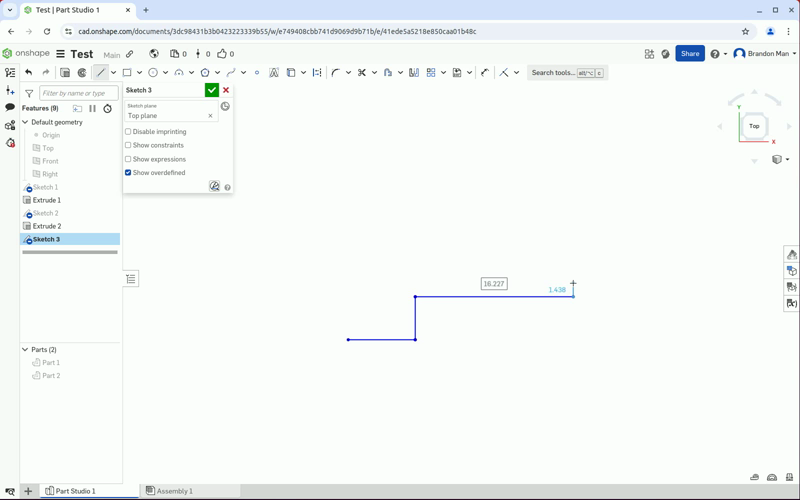
scroll(6)
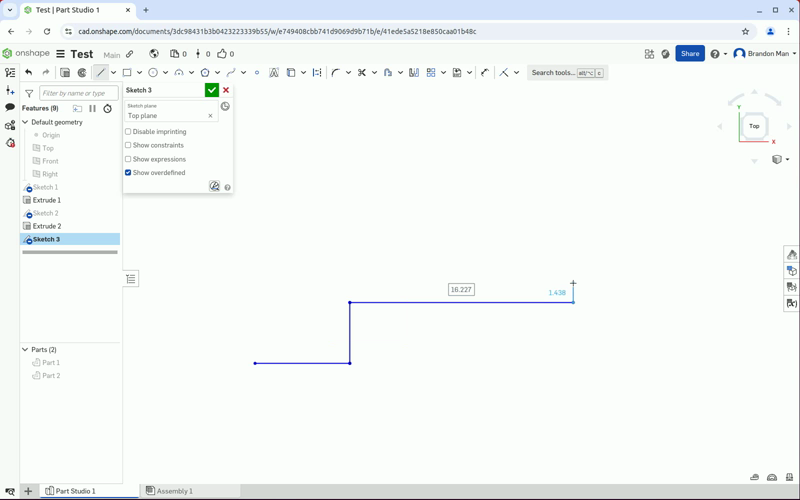
scroll(6)
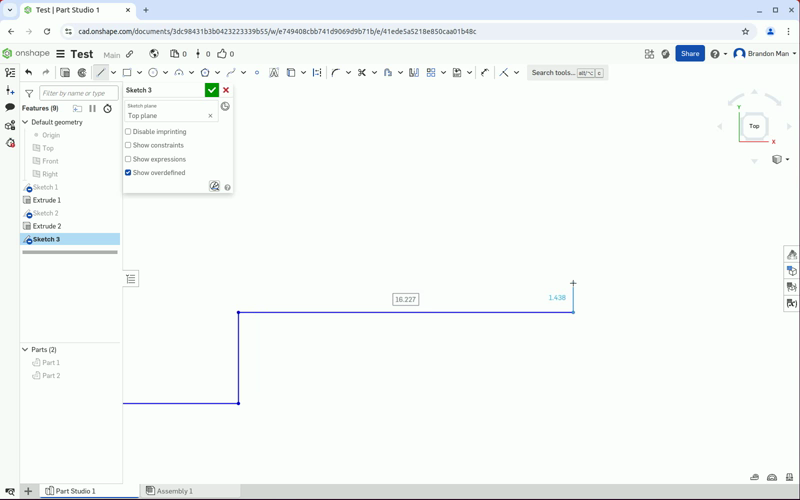
scroll(6)
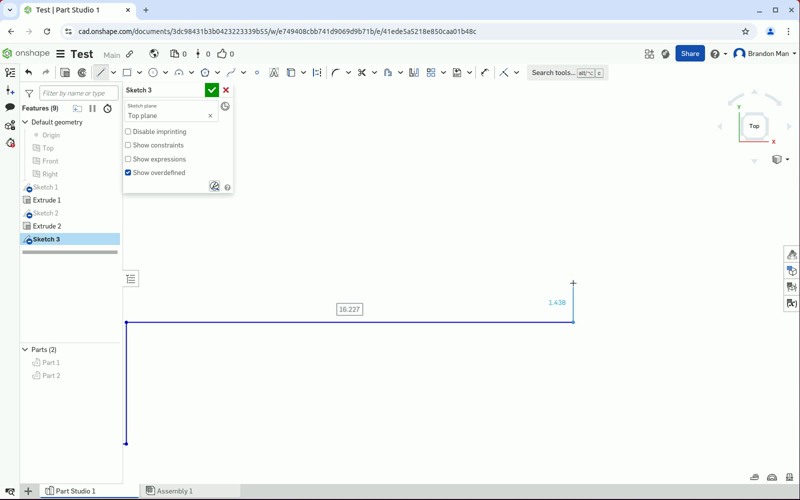
scroll(6)
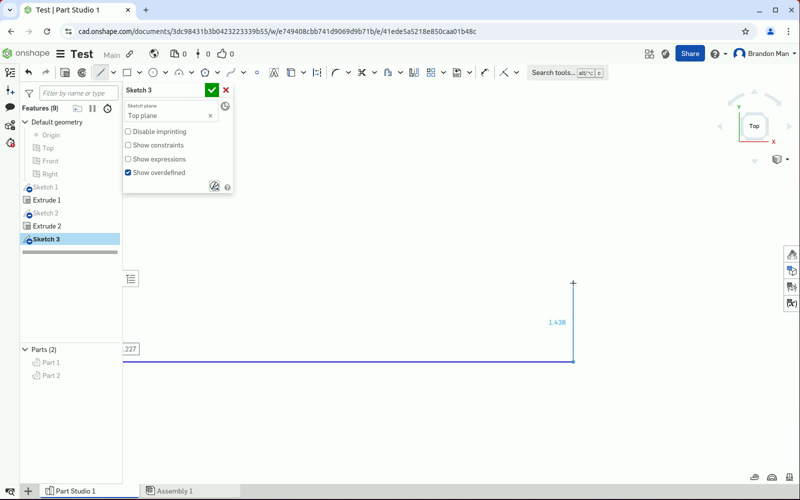
click(573, 282)
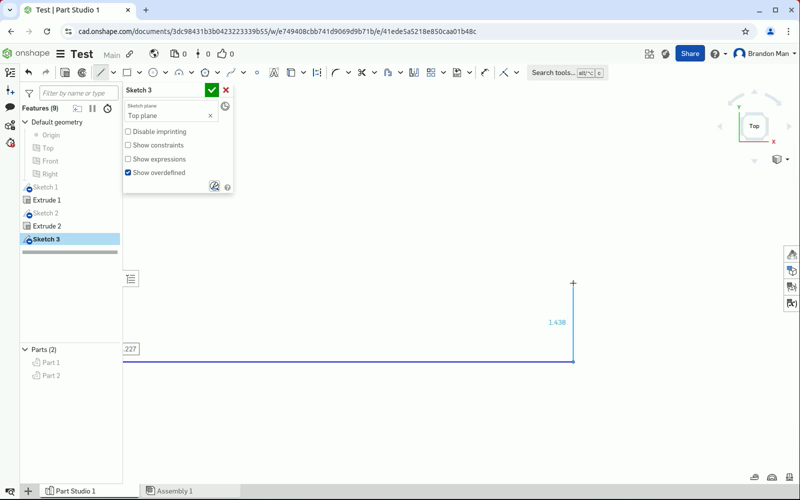
scroll(-6)
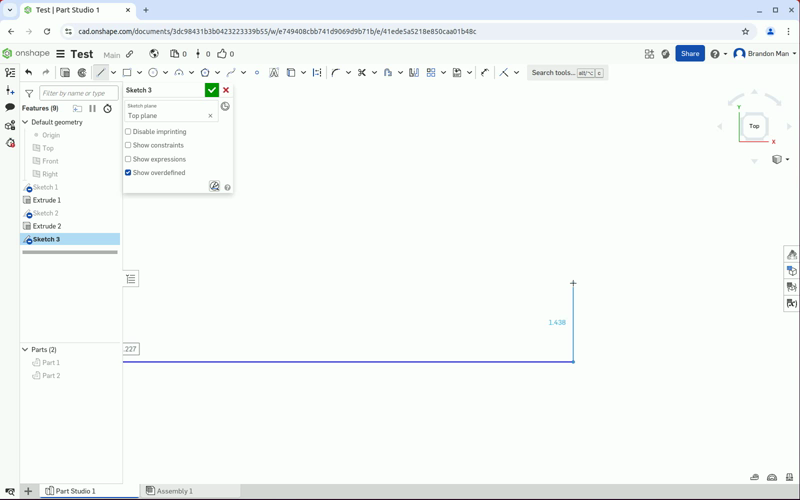
scroll(-6)
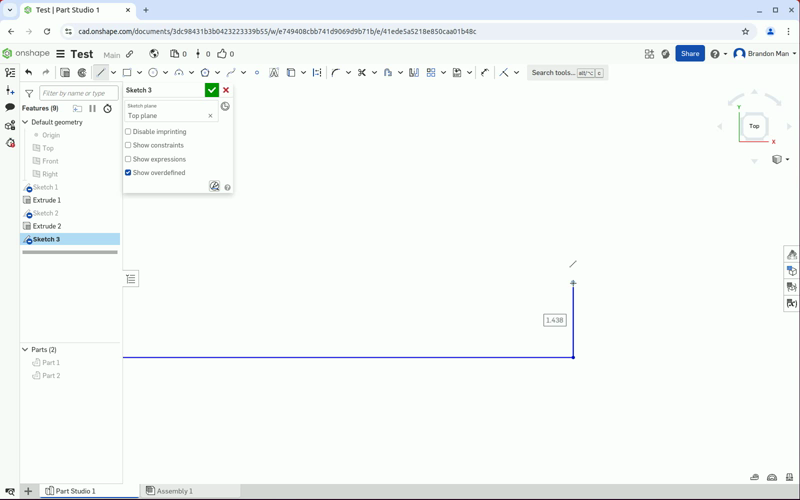
scroll(-6)
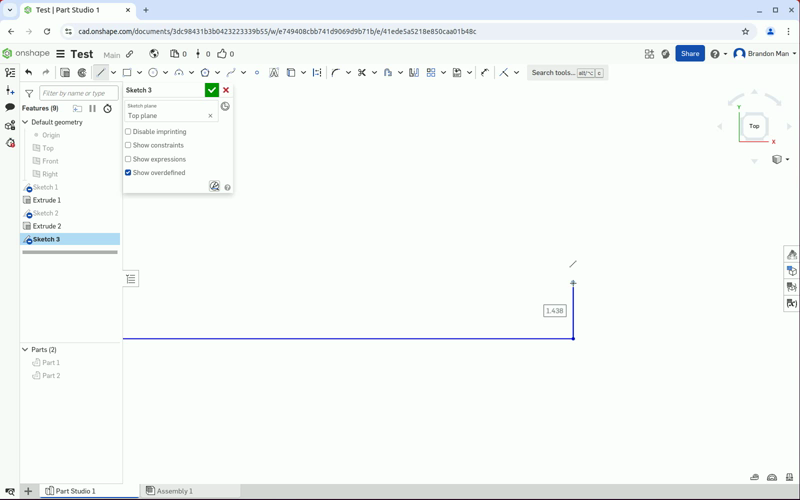
scroll(-6)
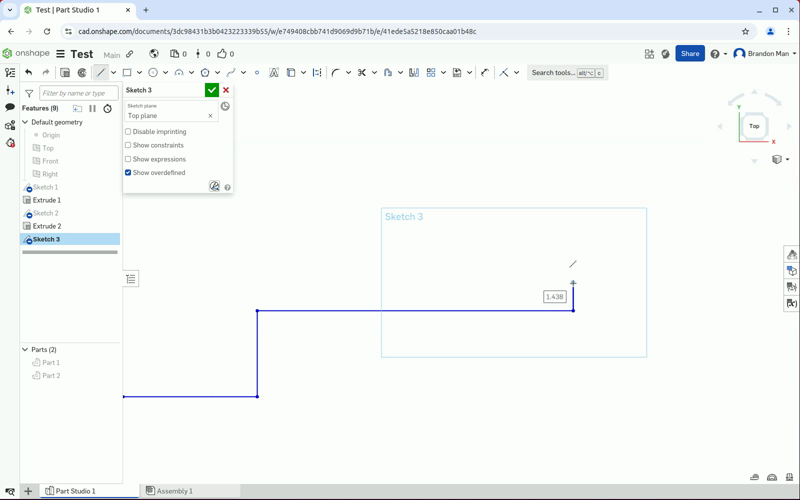
scroll(-6)
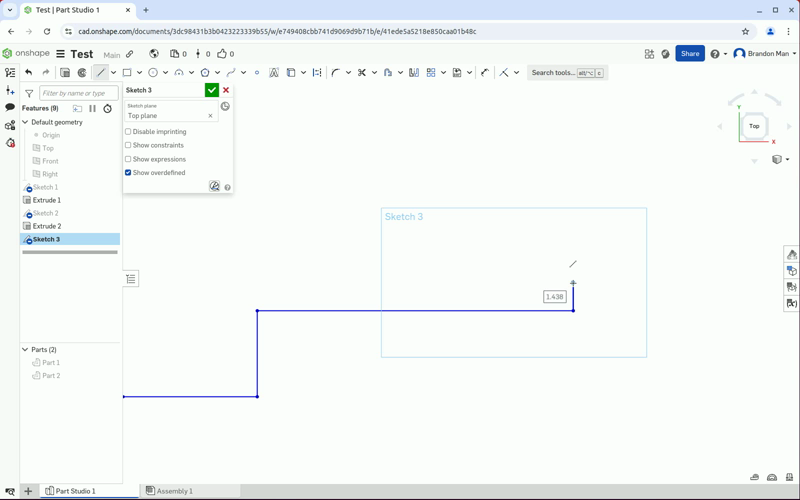
scroll(-6)
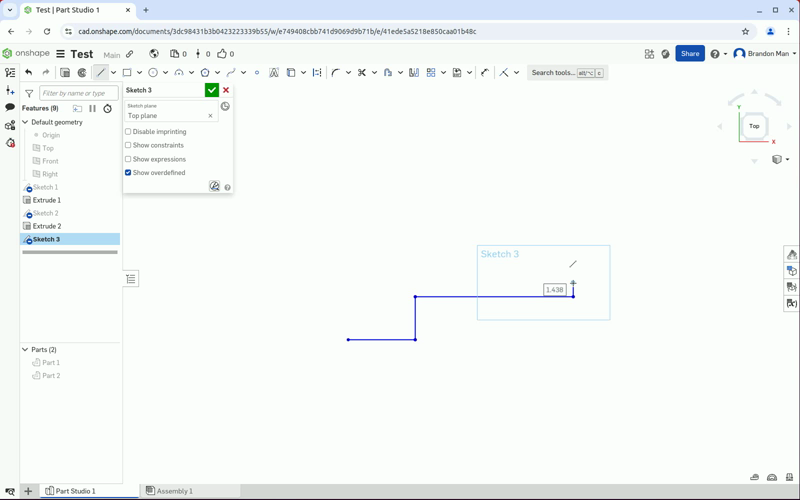
scroll(-6)
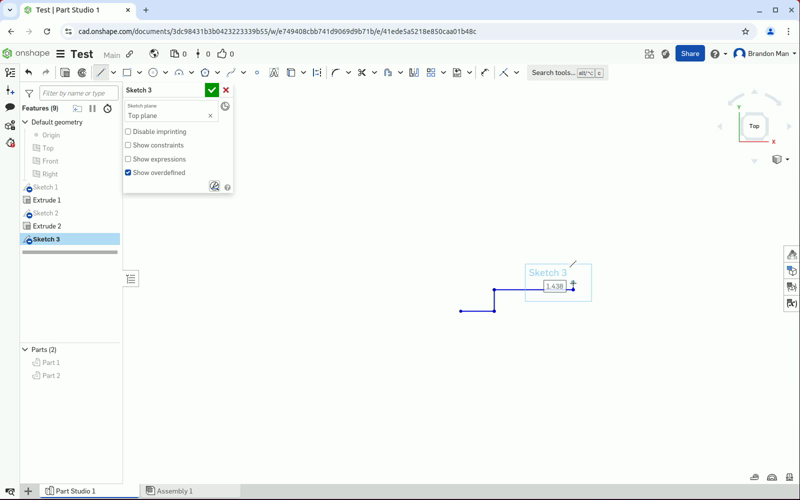
key_up(shift)
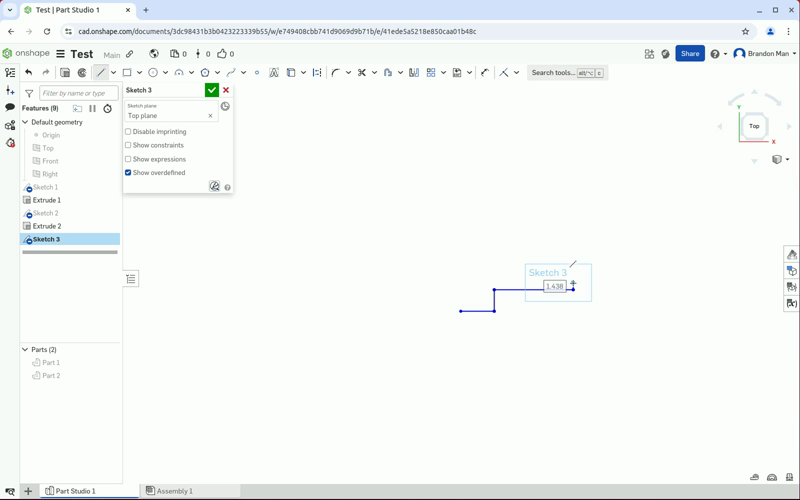
key_down(shift)
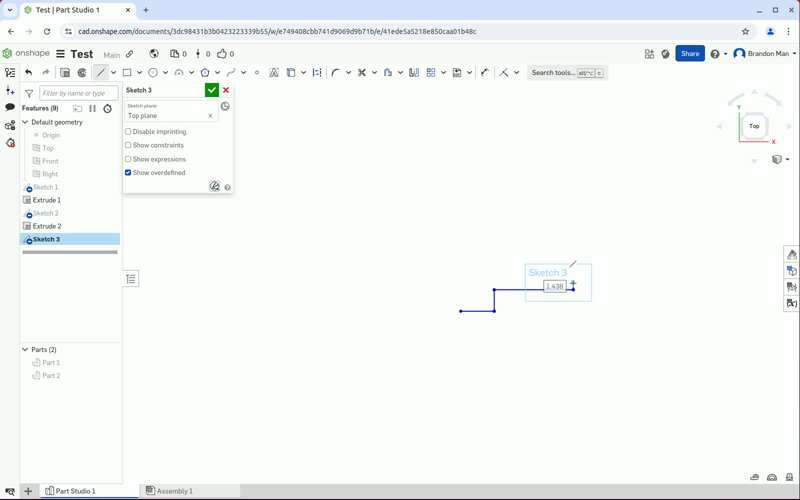
mouse_move(589, 282)
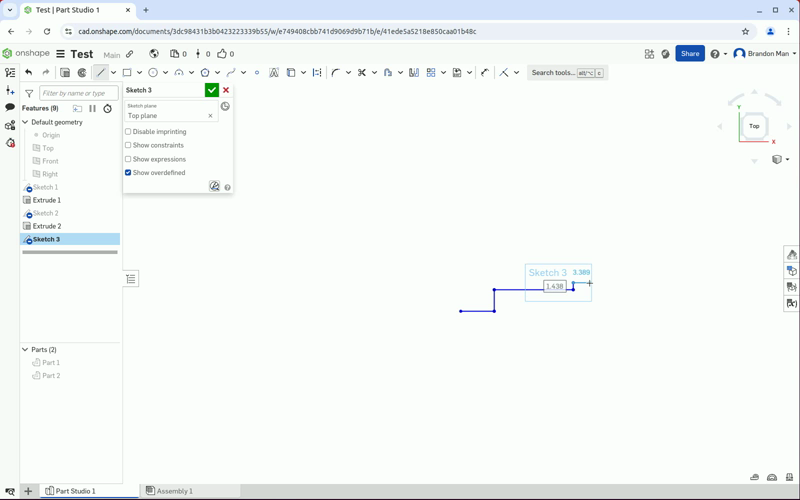
mouse_move(573, 276)
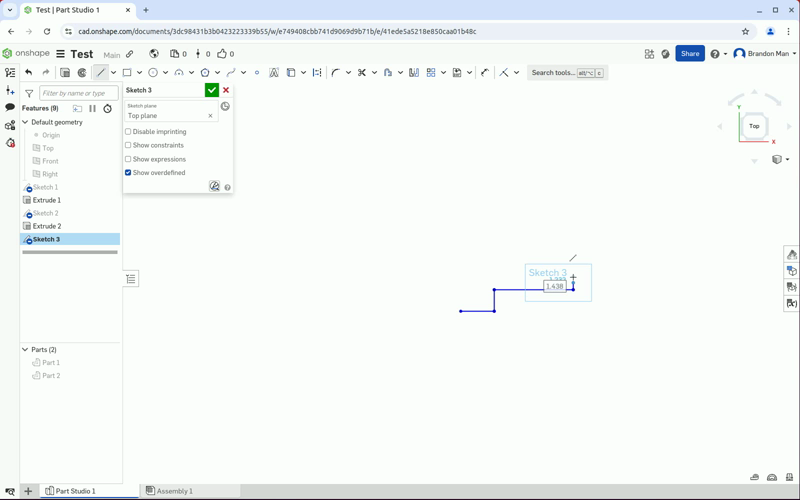
scroll(6)
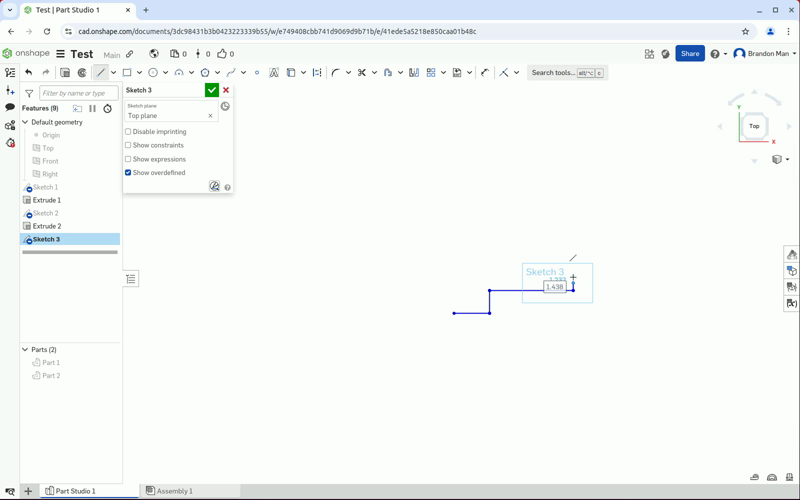
scroll(6)
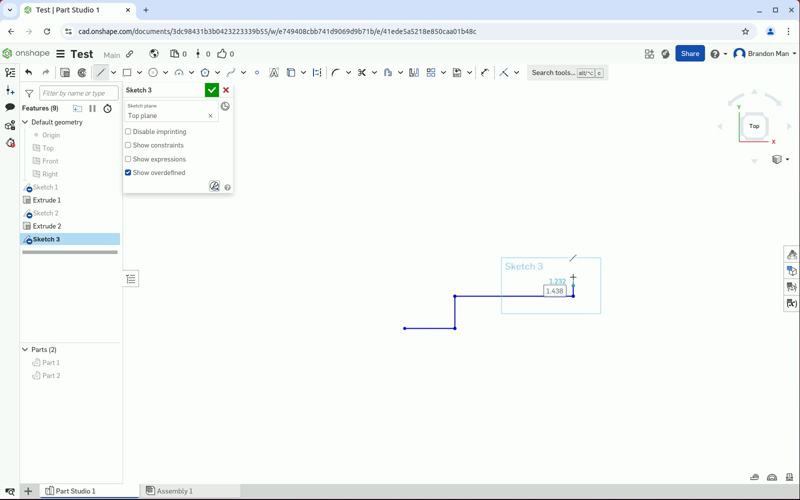
scroll(6)
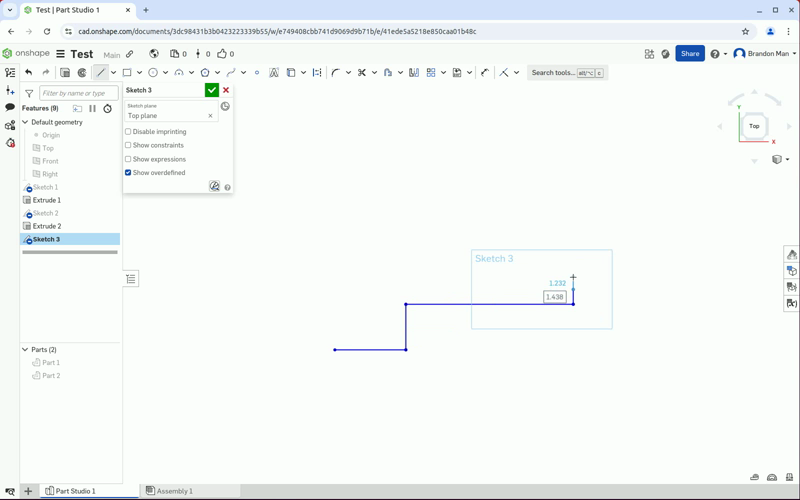
scroll(6)
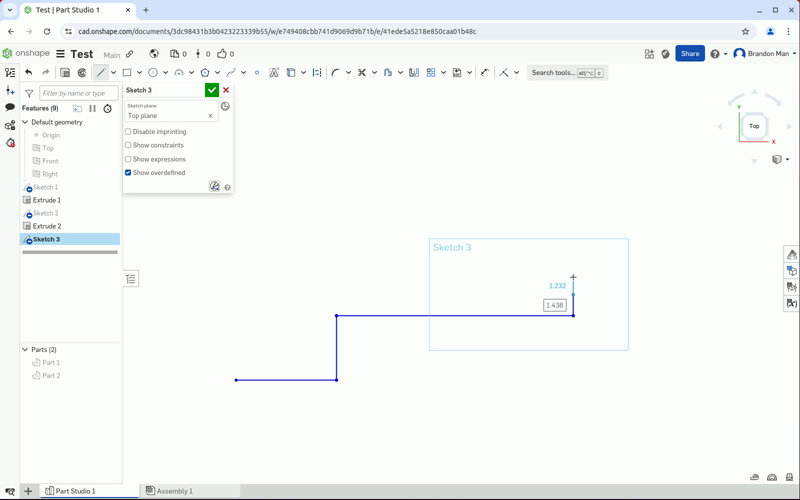
scroll(6)
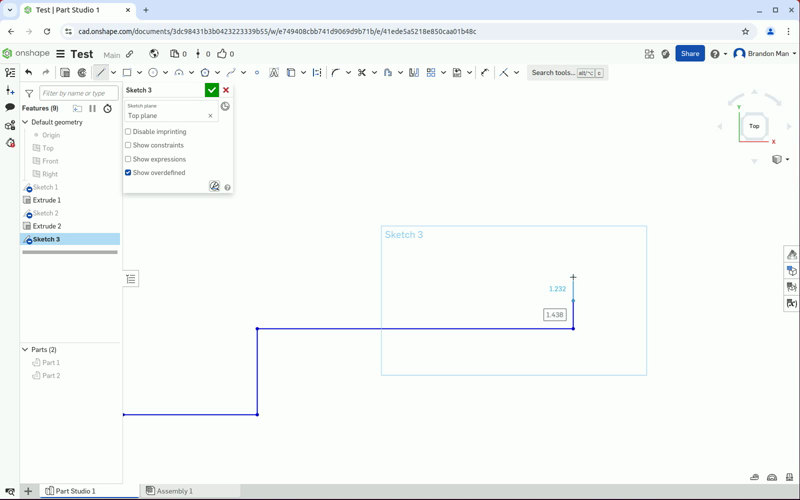
scroll(6)
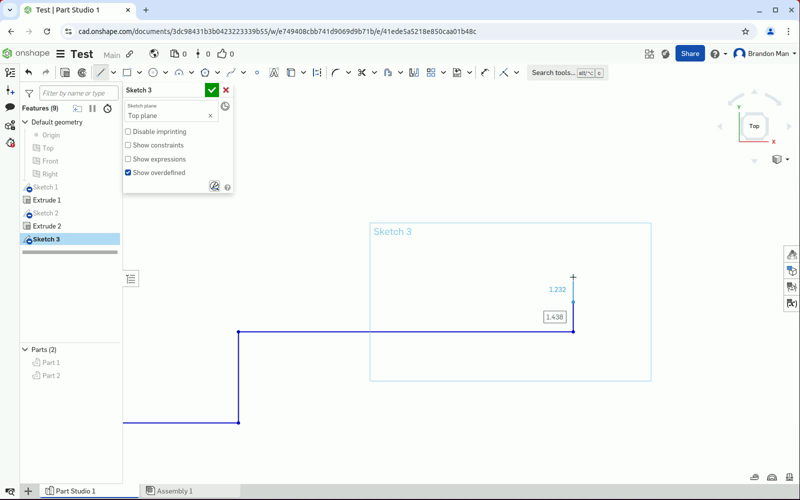
scroll(6)
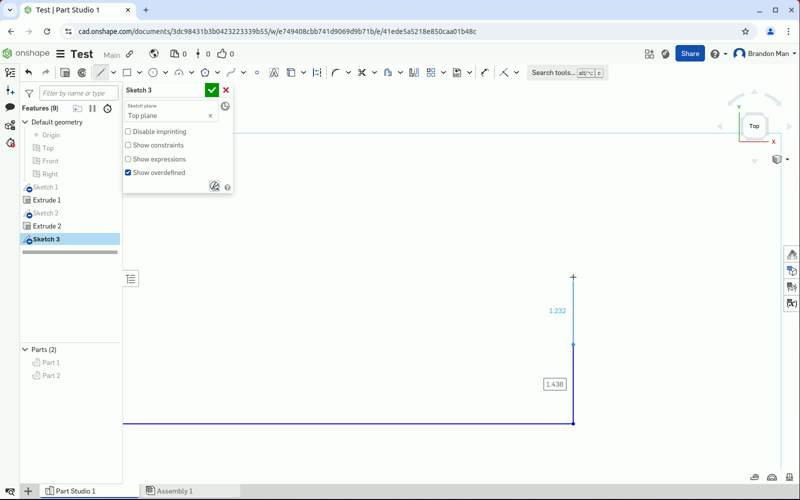
click(573, 276)
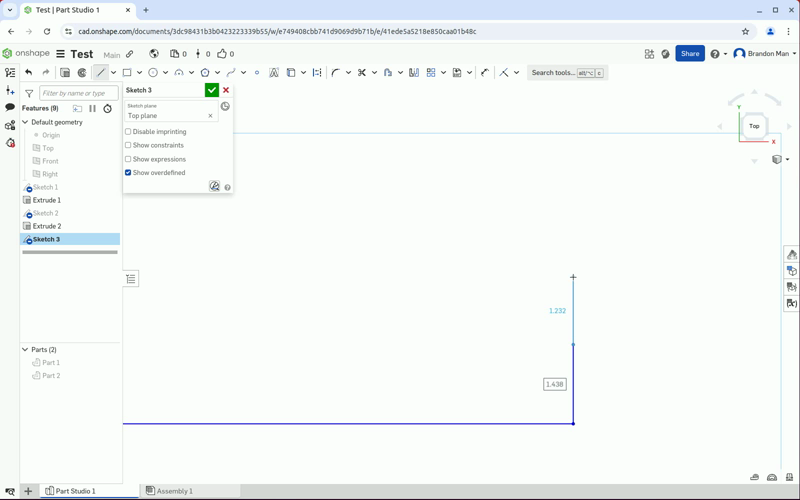
scroll(-6)
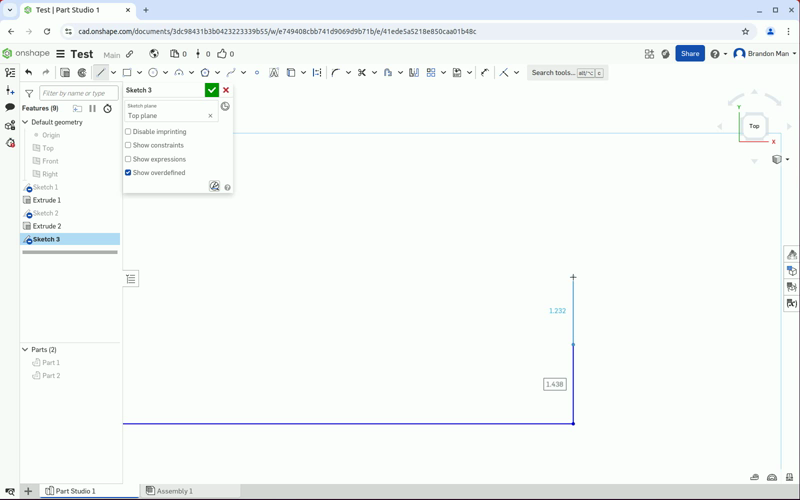
scroll(-6)
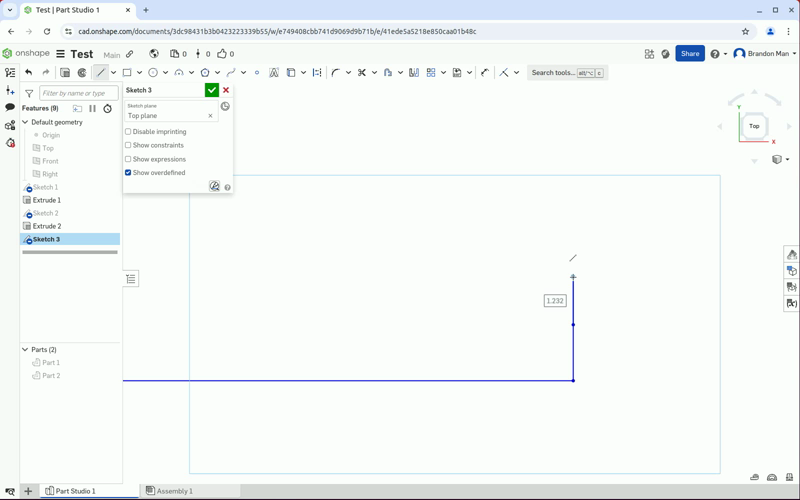
scroll(-6)
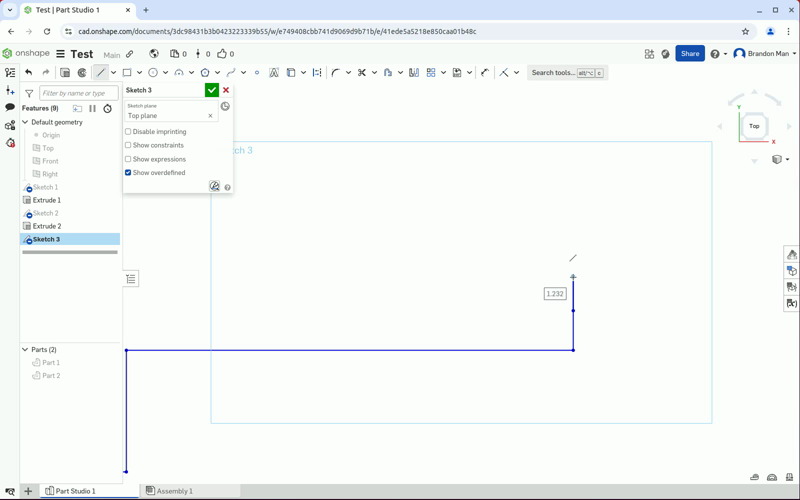
scroll(-6)
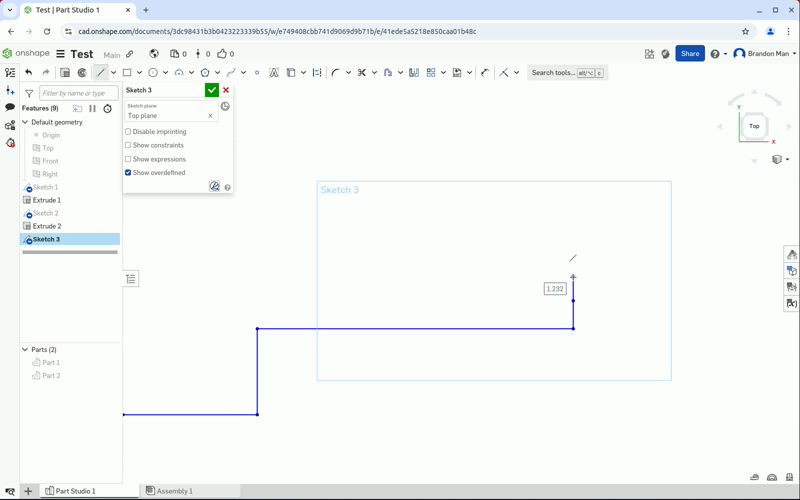
scroll(-6)
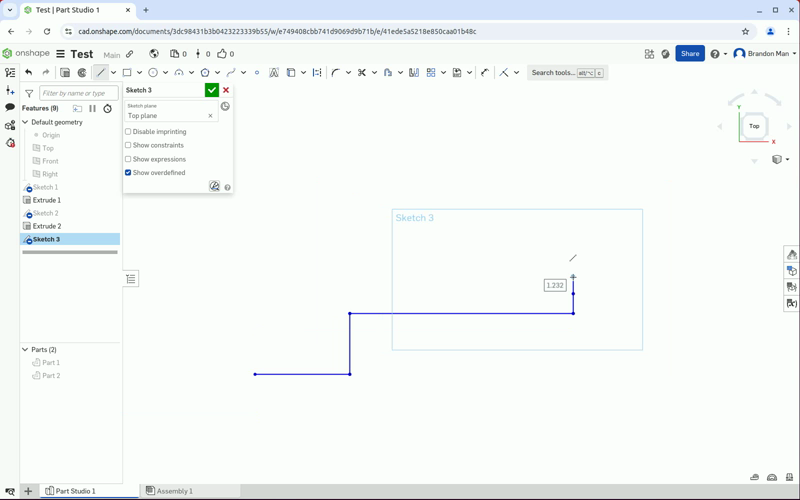
scroll(-6)
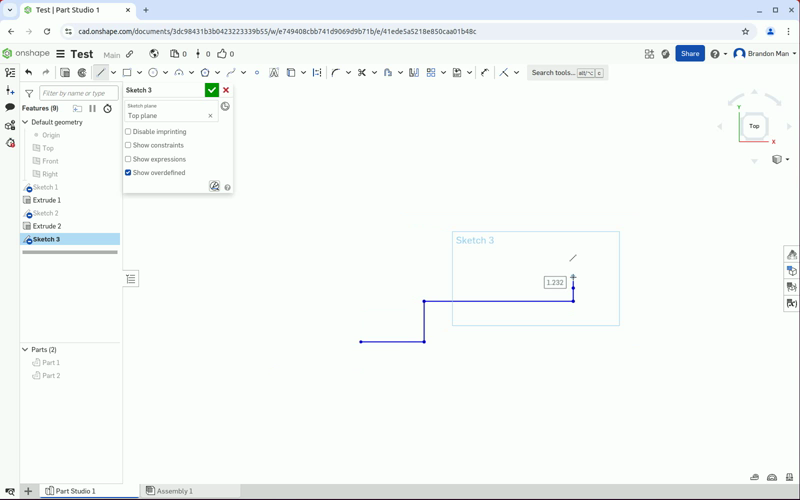
scroll(-6)
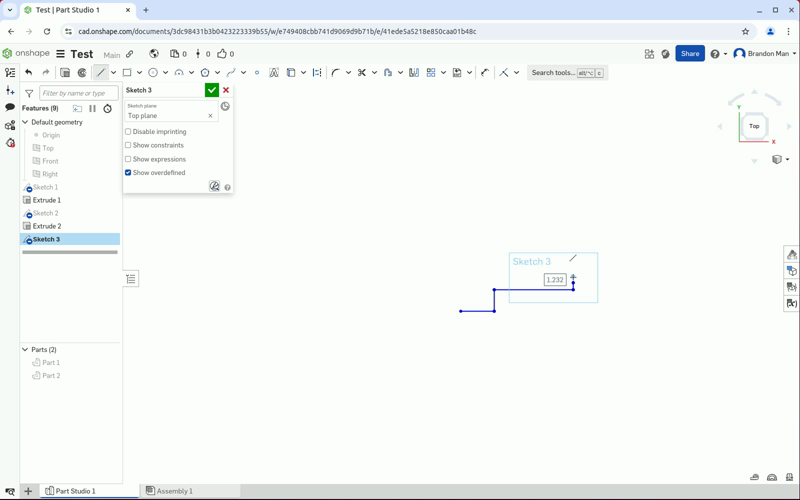
key_up(shift)
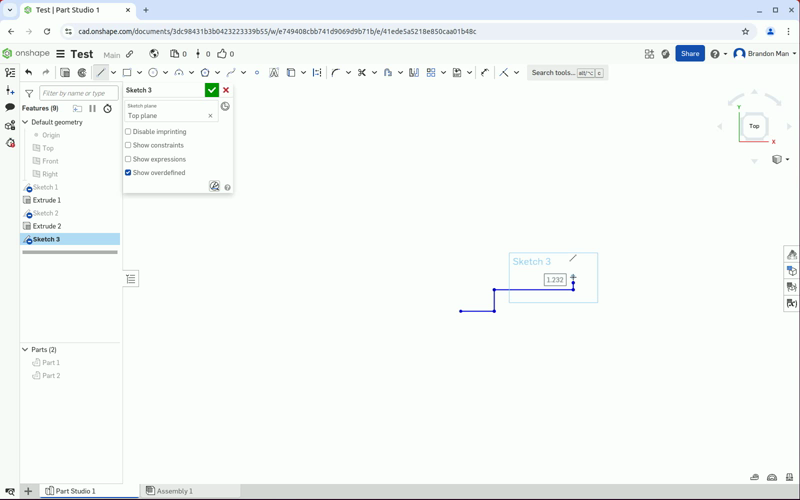
key_down(shift)
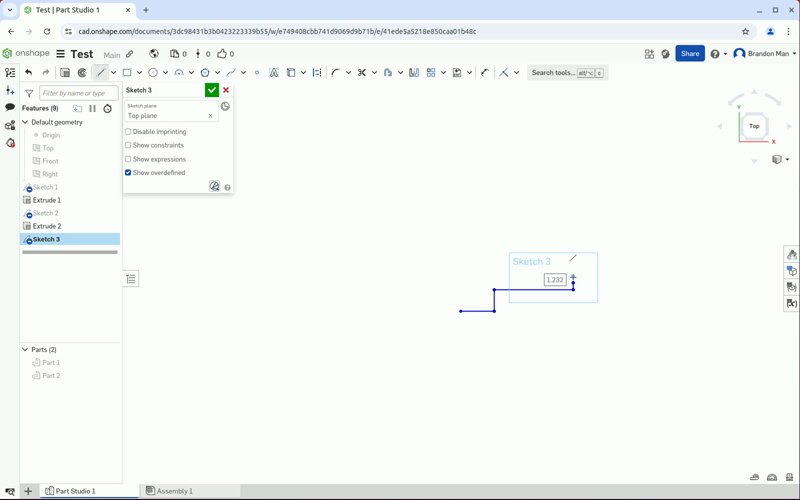
mouse_move(494, 276)
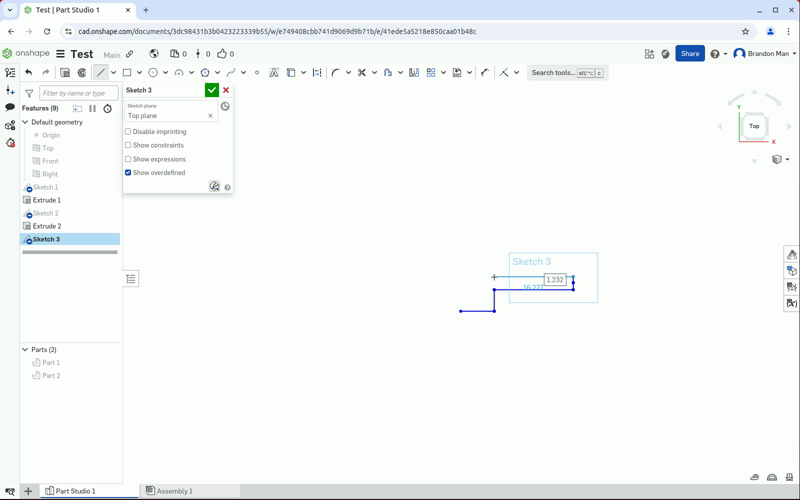
click(494, 276)
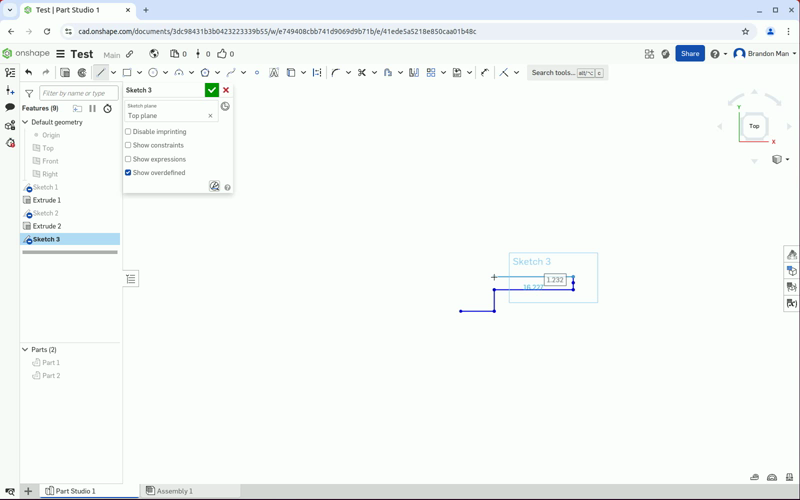
key_up(shift)
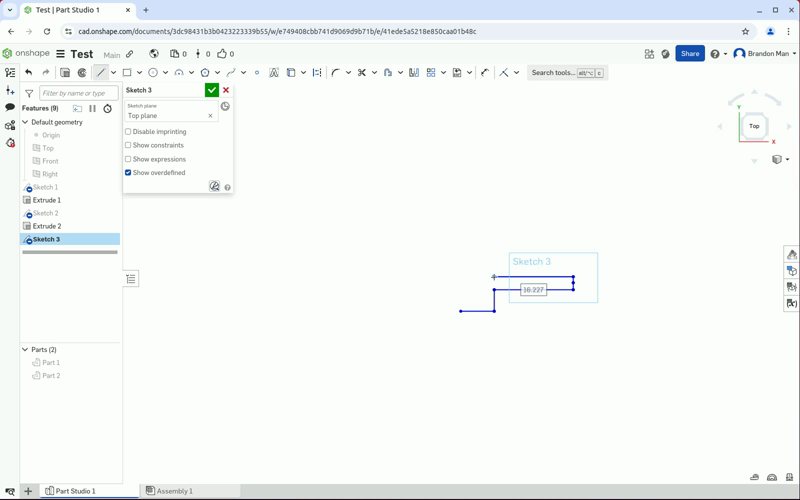
key_down(shift)
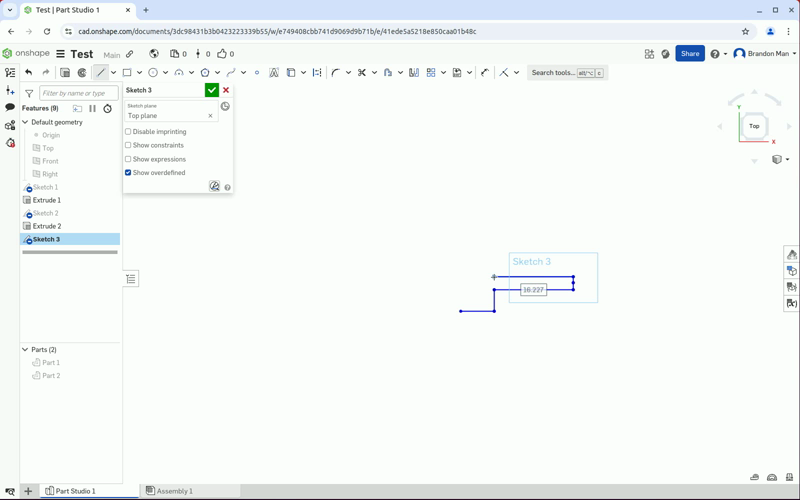
mouse_move(524, 276)
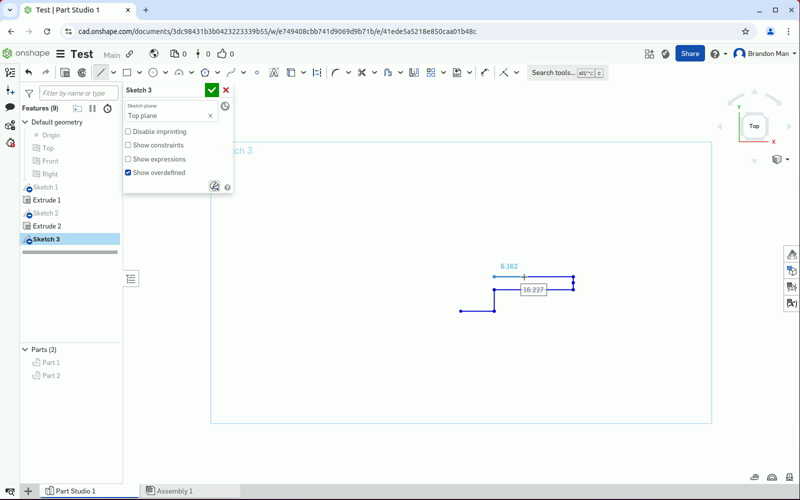
mouse_move(494, 254)
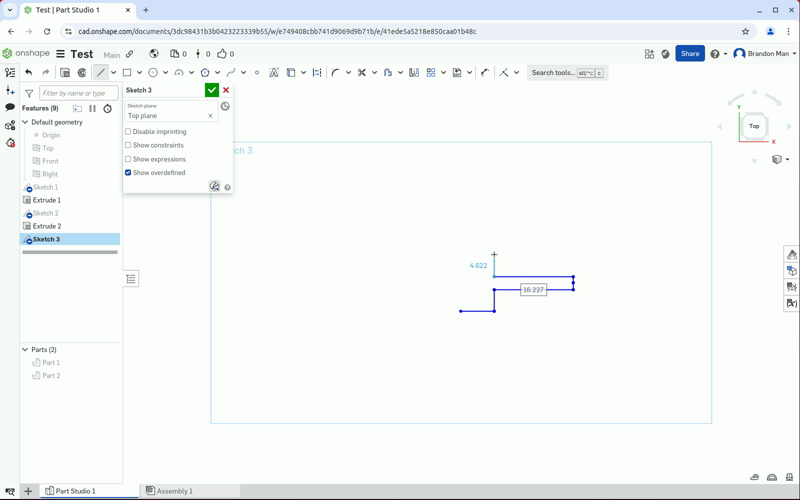
click(494, 254)
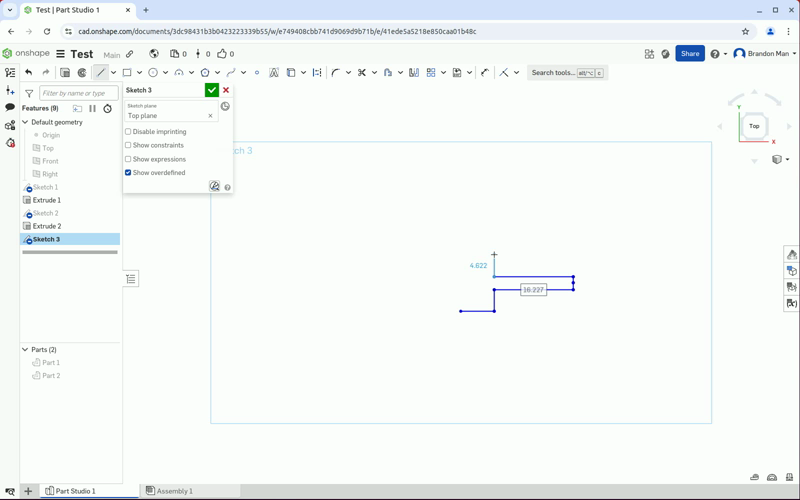
key_up(shift)
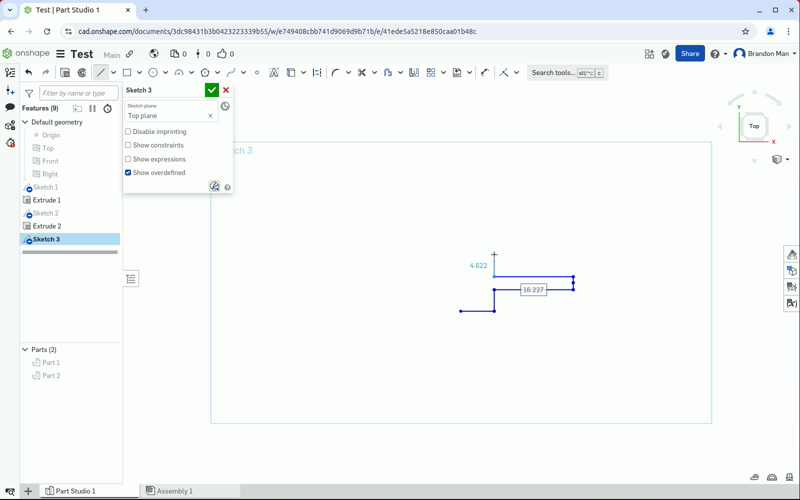
key_down(shift)
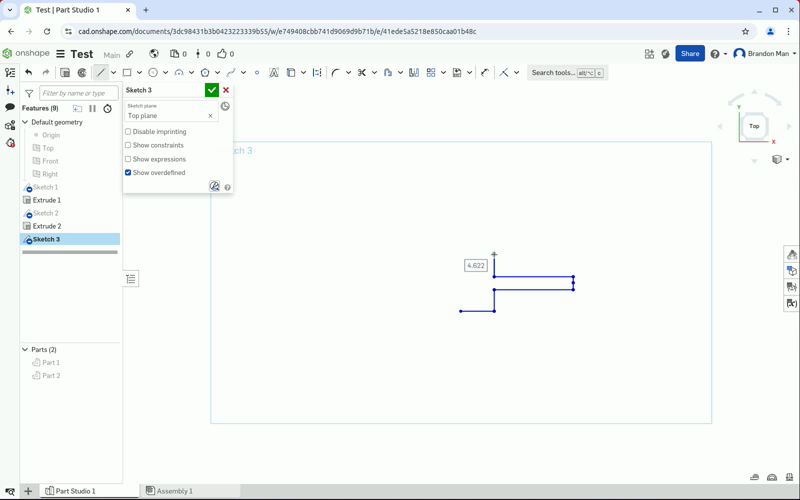
mouse_move(524, 254)
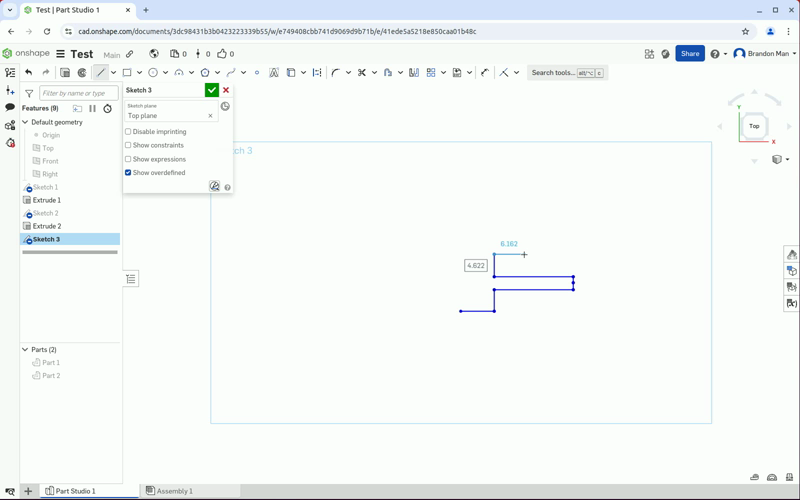
mouse_move(460, 254)
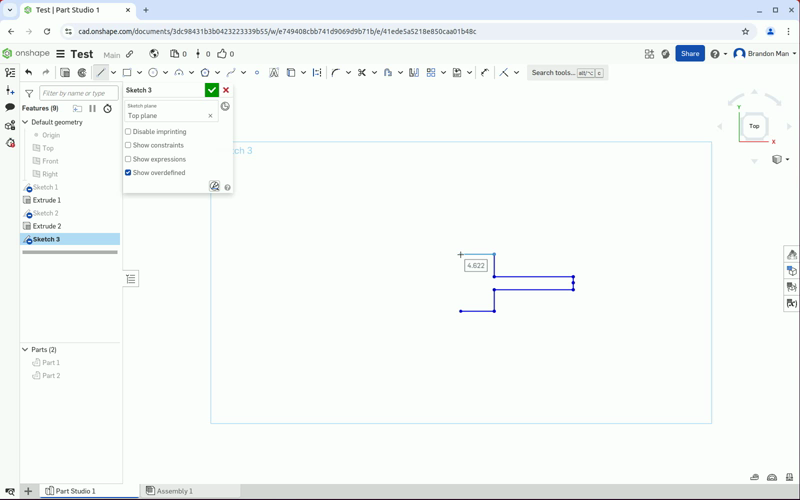
click(460, 254)
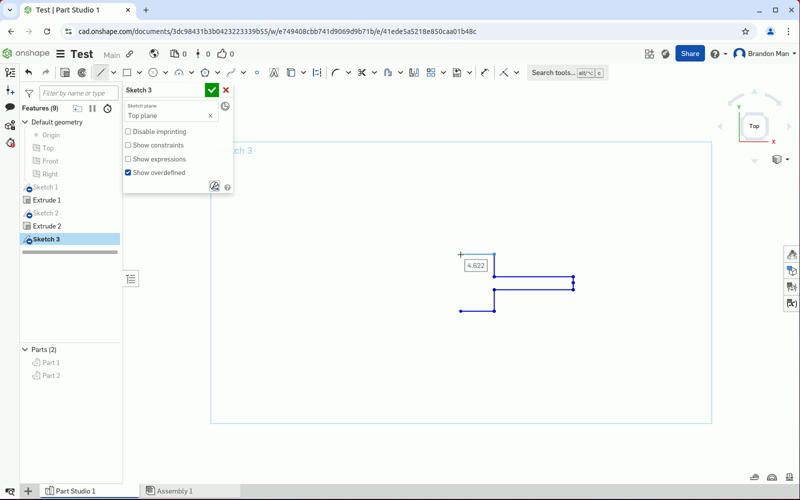
key_up(shift)
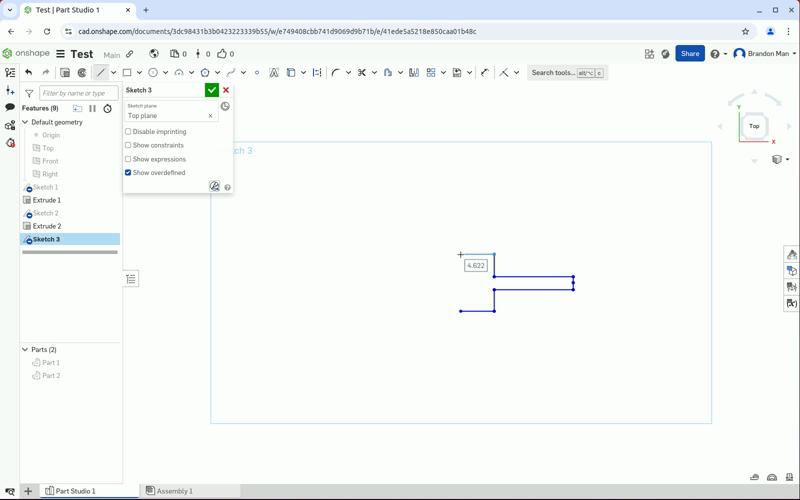
key(esc)
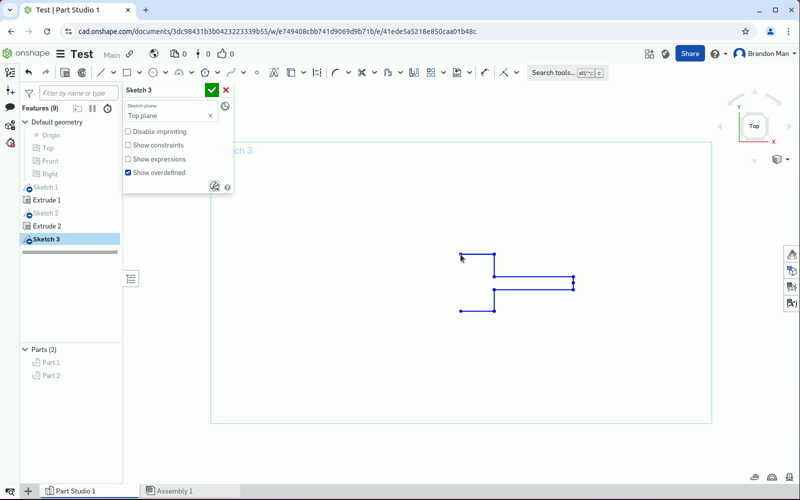
key(a)
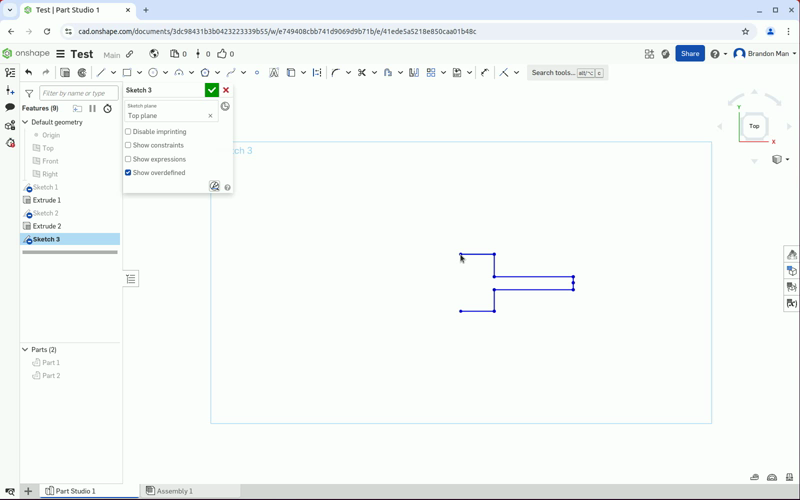
mouse_move(460, 254)
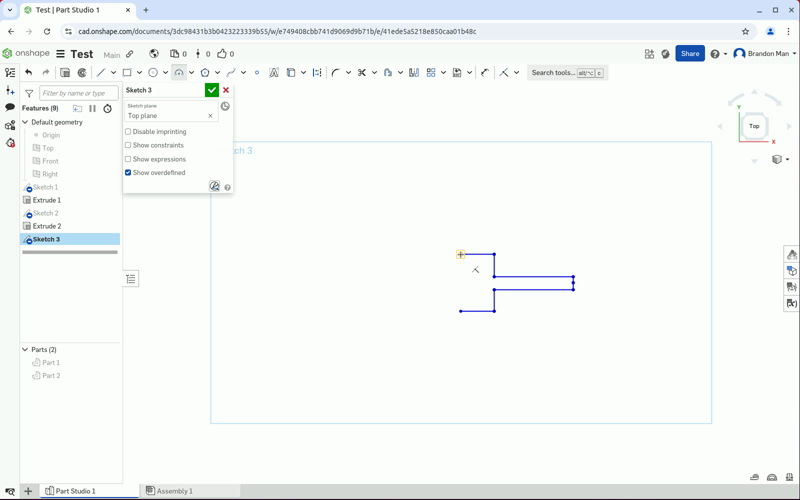
click(460, 254)
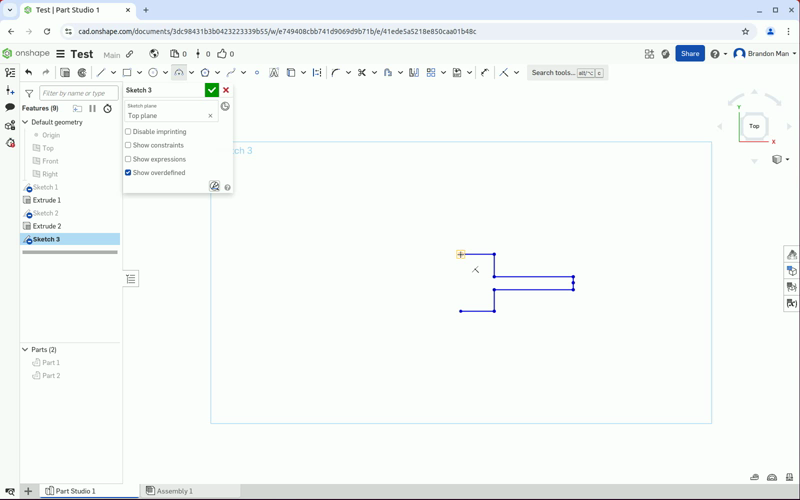
mouse_move(460, 311)
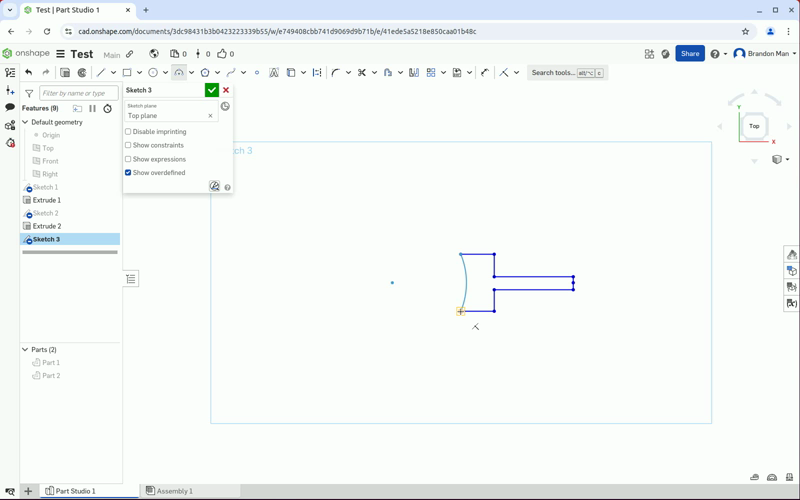
click(460, 311)
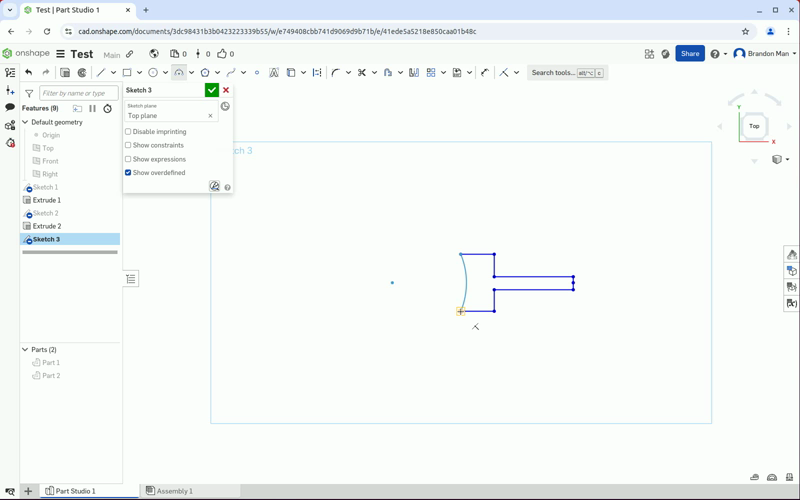
key_down(shift)
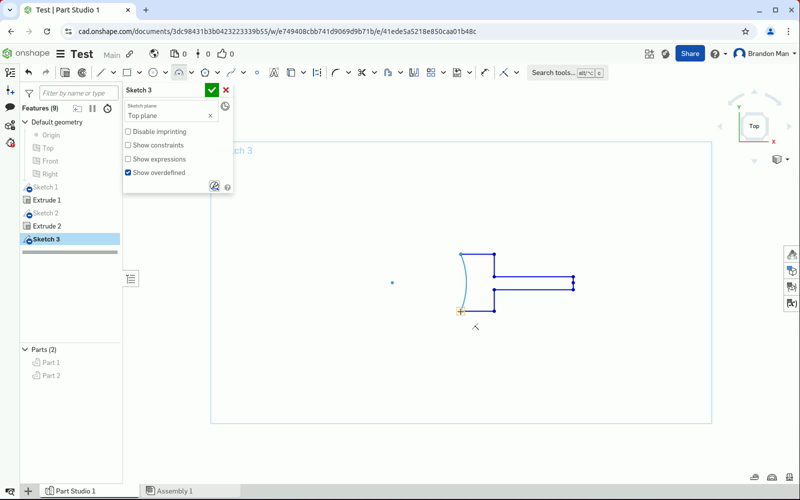
mouse_move(432, 282)
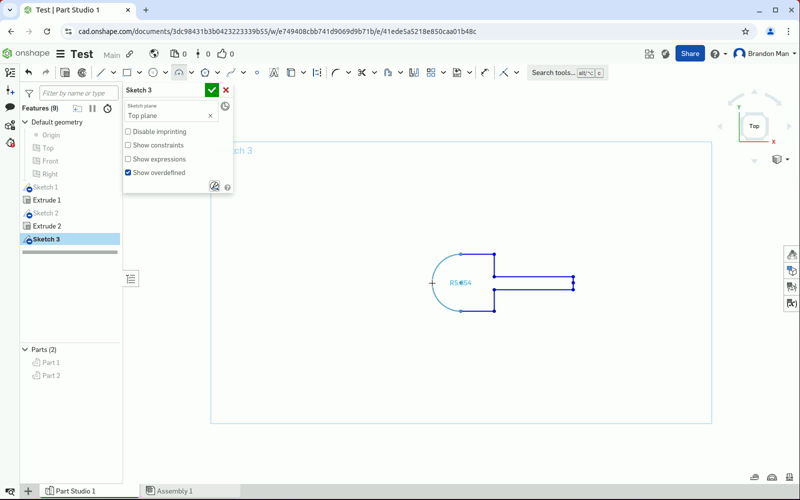
click(432, 282)
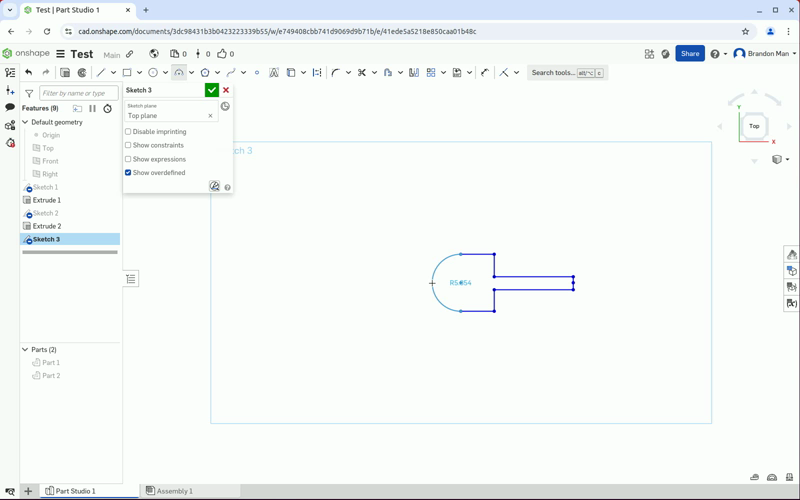
key_up(shift)
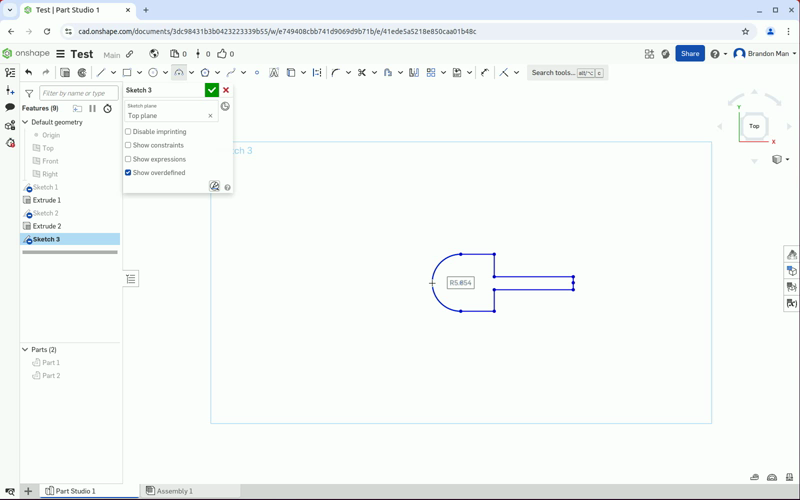
key(esc)
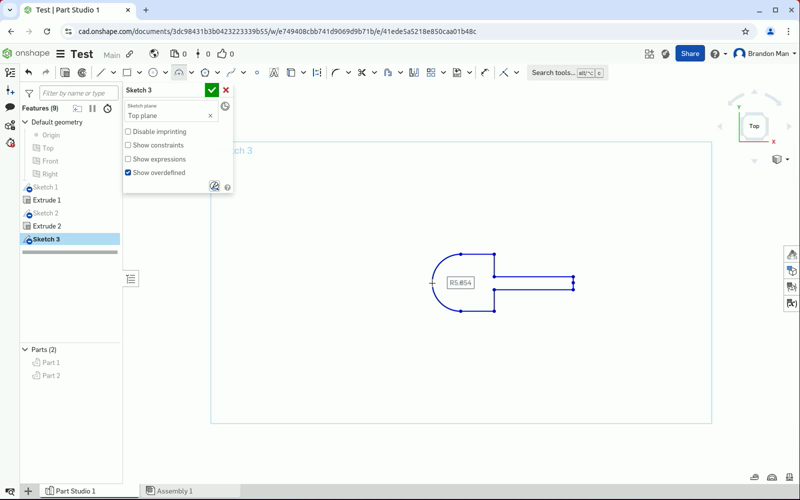
key(c)
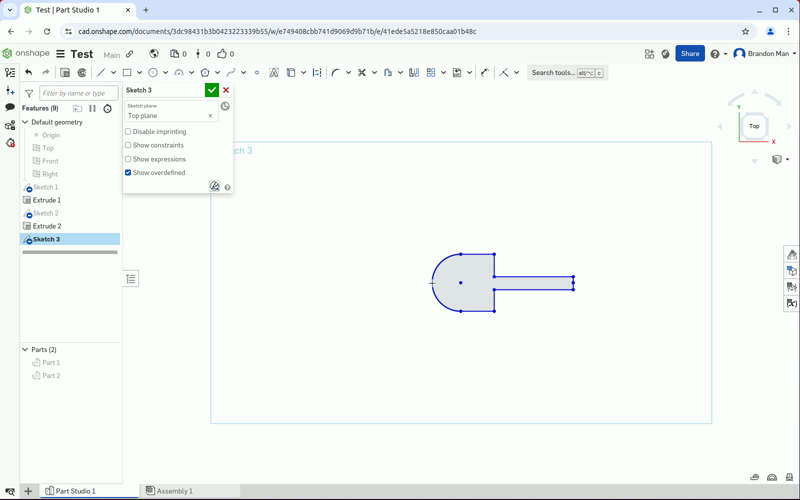
key_down(shift)
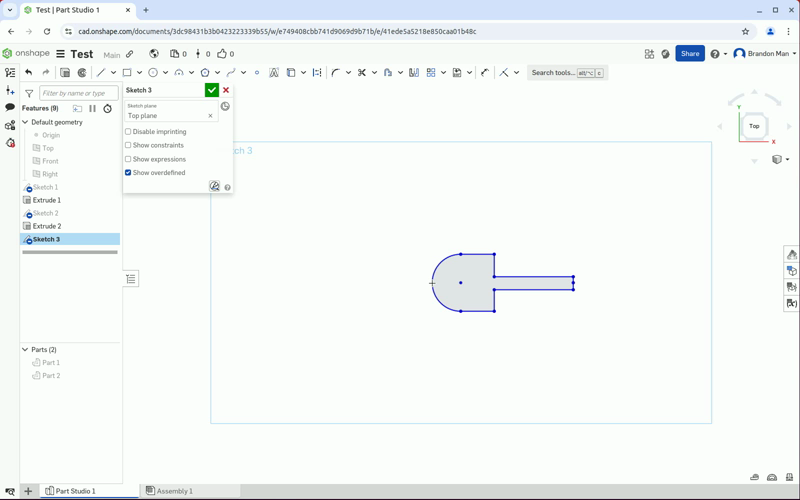
mouse_move(460, 282)
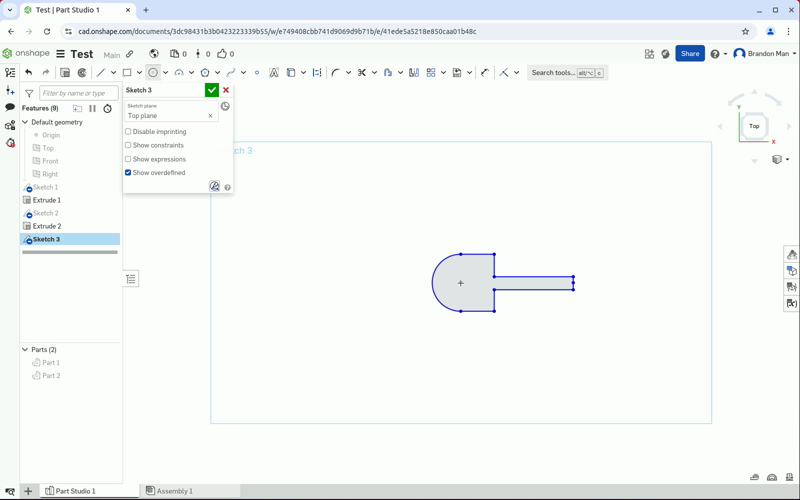
click(460, 282)
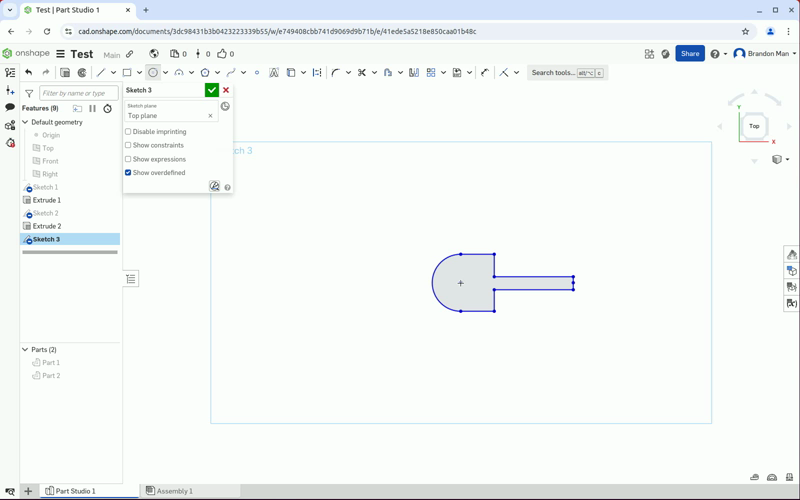
key_up(shift)
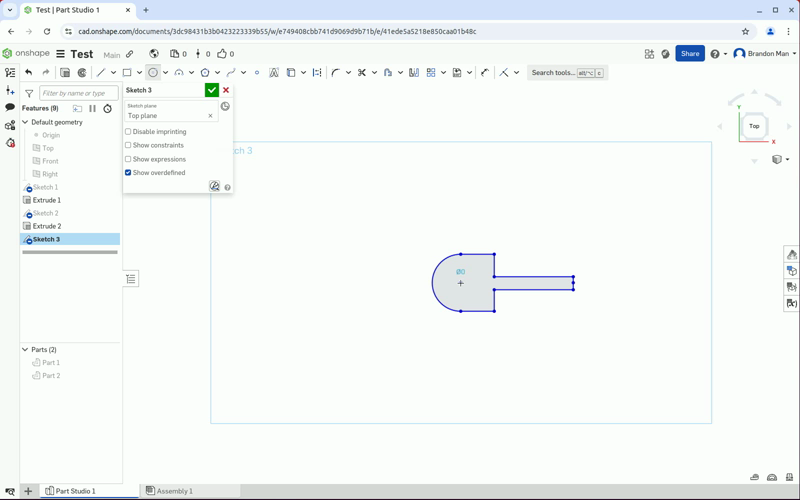
mouse_move(474, 282)
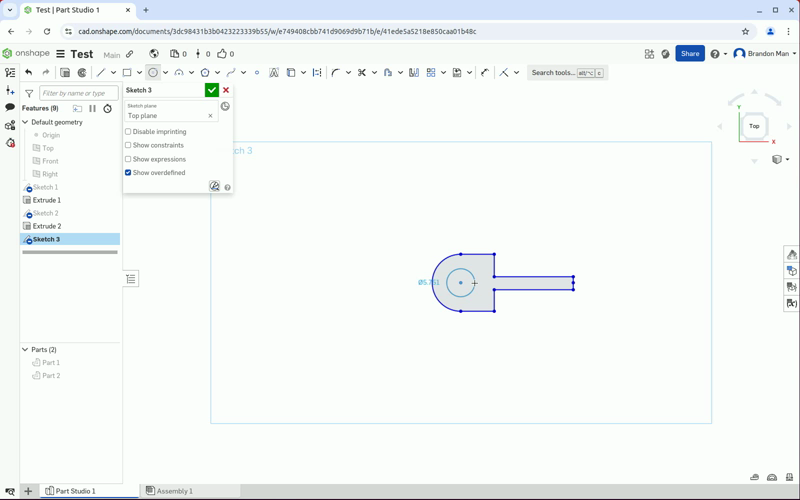
click(474, 282)
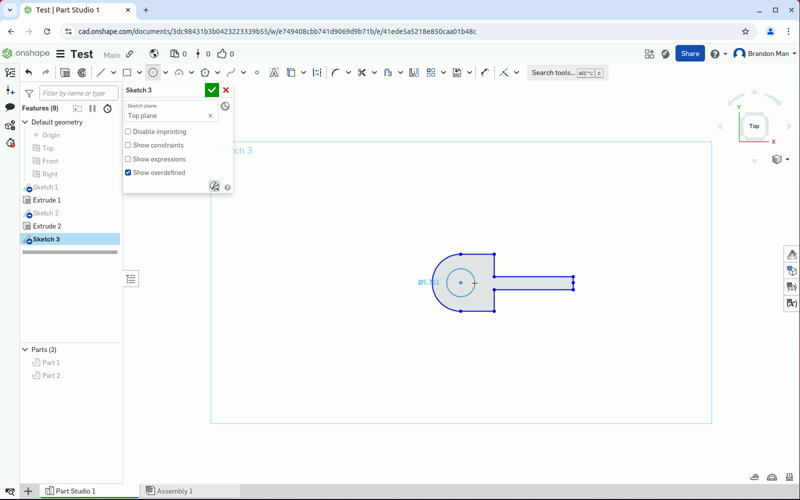
key(esc)
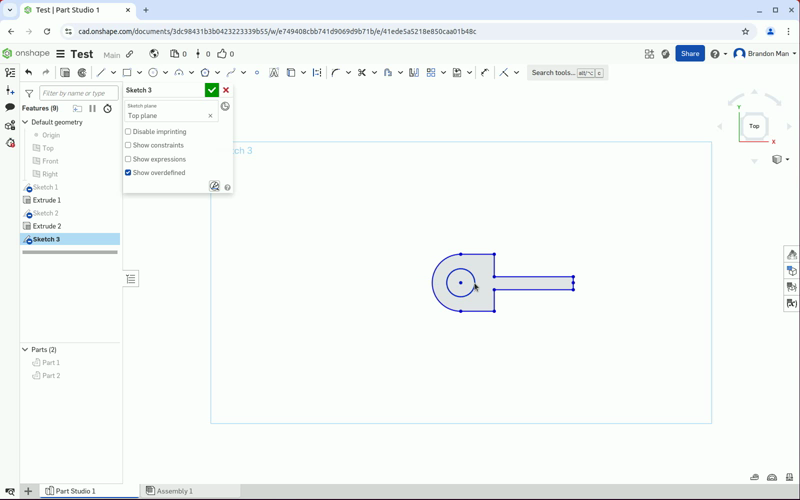
mouse_move(491, 291)
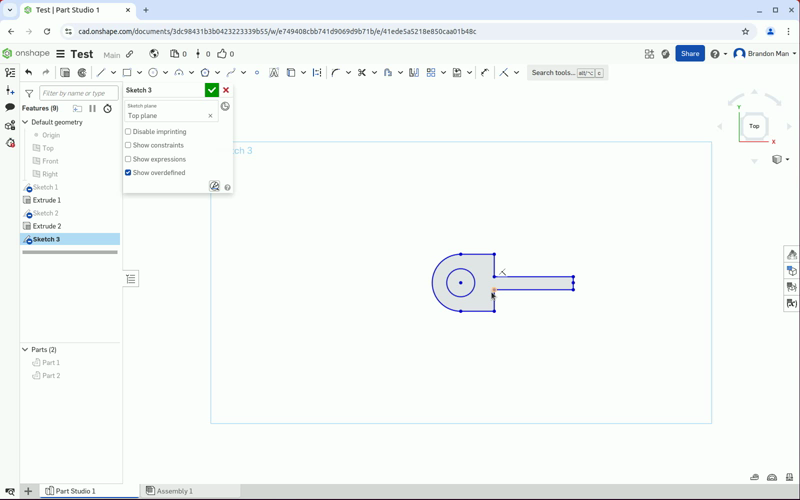
click(491, 291)
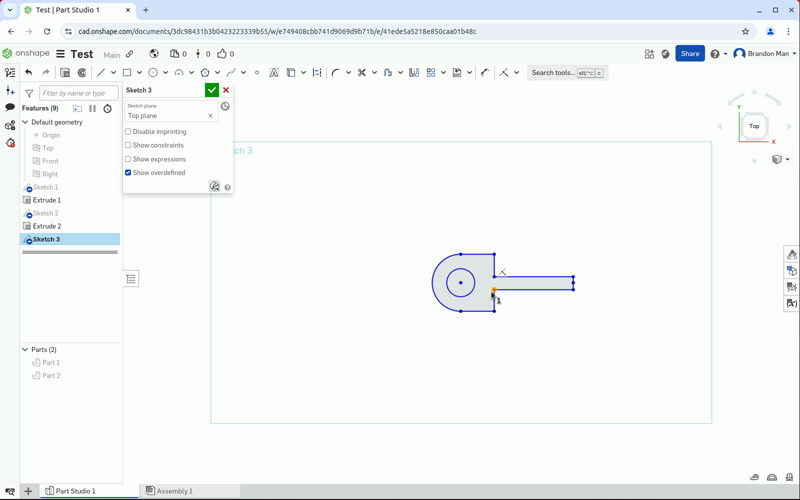
mouse_move(73, 352)
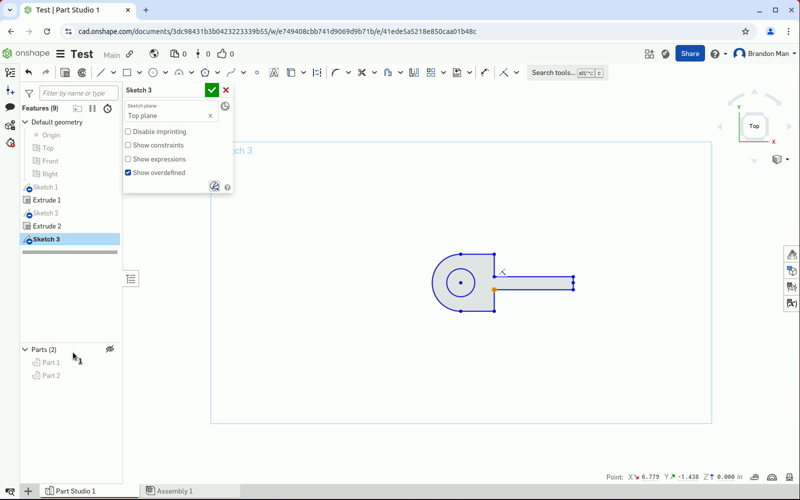
key(shift+y)
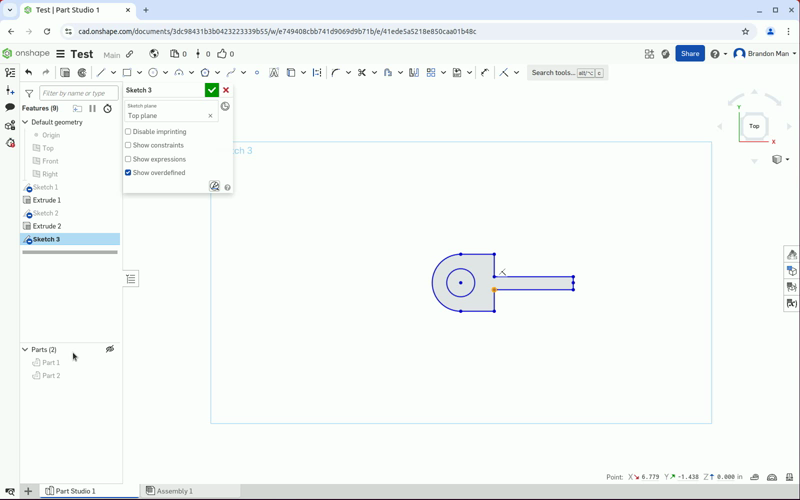
key(shift+e)
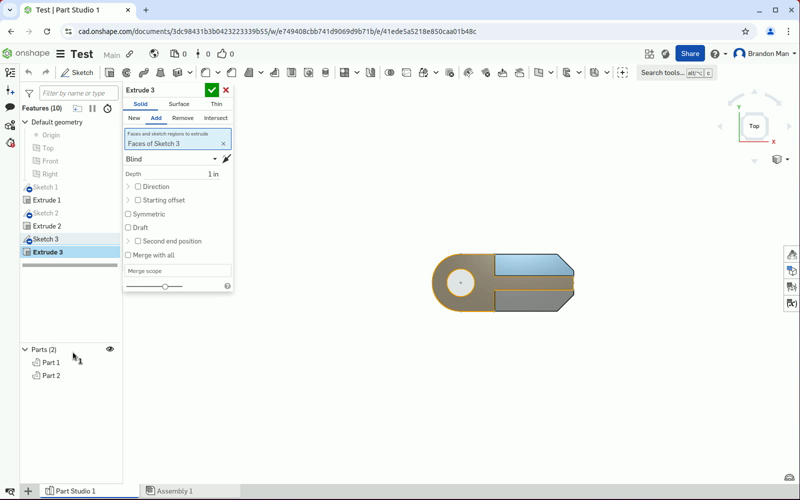
mouse_move(143, 106)
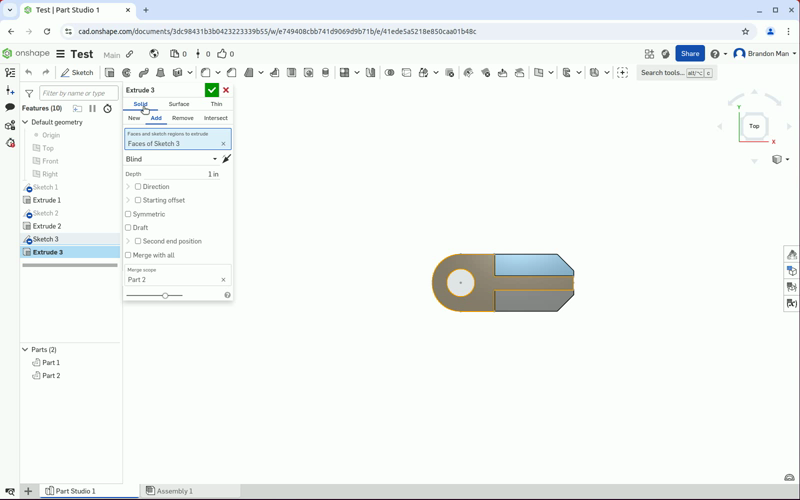
click(143, 106)
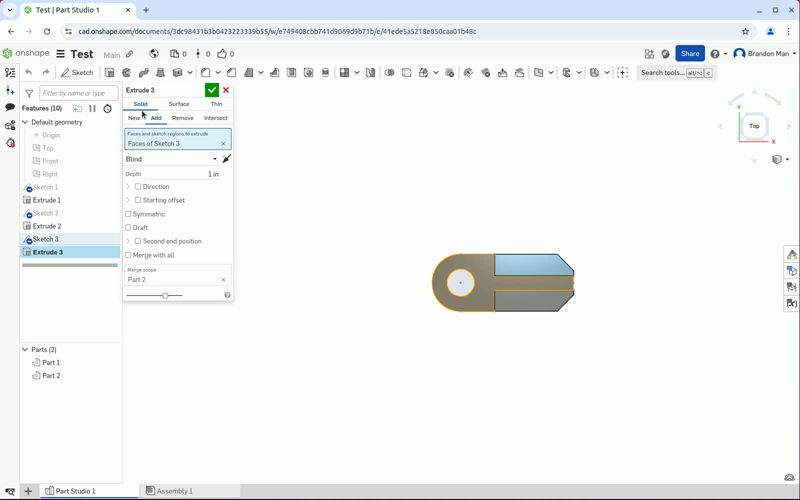
mouse_move(137, 120)
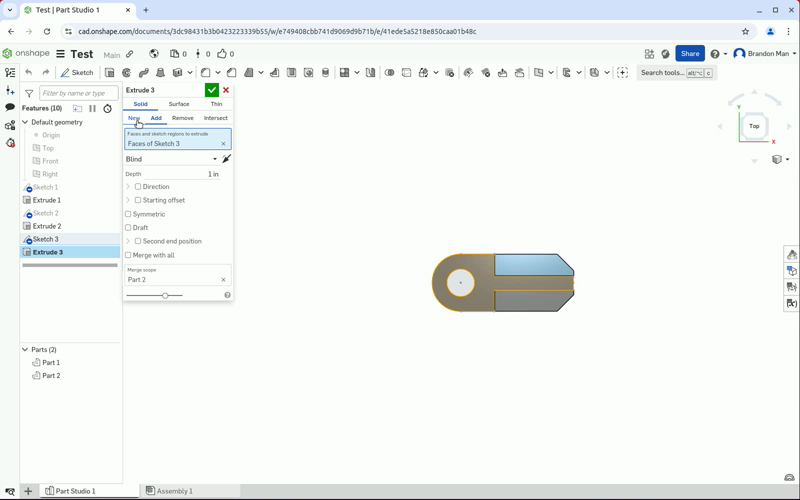
click(137, 120)
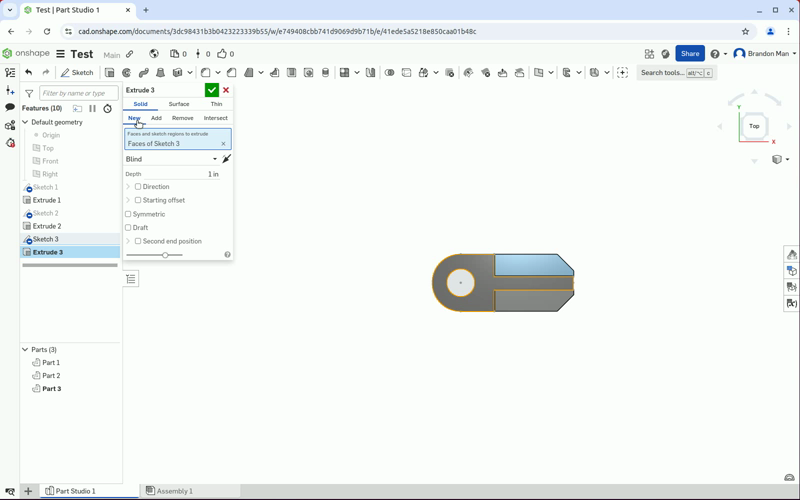
key(tab, 4)
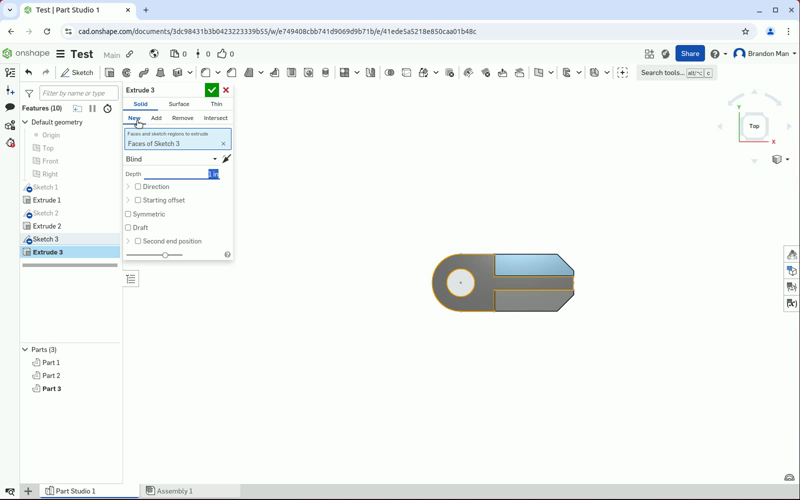
text(2.407)
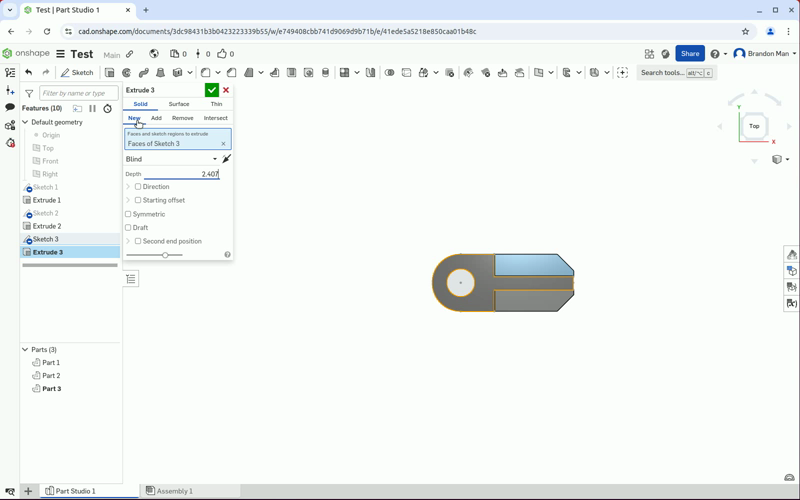
key(enter)
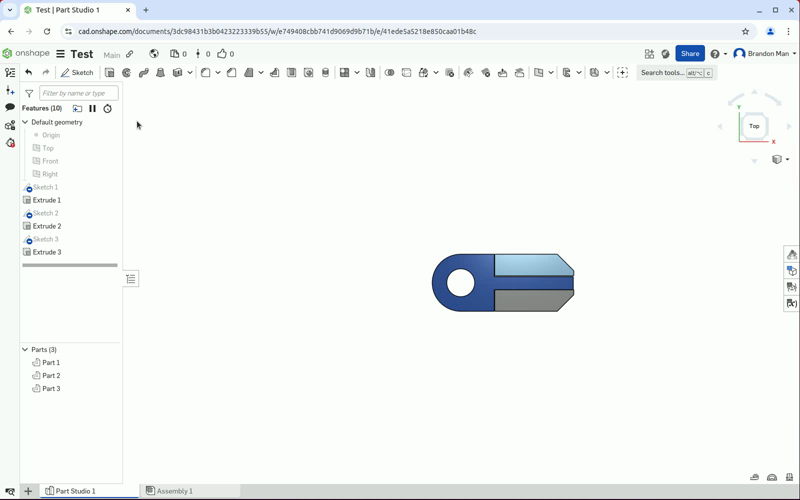
key(shift+h)
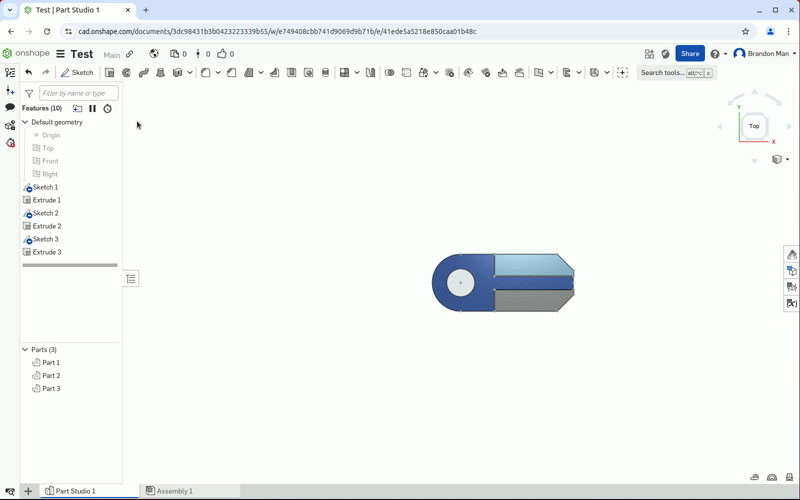
key(shift+h)
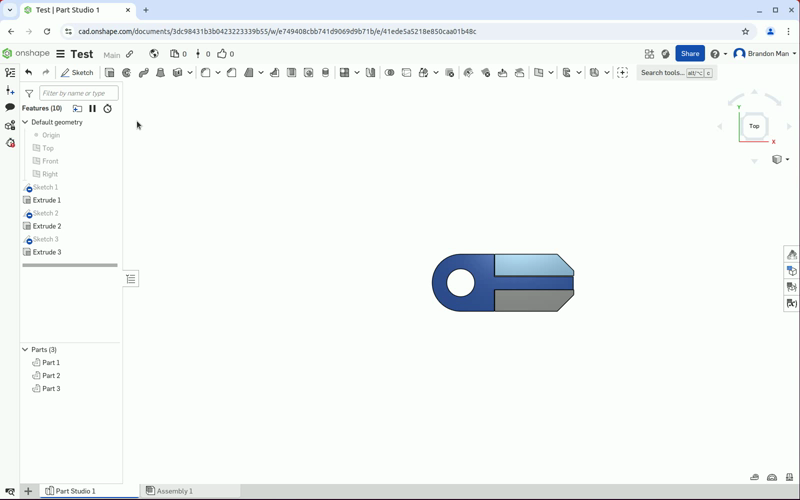
mouse_move(73, 189)
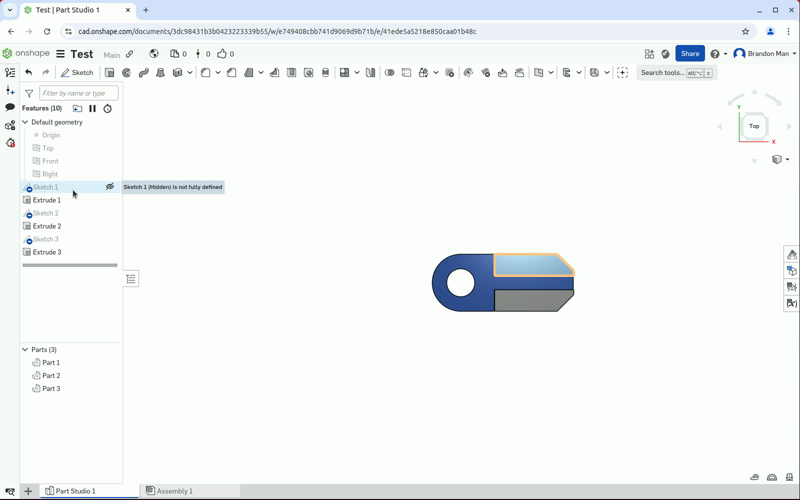
click(73, 189)
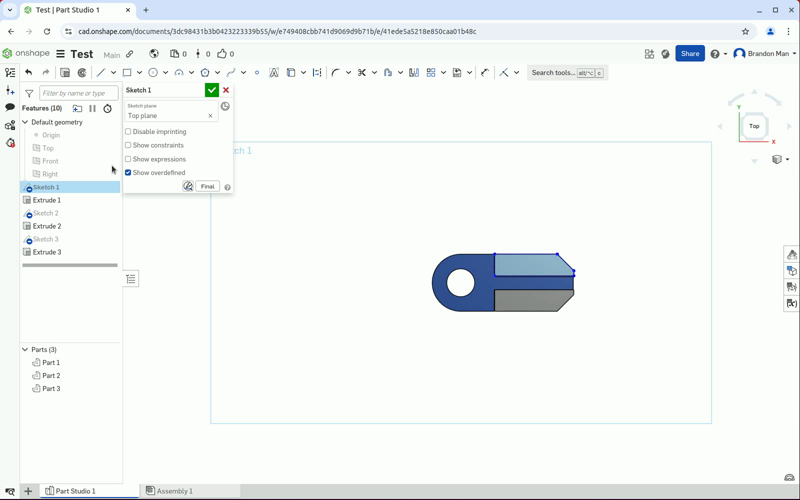
mouse_move(229, 92)
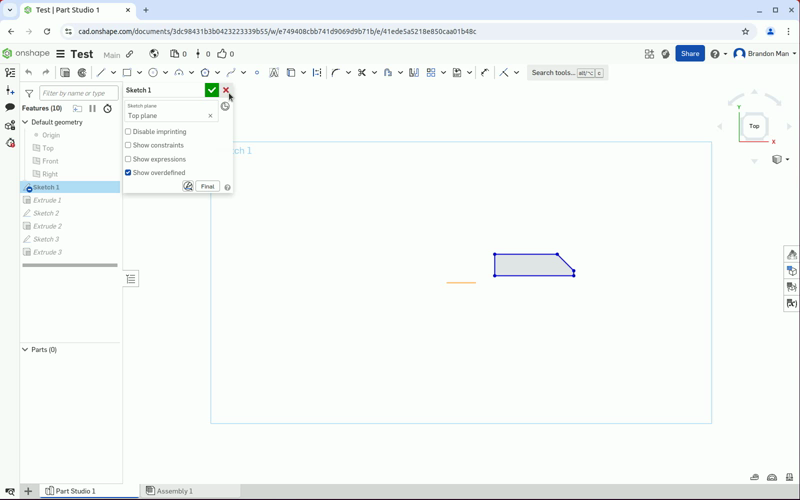
click(229, 92)
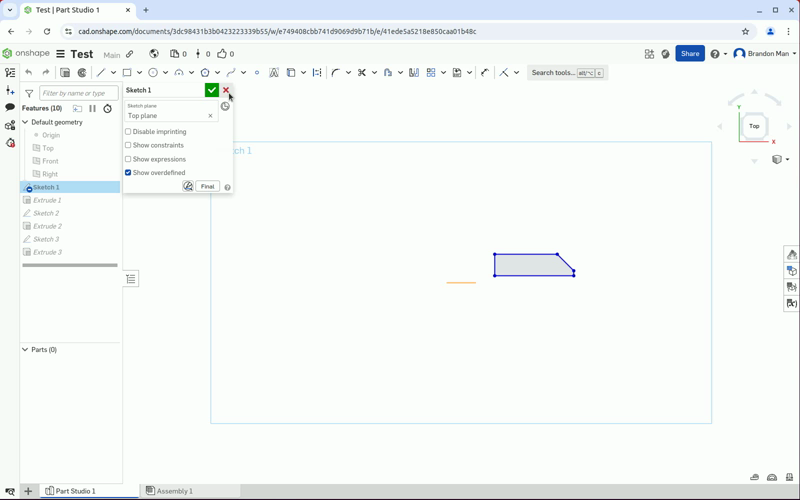
key(shift+s)
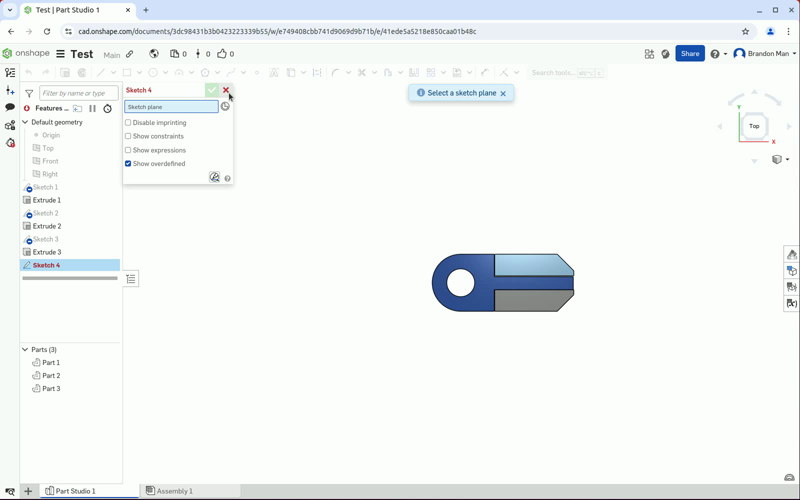
mouse_move(73, 150)
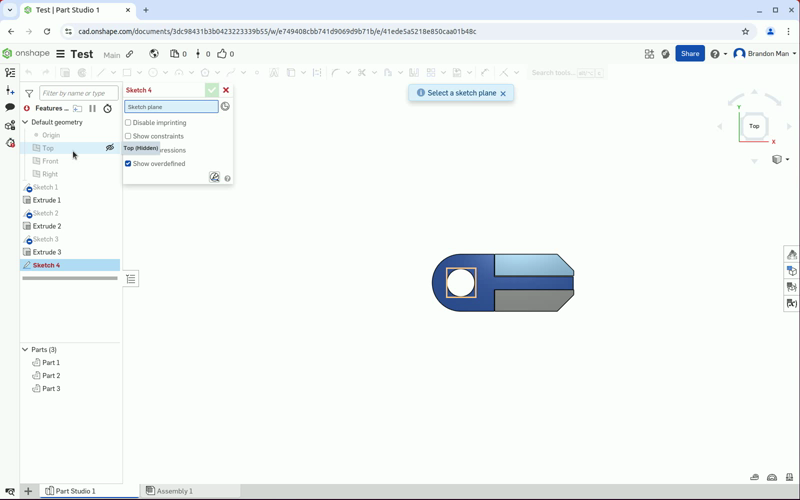
click(73, 150)
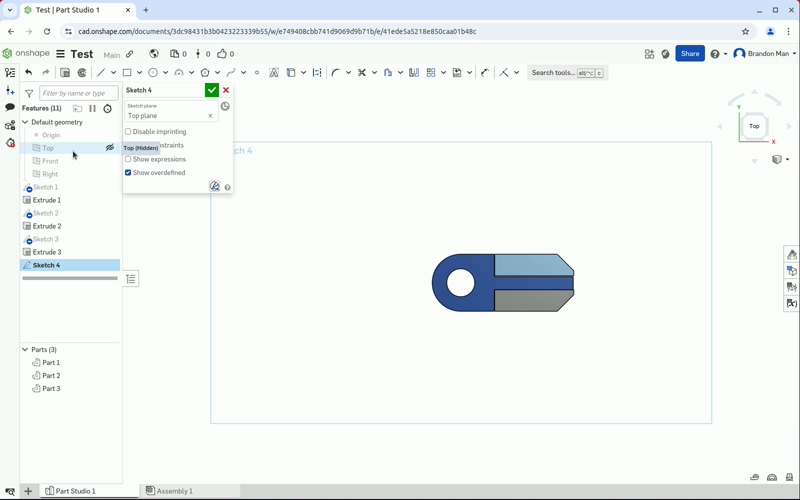
mouse_move(73, 352)
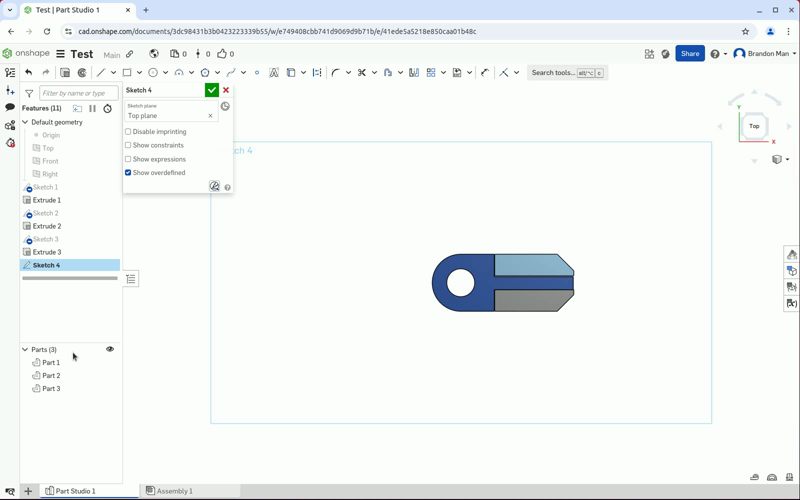
key(y)
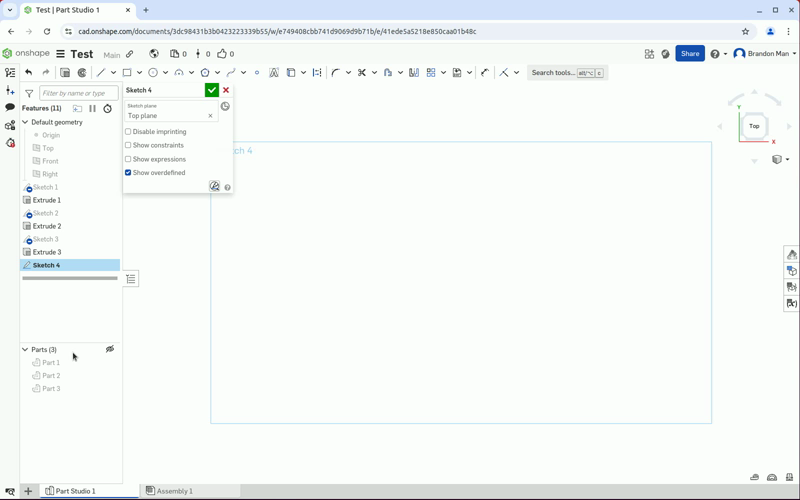
key(l)
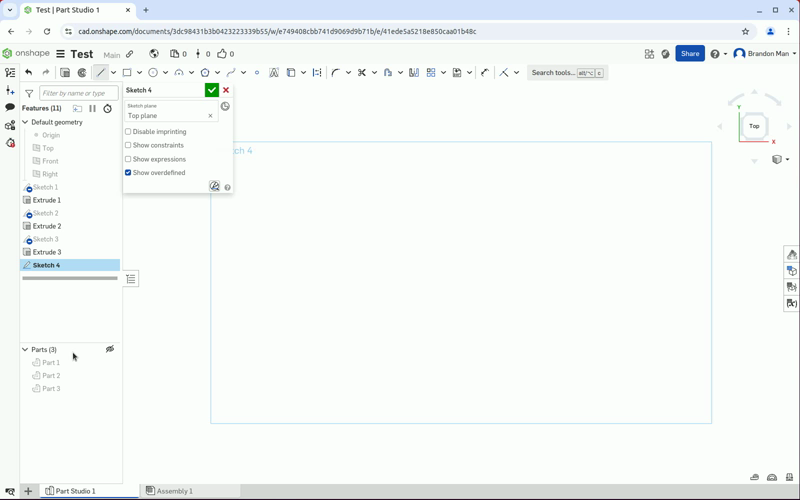
key_down(shift)
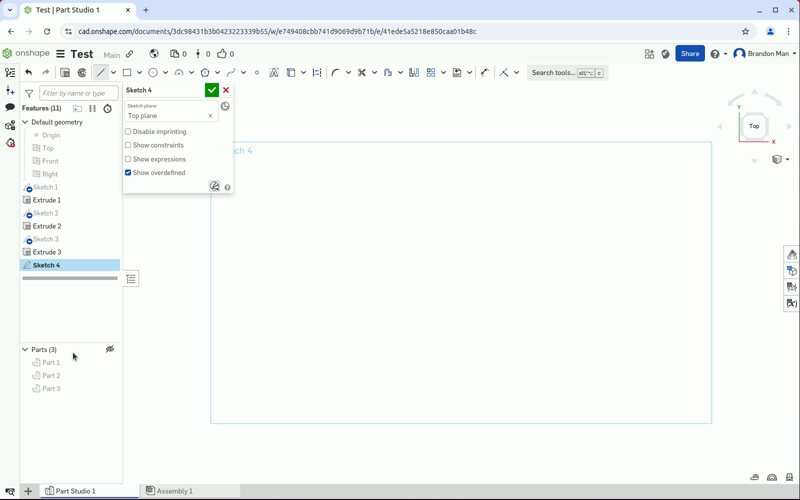
mouse_move(460, 311)
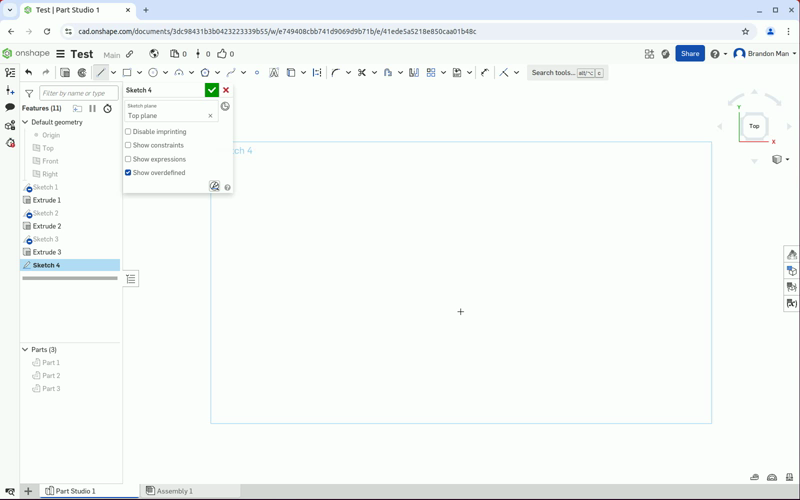
click(460, 311)
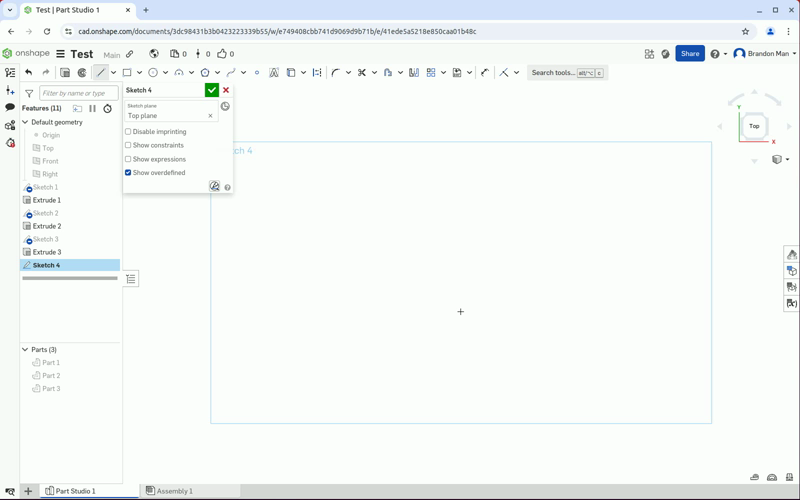
key_up(shift)
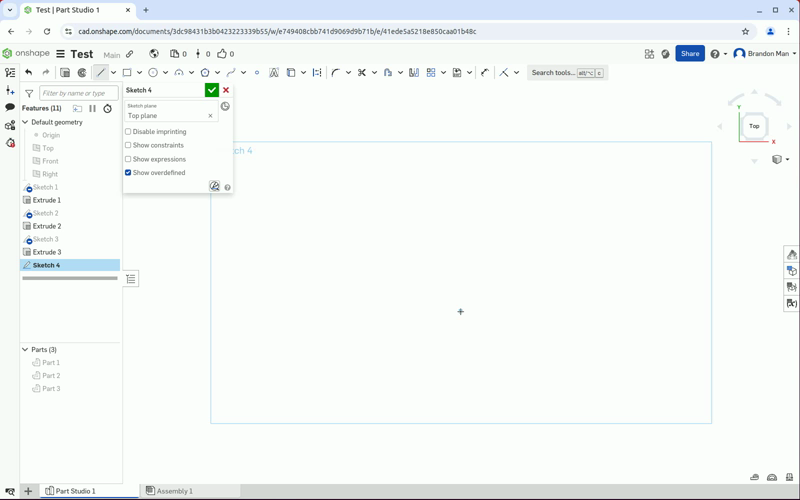
key_down(shift)
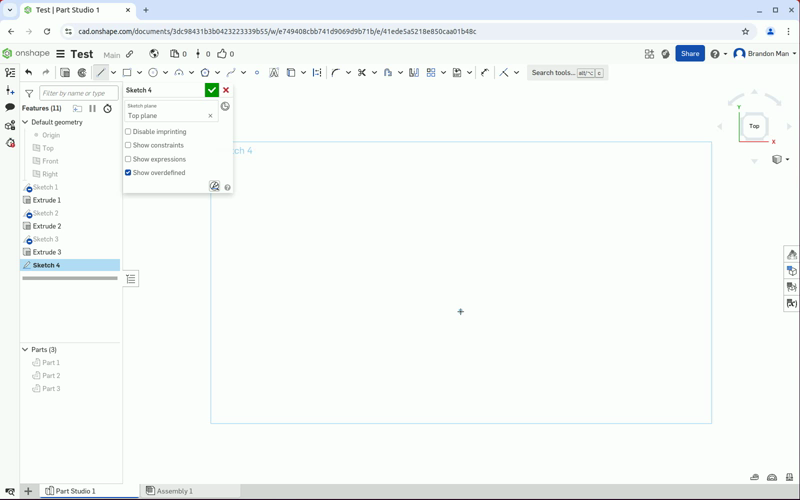
mouse_move(490, 311)
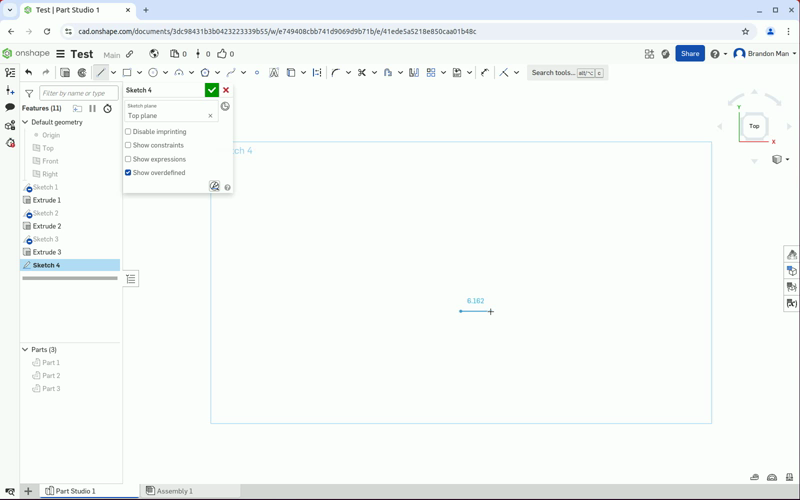
mouse_move(494, 311)
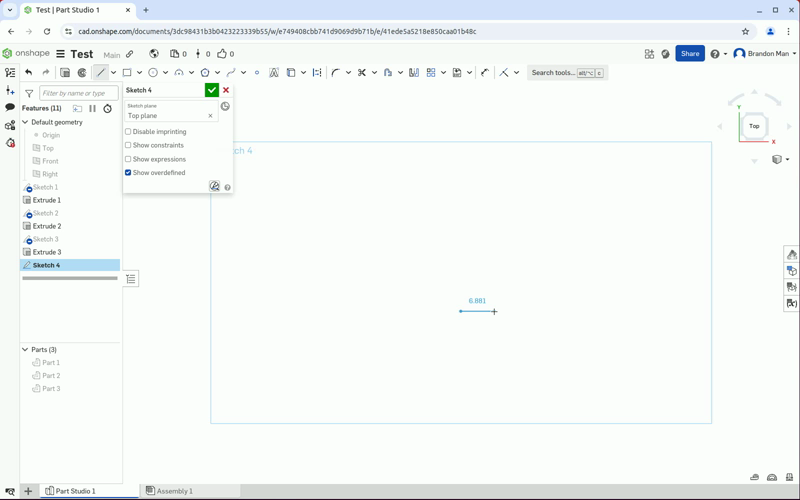
click(494, 311)
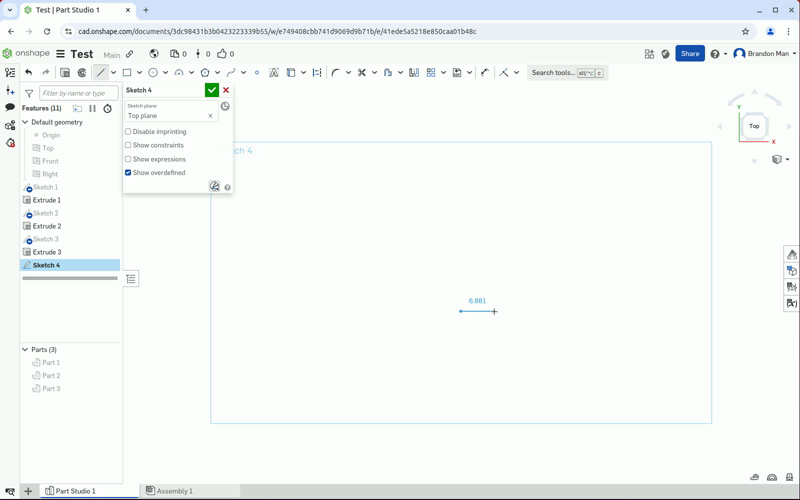
key_up(shift)
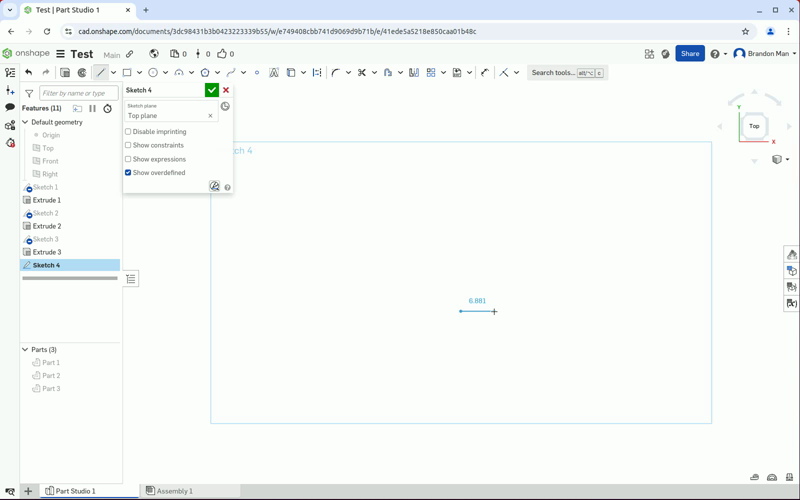
key_down(shift)
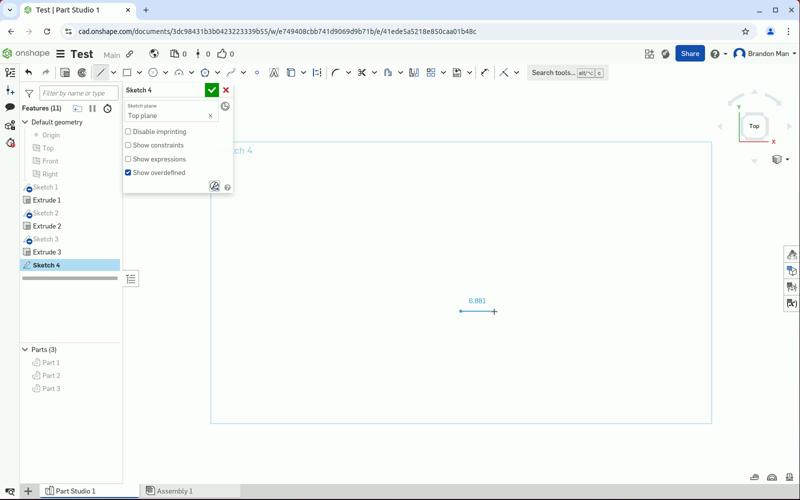
mouse_move(524, 311)
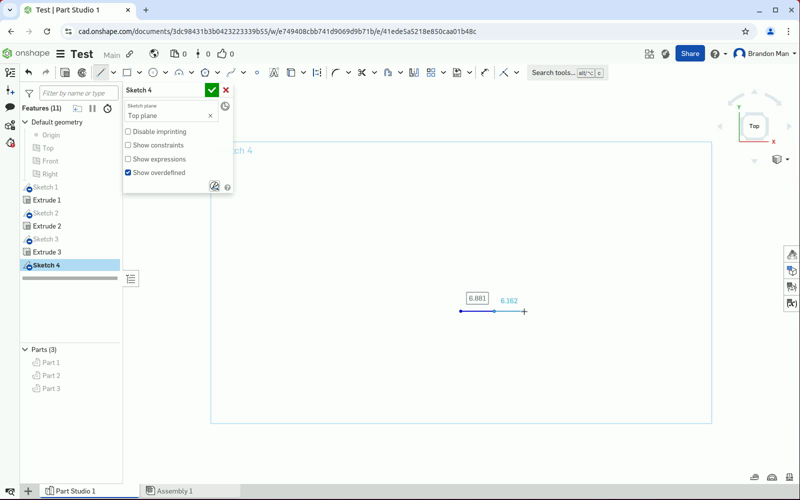
mouse_move(494, 289)
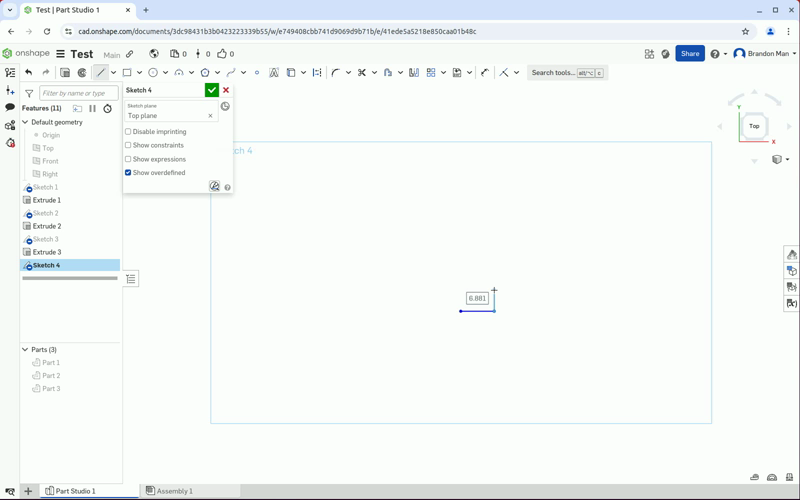
click(494, 289)
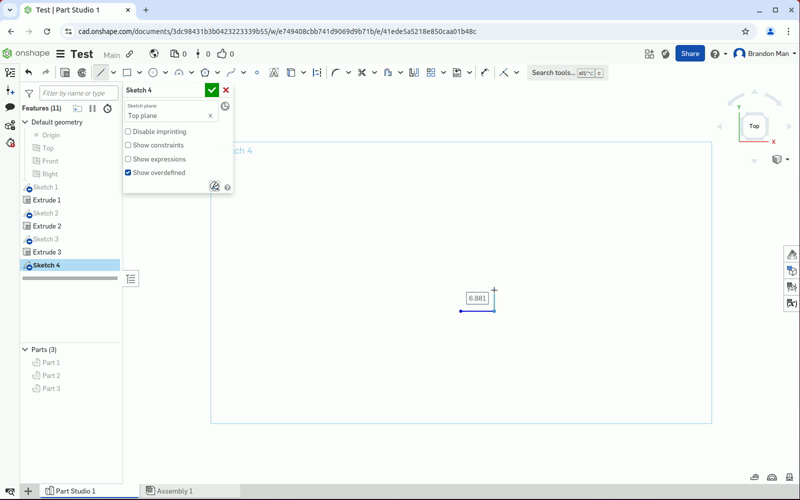
key_up(shift)
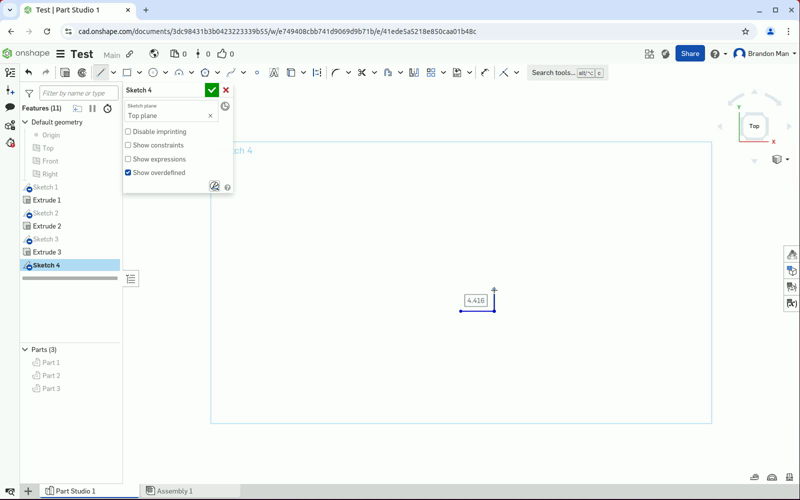
key_down(shift)
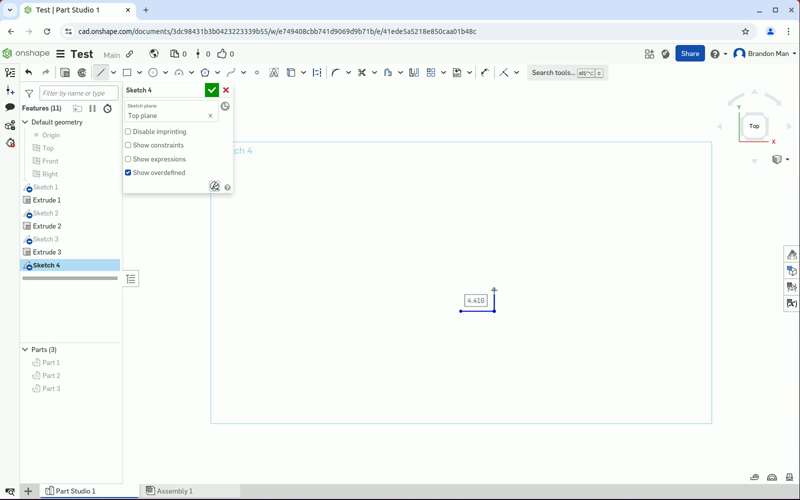
mouse_move(573, 289)
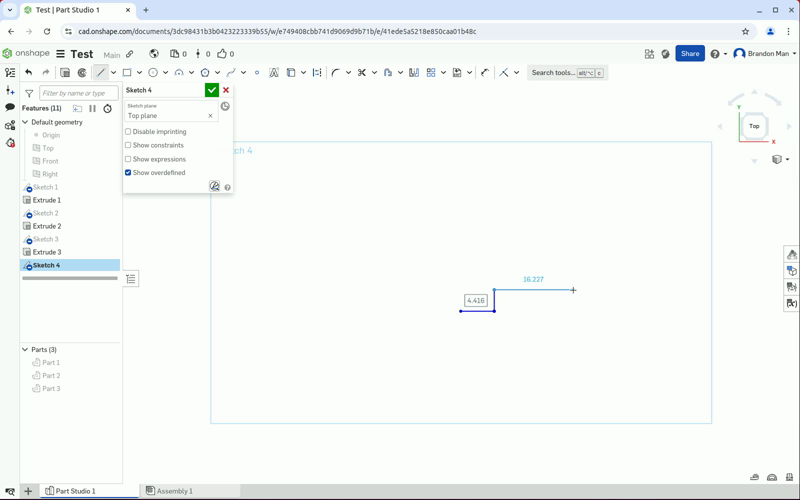
click(573, 289)
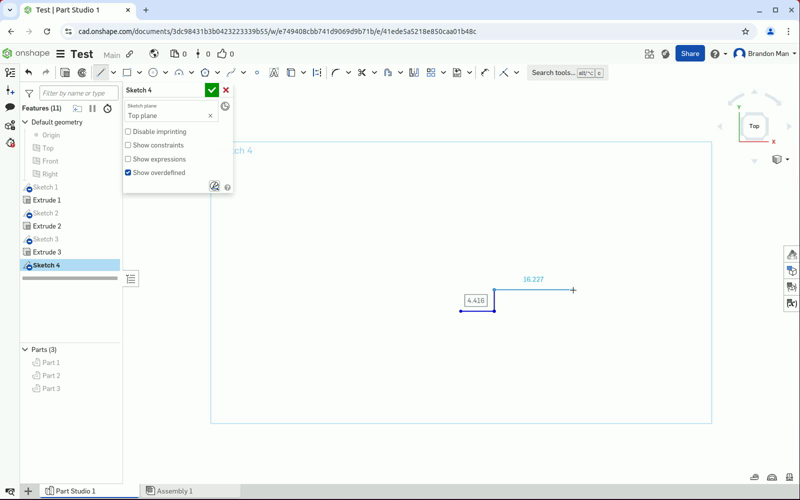
key_up(shift)
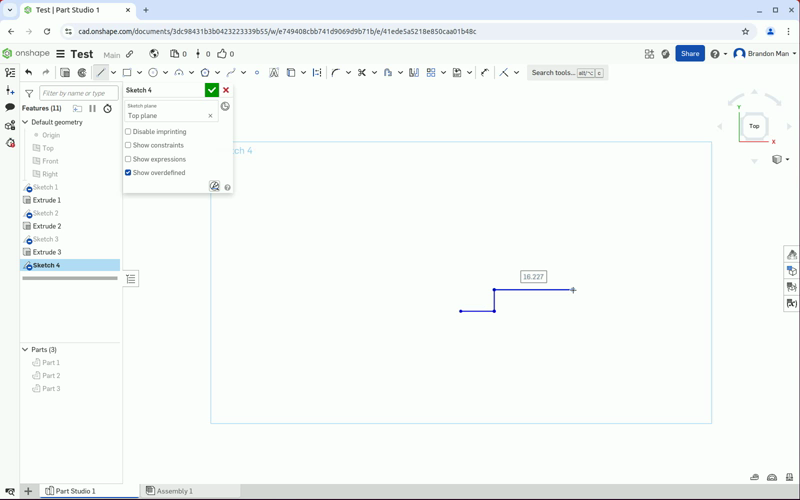
key_down(shift)
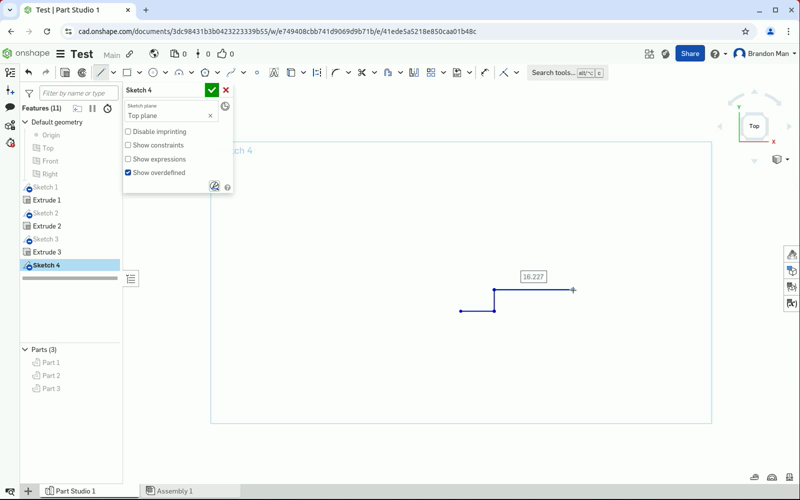
mouse_move(589, 289)
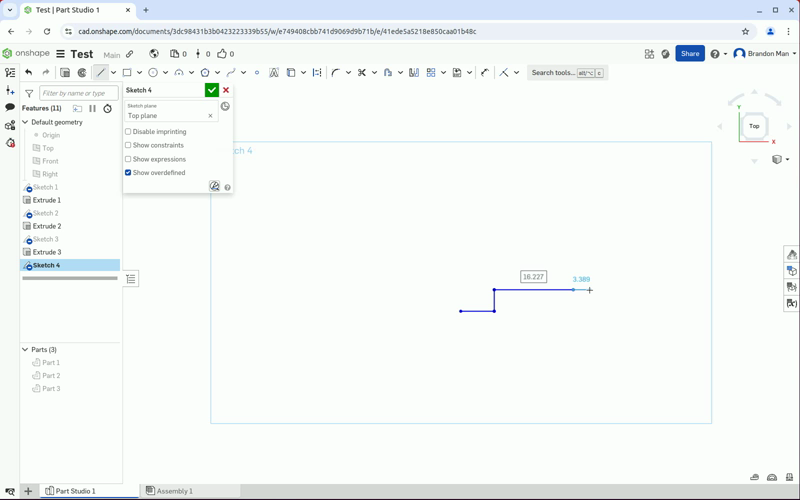
mouse_move(573, 282)
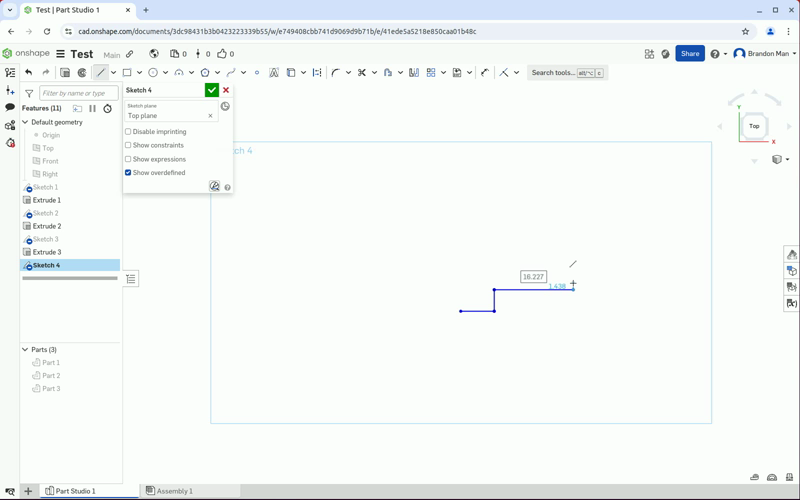
scroll(6)
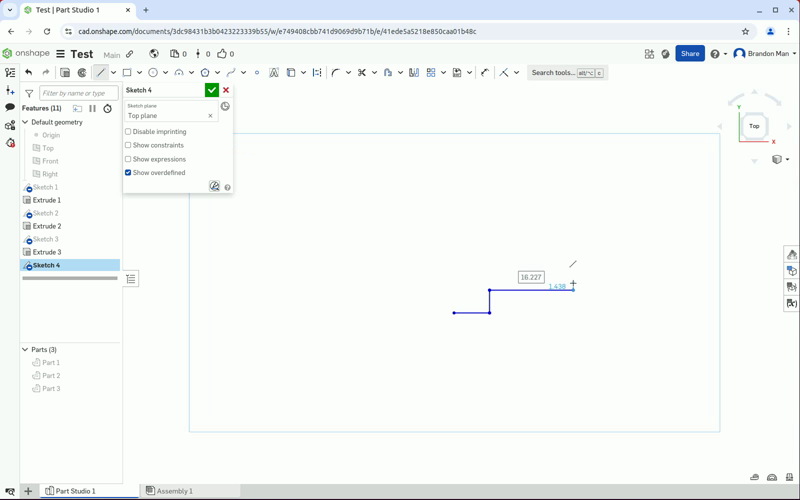
scroll(6)
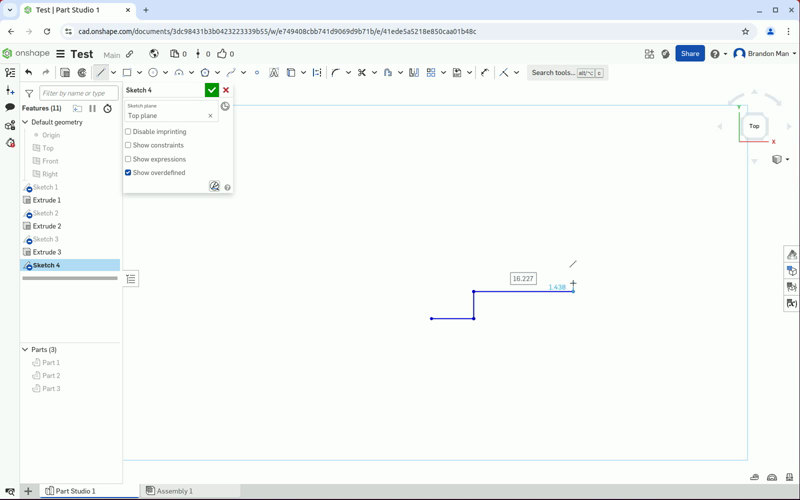
scroll(6)
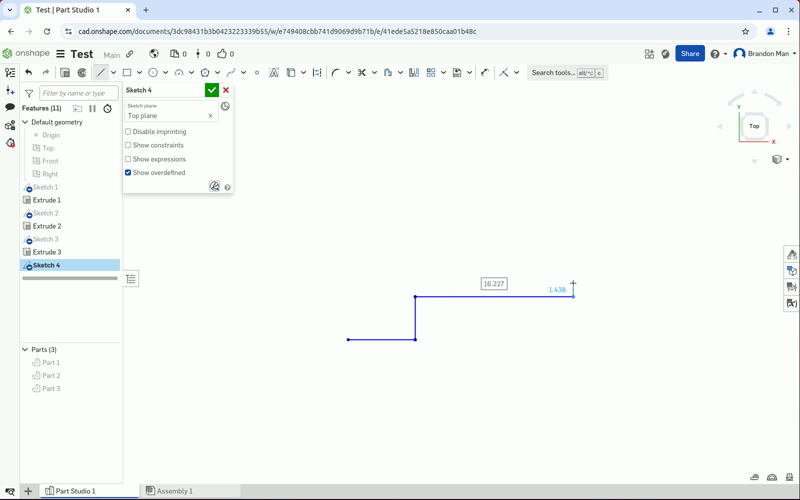
scroll(6)
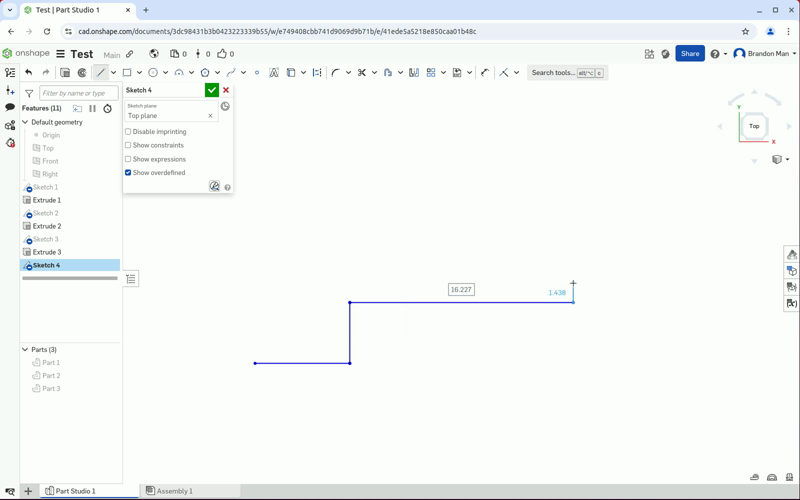
scroll(6)
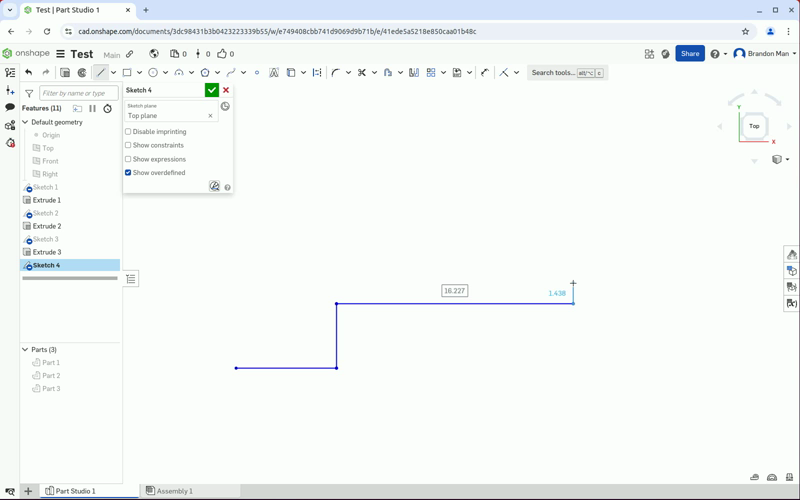
scroll(6)
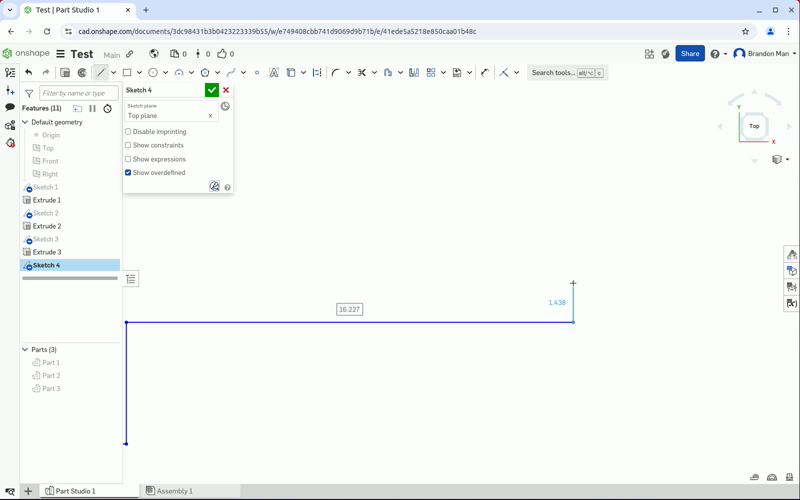
scroll(6)
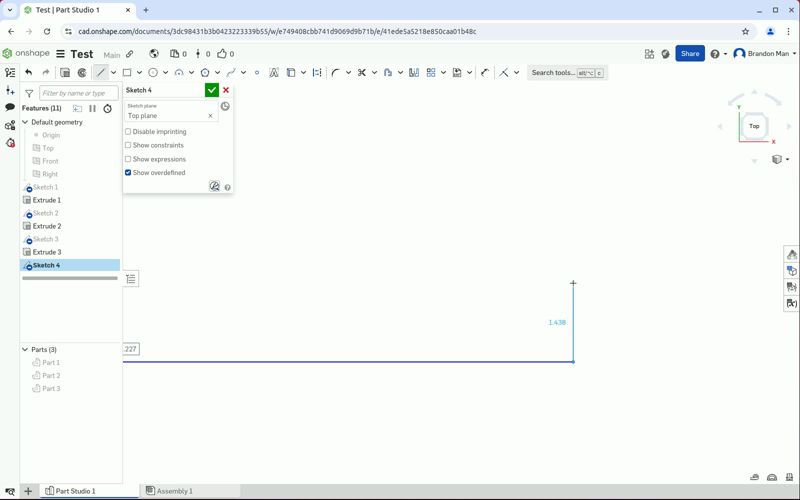
click(573, 282)
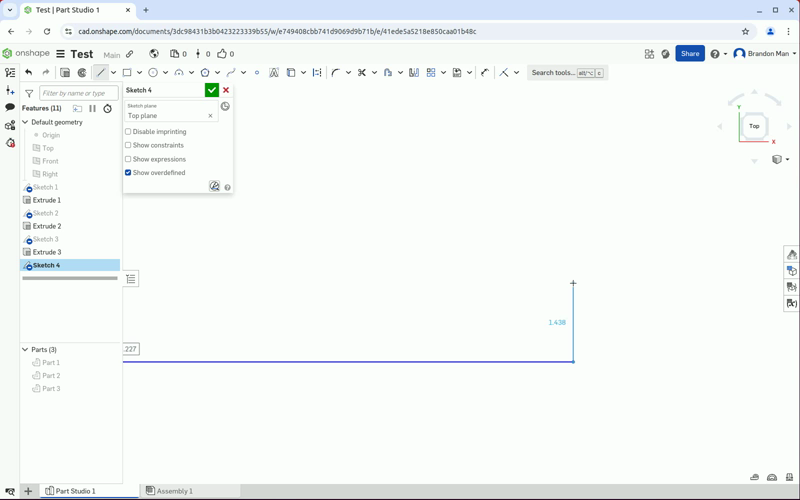
scroll(-6)
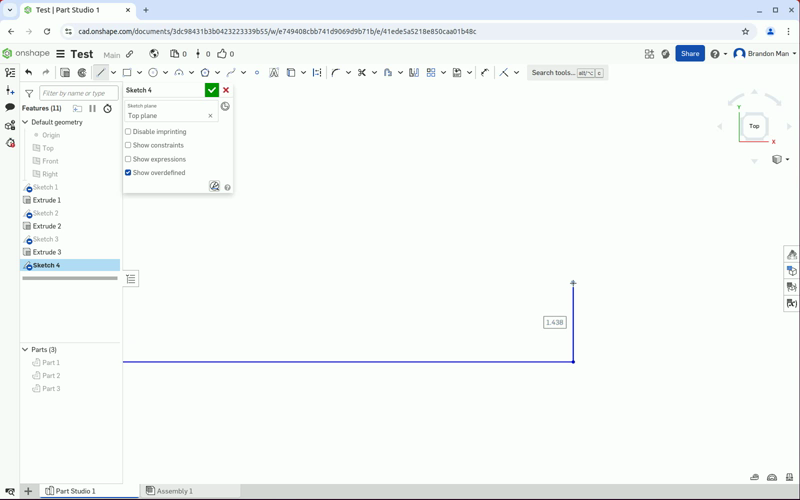
scroll(-6)
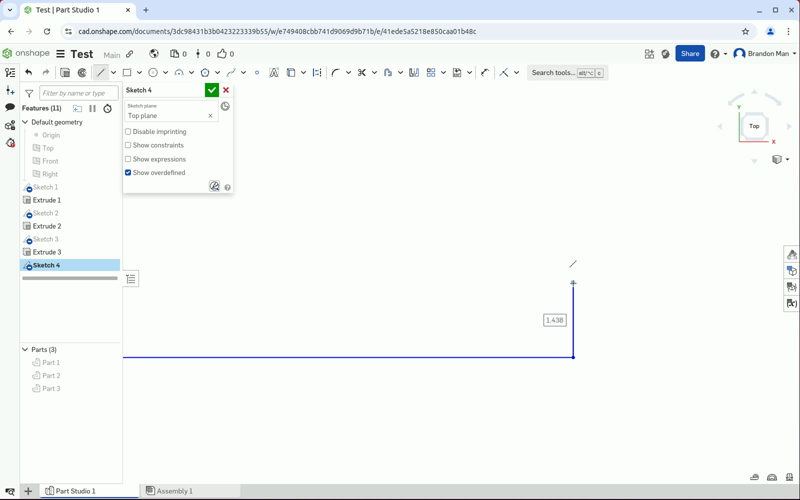
scroll(-6)
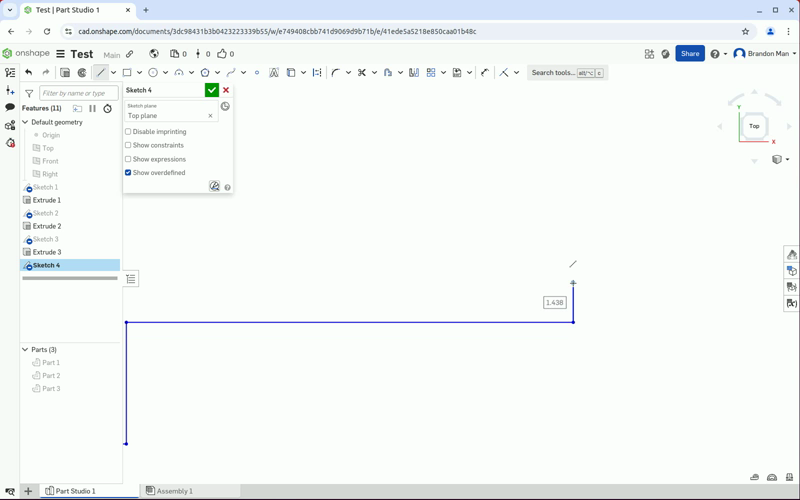
scroll(-6)
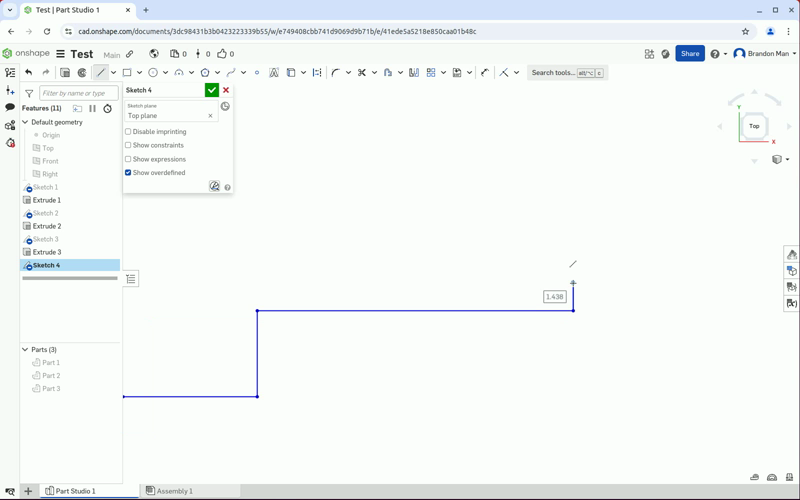
scroll(-6)
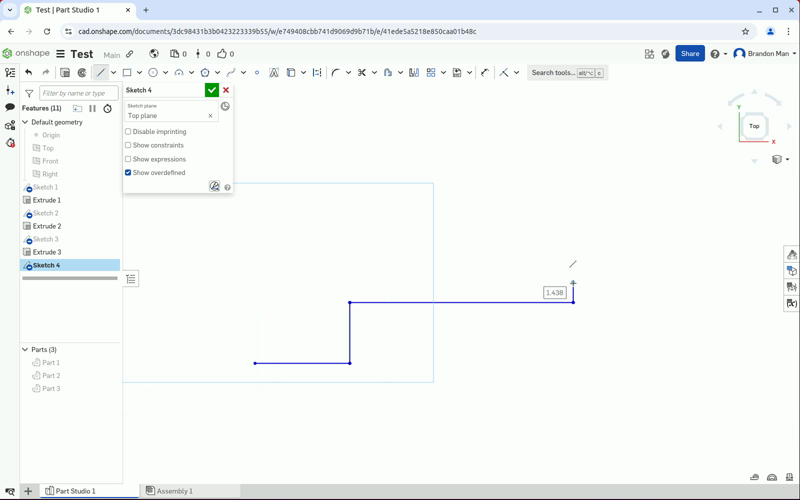
scroll(-6)
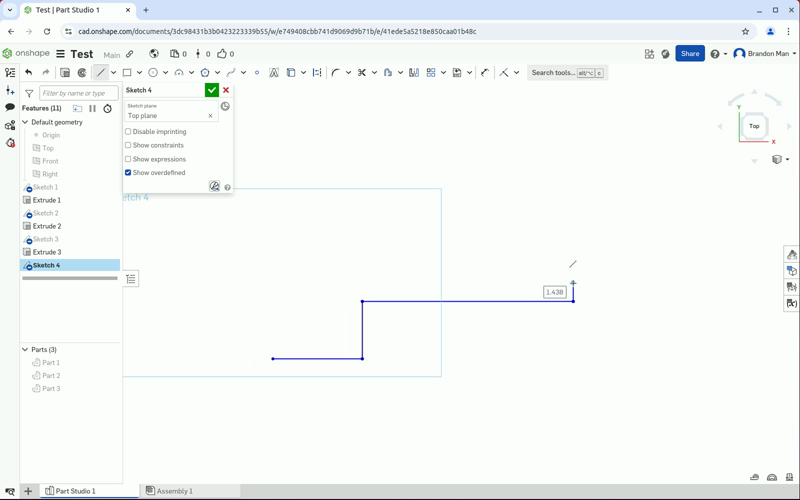
scroll(-6)
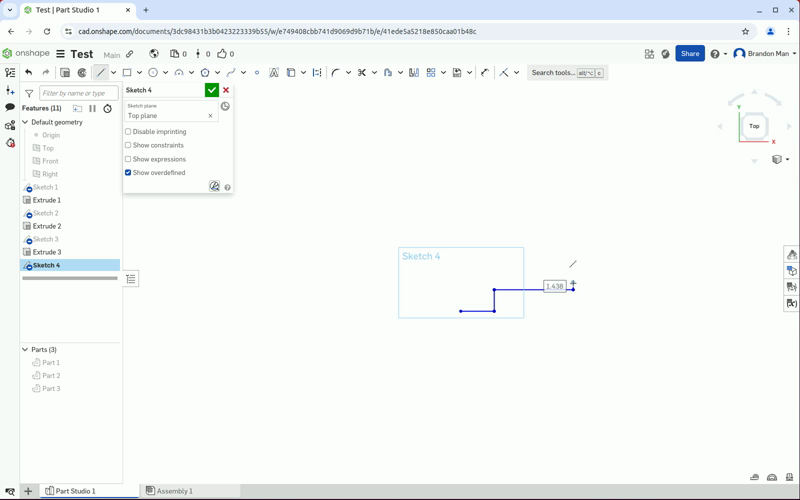
key_up(shift)
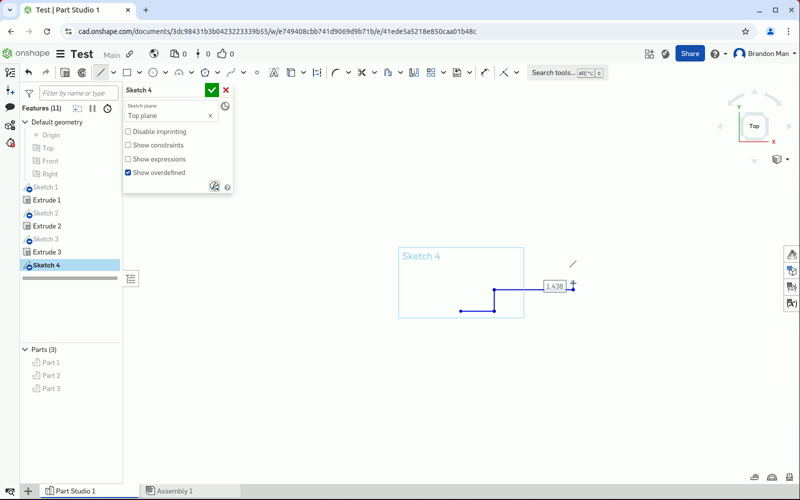
key_down(shift)
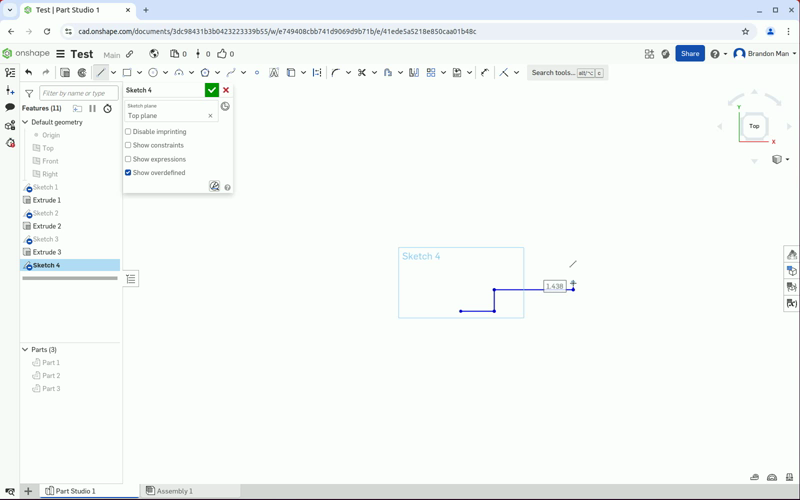
mouse_move(589, 282)
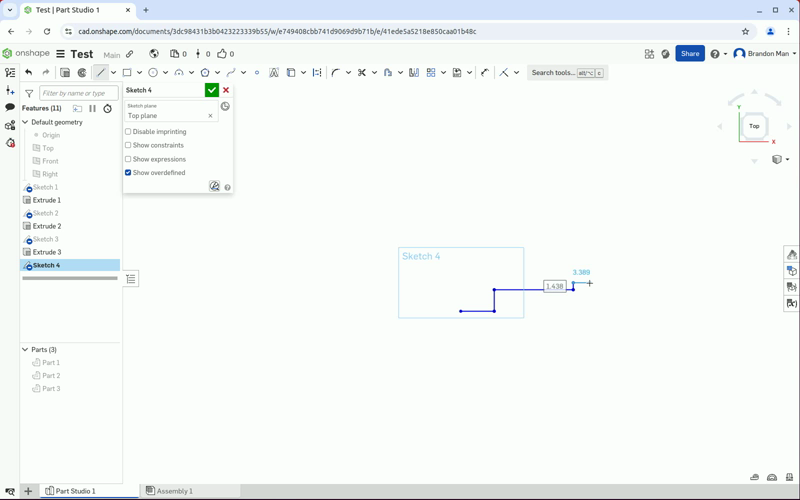
mouse_move(573, 276)
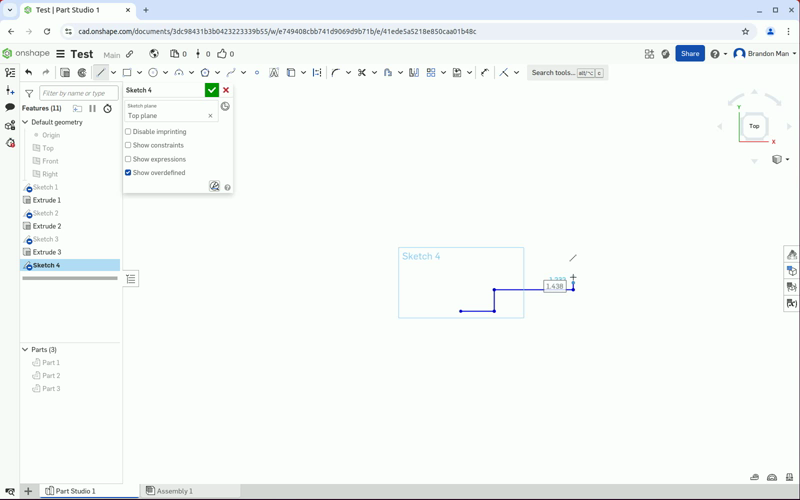
scroll(6)
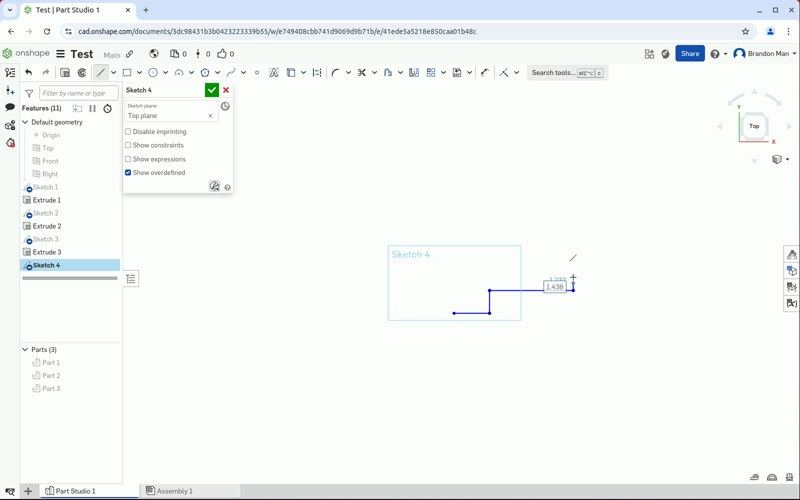
scroll(6)
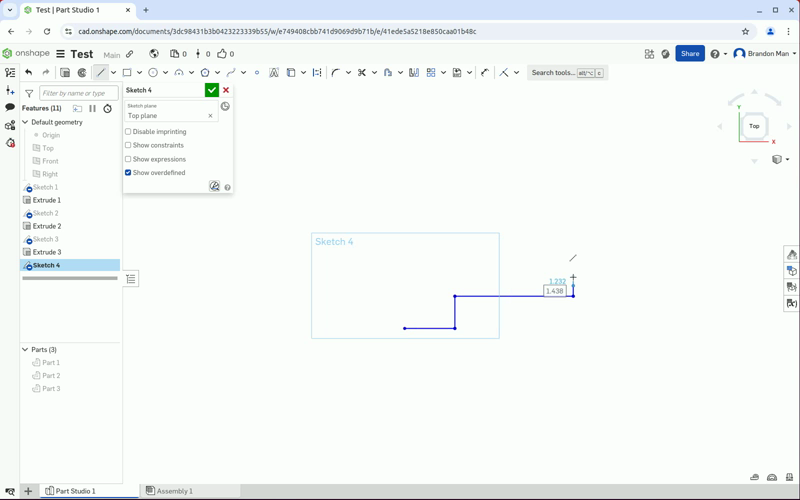
scroll(6)
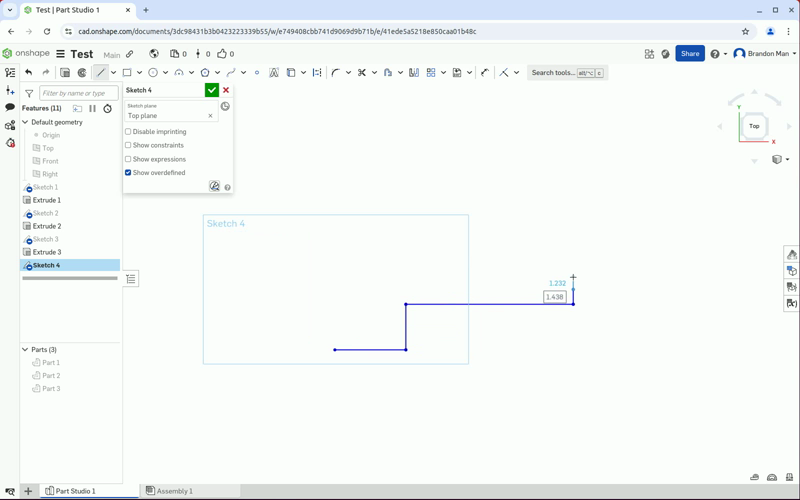
scroll(6)
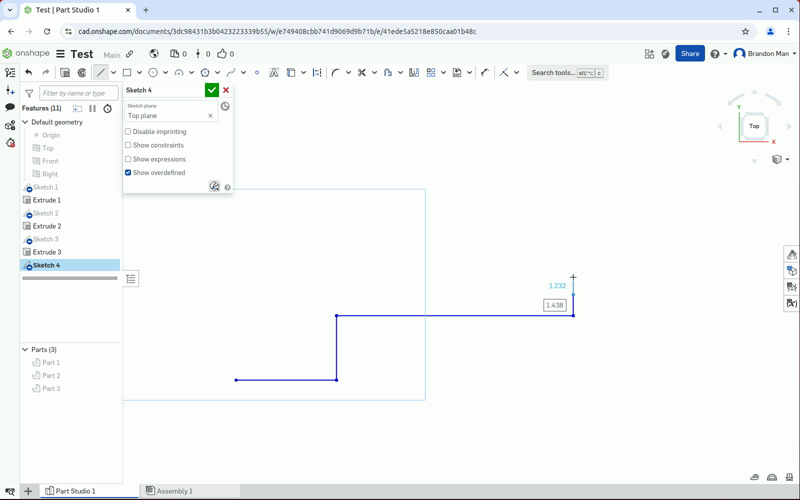
scroll(6)
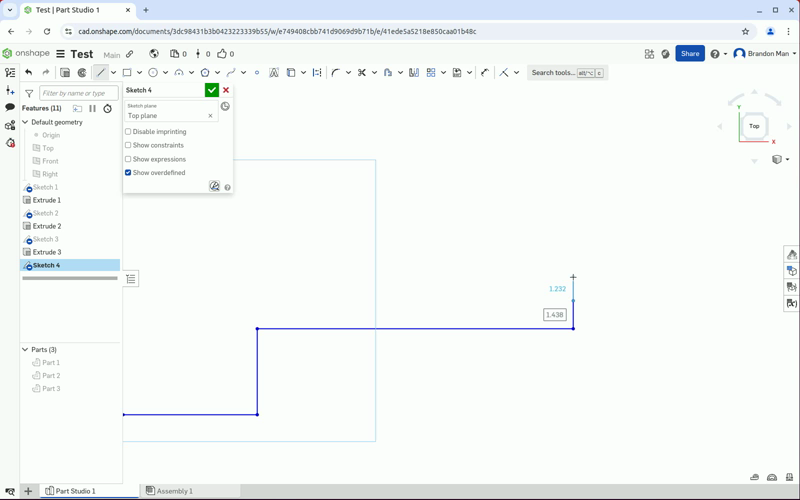
scroll(6)
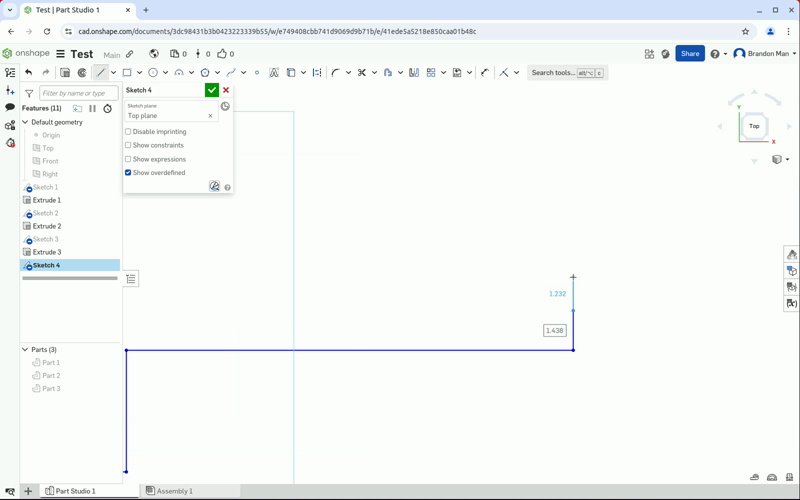
scroll(6)
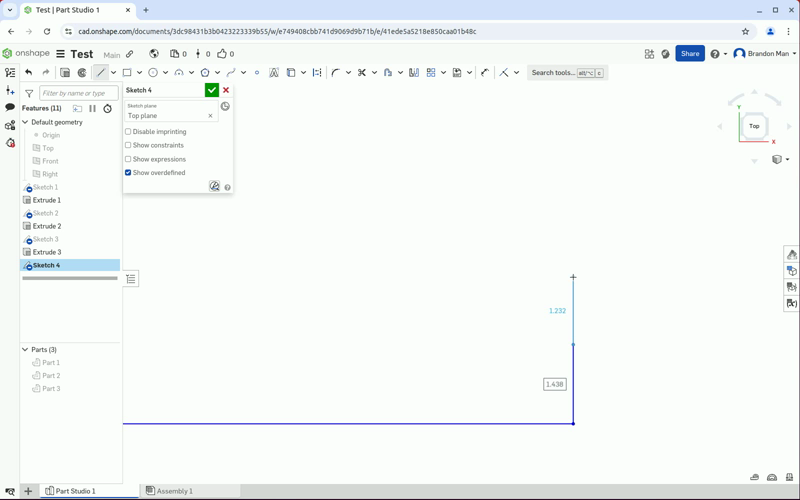
click(573, 276)
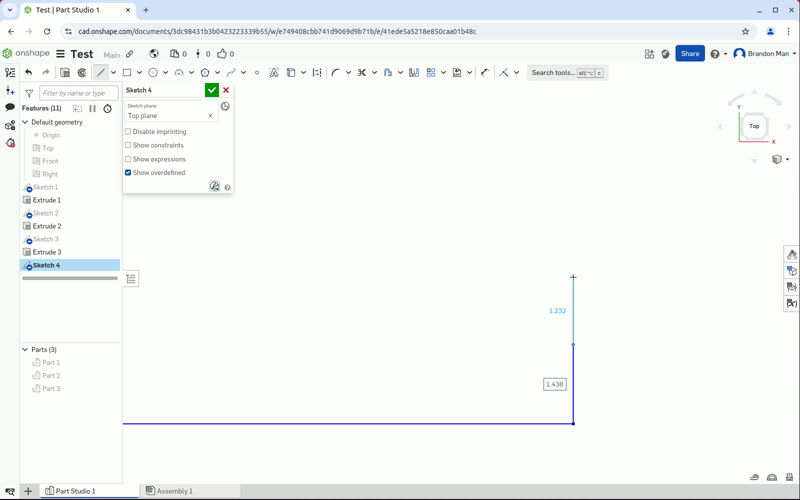
scroll(-6)
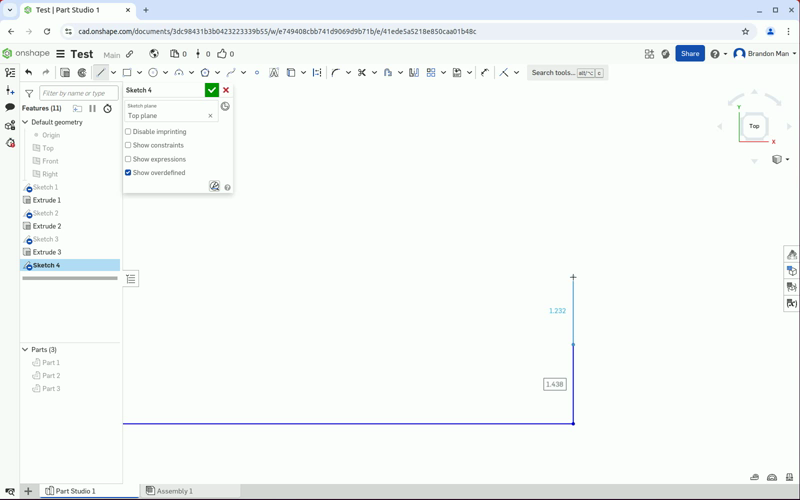
scroll(-6)
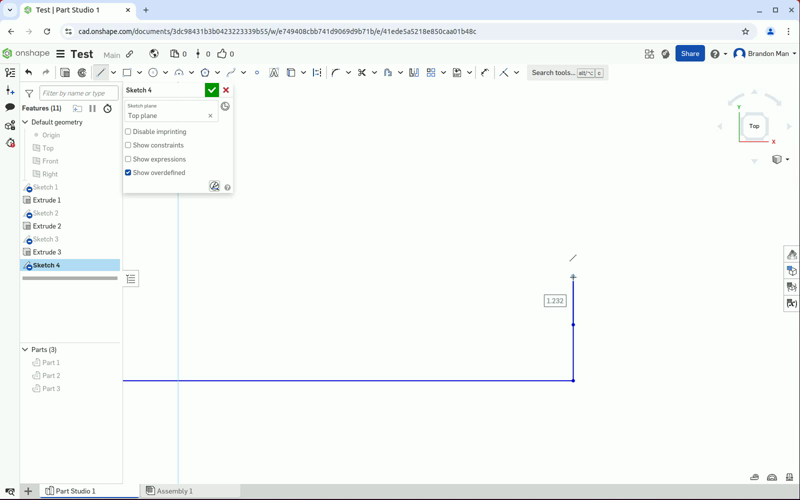
scroll(-6)
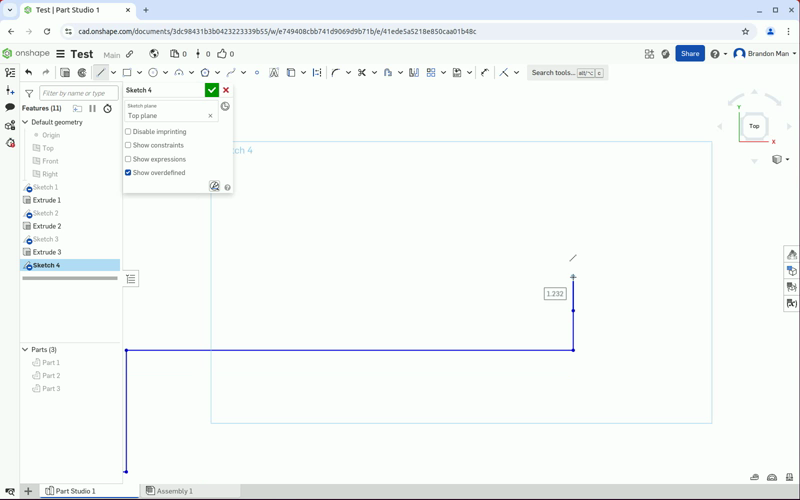
scroll(-6)
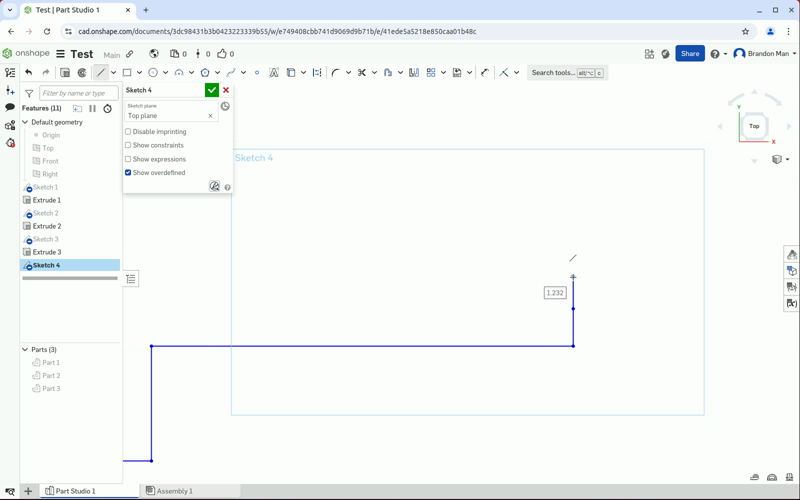
scroll(-6)
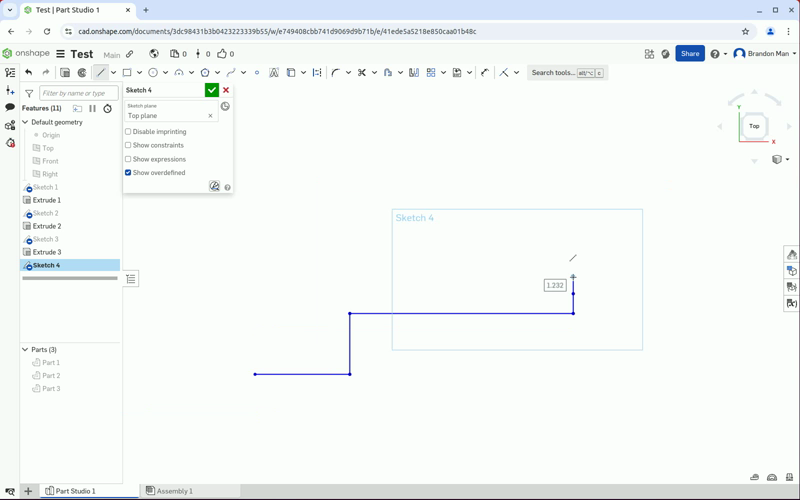
scroll(-6)
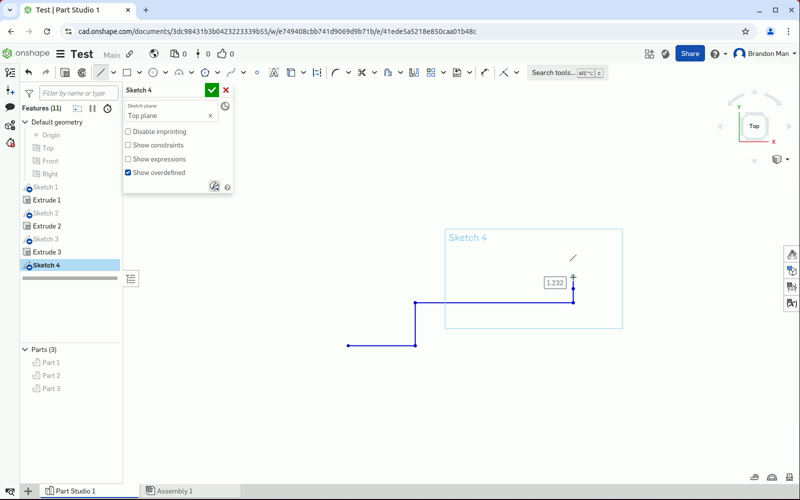
scroll(-6)
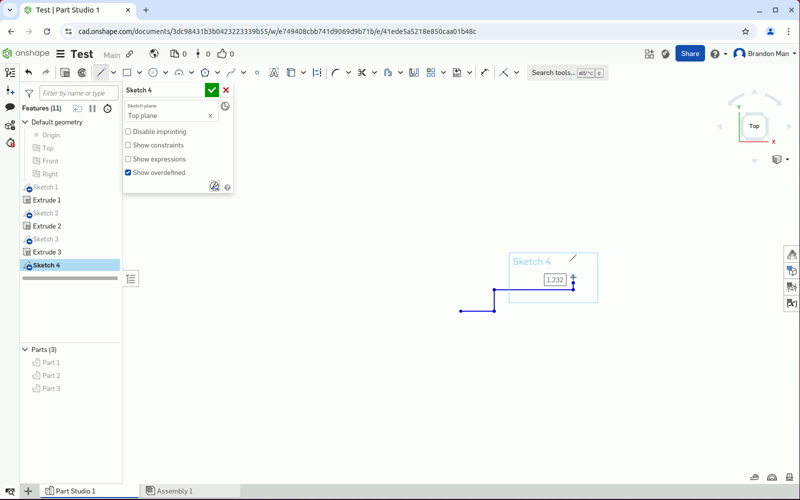
key_up(shift)
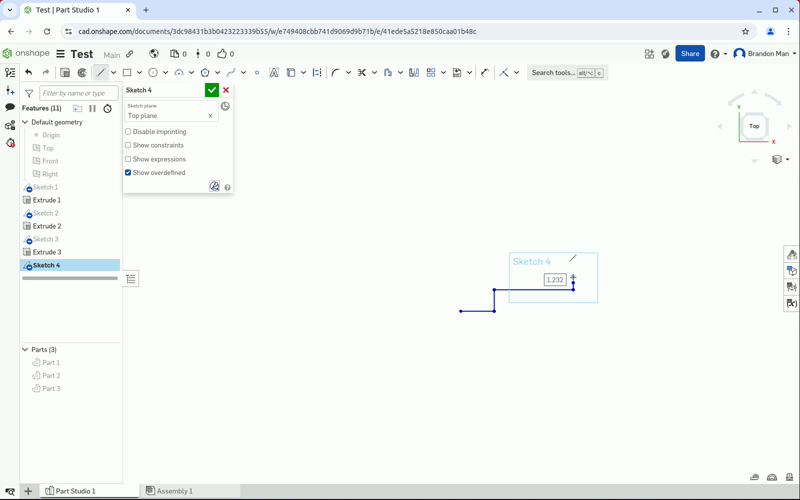
key_down(shift)
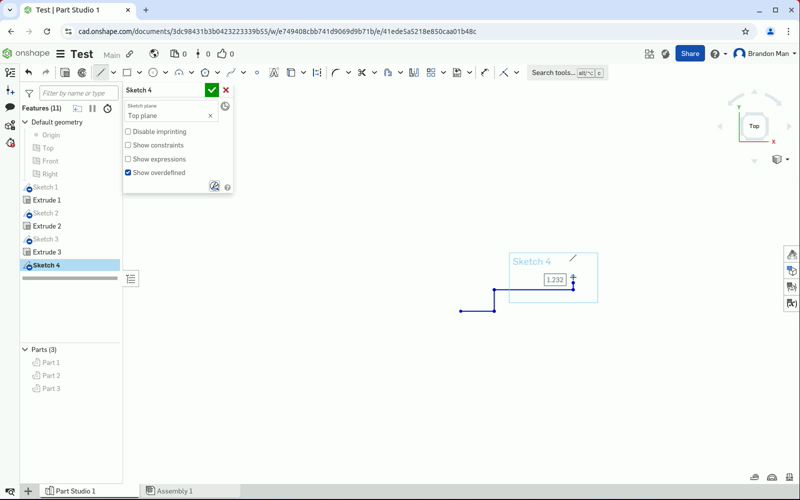
mouse_move(494, 276)
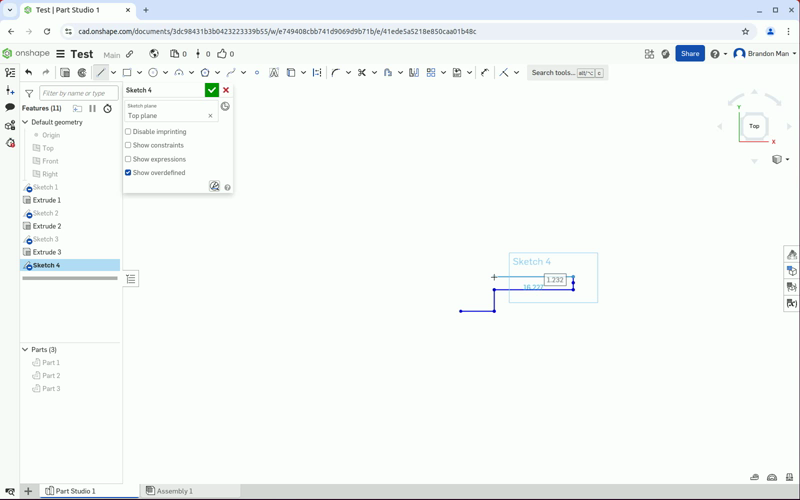
click(494, 276)
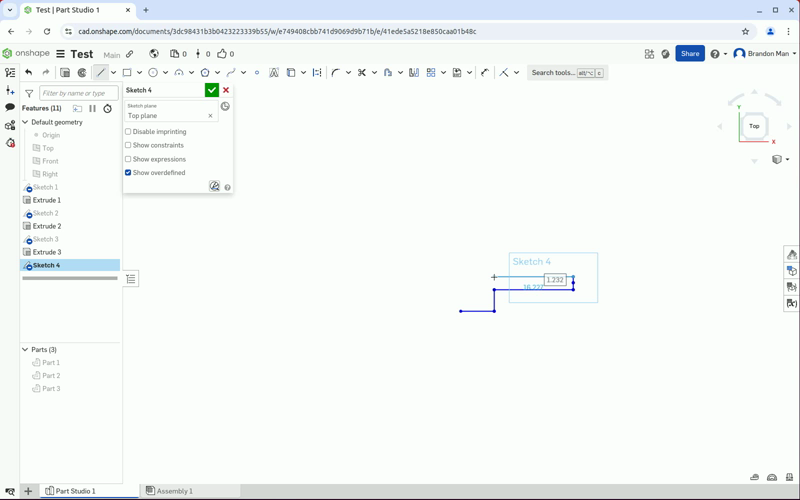
key_up(shift)
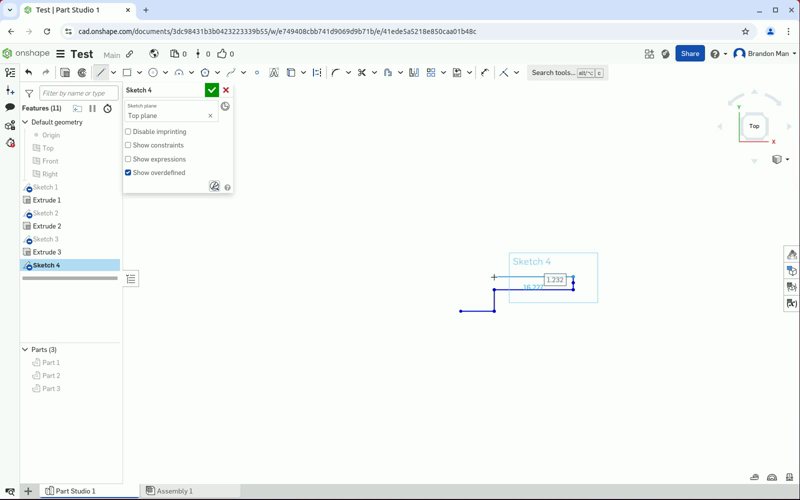
key_down(shift)
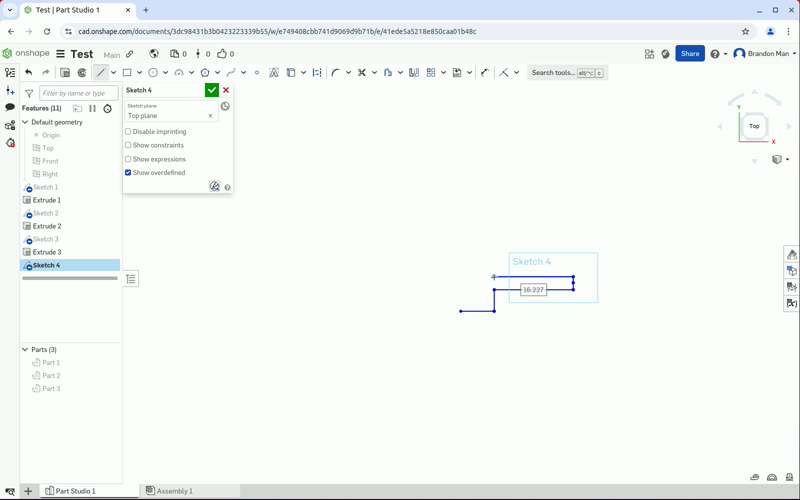
mouse_move(524, 276)
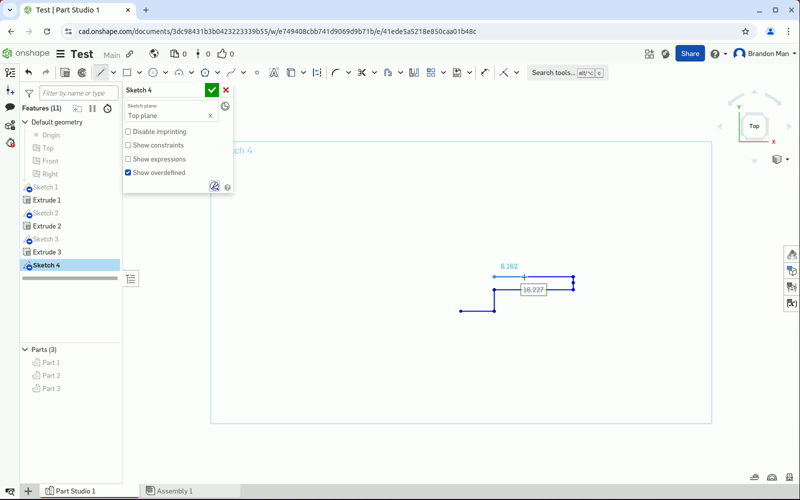
mouse_move(494, 254)
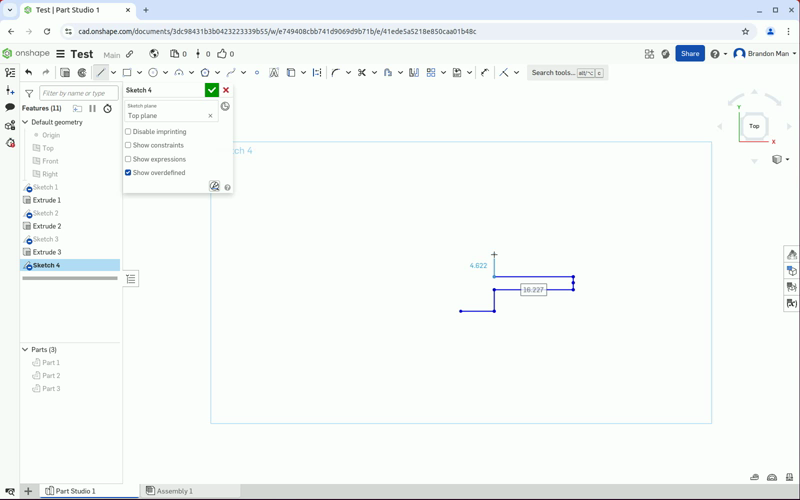
click(494, 254)
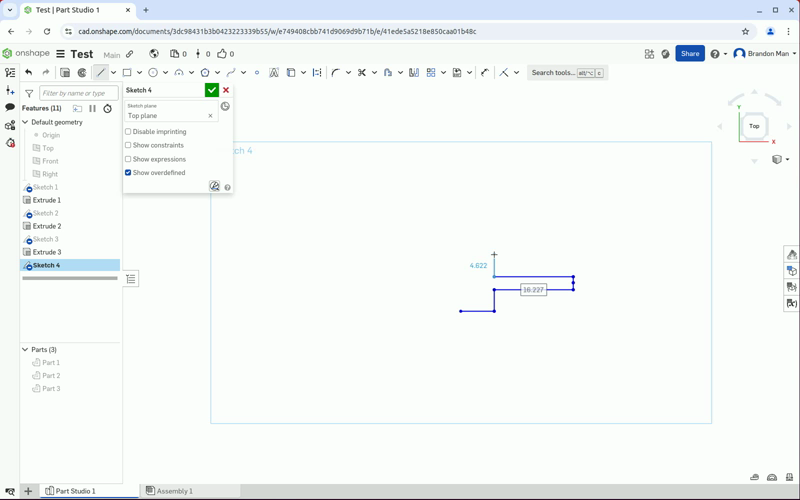
key_up(shift)
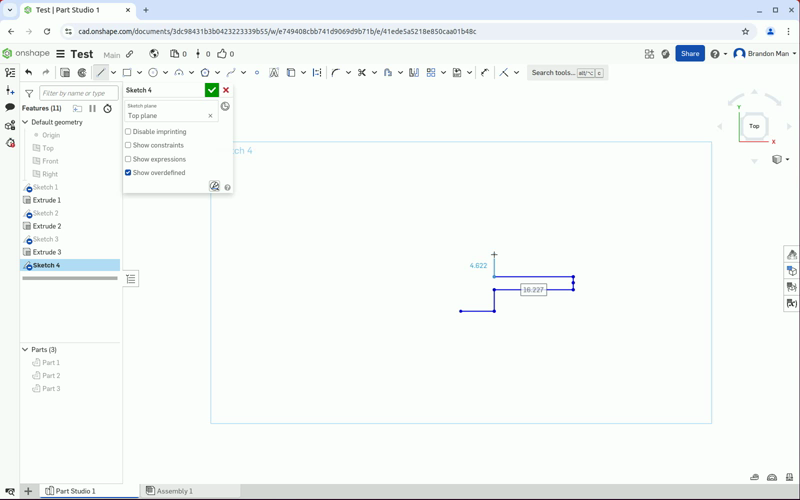
key_down(shift)
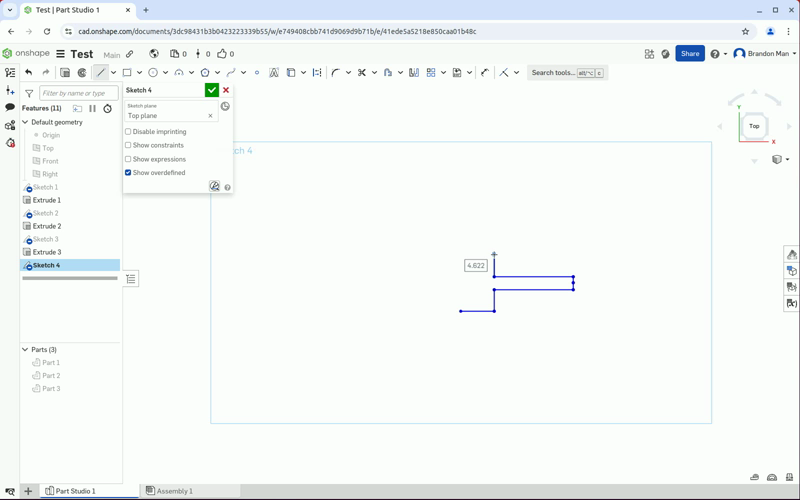
mouse_move(524, 254)
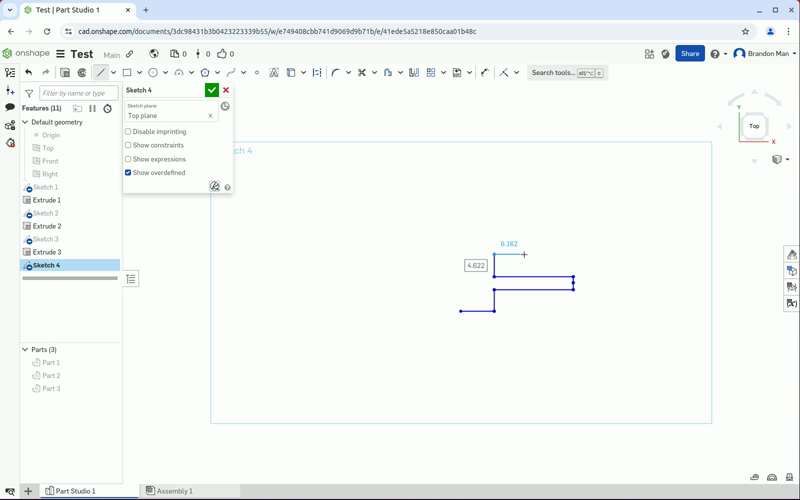
mouse_move(460, 254)
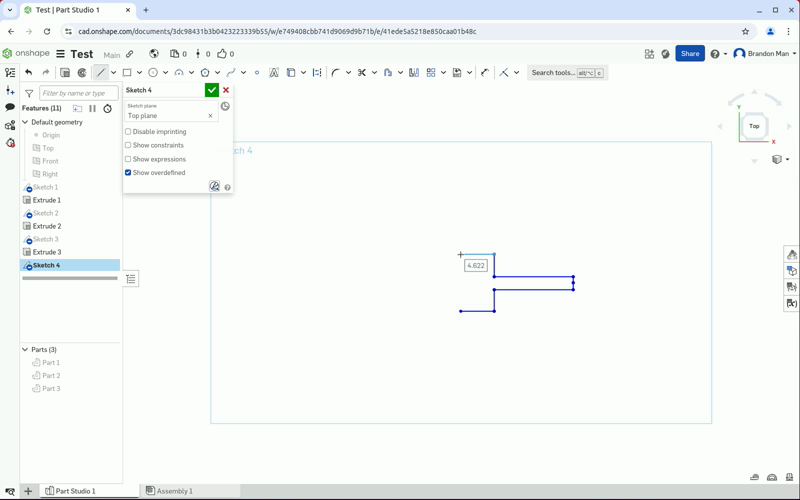
click(460, 254)
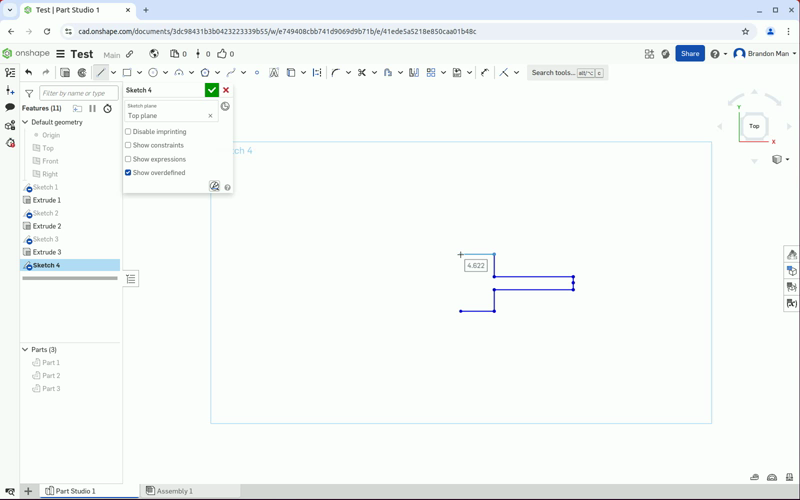
key_up(shift)
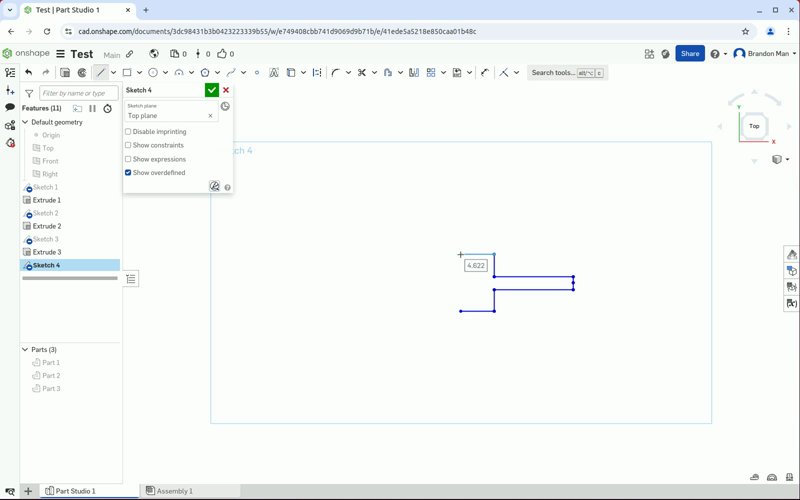
key(esc)
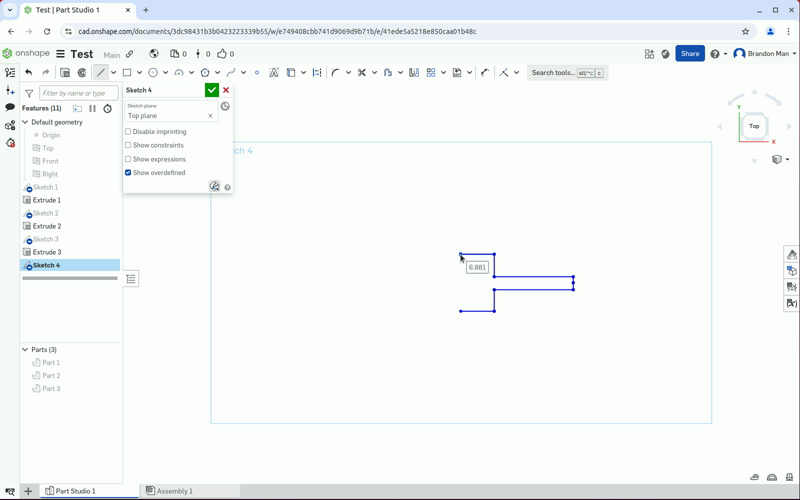
key(a)
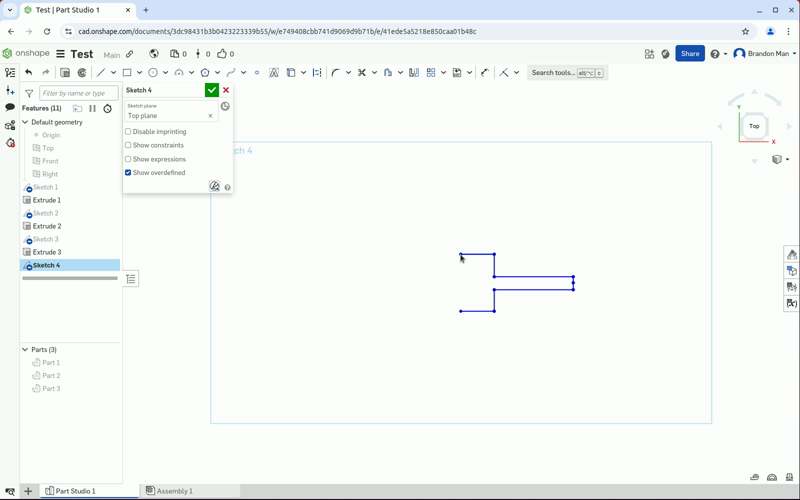
mouse_move(460, 254)
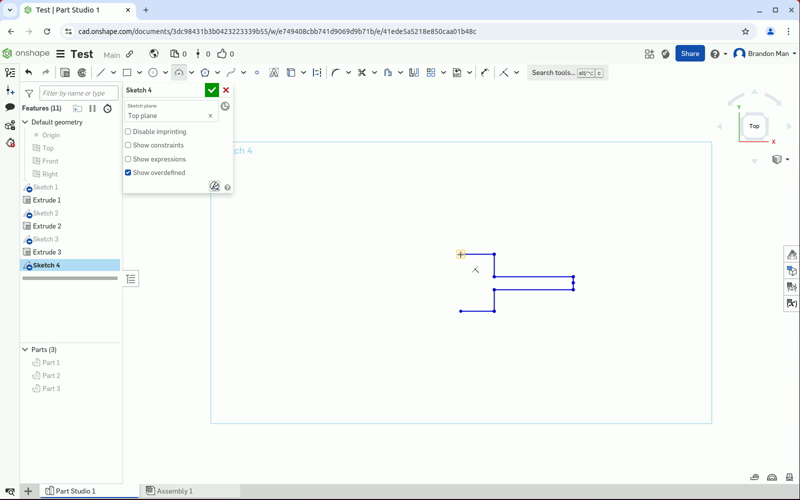
click(460, 254)
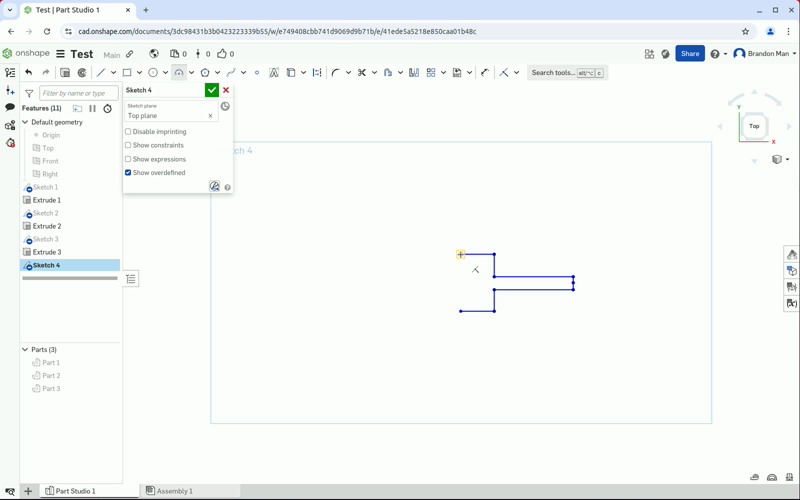
mouse_move(460, 311)
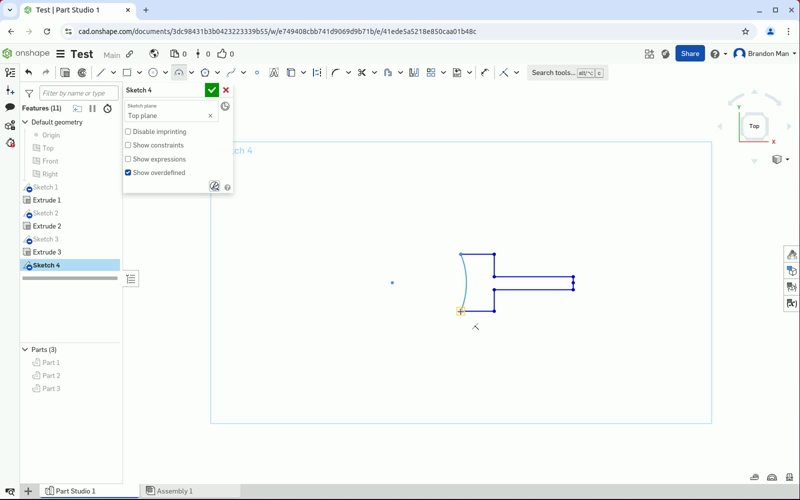
click(460, 311)
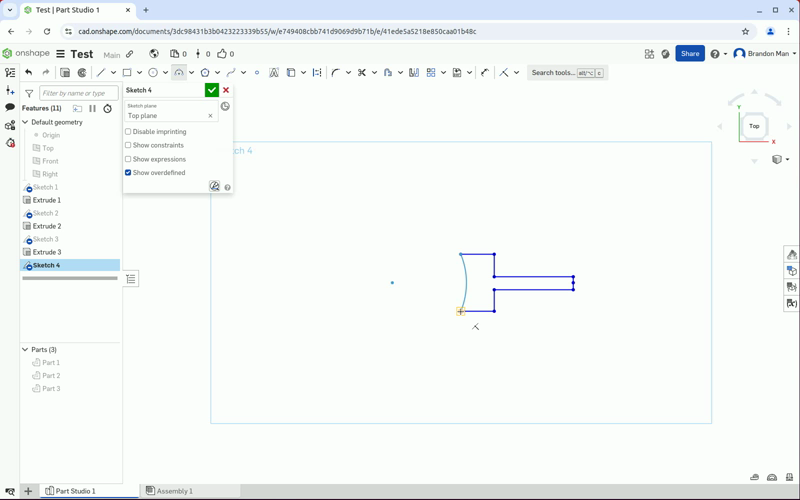
key_down(shift)
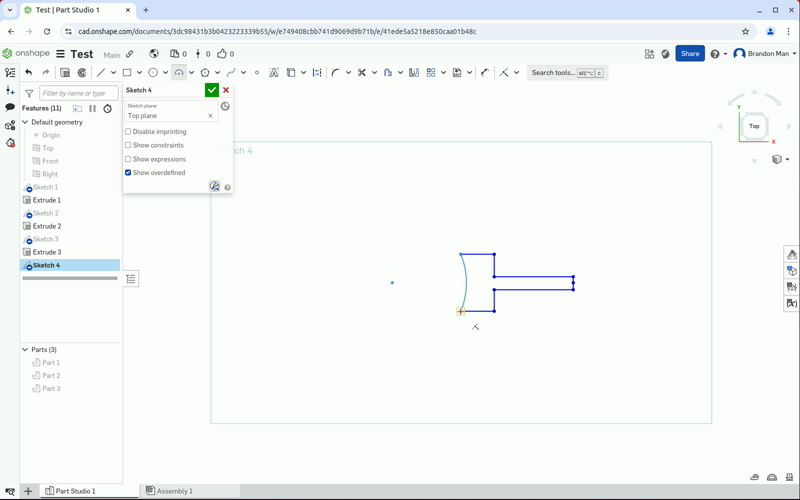
mouse_move(432, 282)
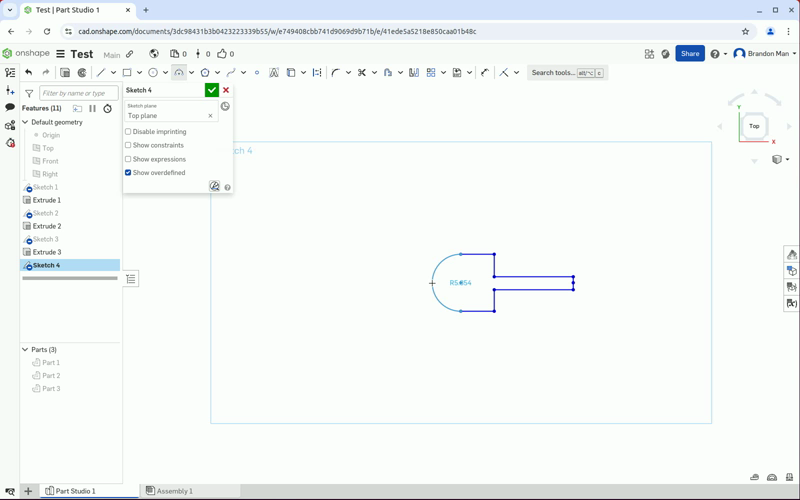
click(432, 282)
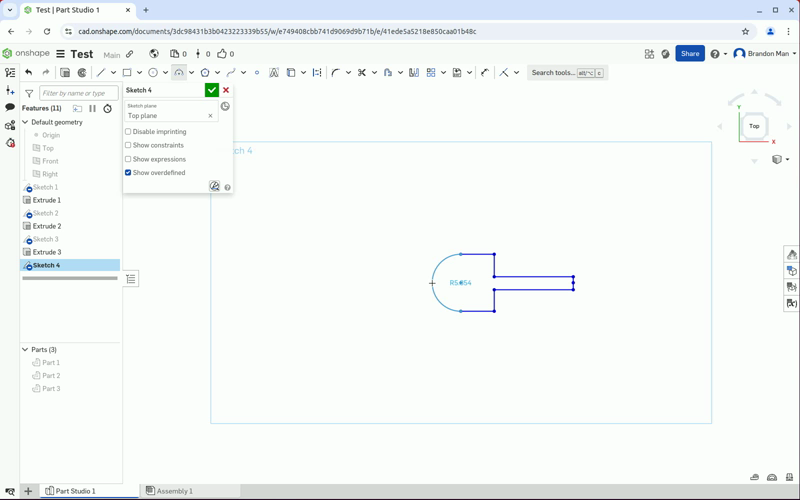
key_up(shift)
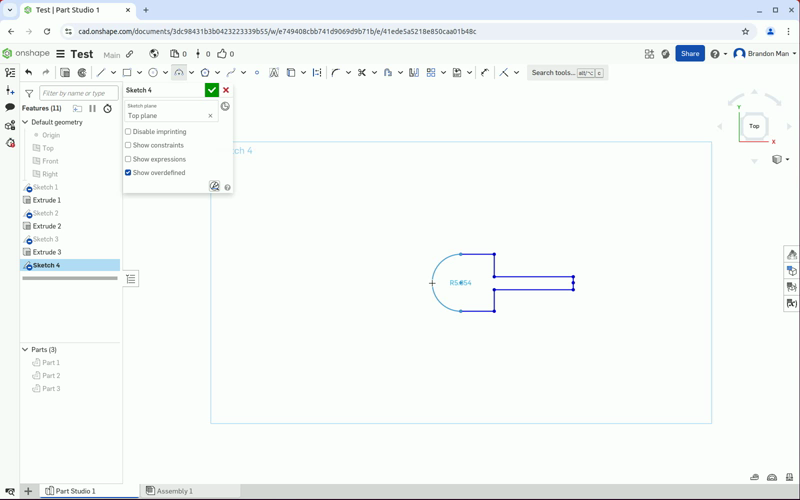
key(esc)
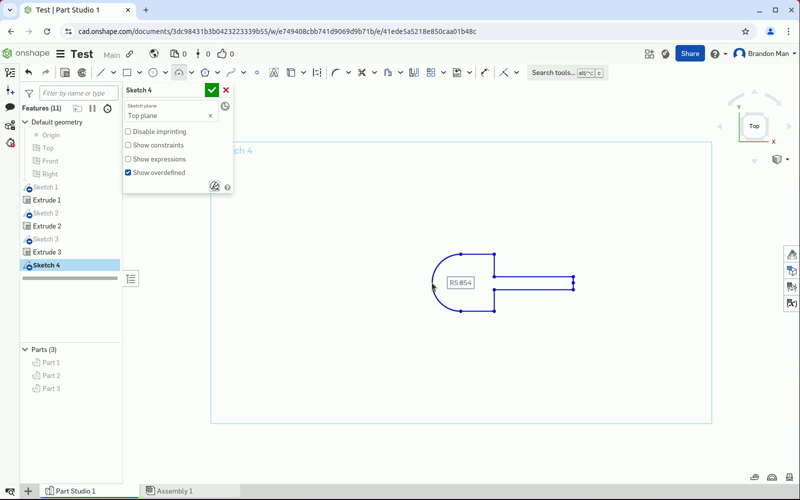
key(c)
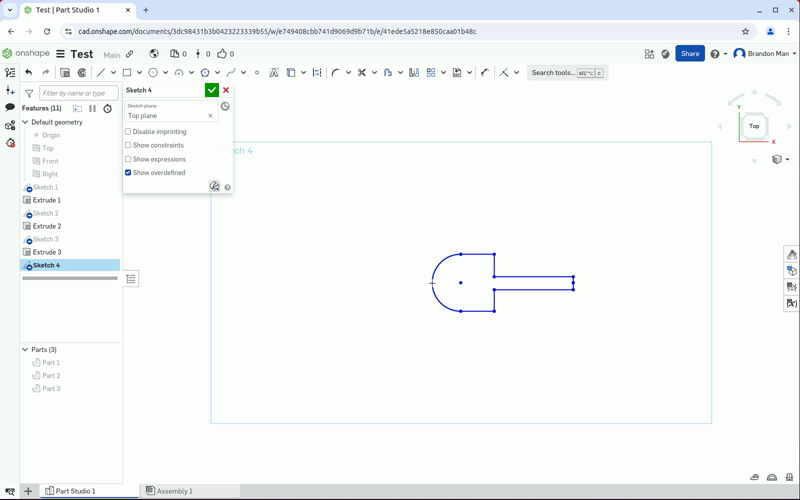
key_down(shift)
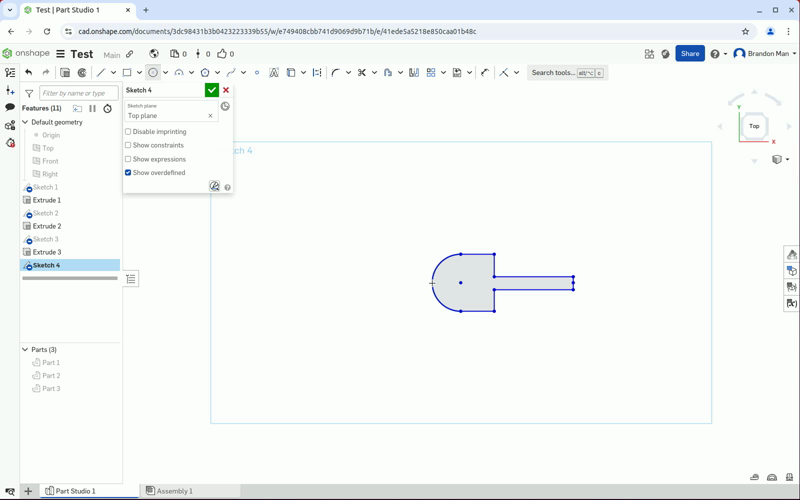
mouse_move(460, 282)
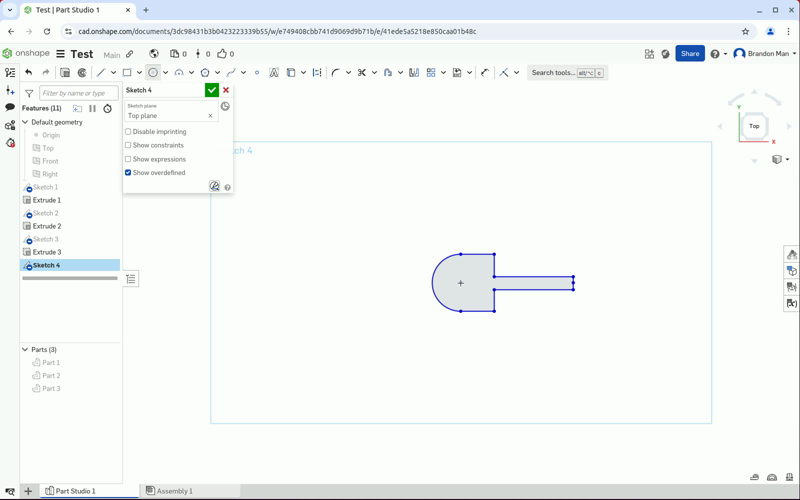
click(460, 282)
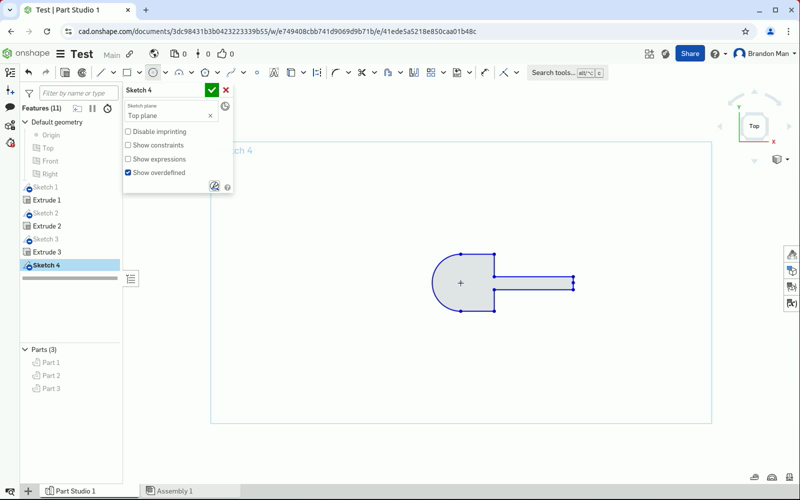
key_up(shift)
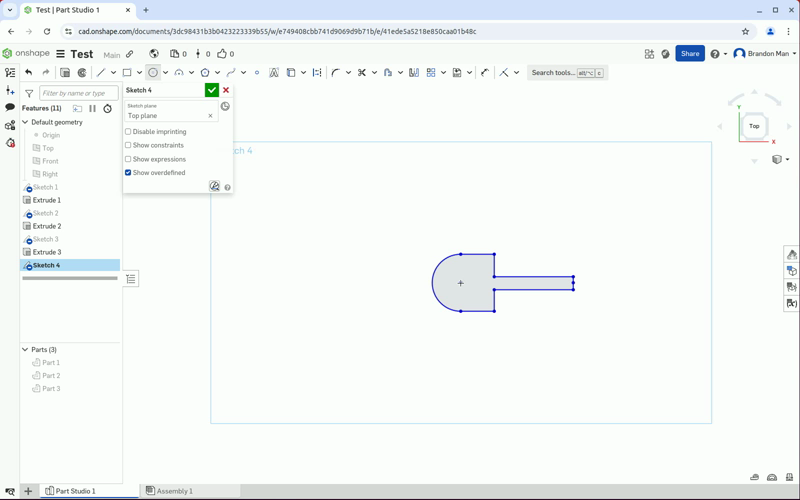
mouse_move(474, 282)
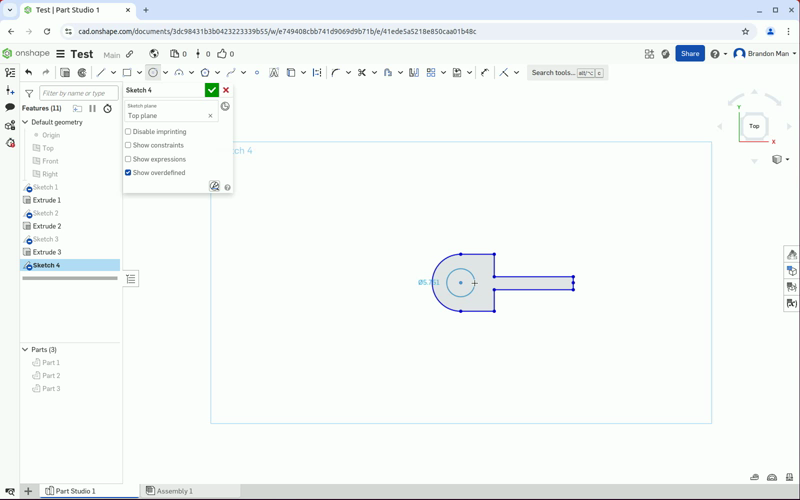
click(474, 282)
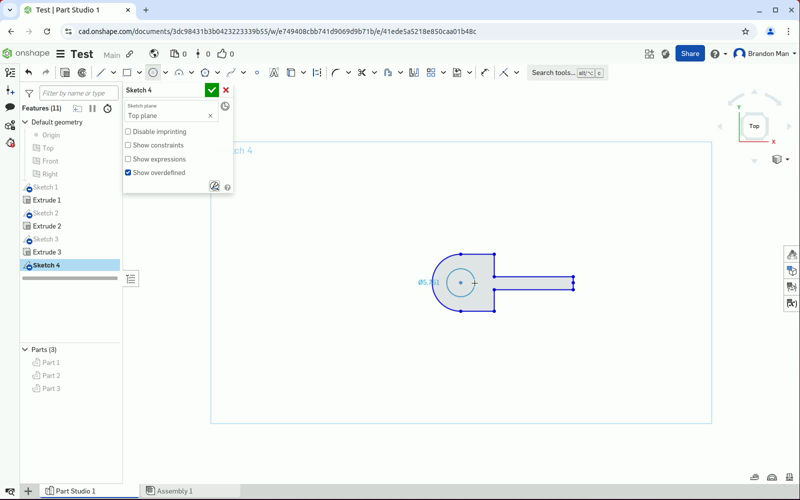
key(esc)
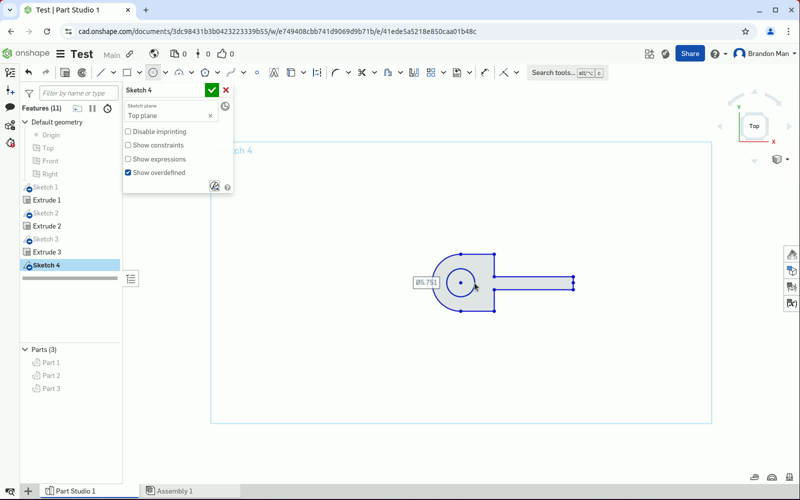
mouse_move(478, 278)
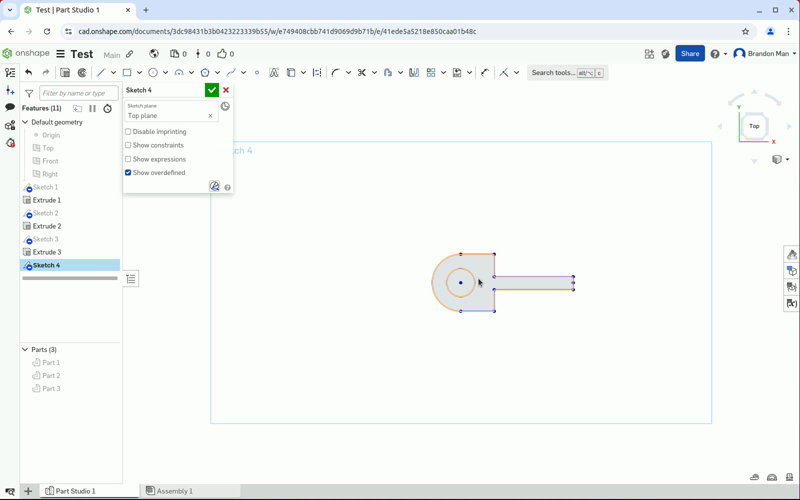
click(478, 278)
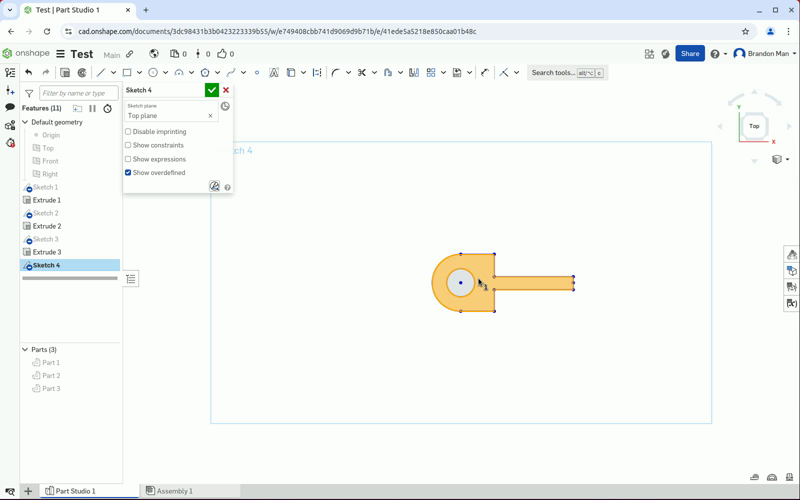
mouse_move(73, 352)
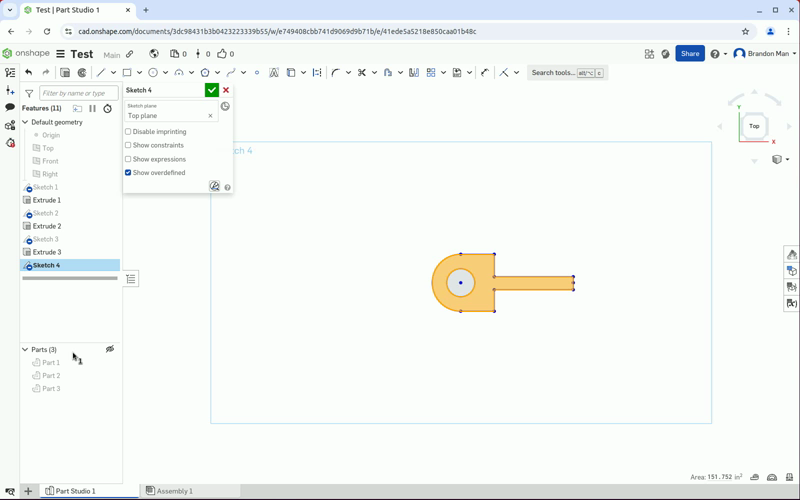
key(shift+y)
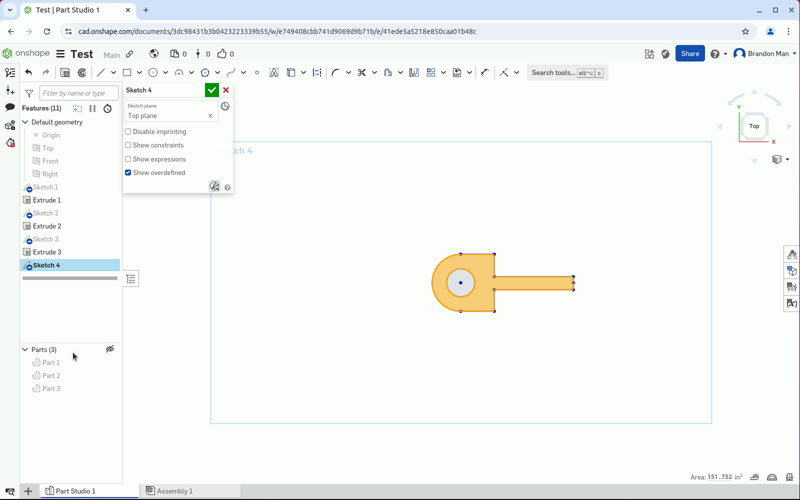
key(shift+e)
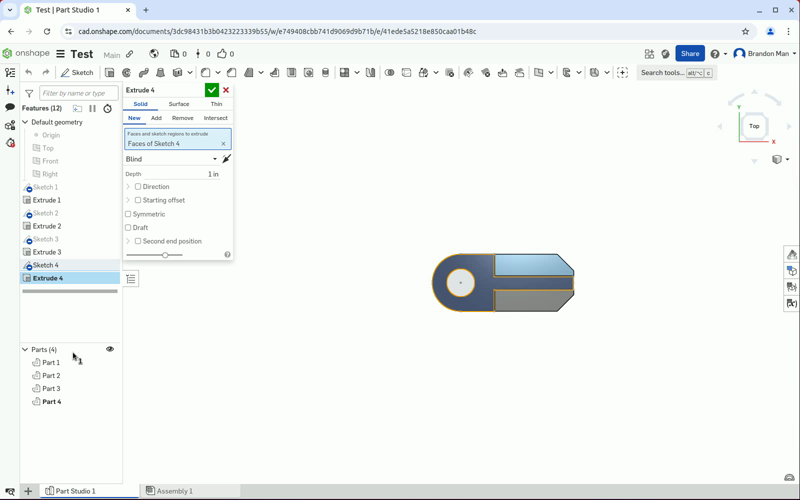
mouse_move(143, 106)
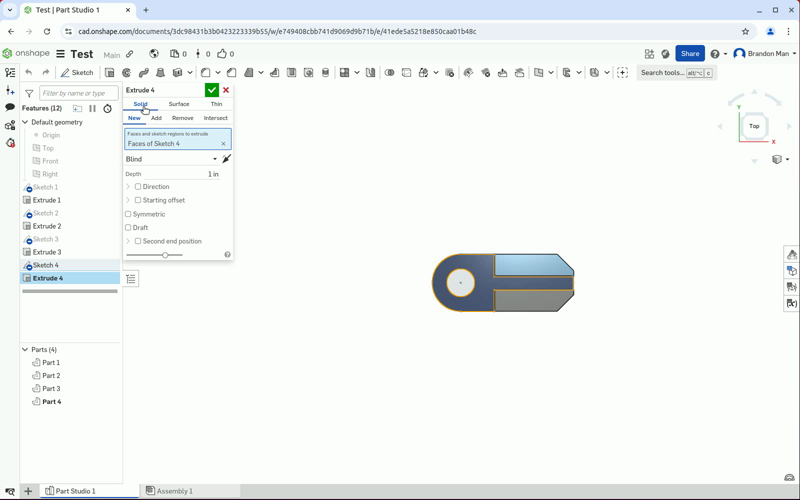
click(143, 106)
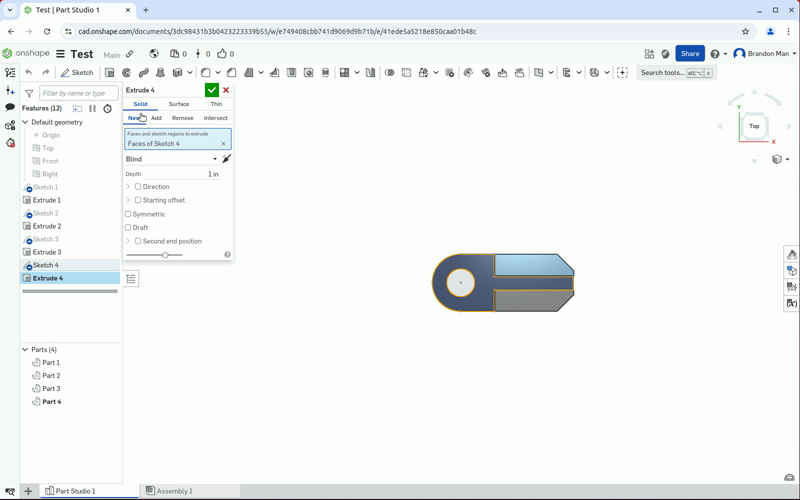
mouse_move(137, 120)
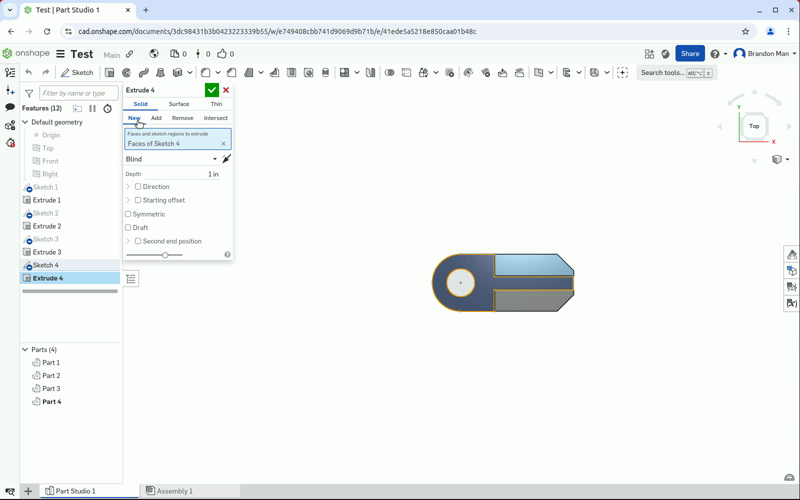
click(137, 120)
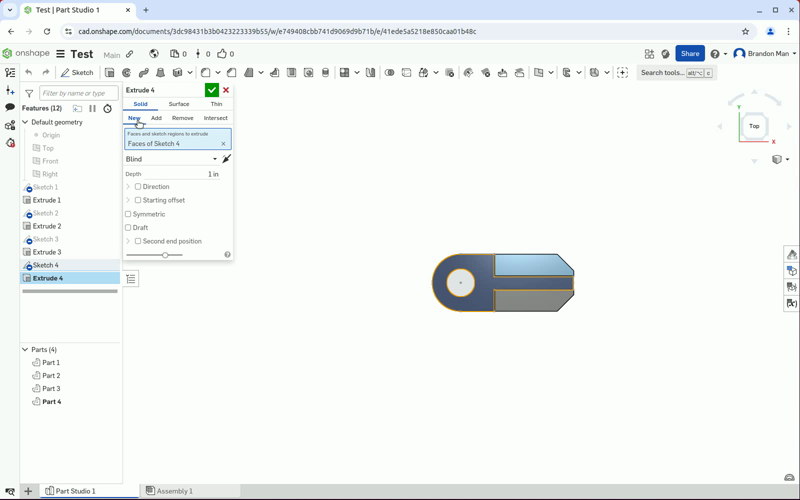
key(tab, 4)
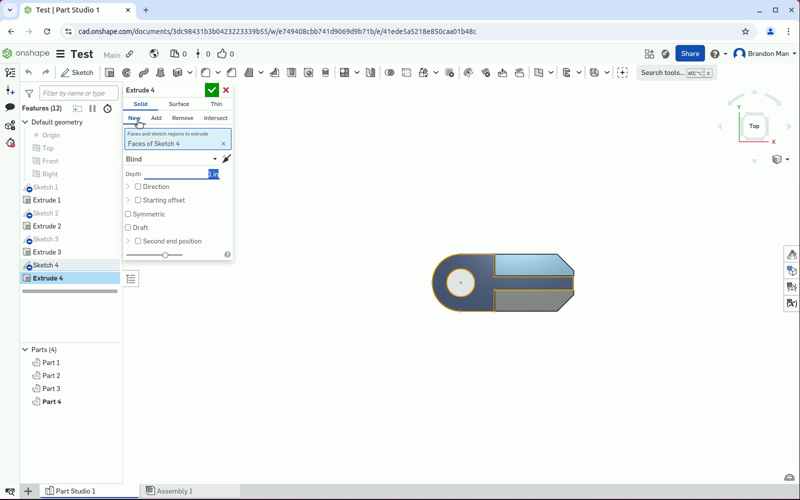
text(11.554)
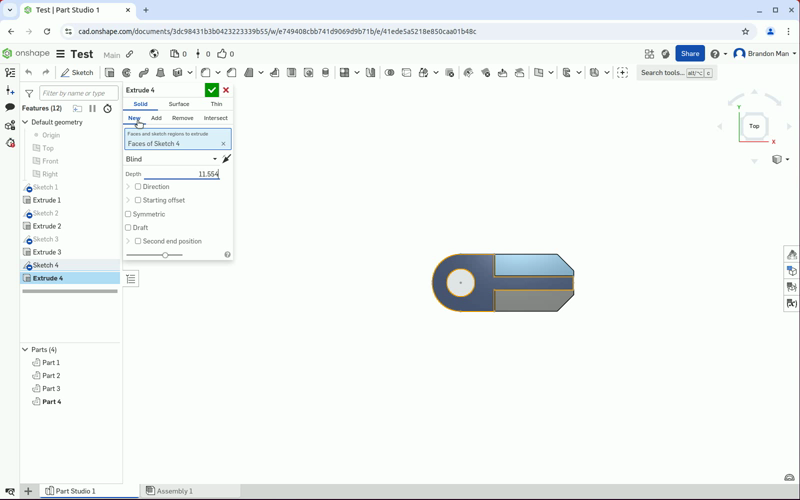
key(enter)
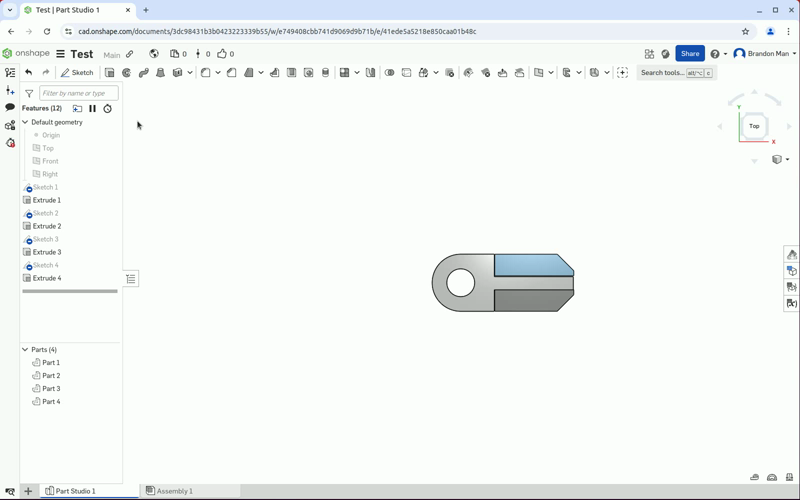
key(shift+h)
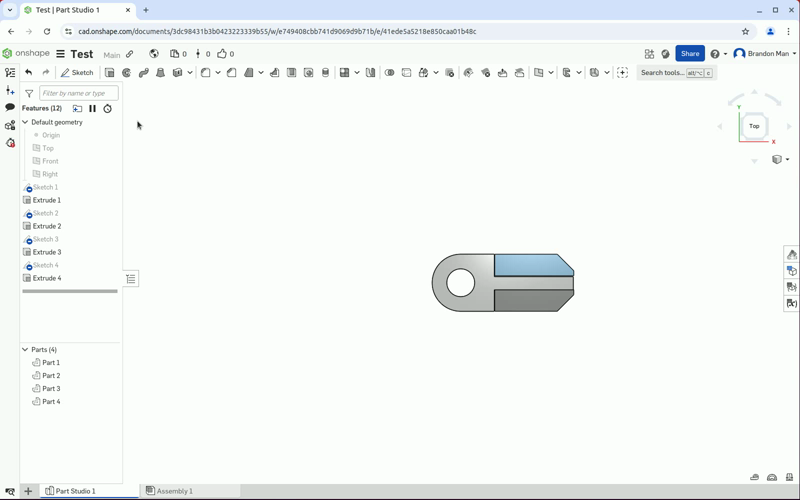
key(shift+h)
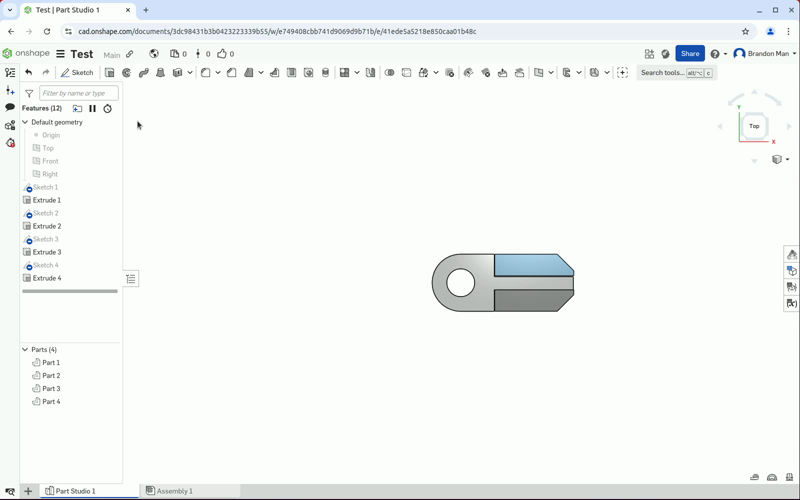
key(shift+7)
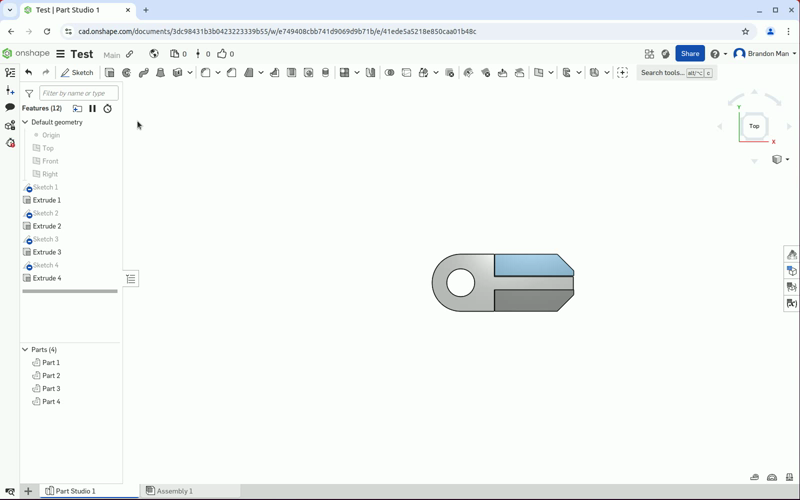
key(up, 3)
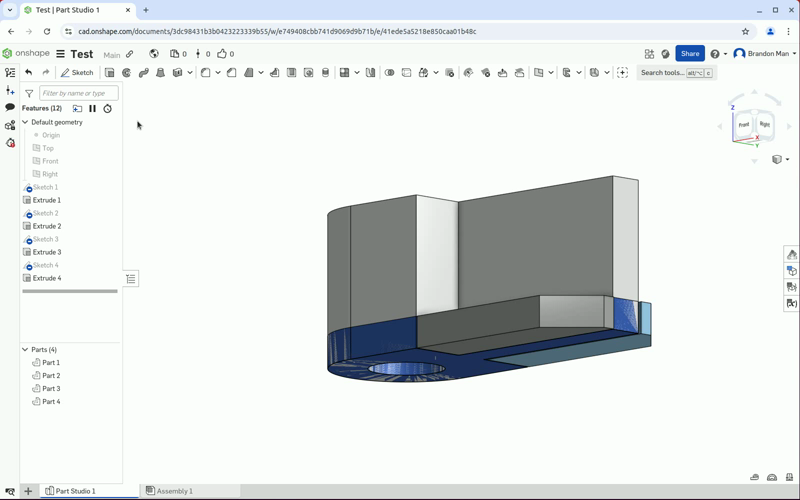
key(left, 3)
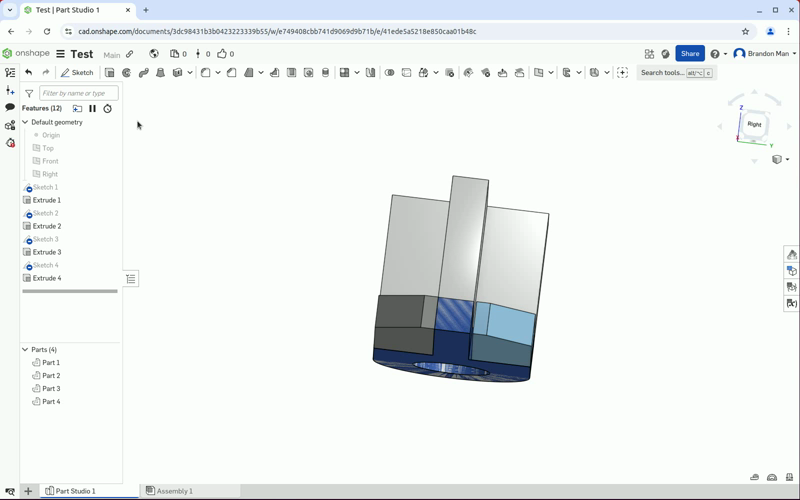
key(right, 3)
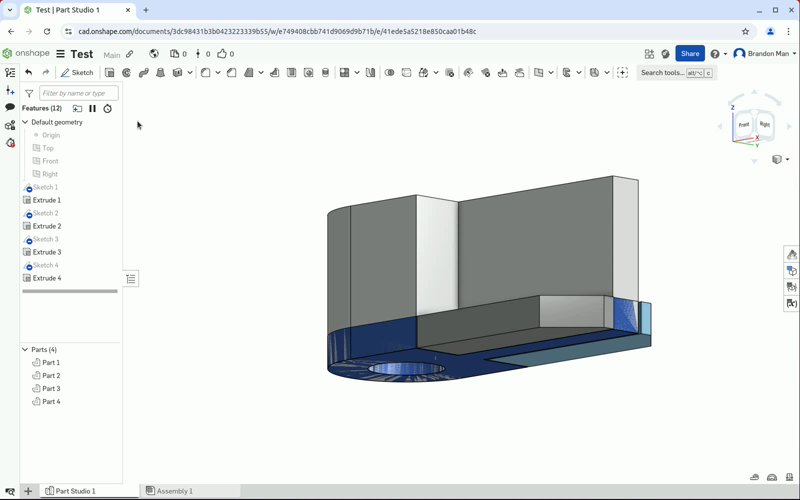
key(down, 3)
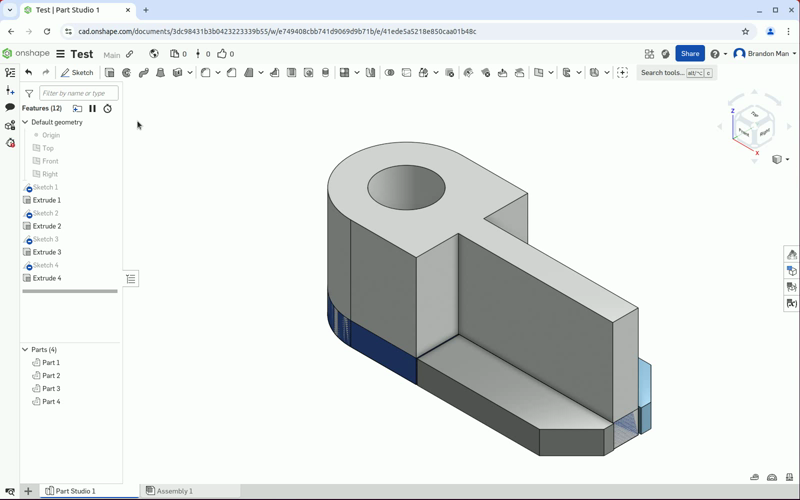
mouse_move(73, 189)
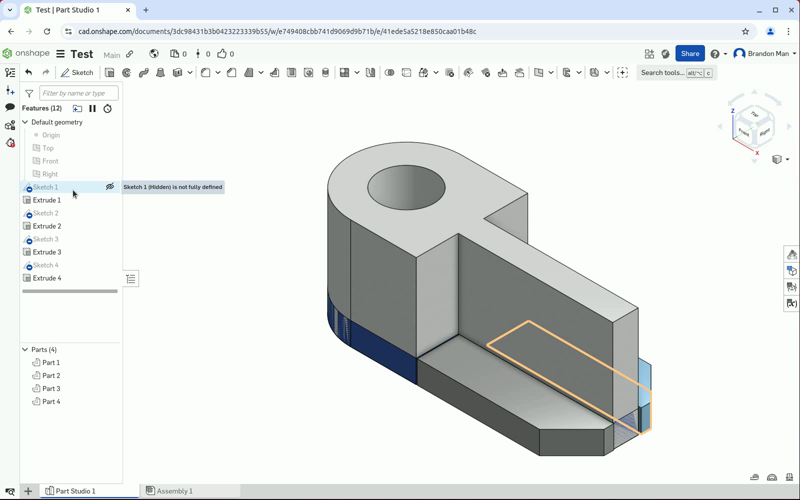
click(73, 189)